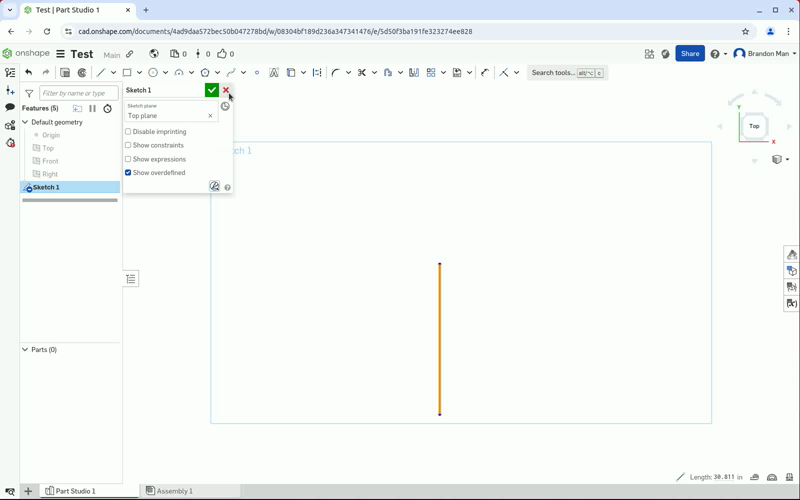
key(shift+h)
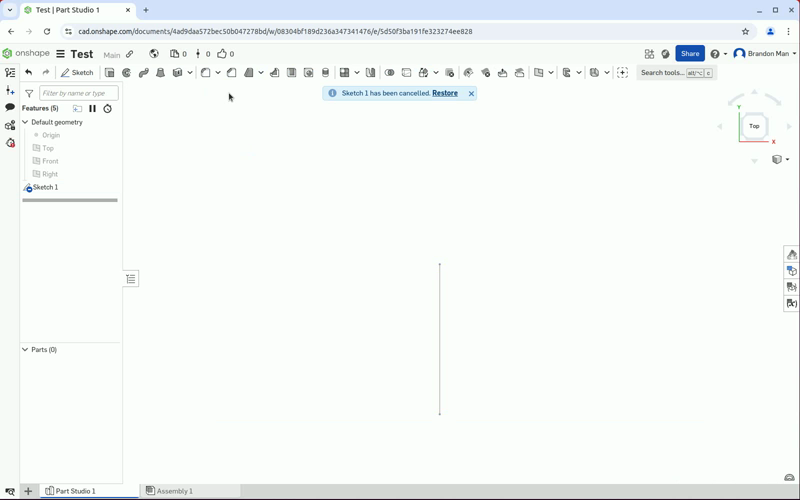
key(shift+s)
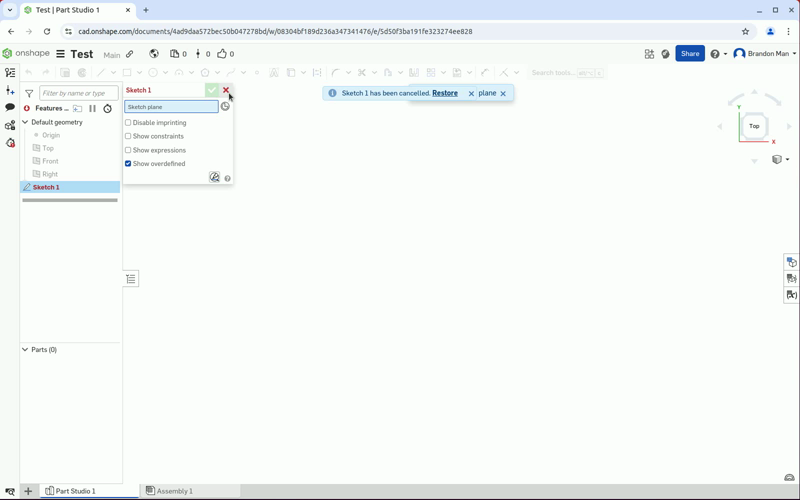
mouse_move(73, 150)
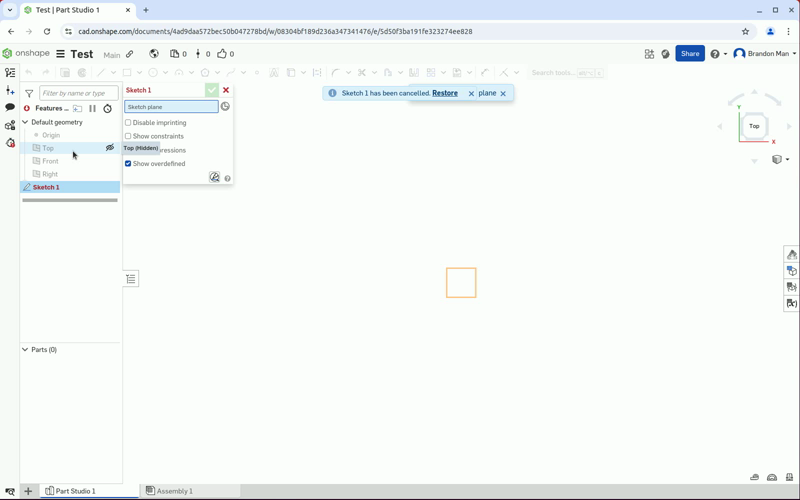
click(73, 150)
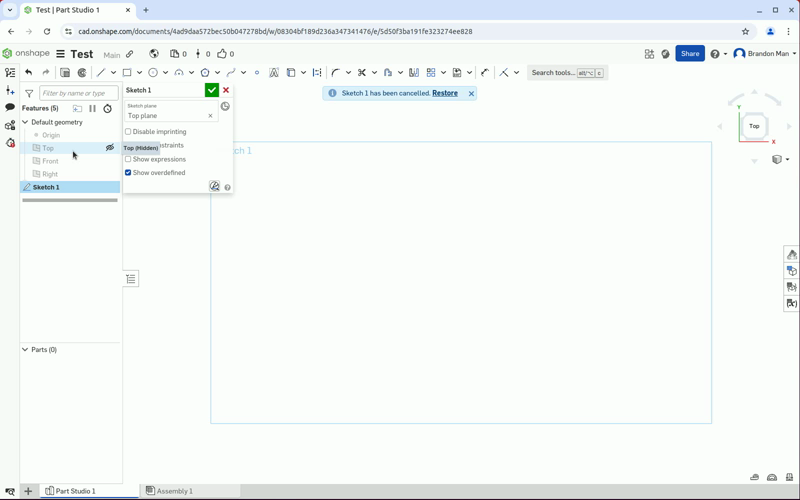
mouse_move(73, 352)
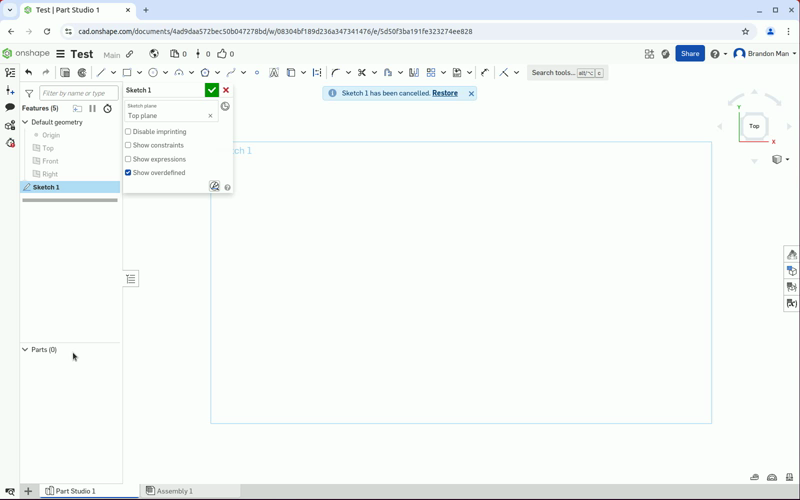
key(y)
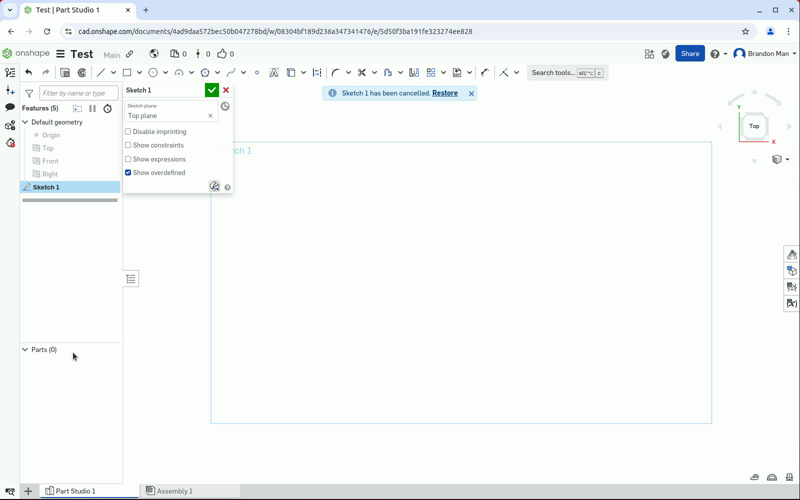
key(l)
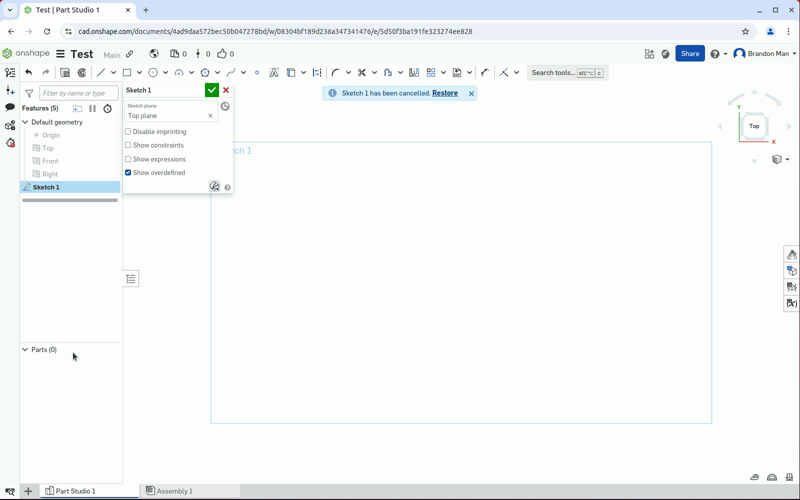
key_down(shift)
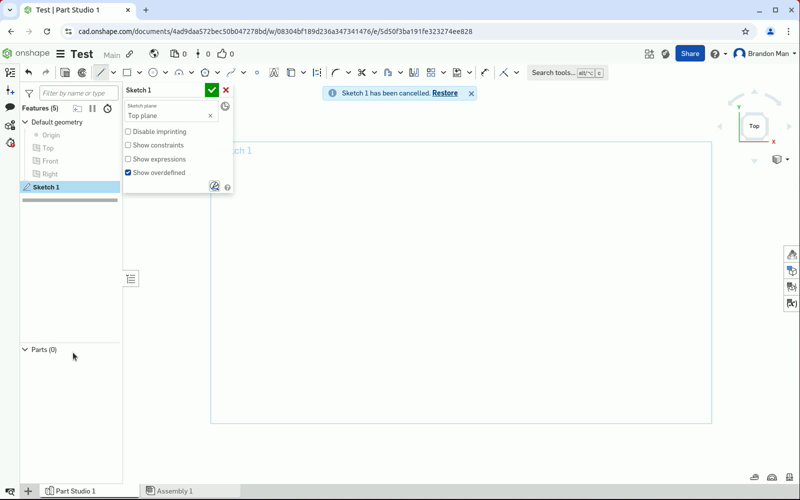
mouse_move(460, 282)
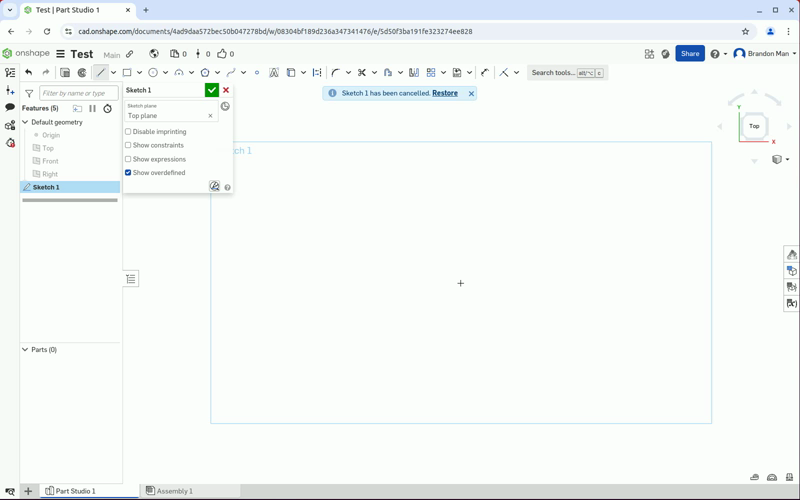
click(460, 282)
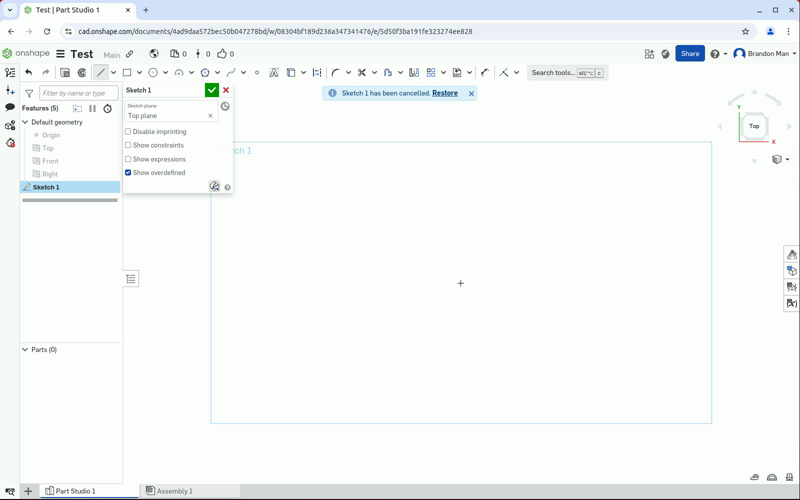
key_up(shift)
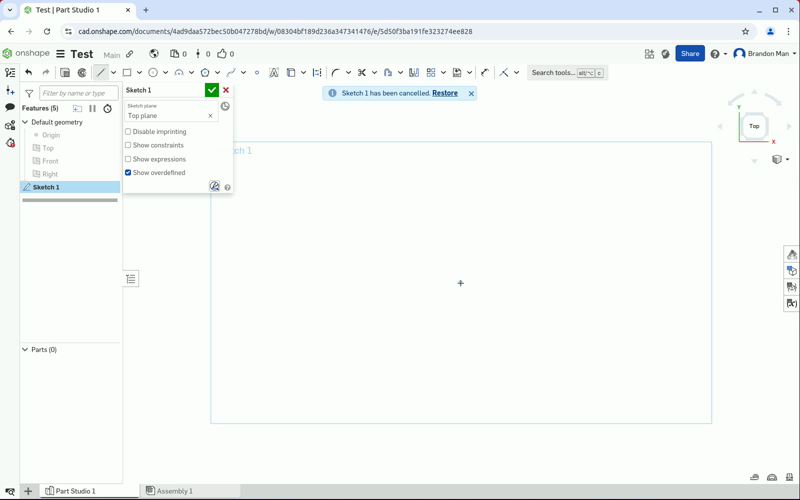
key_down(shift)
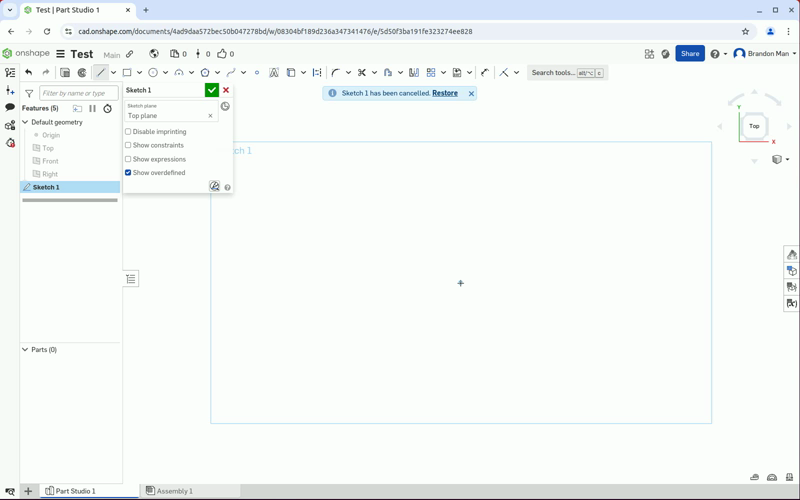
mouse_move(490, 282)
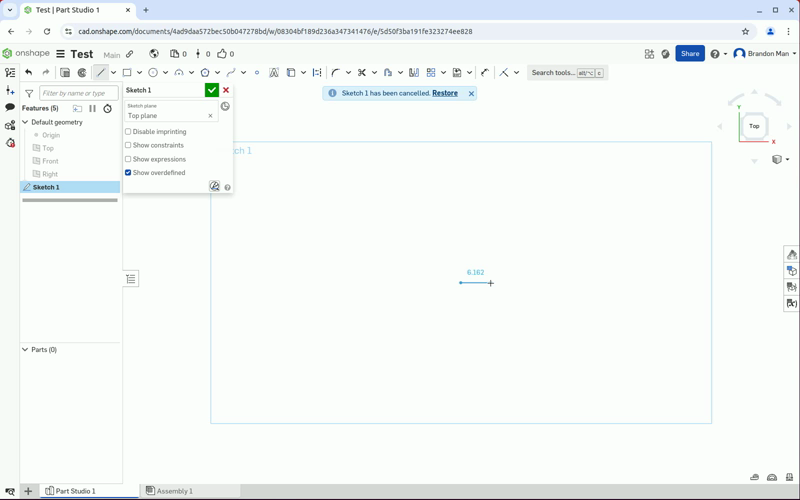
mouse_move(492, 282)
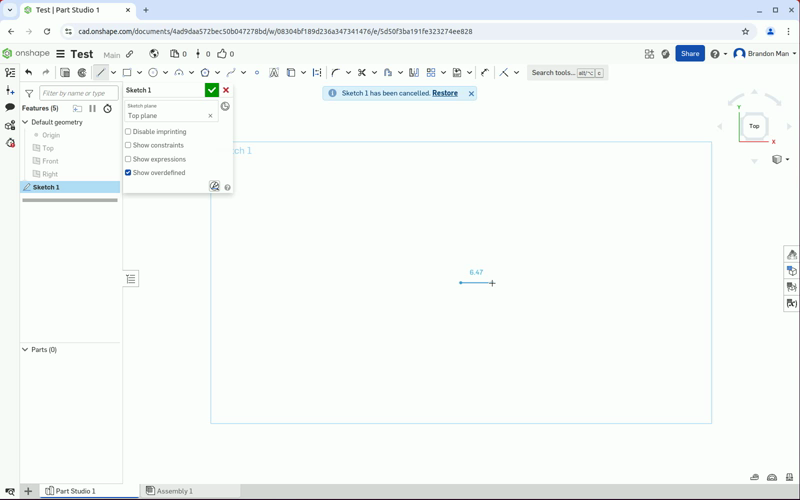
click(492, 282)
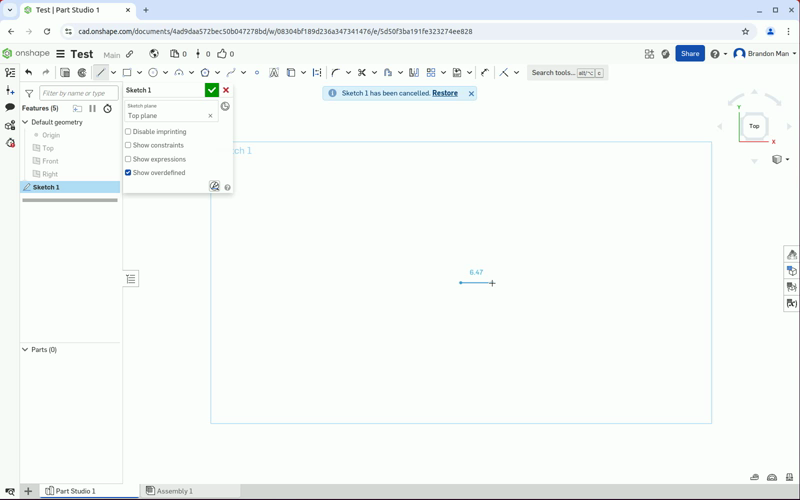
key_up(shift)
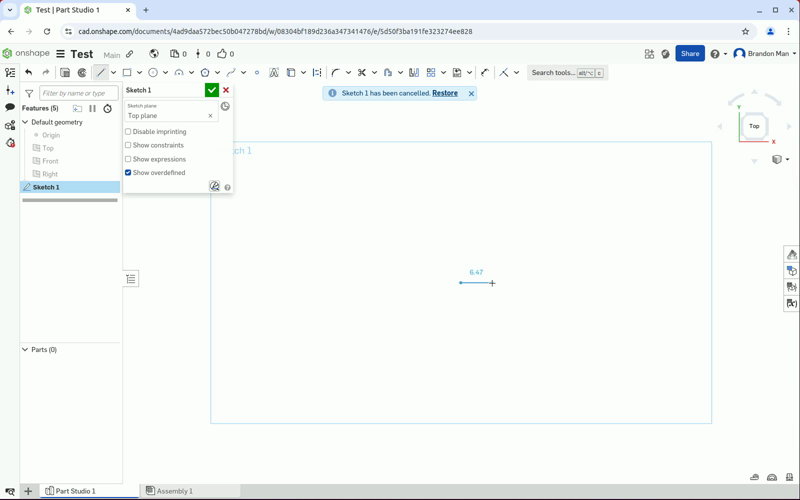
key_down(shift)
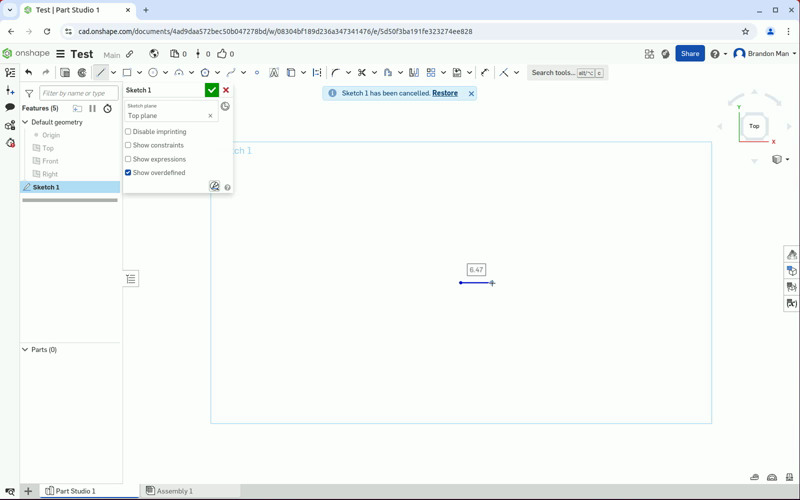
mouse_move(522, 282)
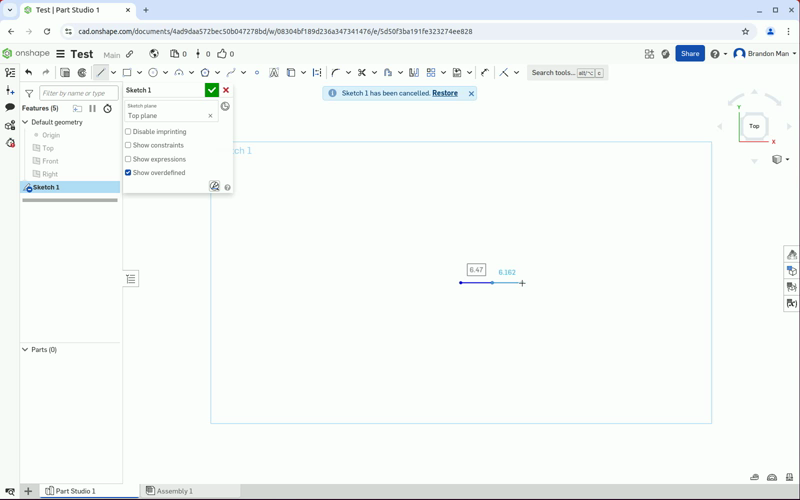
mouse_move(492, 280)
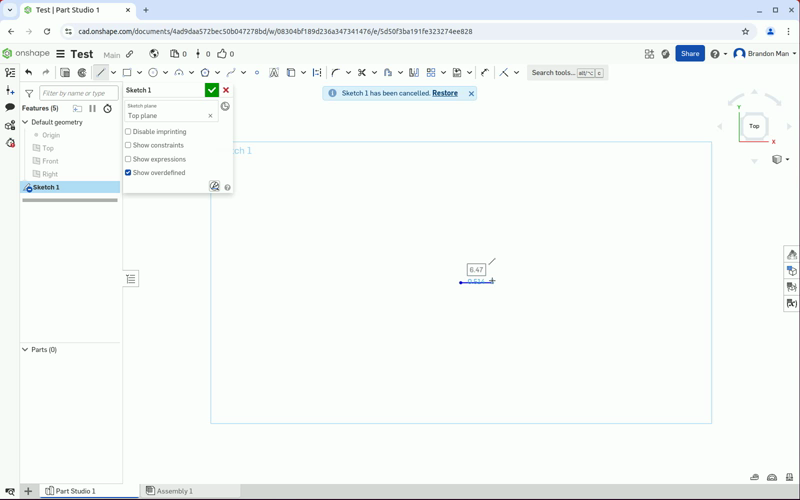
scroll(6)
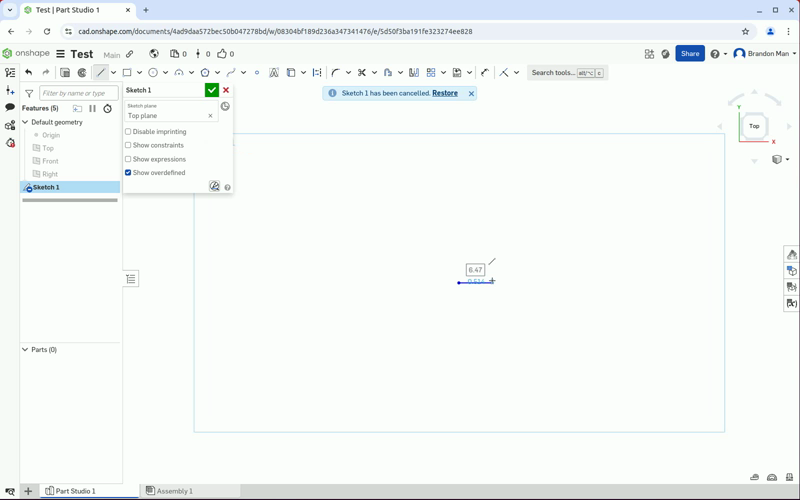
scroll(6)
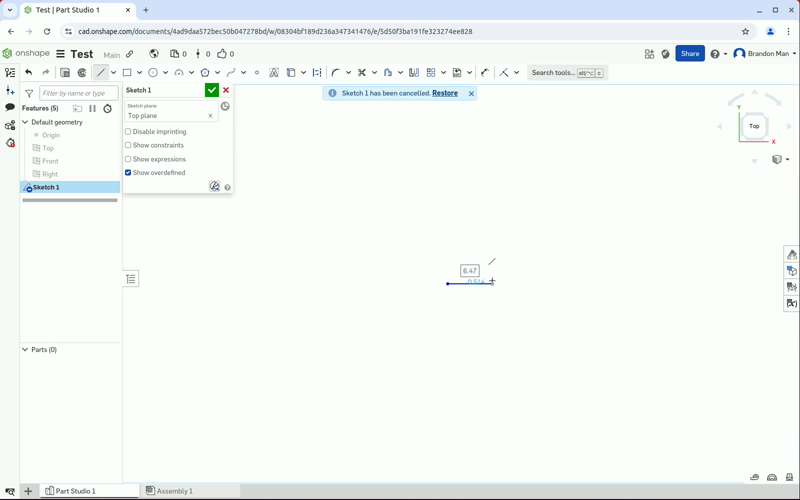
scroll(6)
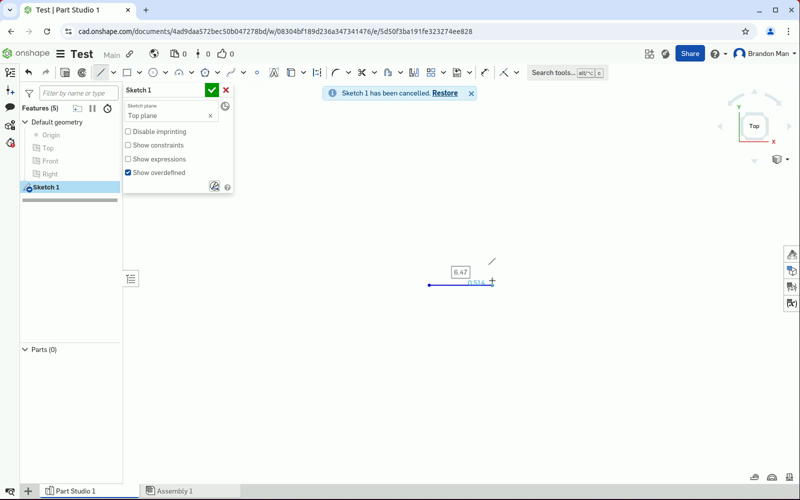
scroll(6)
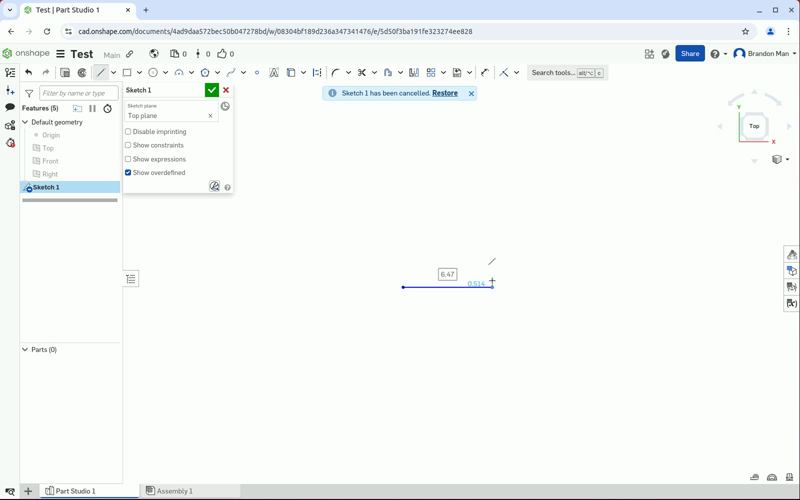
scroll(6)
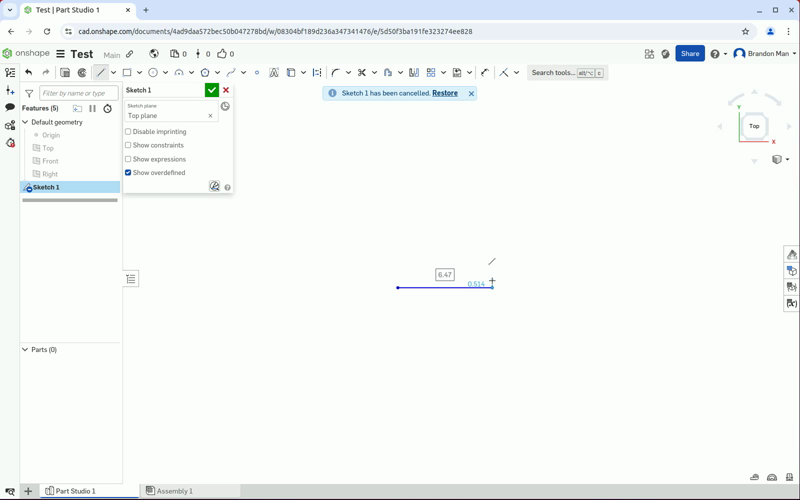
scroll(6)
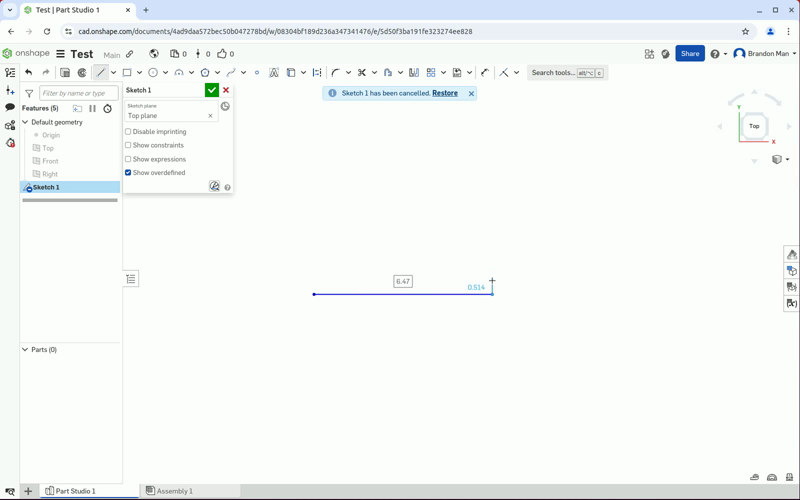
scroll(6)
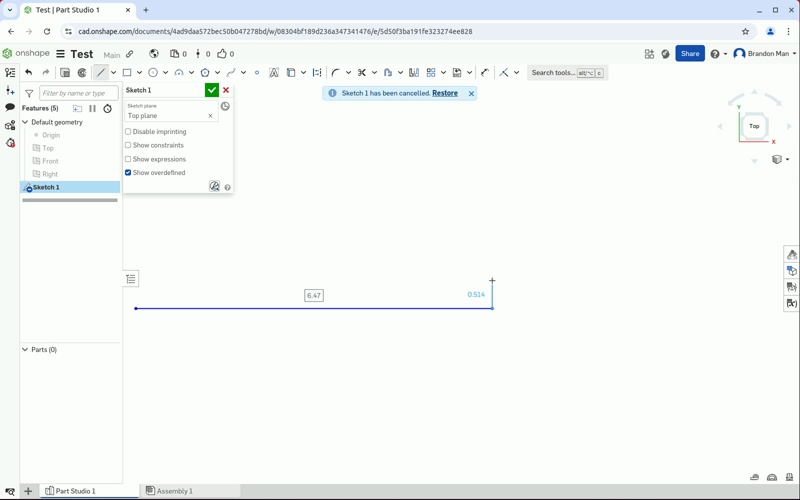
click(492, 280)
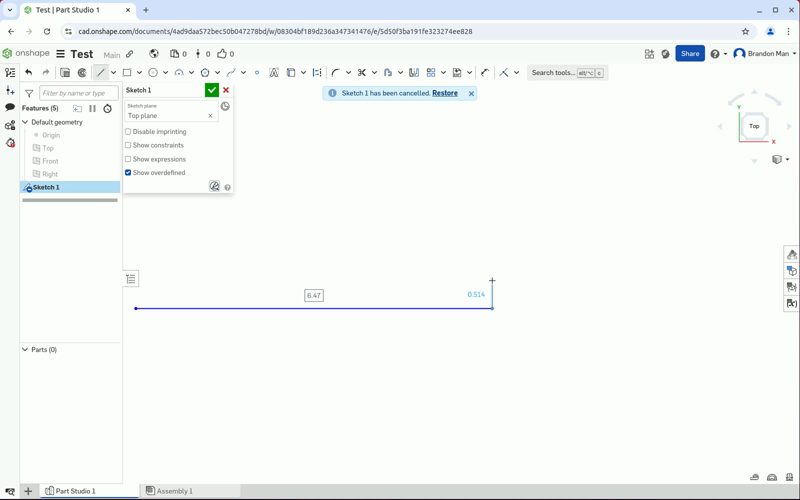
scroll(-6)
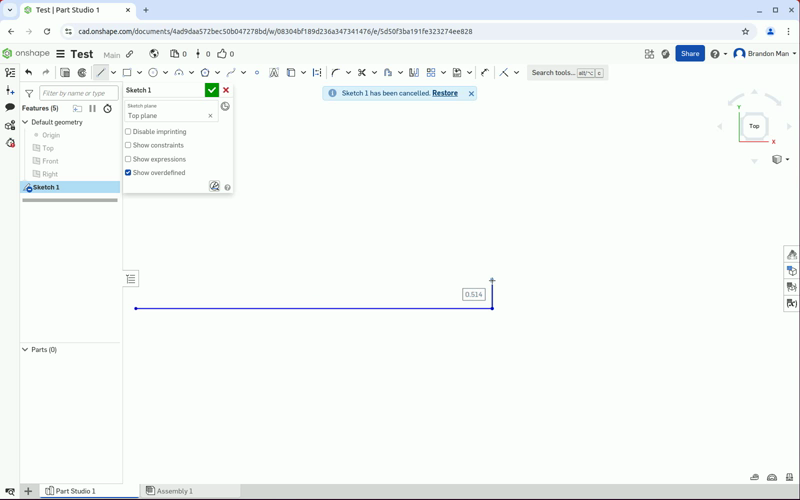
scroll(-6)
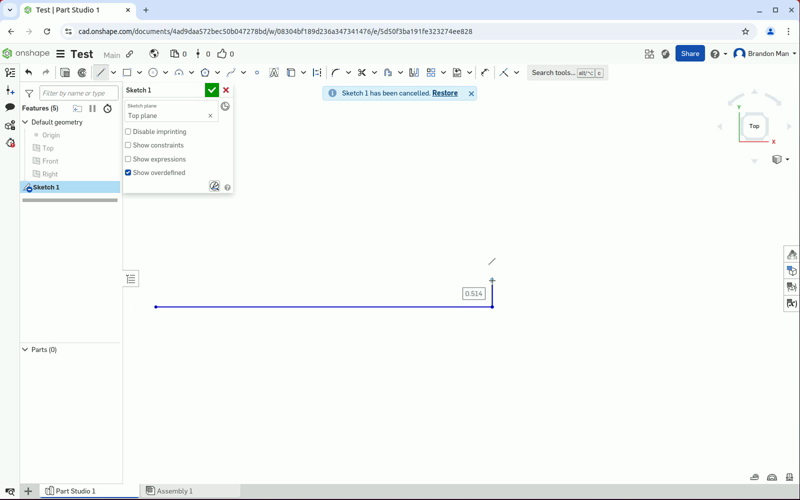
scroll(-6)
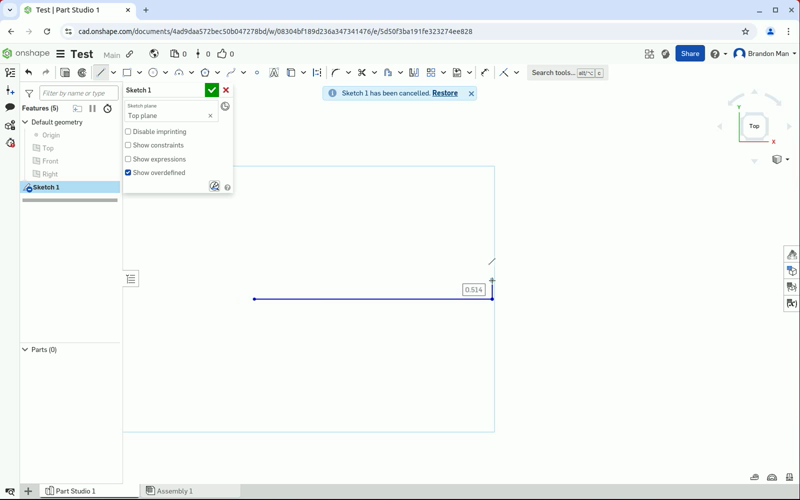
scroll(-6)
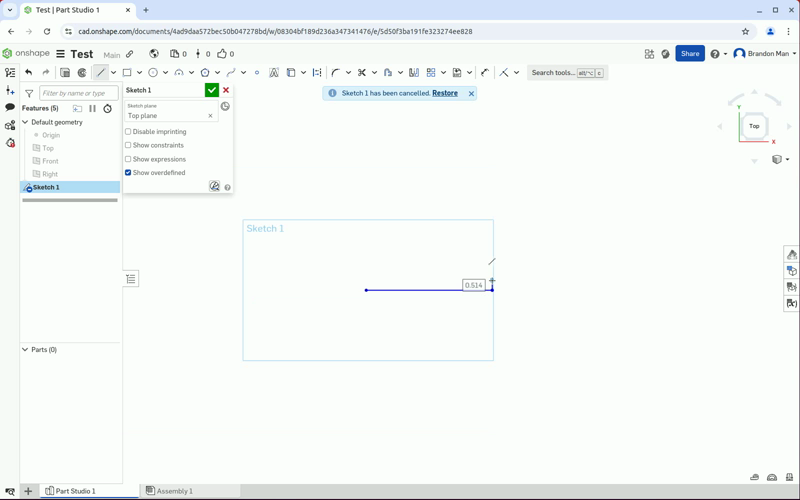
scroll(-6)
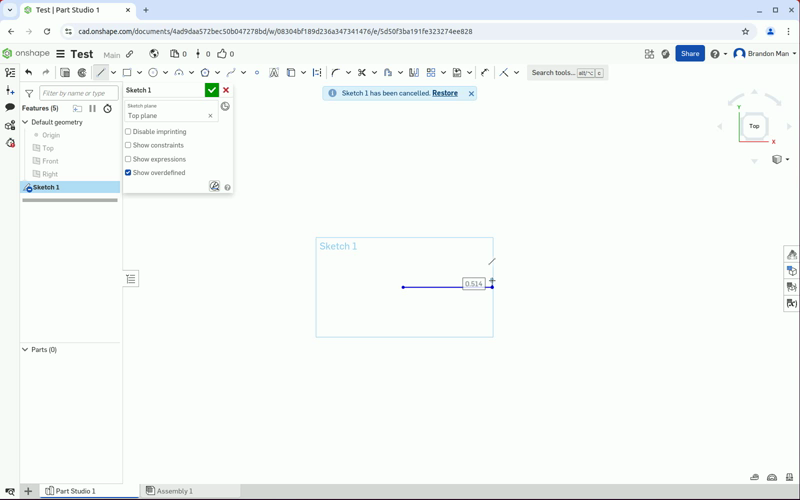
scroll(-6)
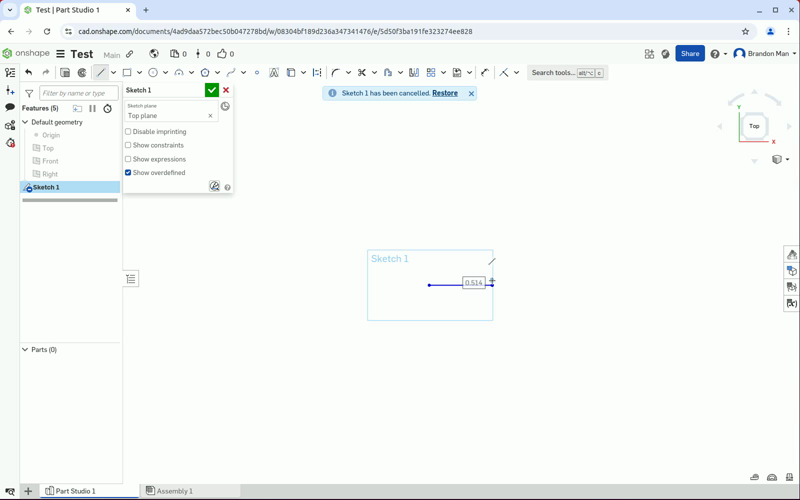
scroll(-6)
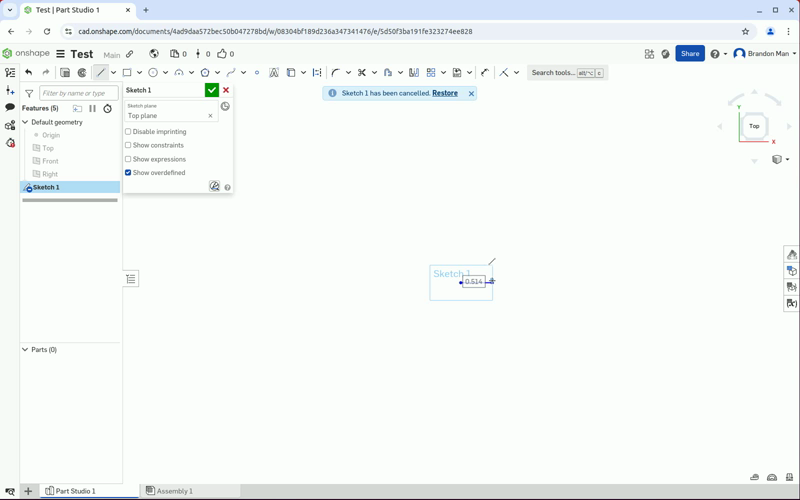
key_up(shift)
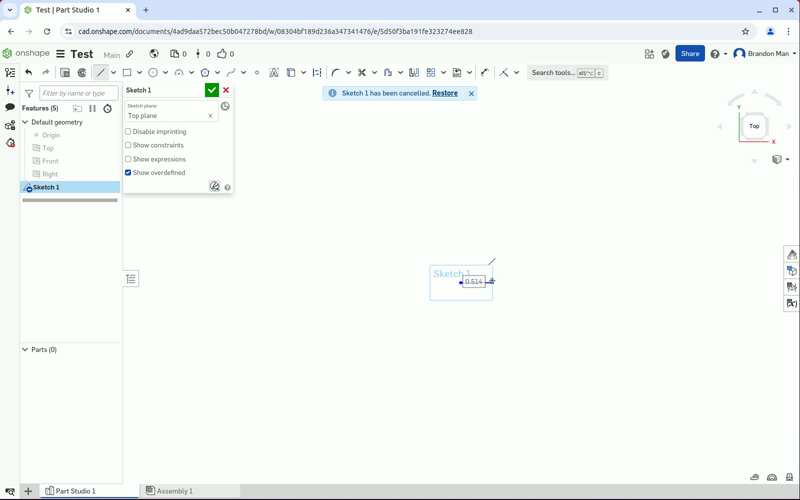
key_down(shift)
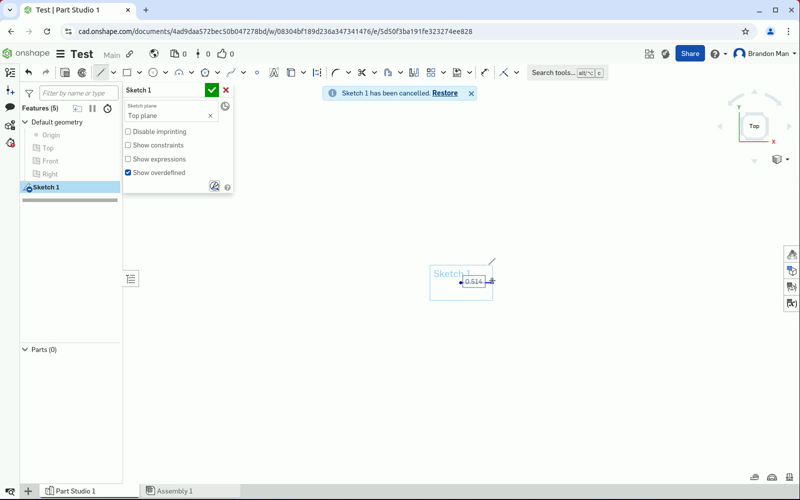
mouse_move(522, 280)
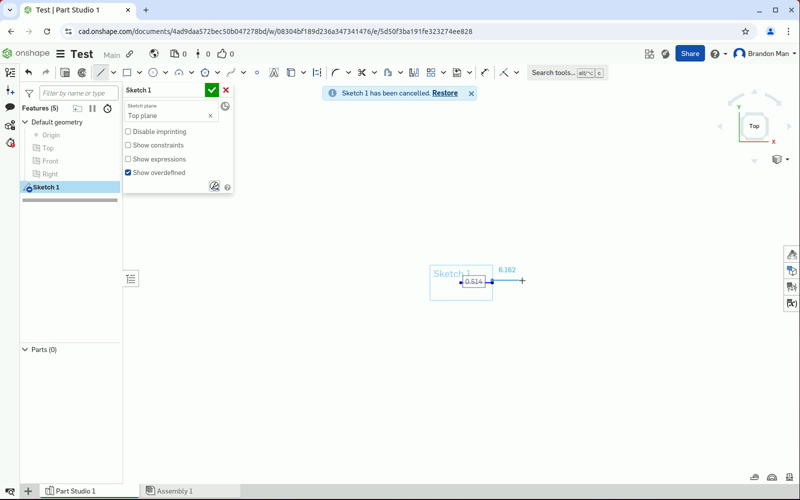
mouse_move(460, 280)
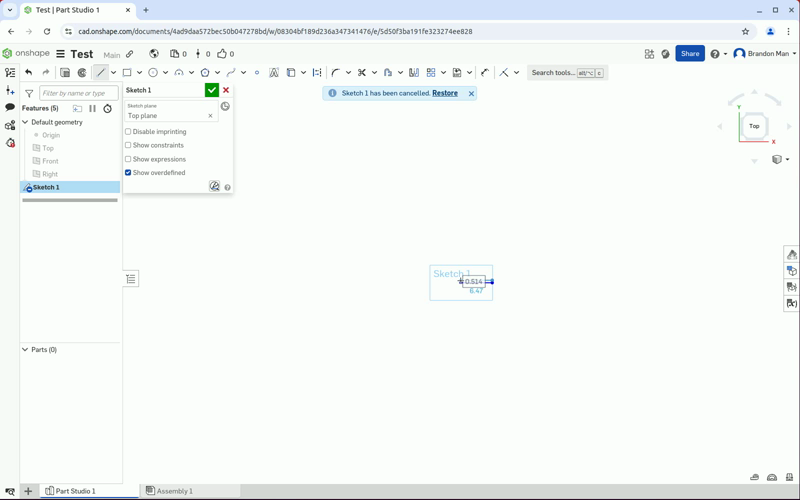
scroll(6)
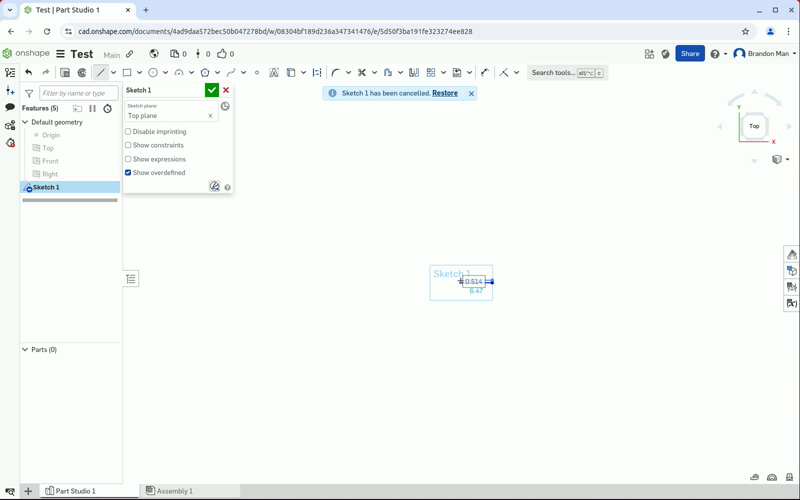
scroll(6)
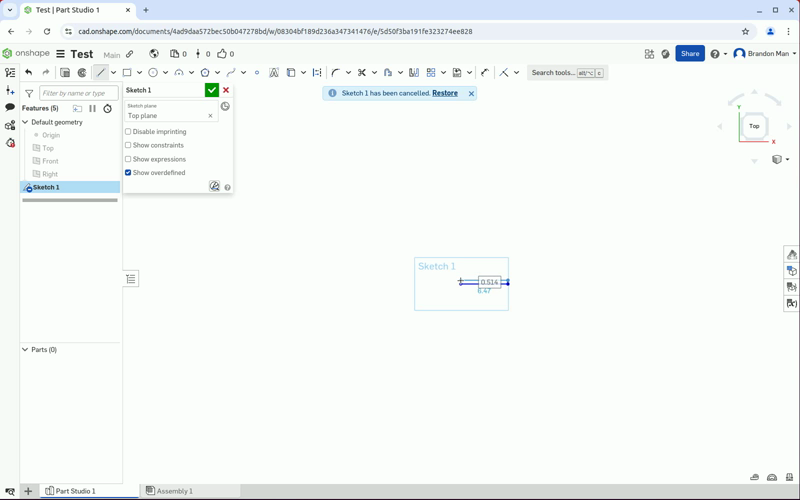
scroll(6)
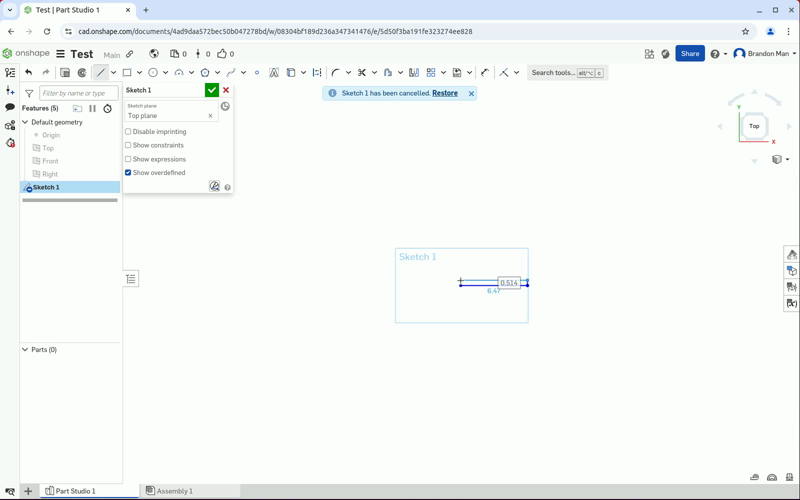
scroll(6)
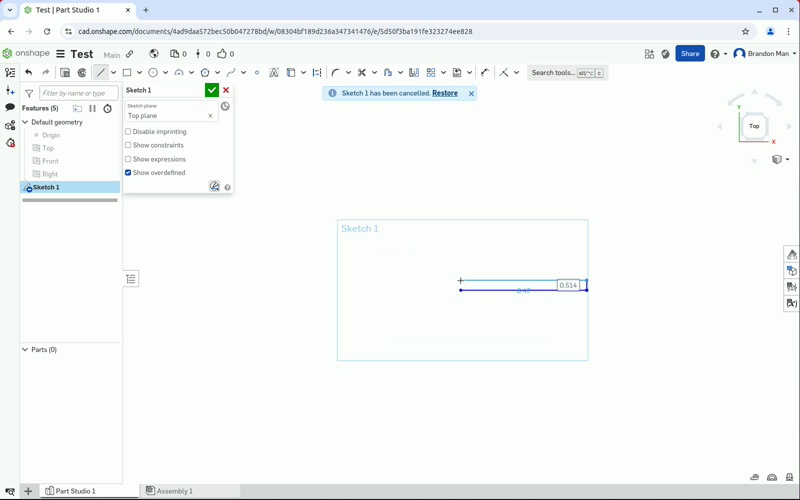
scroll(6)
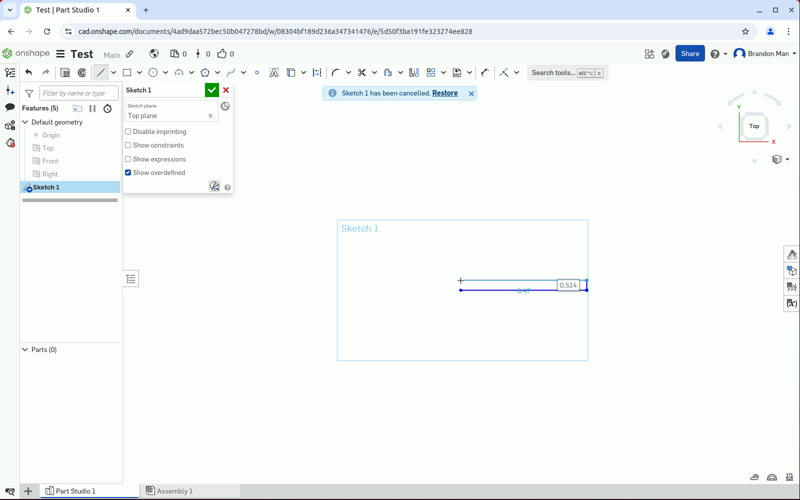
scroll(6)
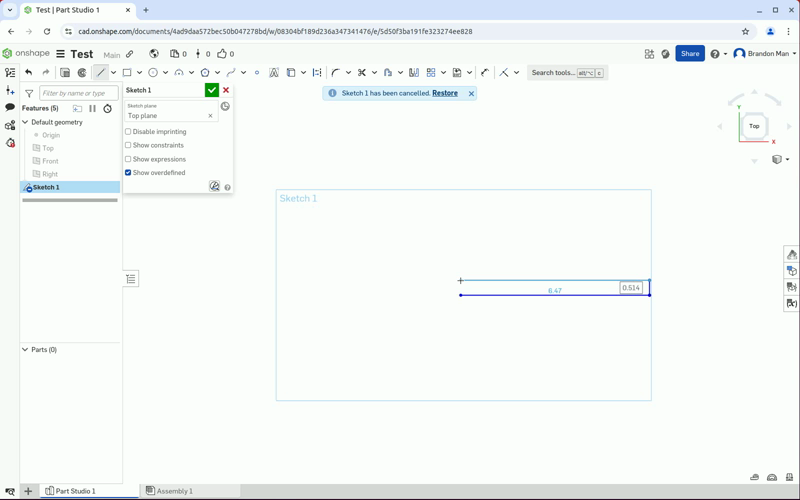
scroll(6)
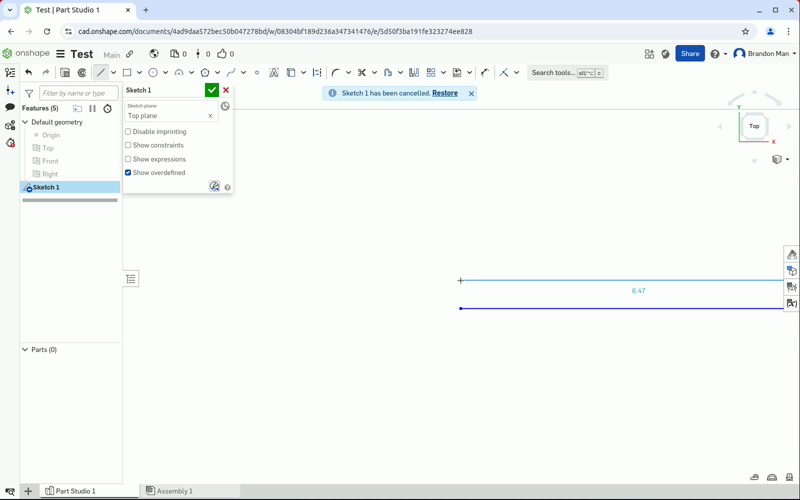
click(460, 280)
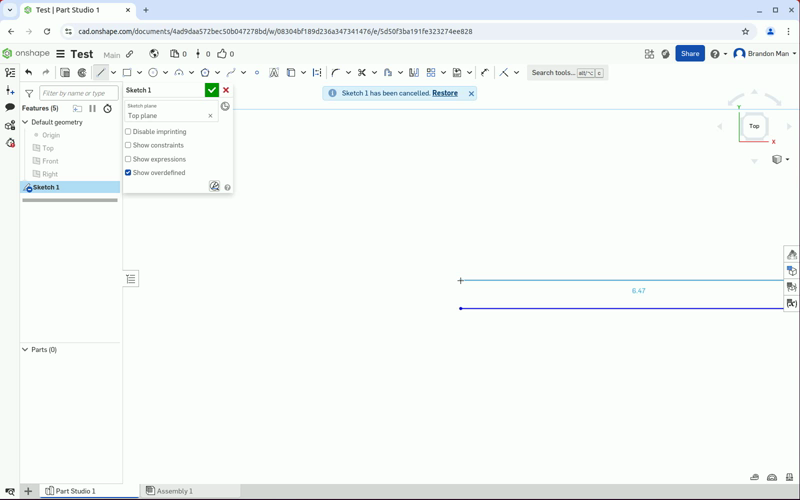
scroll(-6)
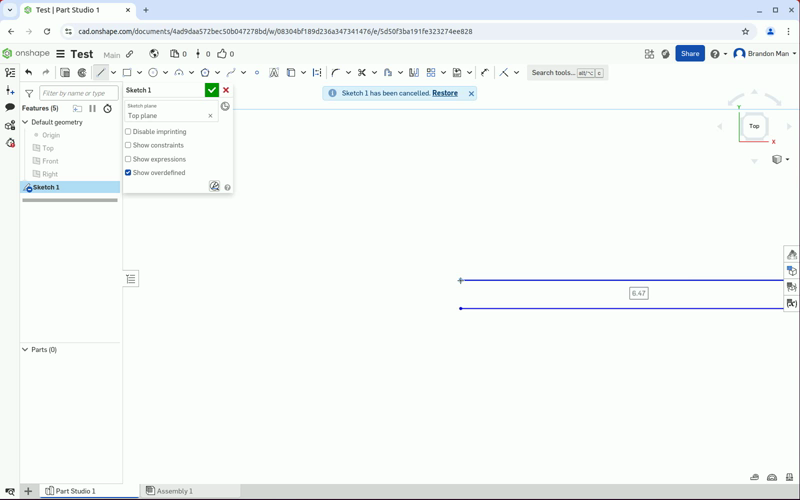
scroll(-6)
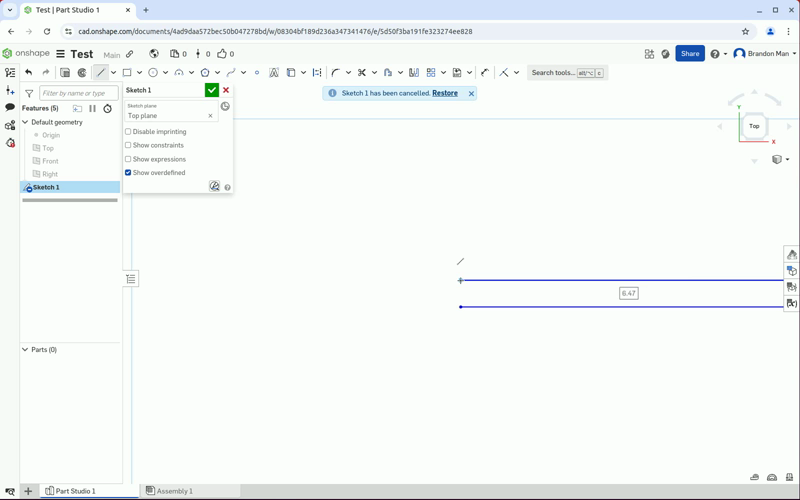
scroll(-6)
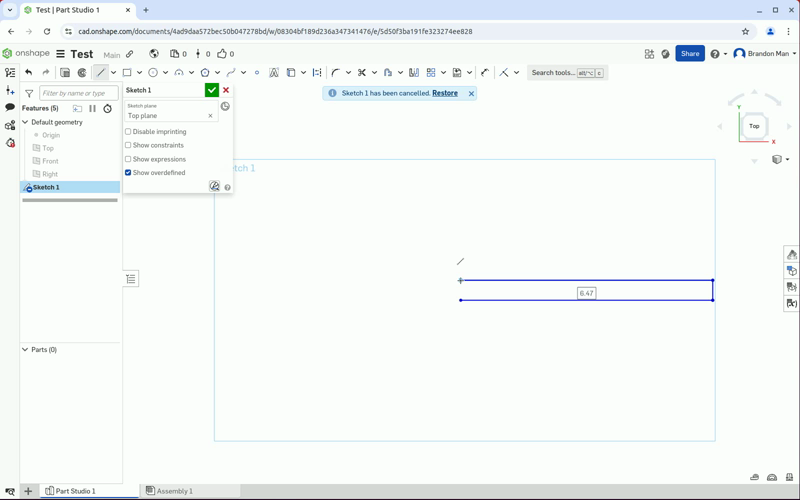
scroll(-6)
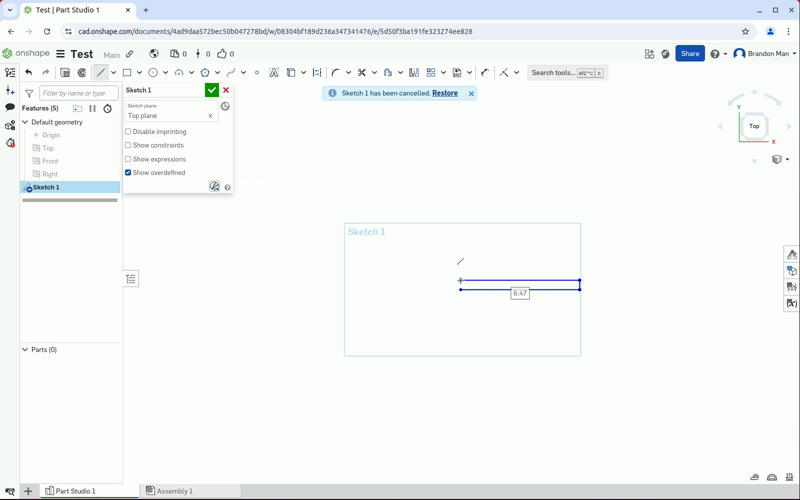
scroll(-6)
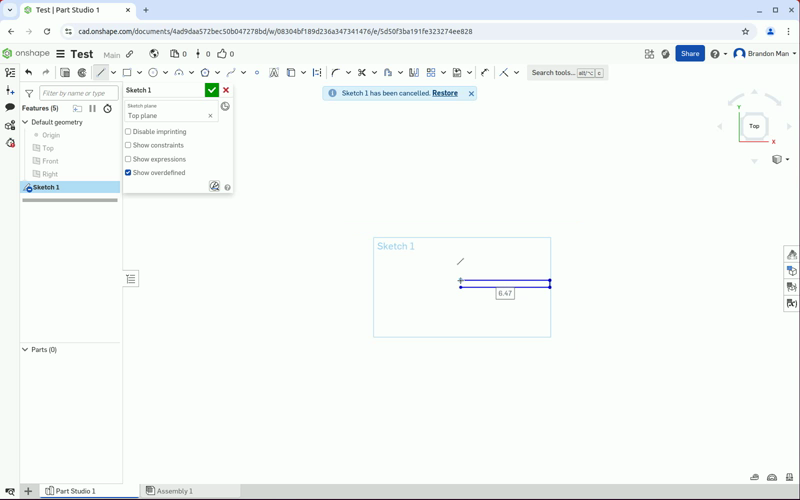
scroll(-6)
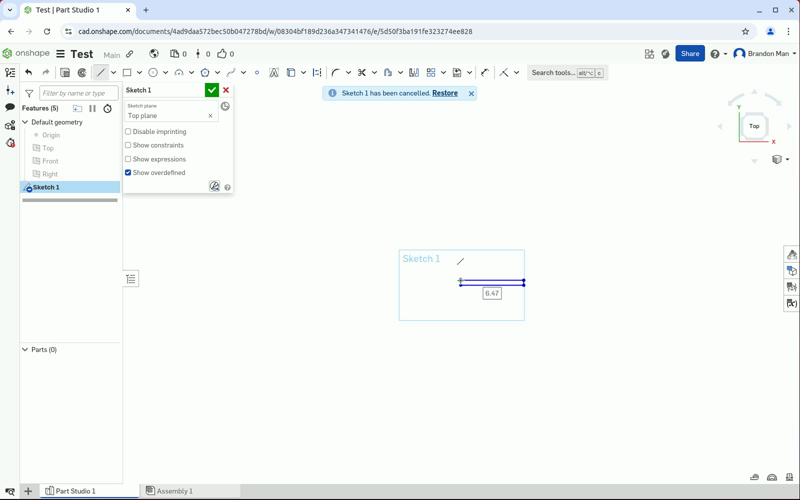
scroll(-6)
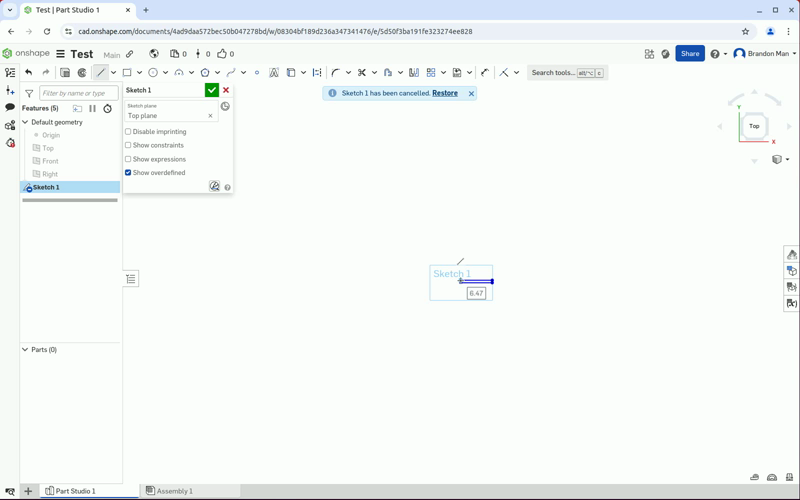
key_up(shift)
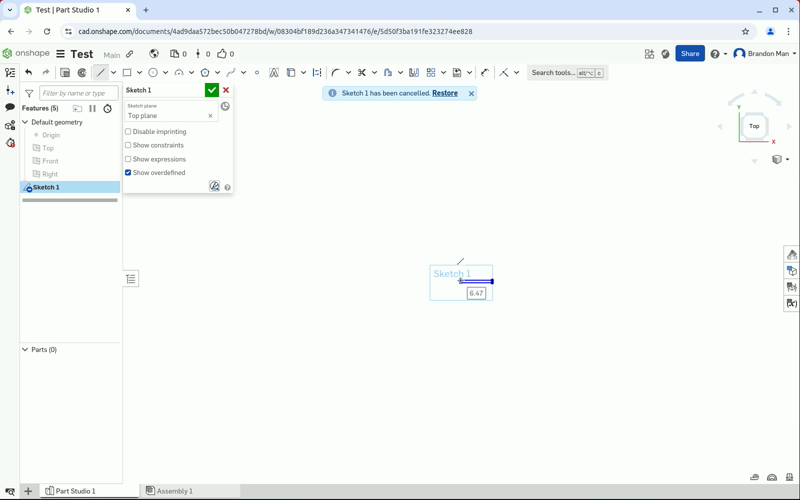
mouse_move(490, 280)
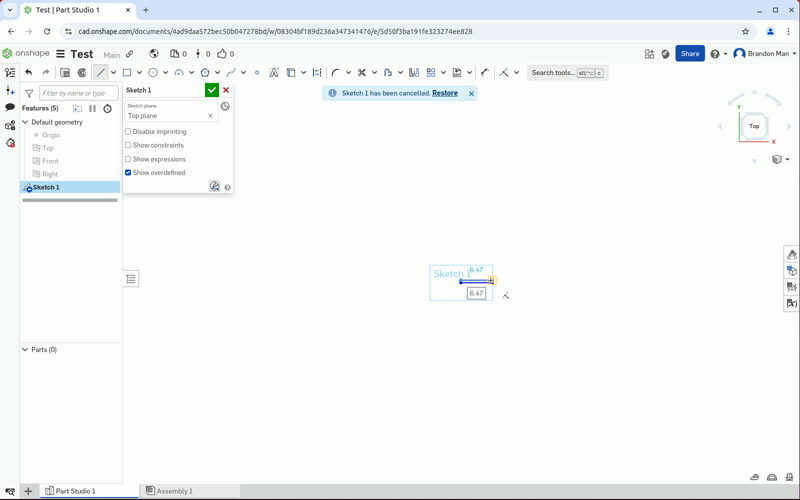
key_down(shift)
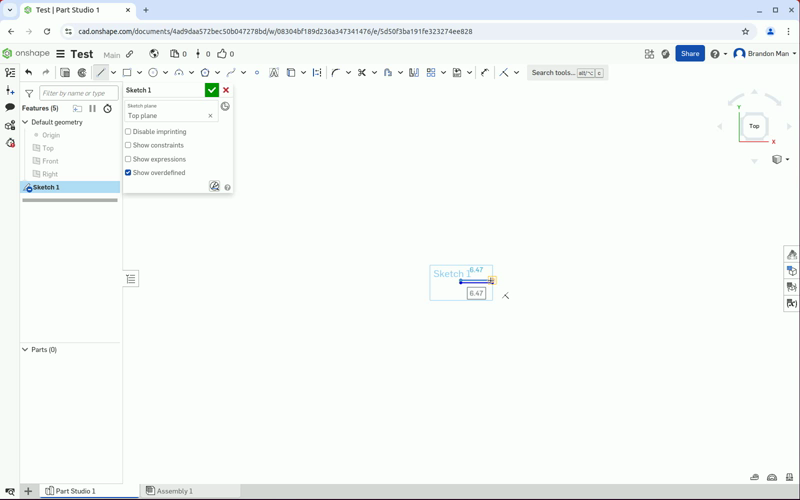
mouse_move(460, 282)
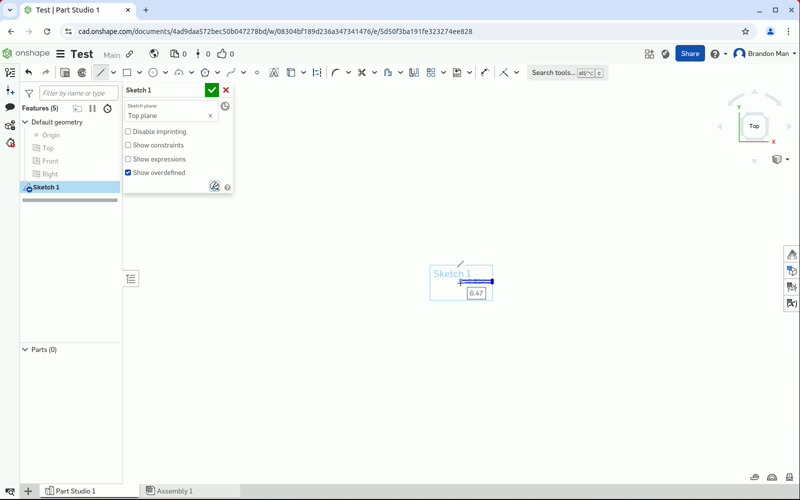
scroll(6)
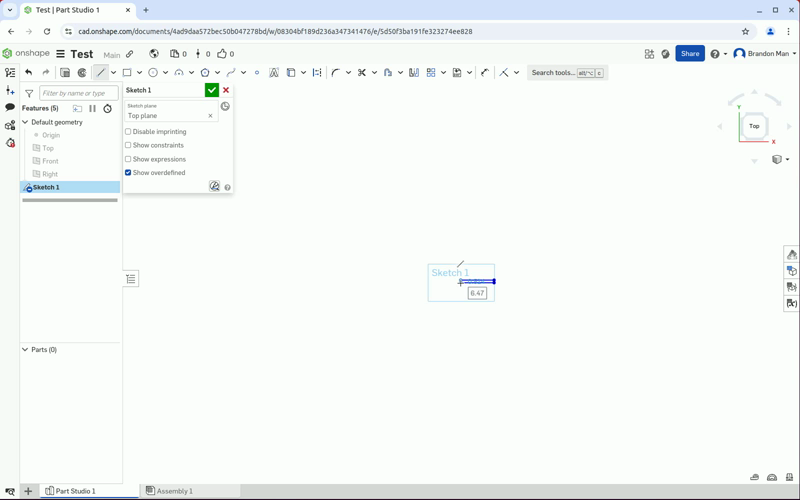
scroll(6)
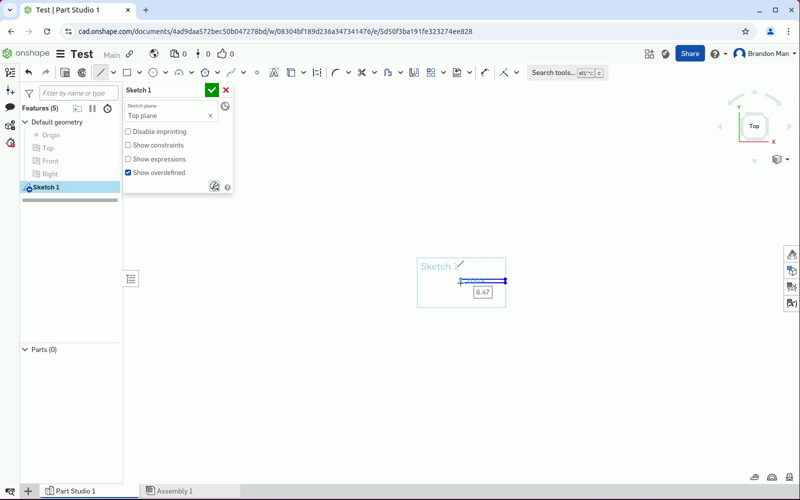
scroll(6)
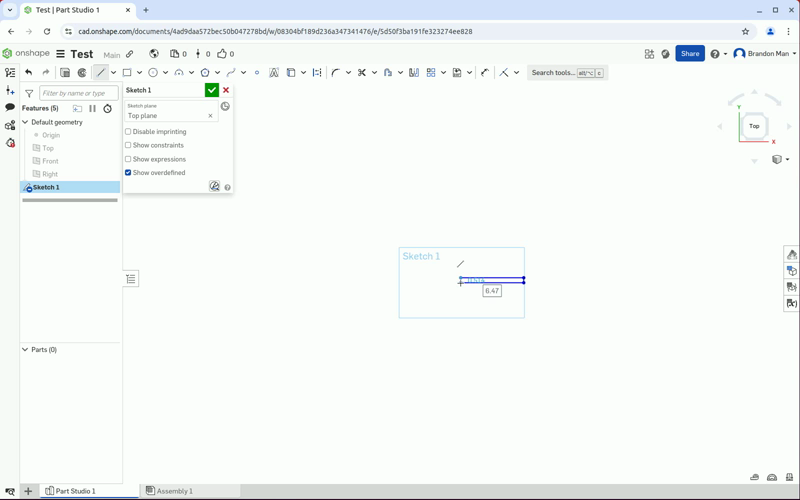
scroll(6)
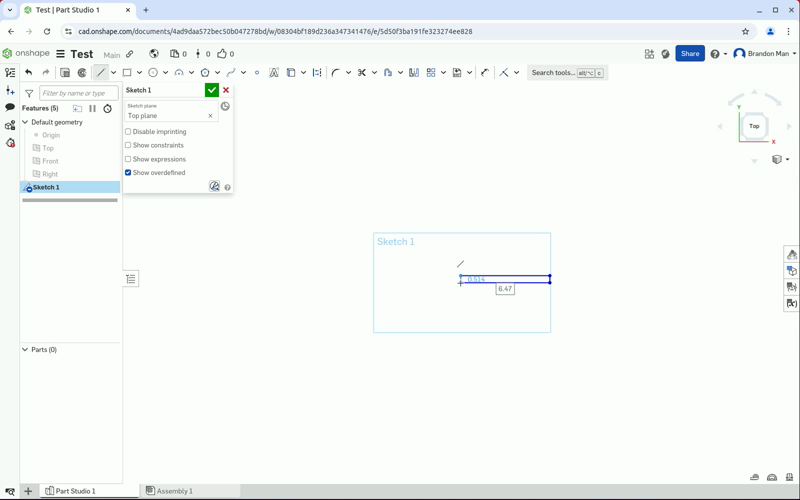
scroll(6)
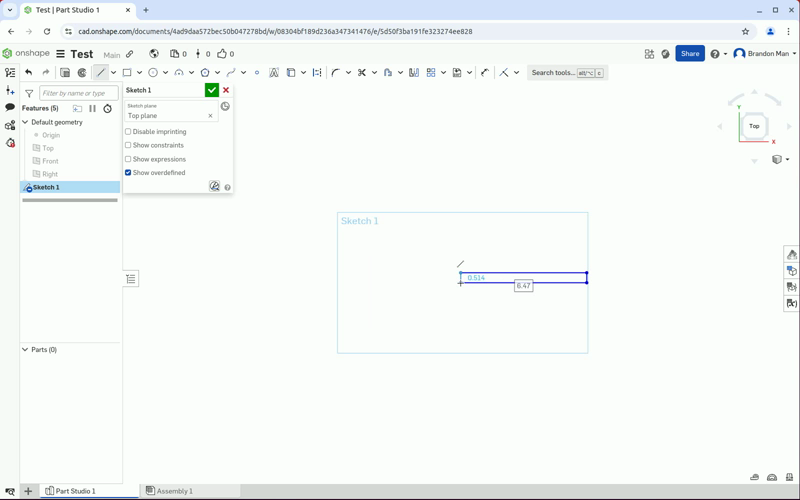
scroll(6)
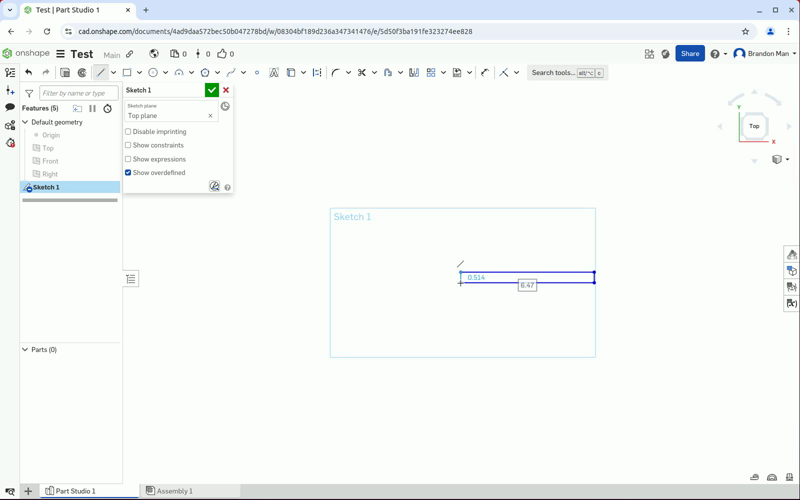
scroll(6)
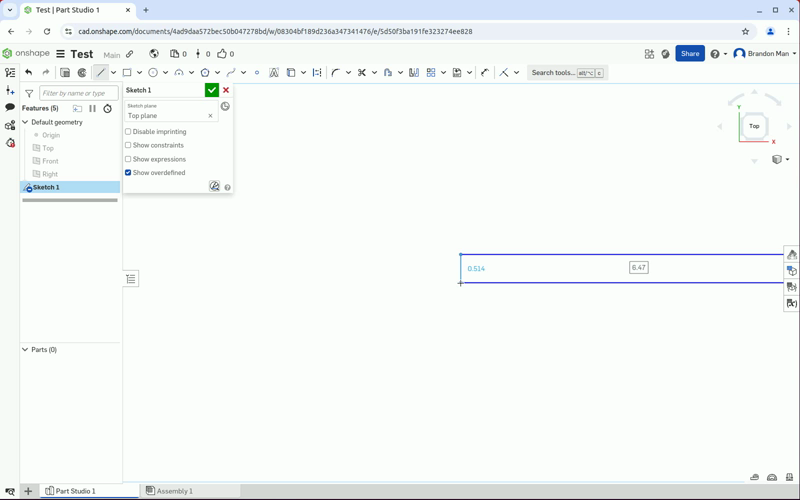
key_up(shift)
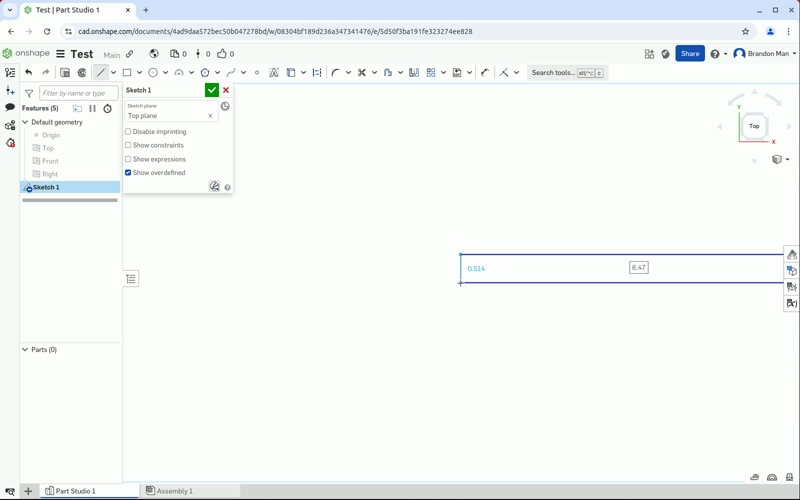
click(460, 282)
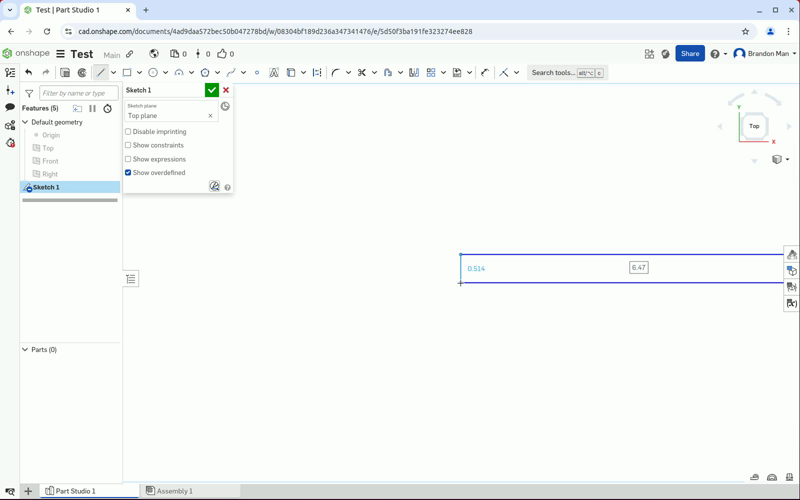
scroll(-6)
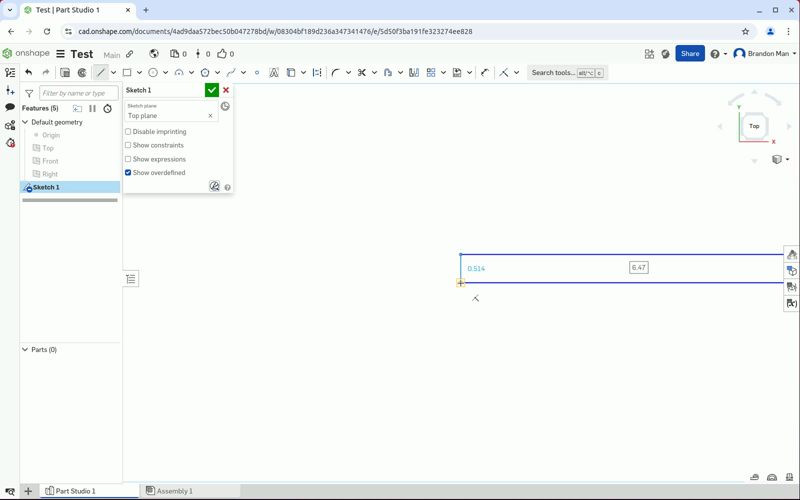
scroll(-6)
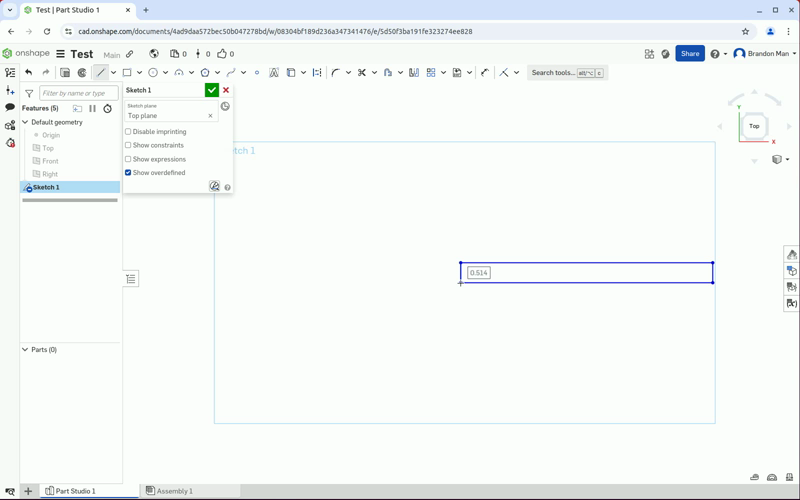
scroll(-6)
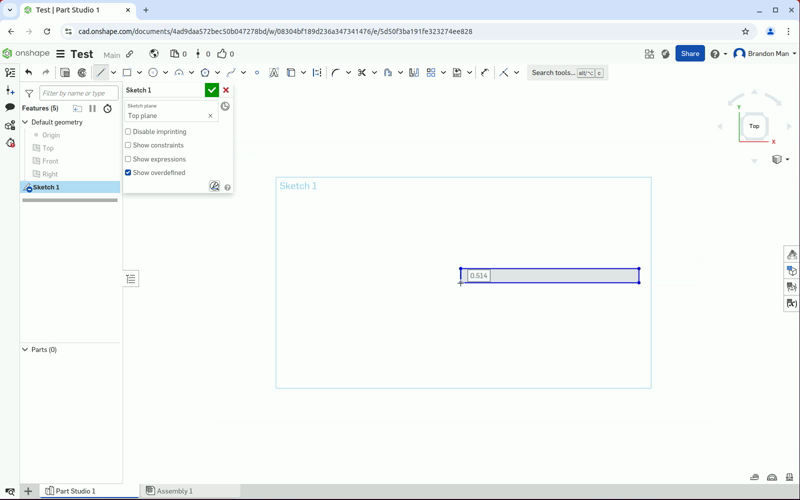
scroll(-6)
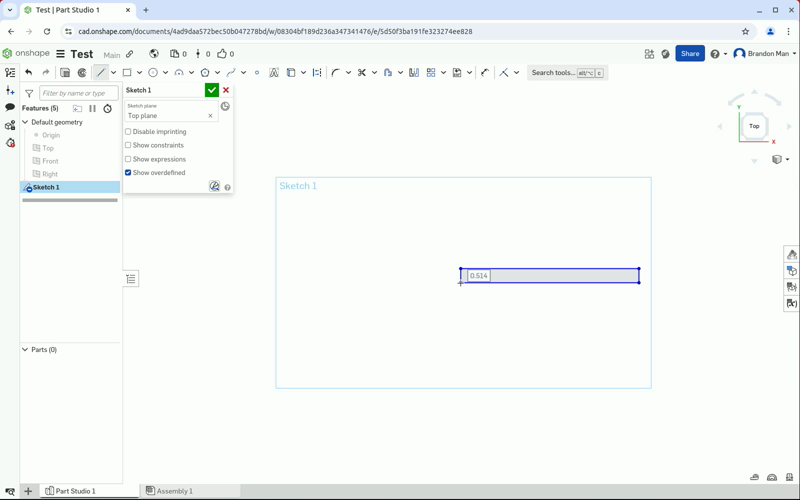
scroll(-6)
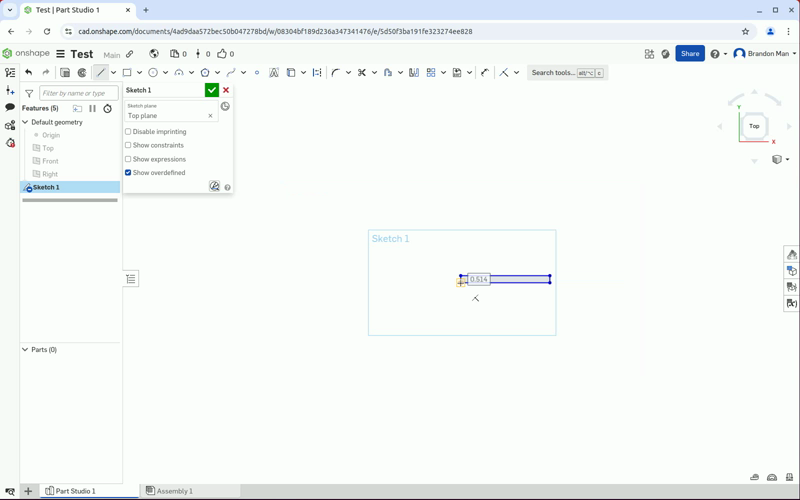
scroll(-6)
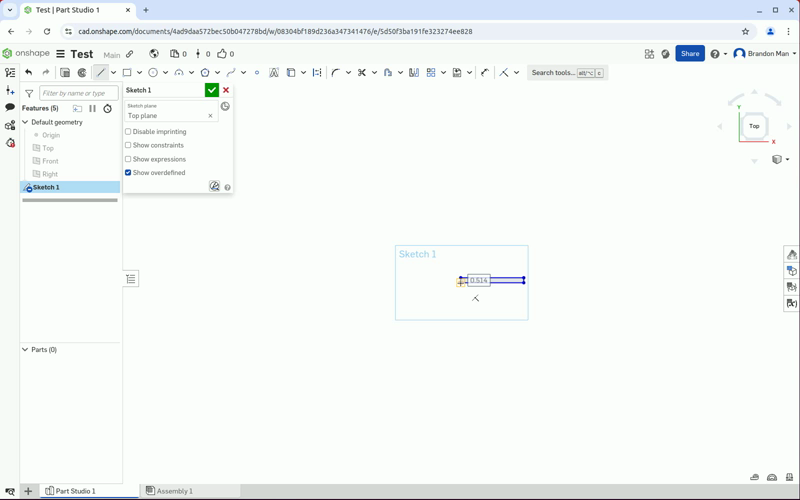
scroll(-6)
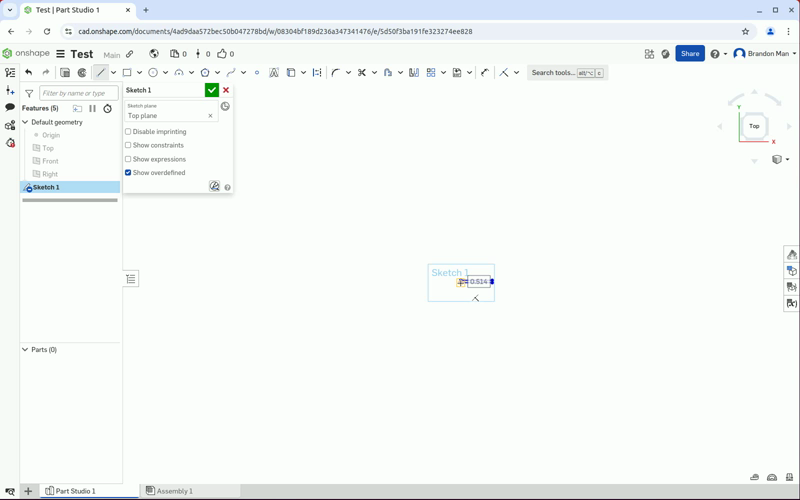
key(esc)
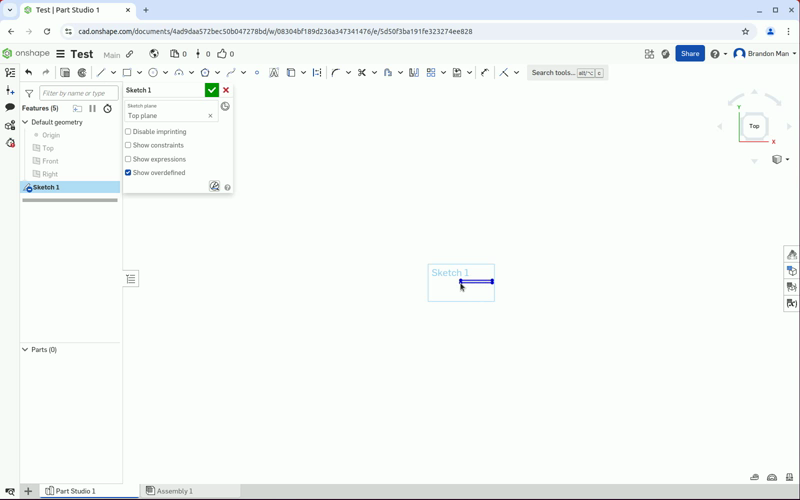
mouse_move(489, 281)
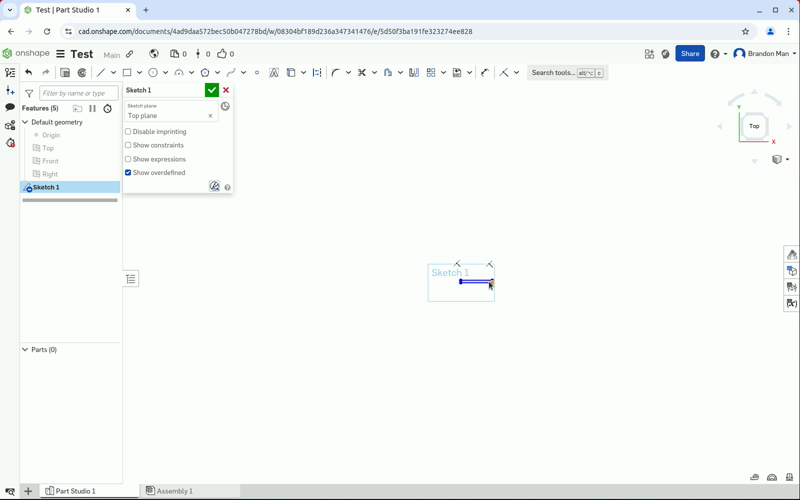
scroll(6)
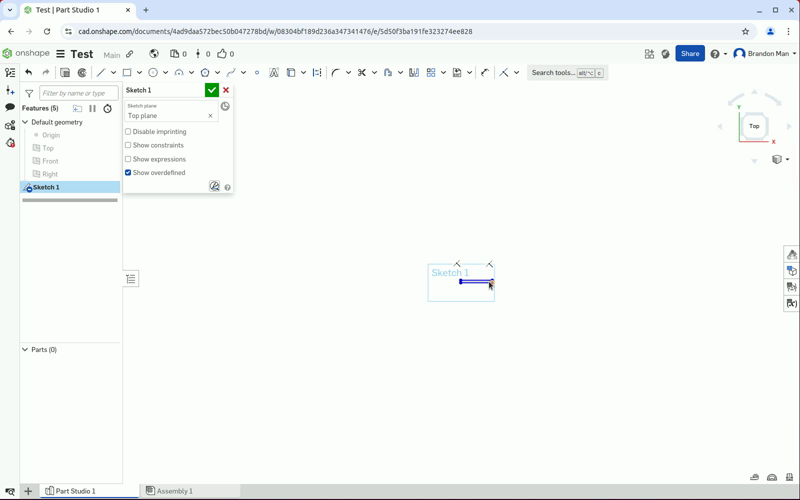
scroll(6)
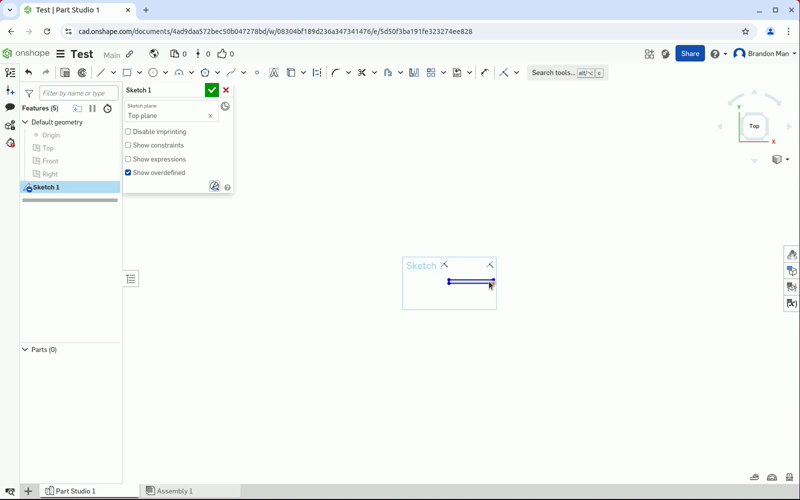
scroll(6)
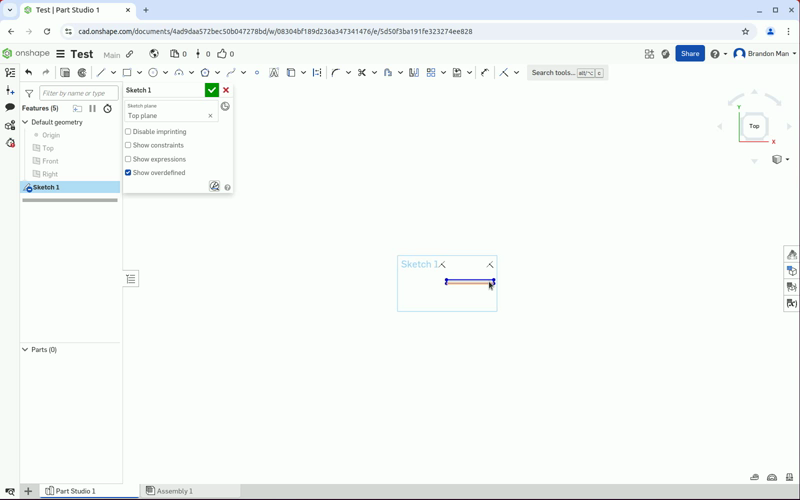
scroll(6)
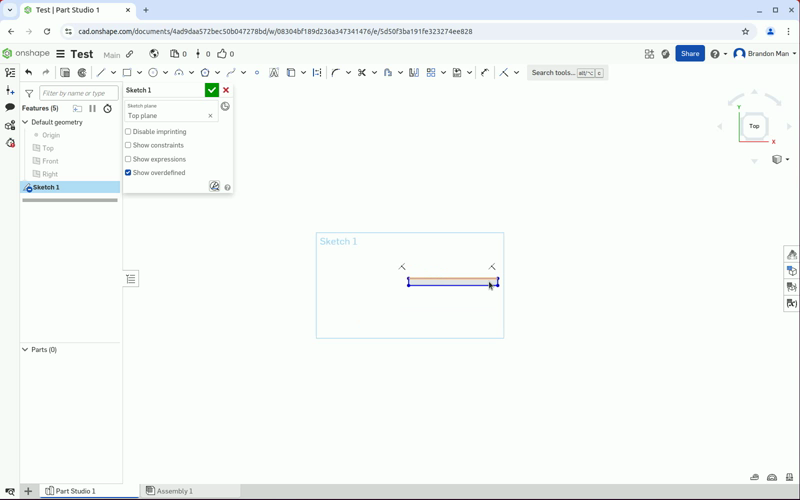
scroll(6)
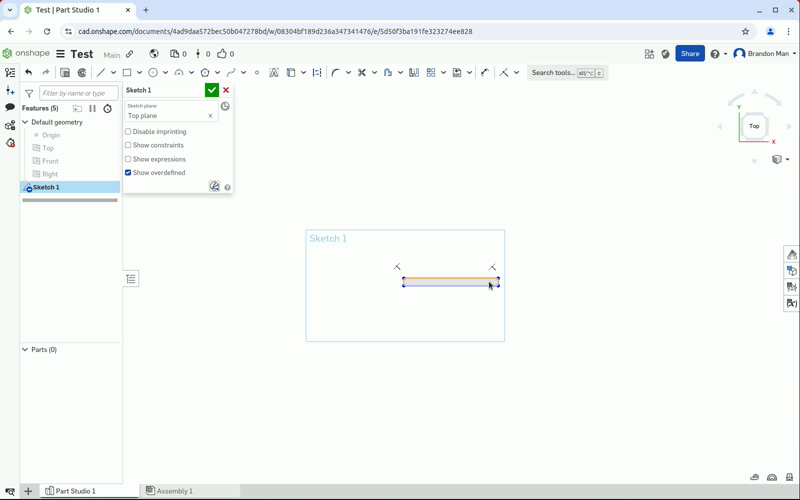
scroll(6)
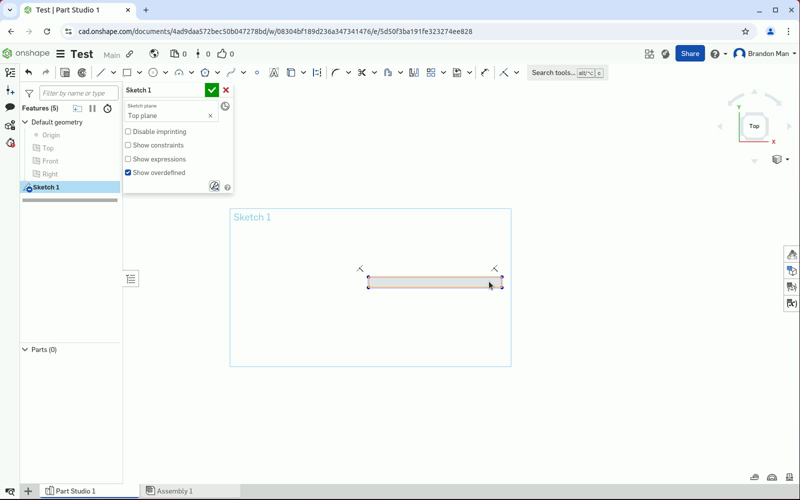
scroll(6)
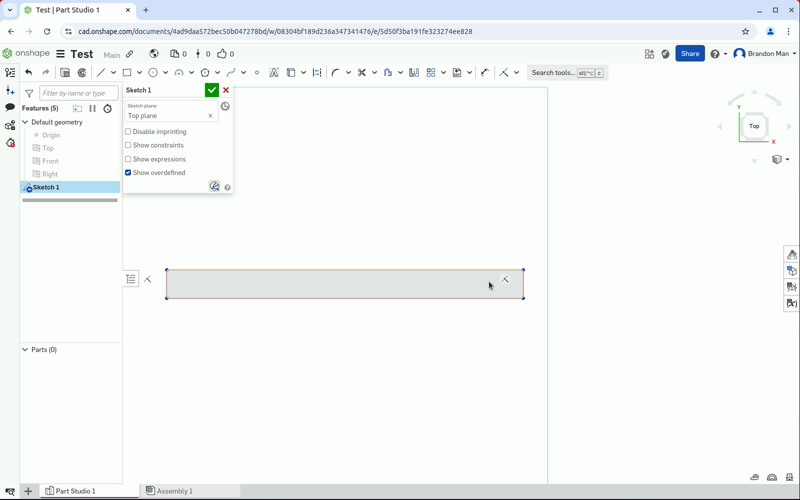
click(489, 281)
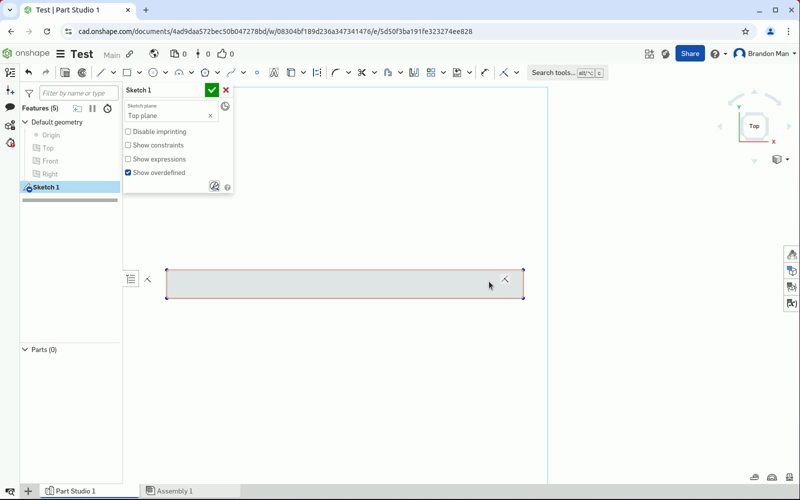
scroll(-6)
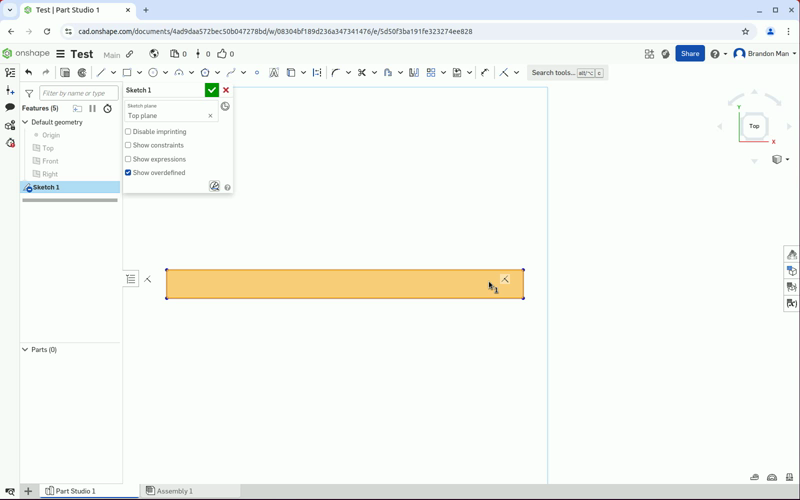
scroll(-6)
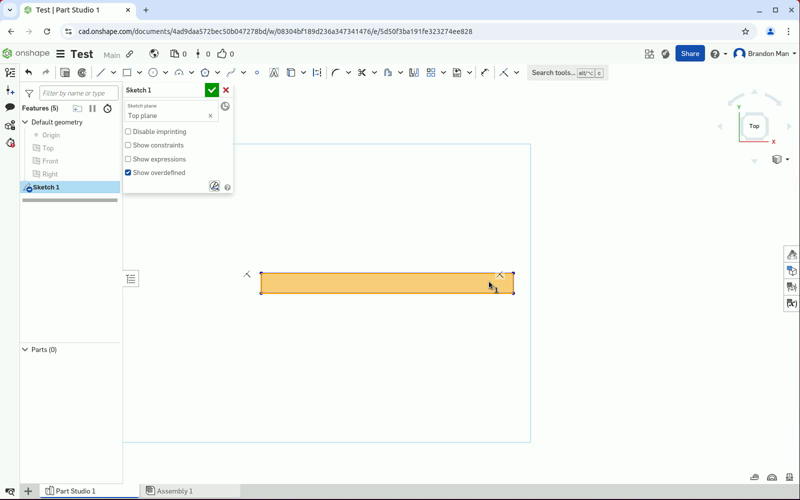
scroll(-6)
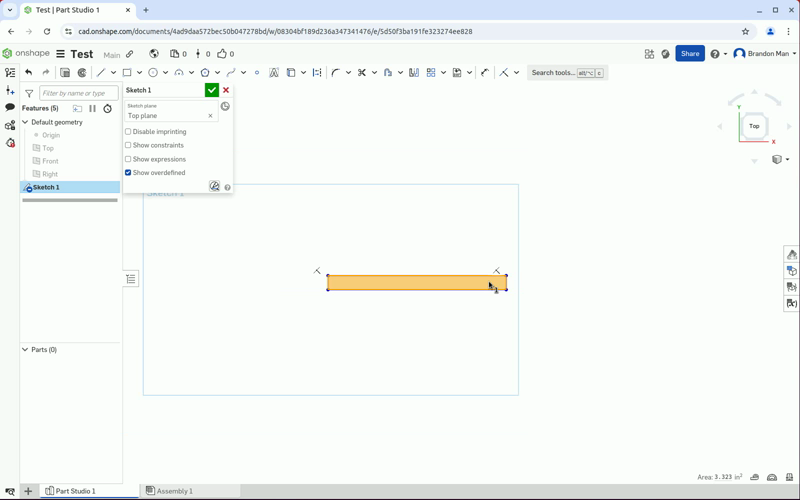
scroll(-6)
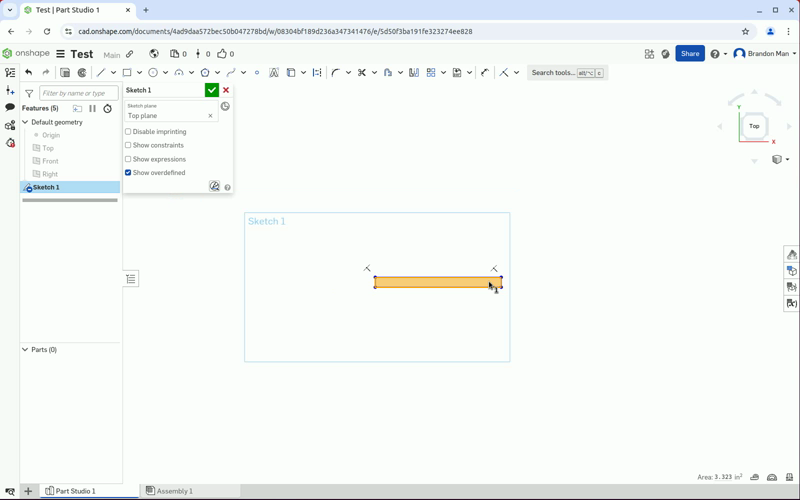
scroll(-6)
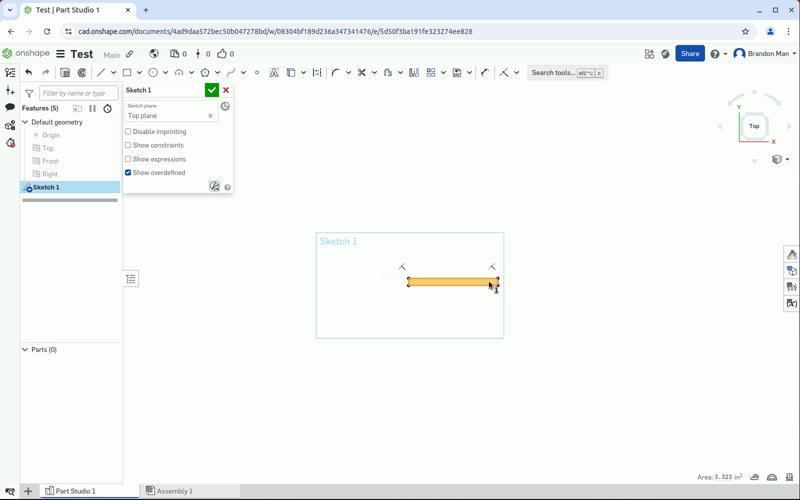
scroll(-6)
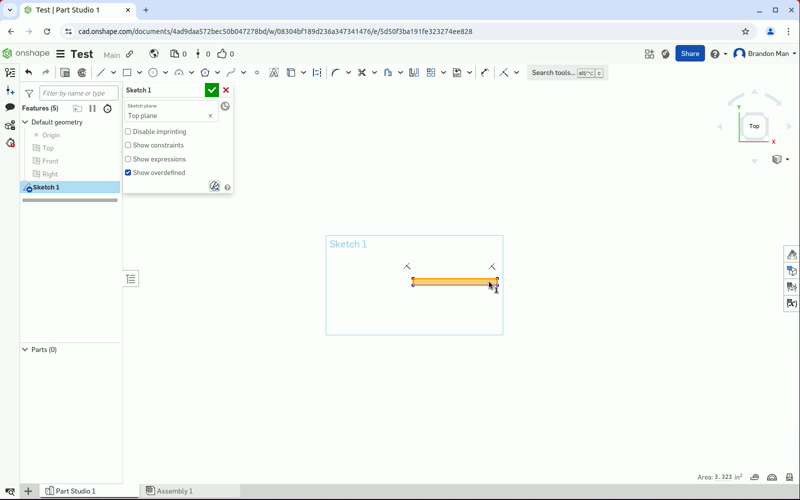
scroll(-6)
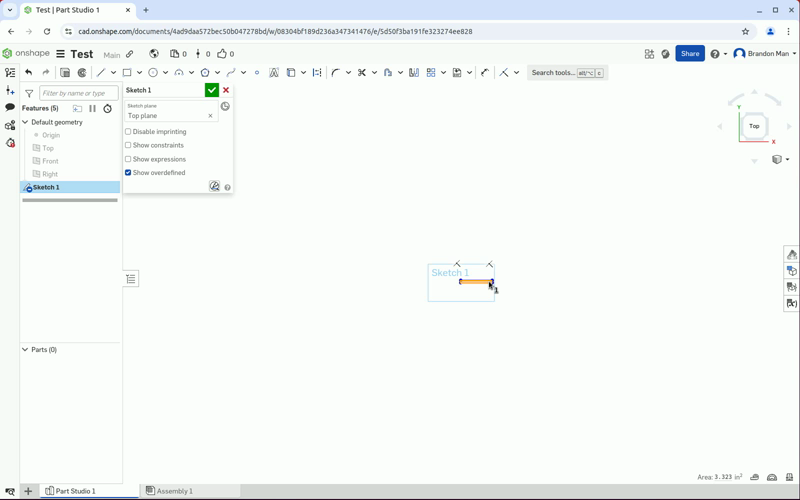
mouse_move(73, 352)
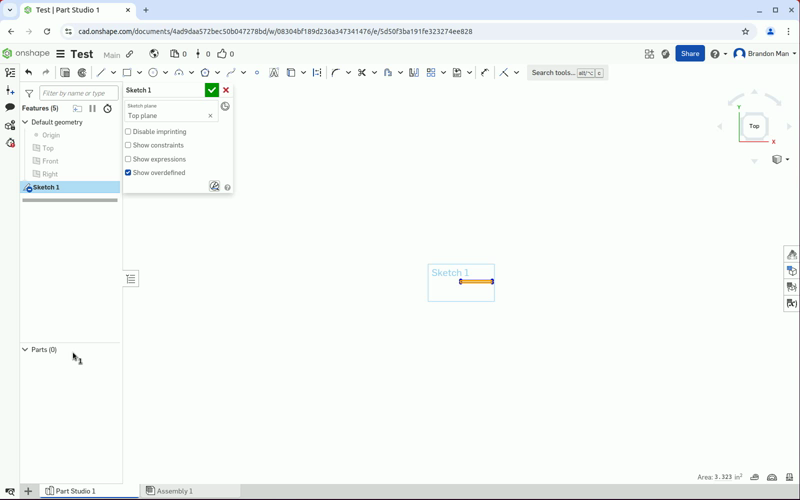
key(shift+y)
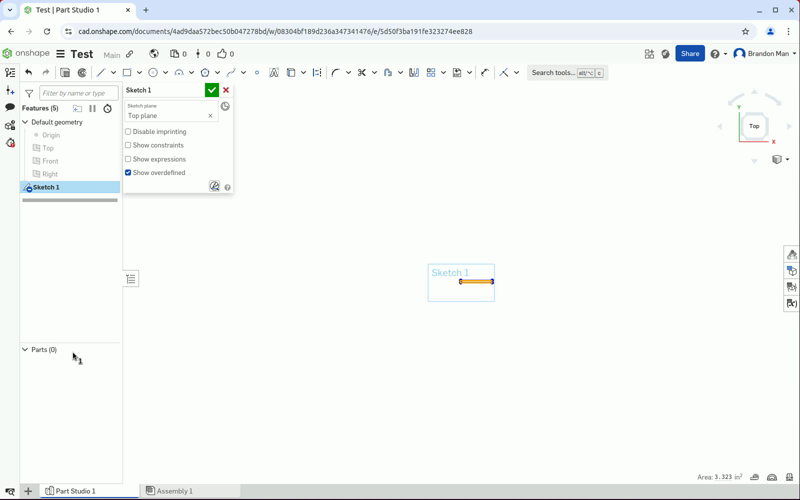
key(shift+e)
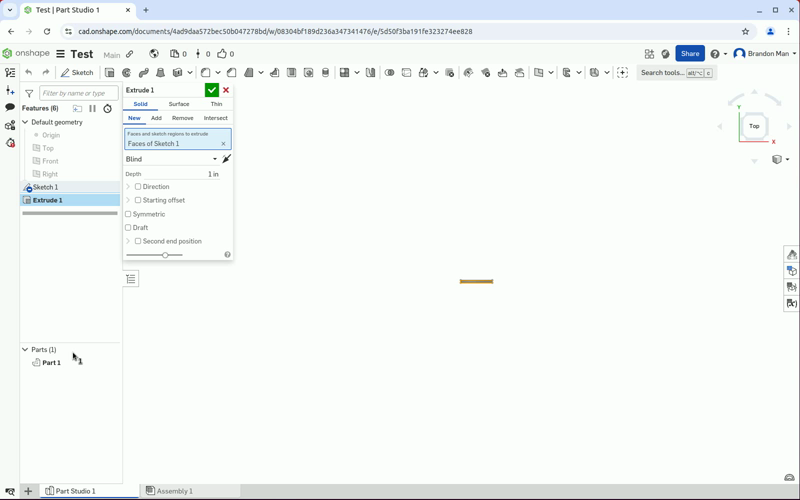
mouse_move(143, 106)
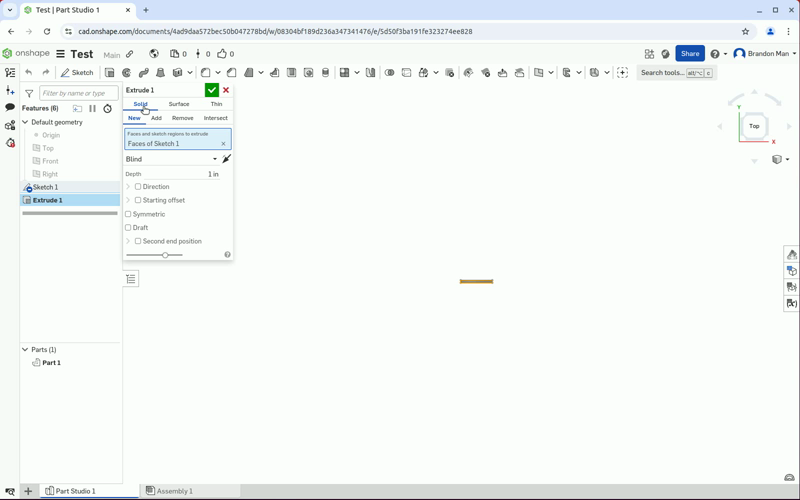
click(143, 106)
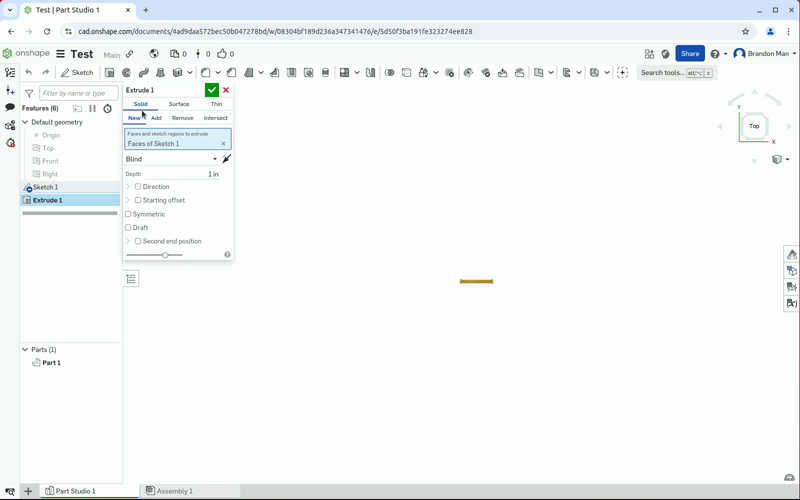
mouse_move(137, 120)
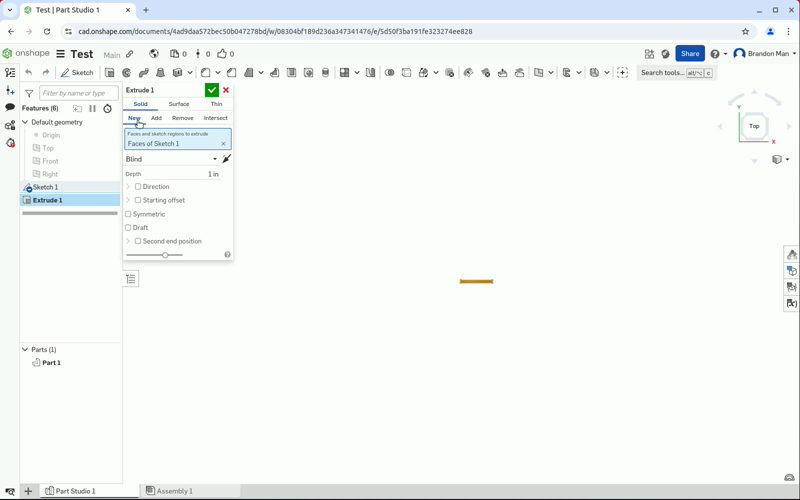
click(137, 120)
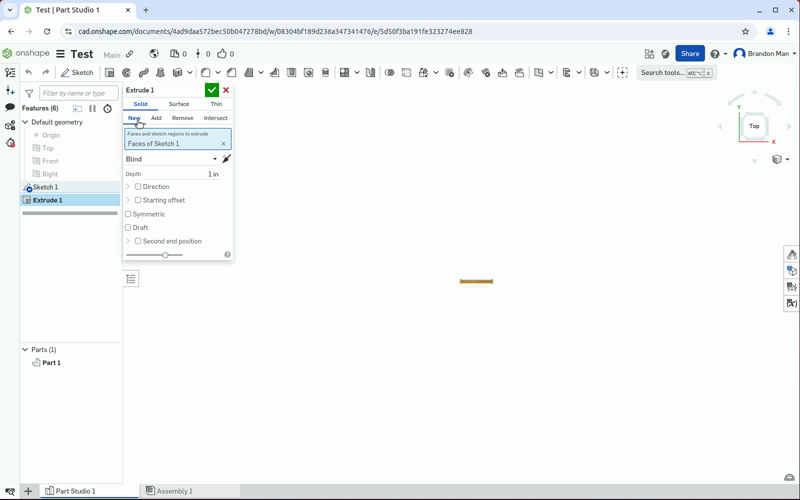
key(tab, 4)
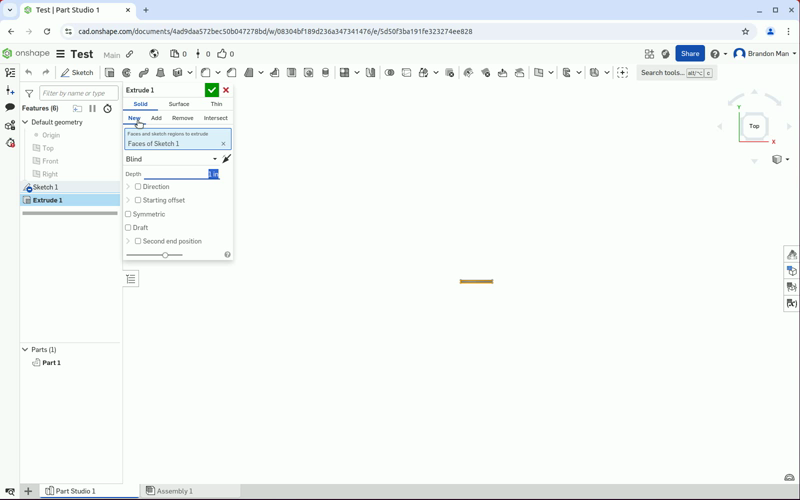
text(23.108)
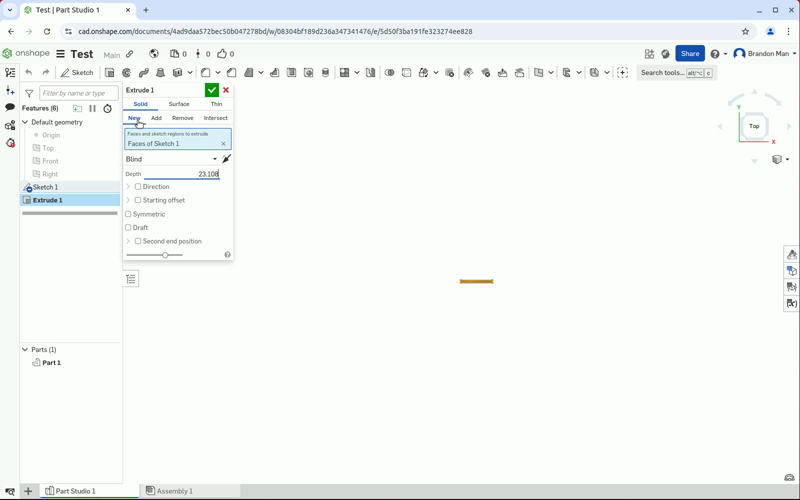
key(enter)
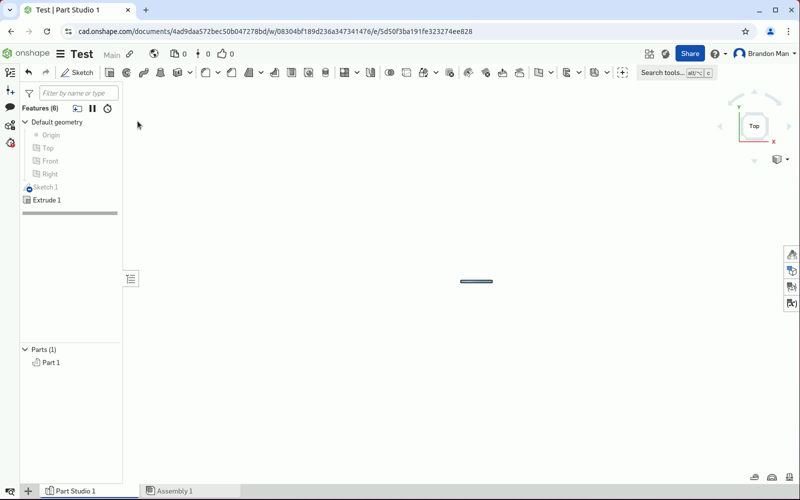
key(shift+h)
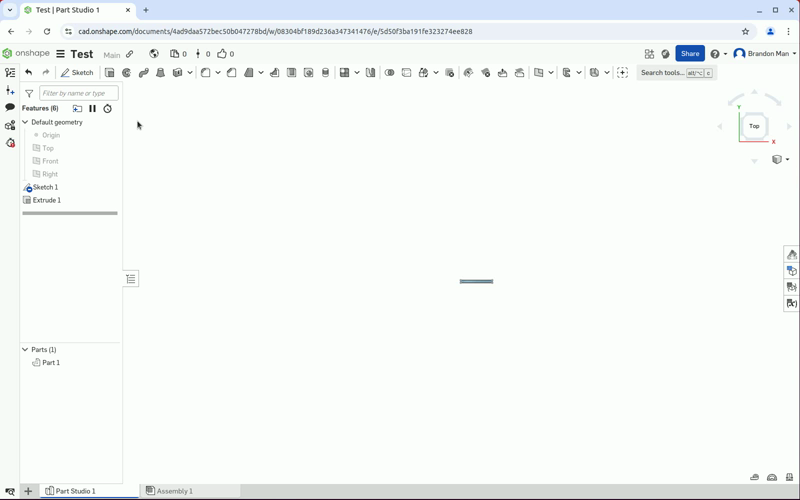
key(shift+h)
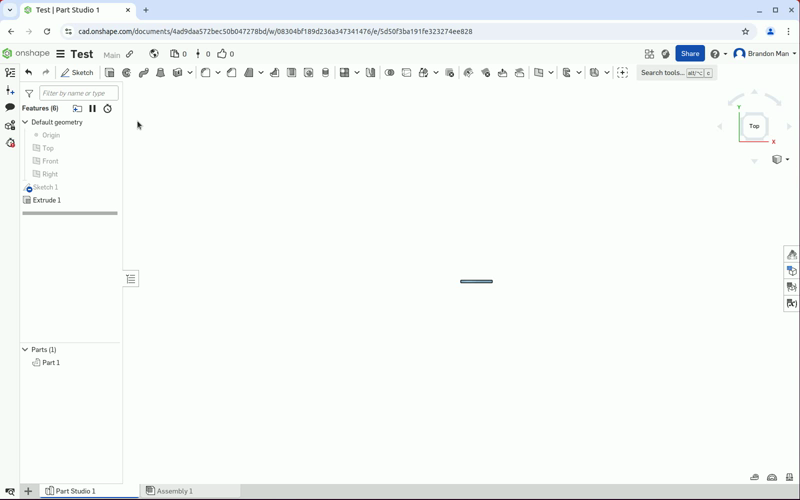
mouse_move(73, 189)
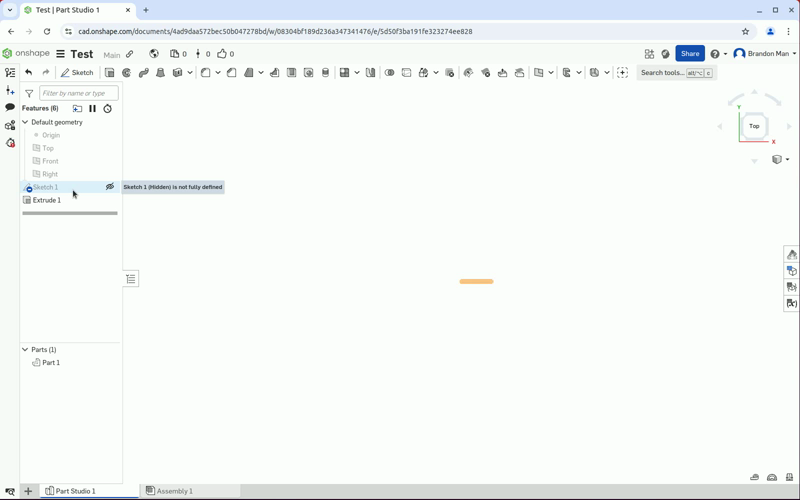
click(73, 189)
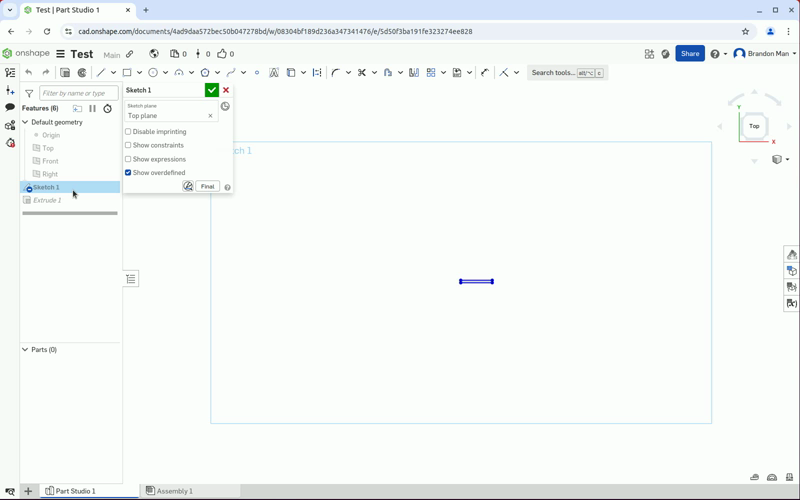
mouse_move(229, 92)
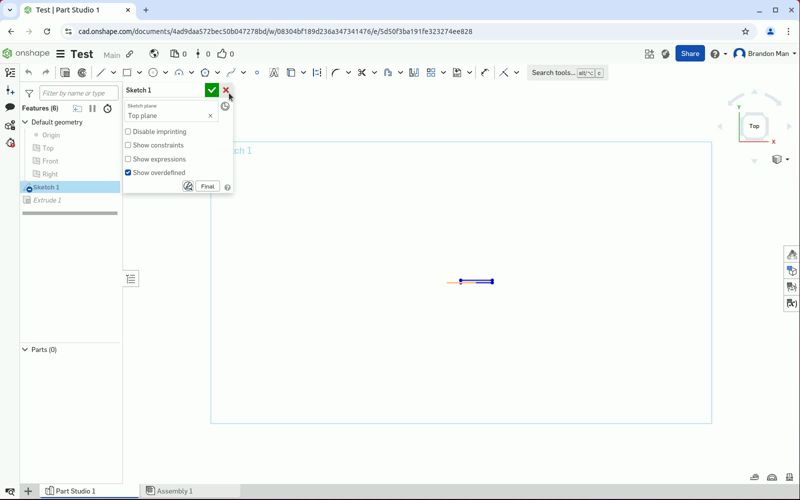
click(229, 92)
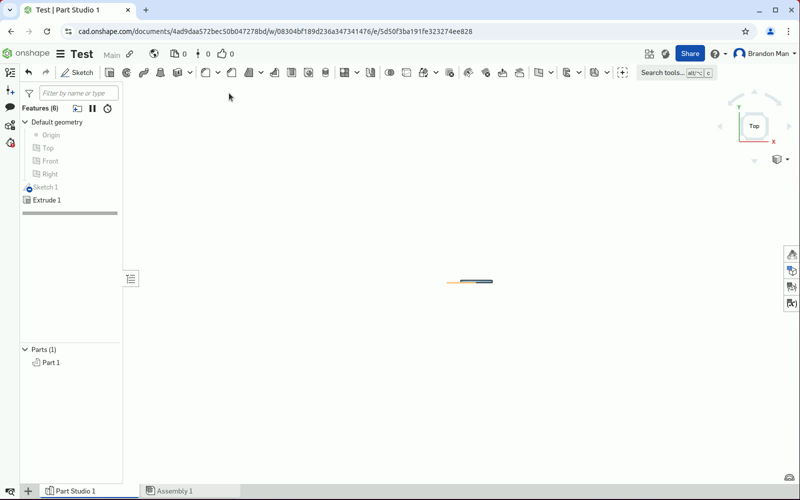
mouse_move(73, 352)
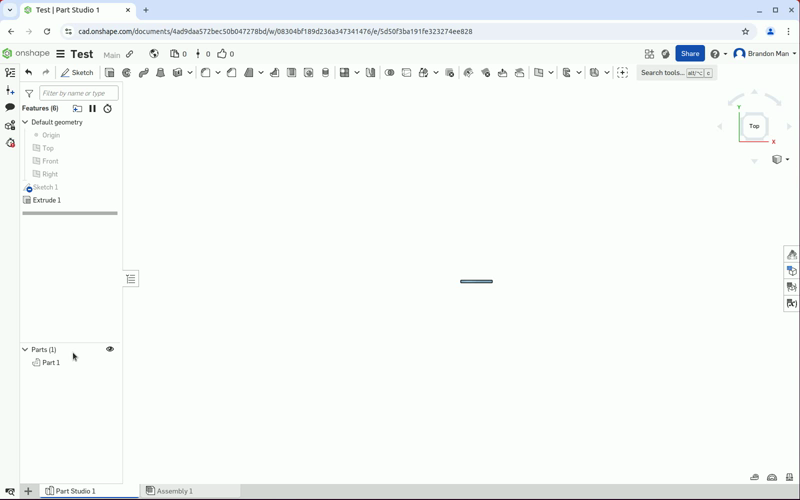
key(y)
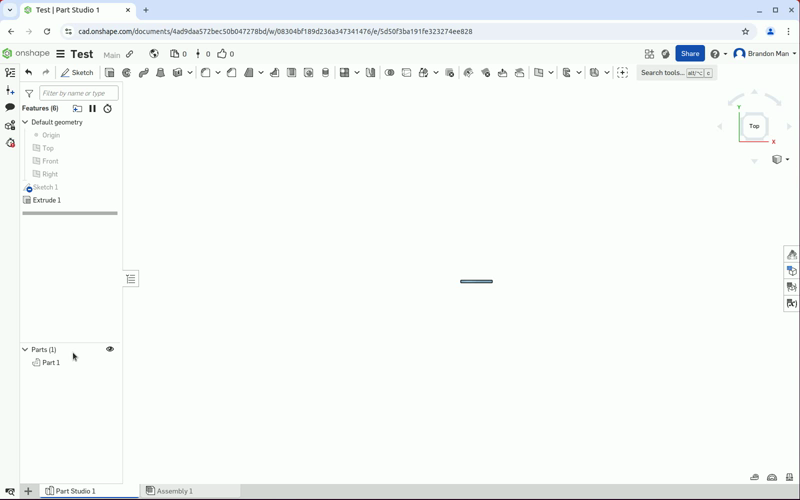
key(shift+p)
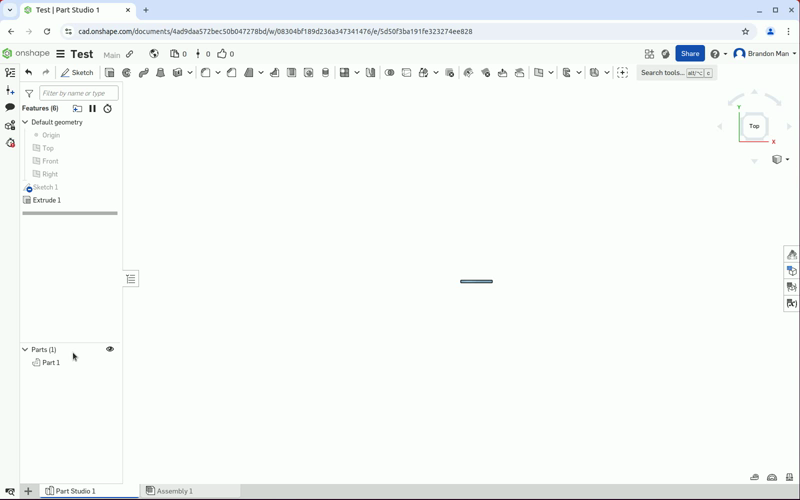
key(space)
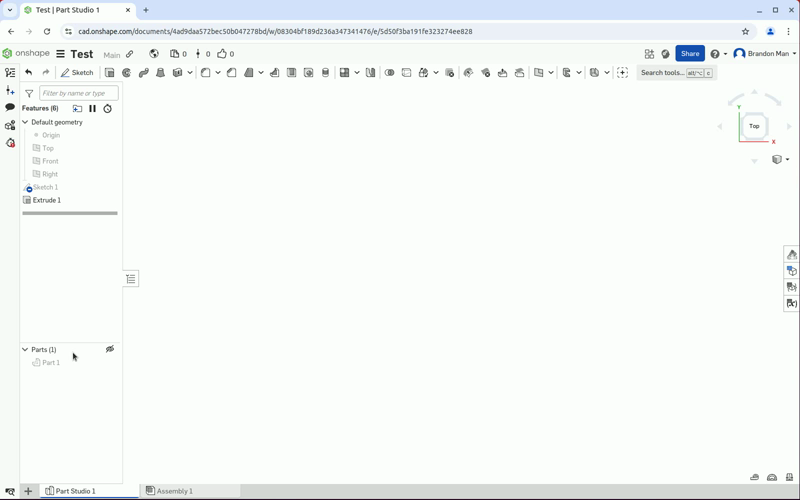
key_down(shift)
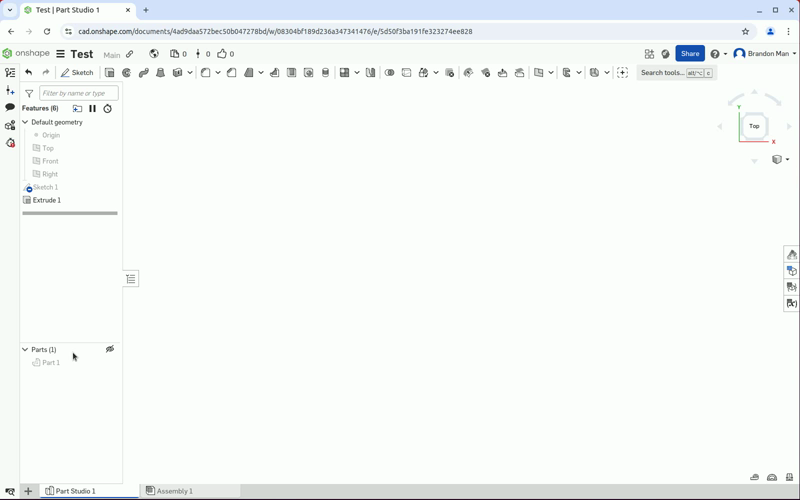
key(up)
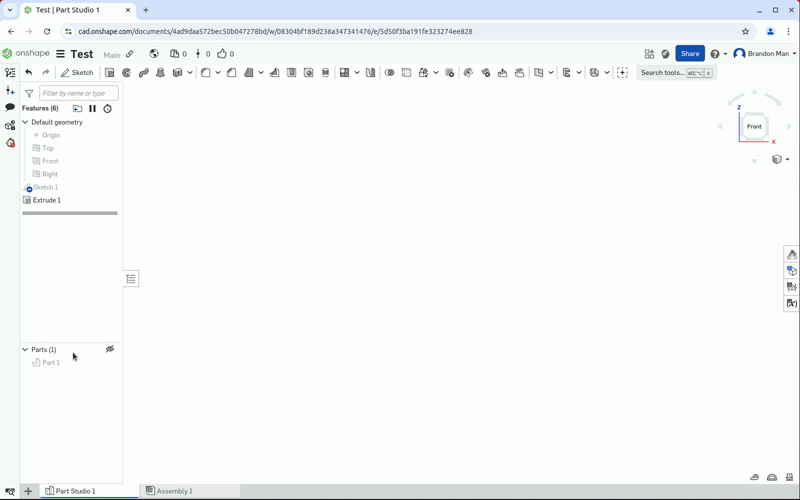
key_up(shift)
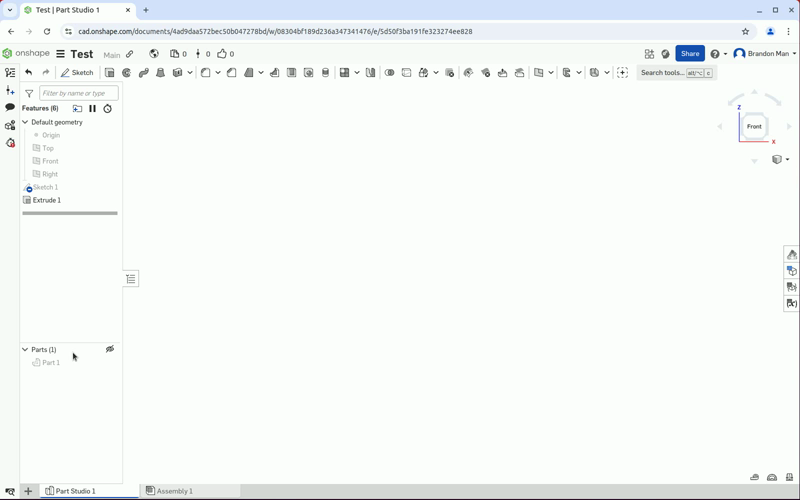
mouse_move(73, 352)
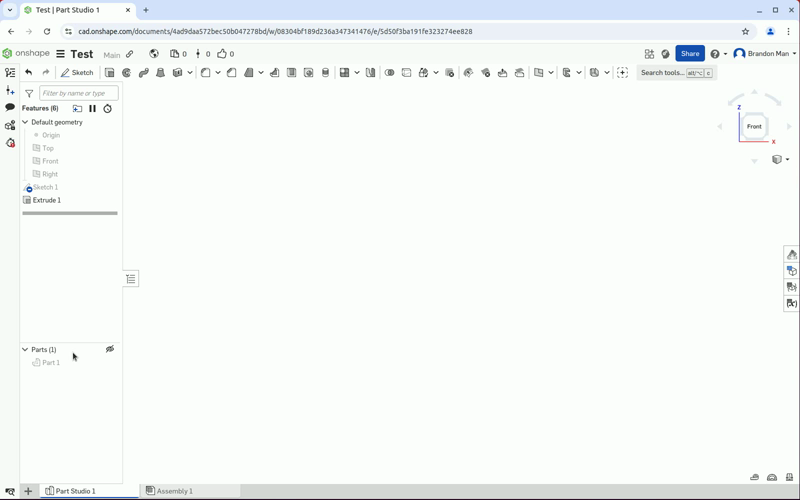
key(shift+y)
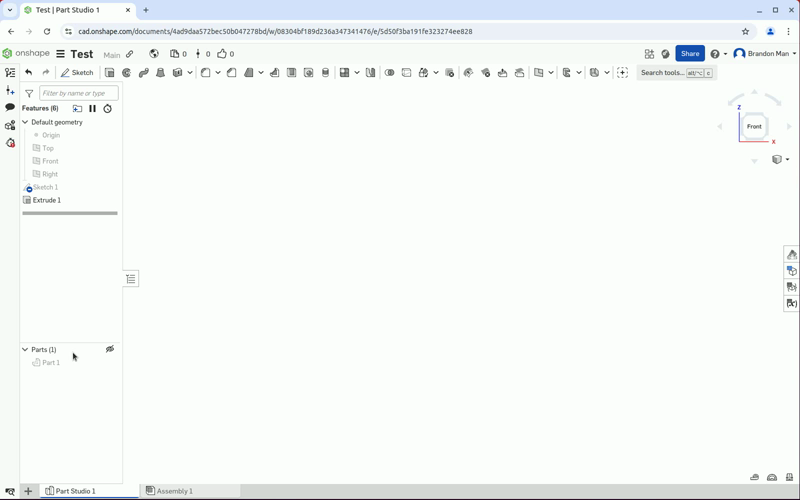
key(shift+s)
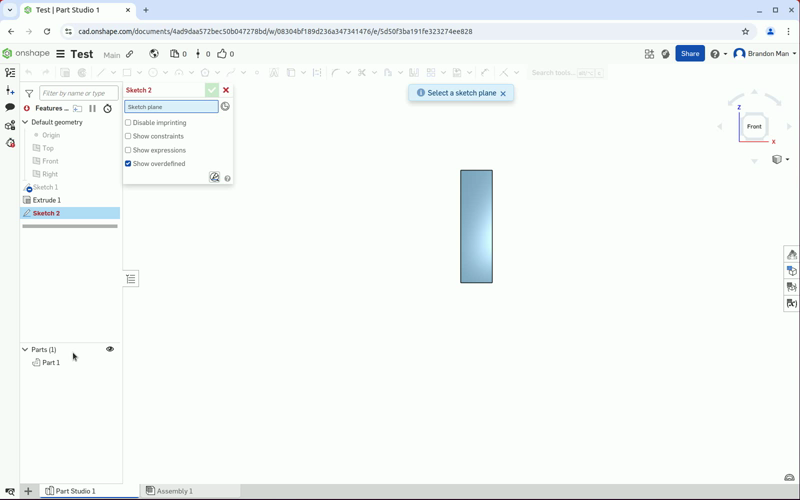
mouse_move(73, 163)
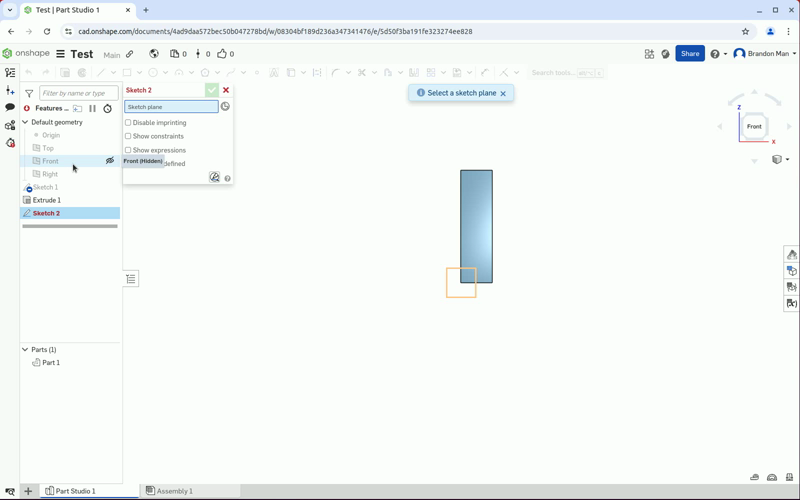
click(73, 163)
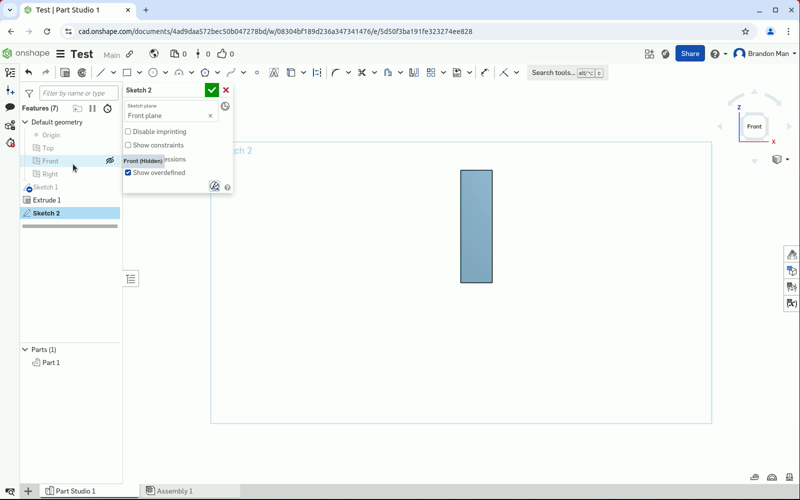
mouse_move(73, 352)
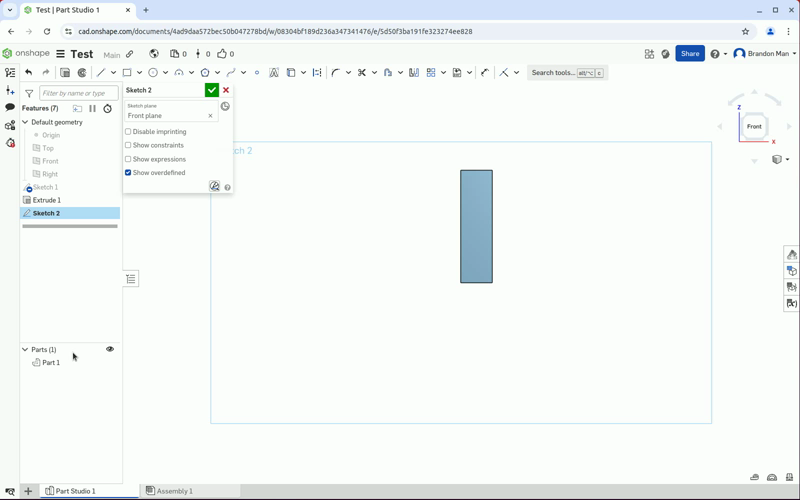
key(y)
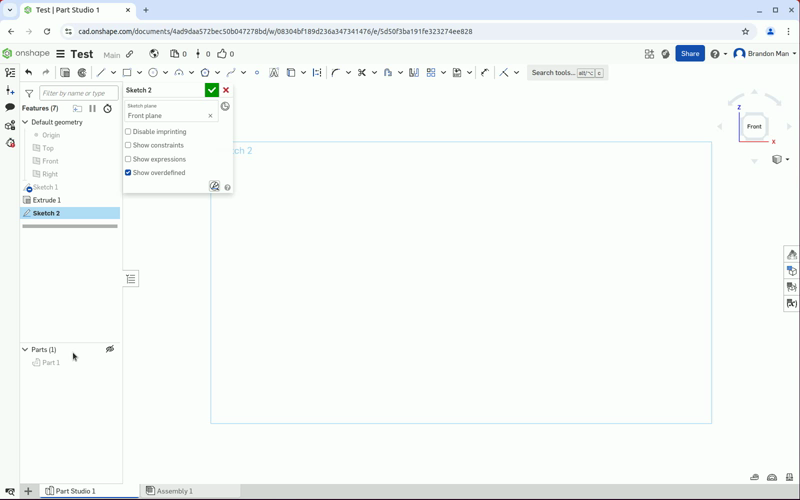
key(l)
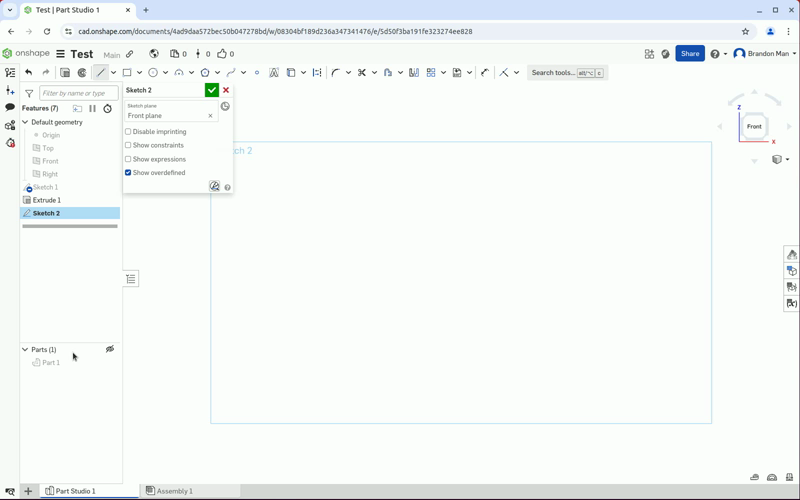
key_down(shift)
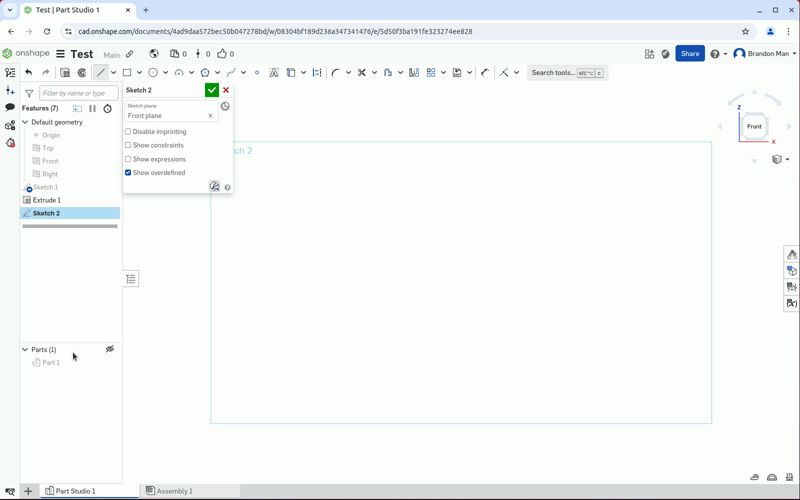
mouse_move(460, 176)
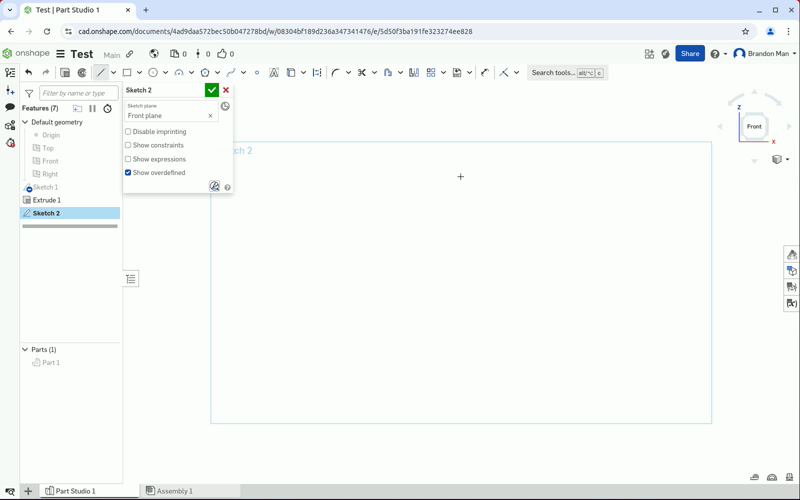
click(460, 176)
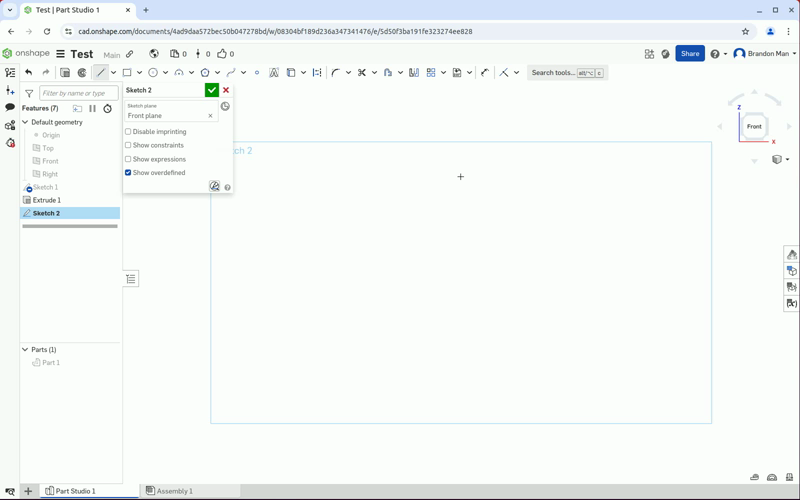
key_up(shift)
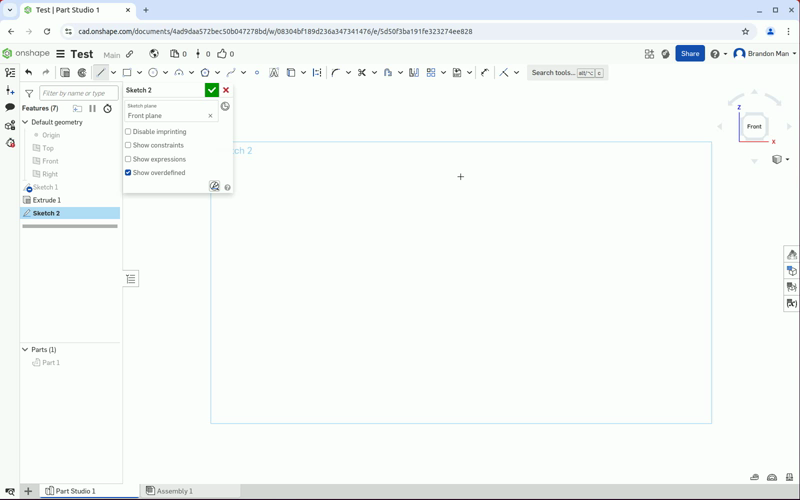
key_down(shift)
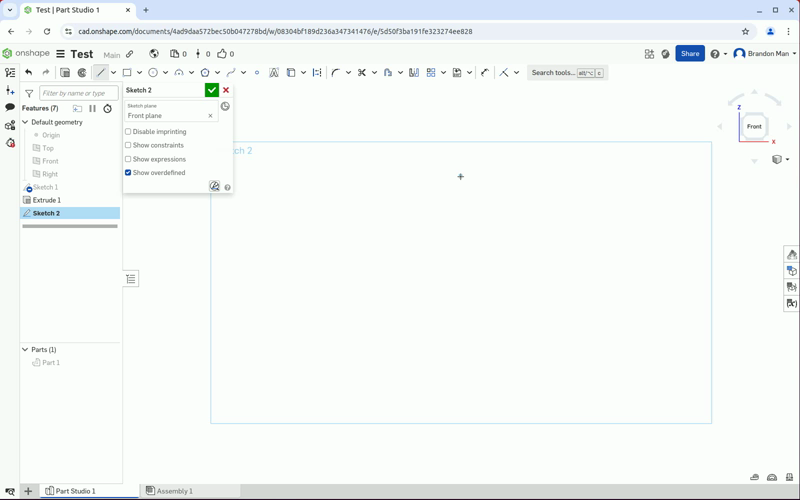
mouse_move(490, 176)
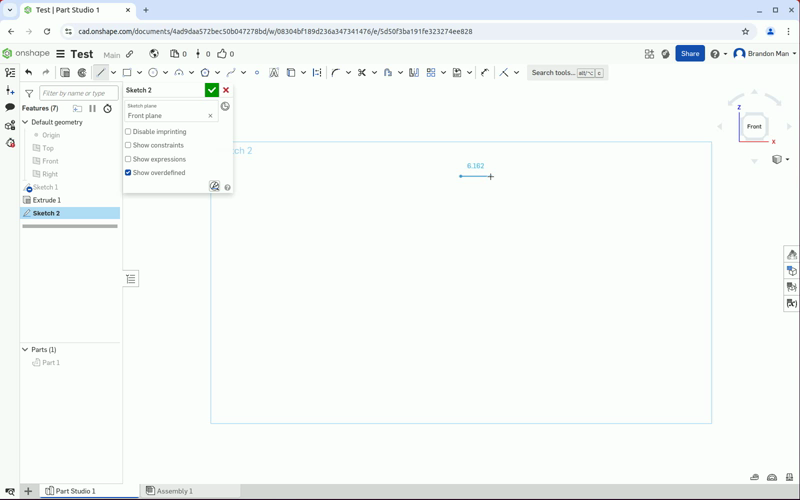
mouse_move(492, 176)
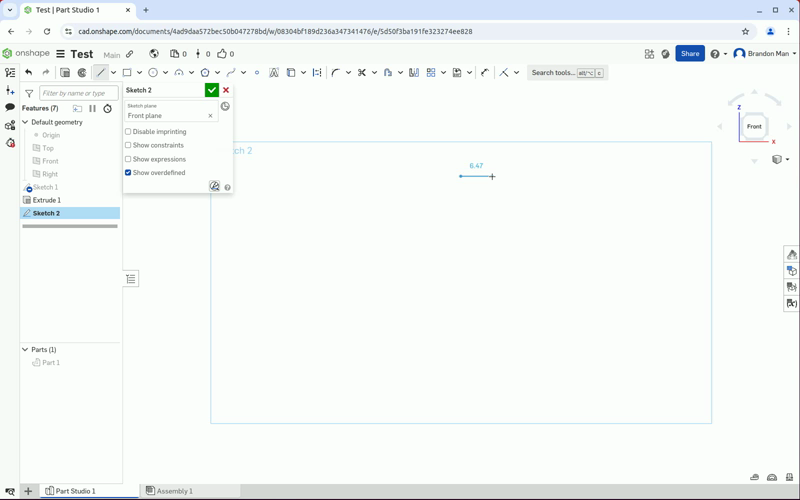
click(492, 176)
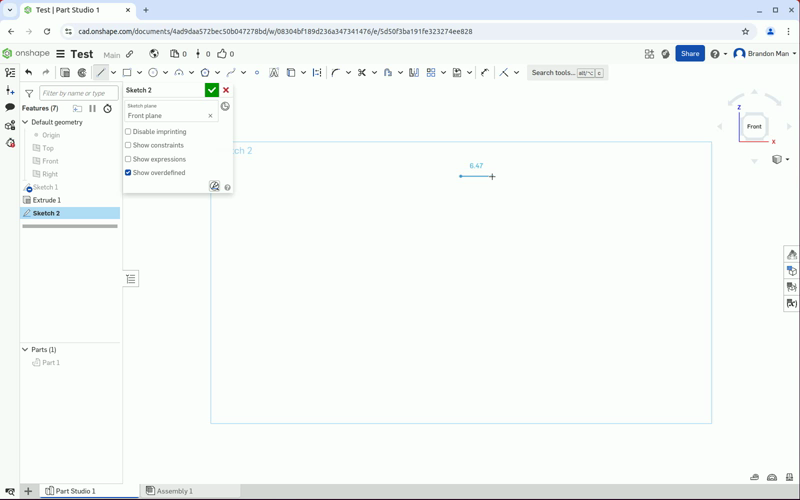
key_up(shift)
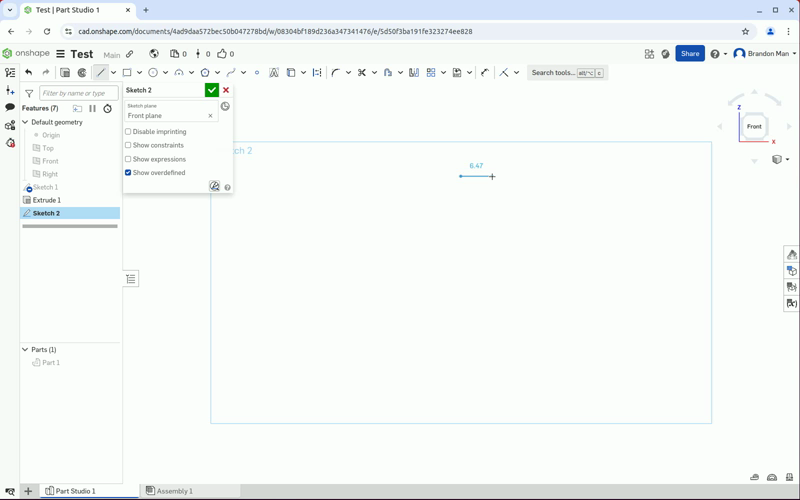
key_down(shift)
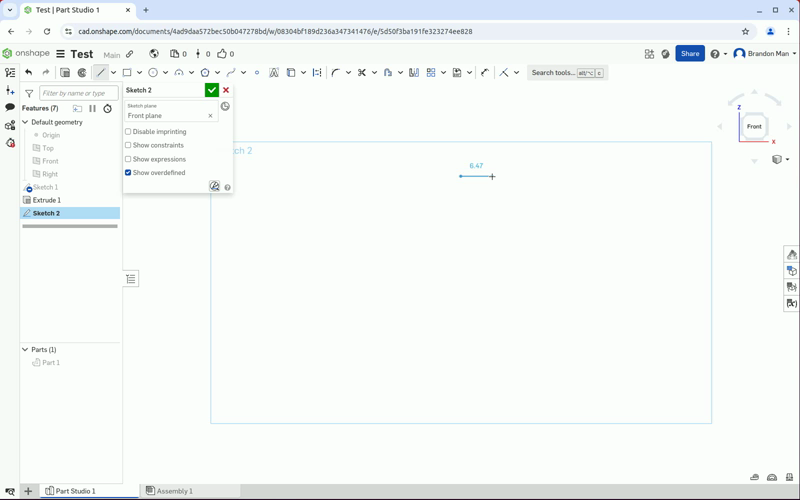
mouse_move(522, 176)
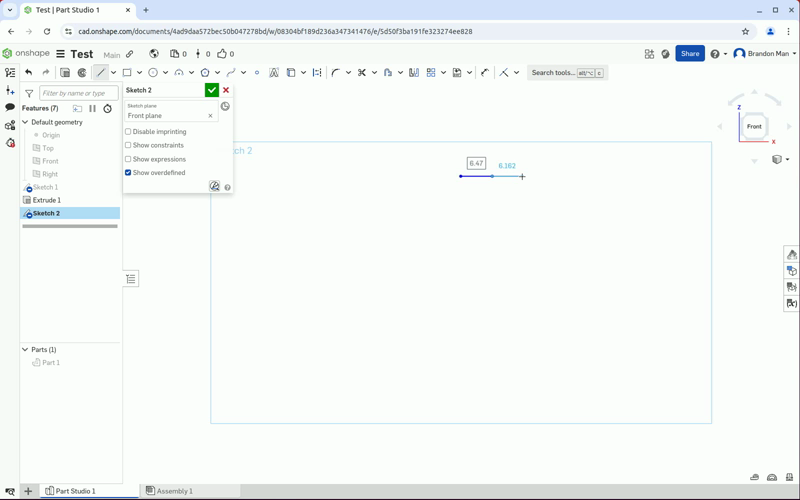
mouse_move(492, 173)
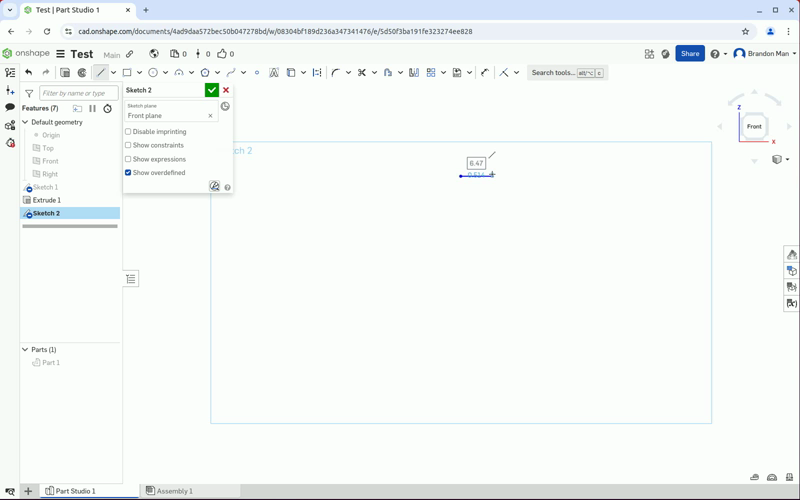
scroll(6)
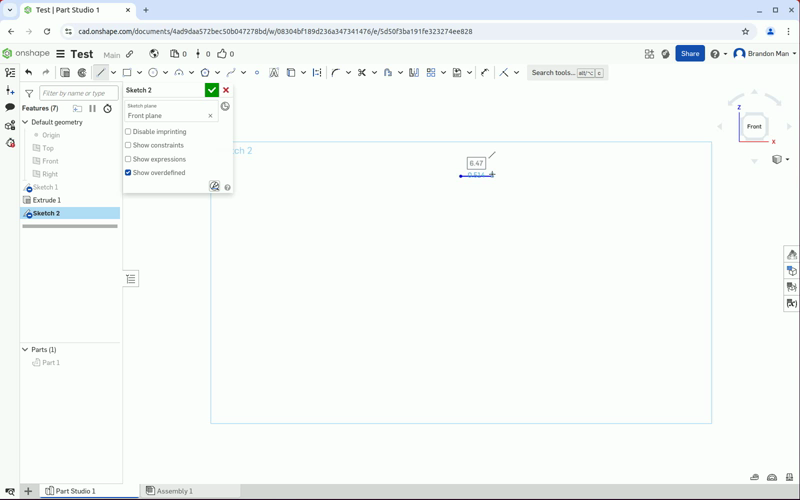
scroll(6)
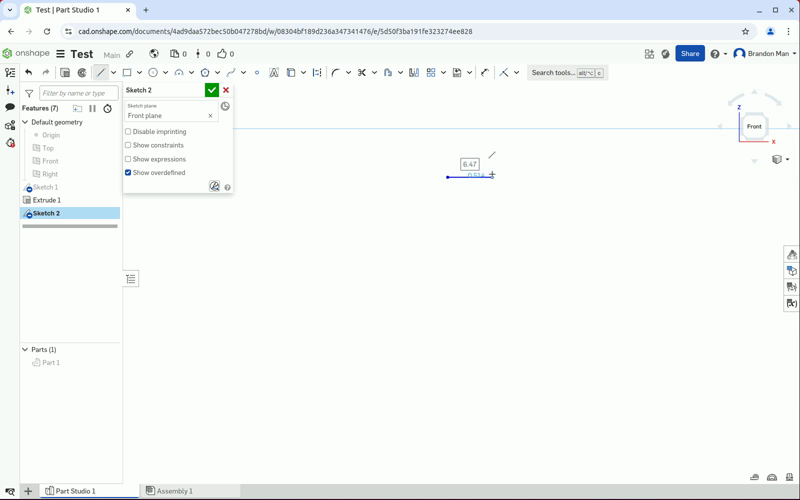
scroll(6)
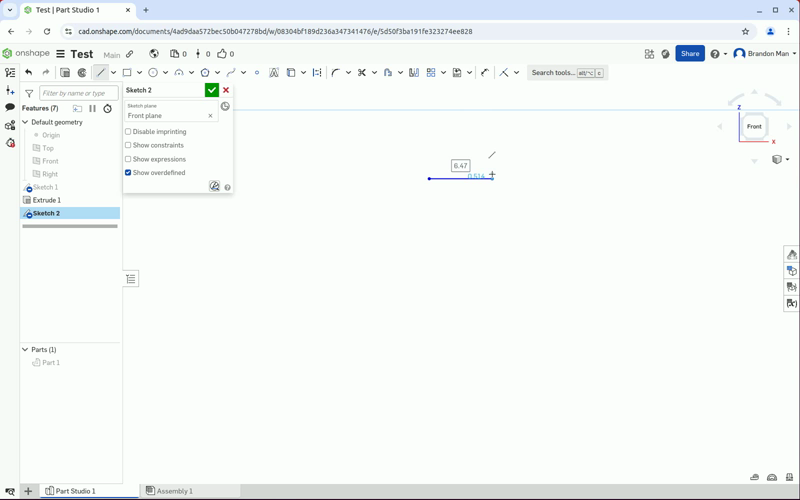
scroll(6)
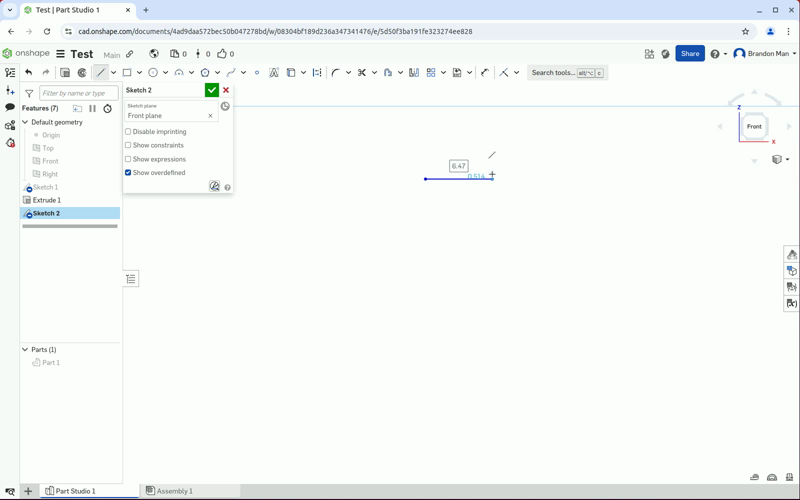
scroll(6)
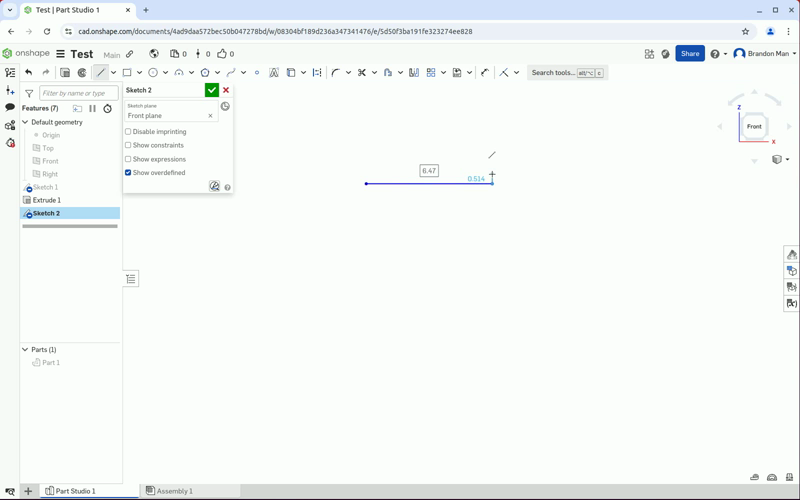
scroll(6)
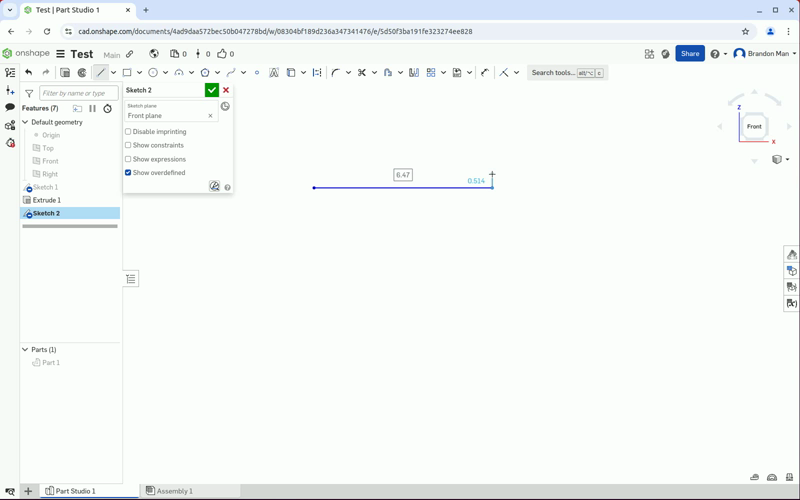
scroll(6)
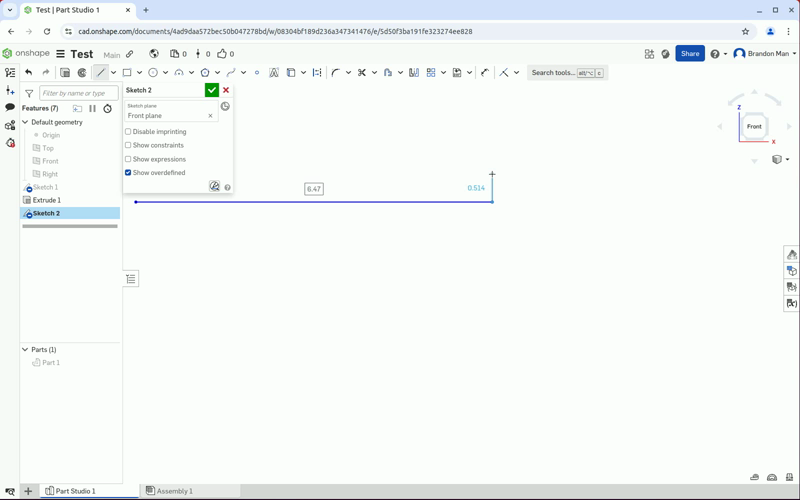
click(492, 173)
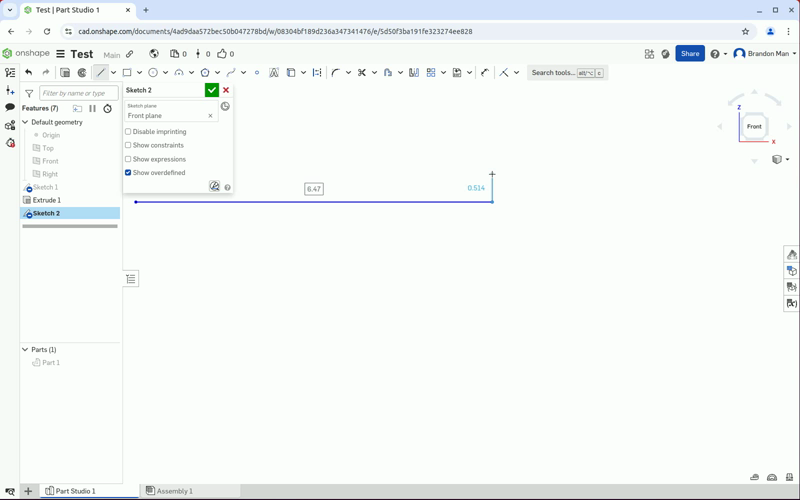
scroll(-6)
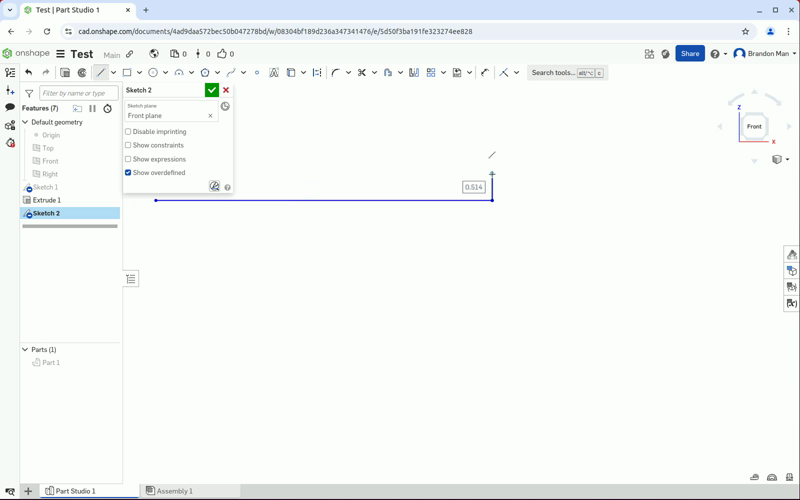
scroll(-6)
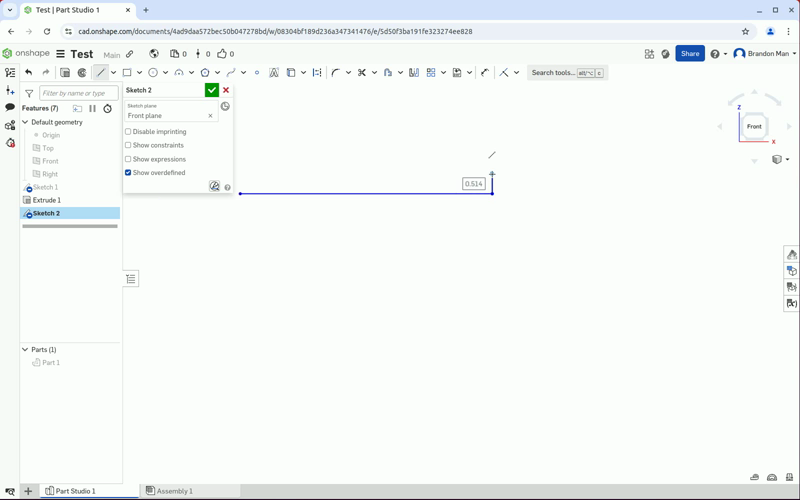
scroll(-6)
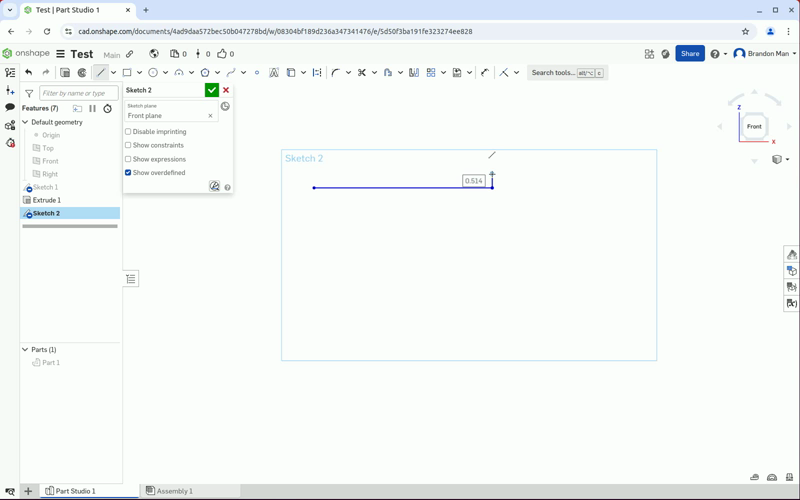
scroll(-6)
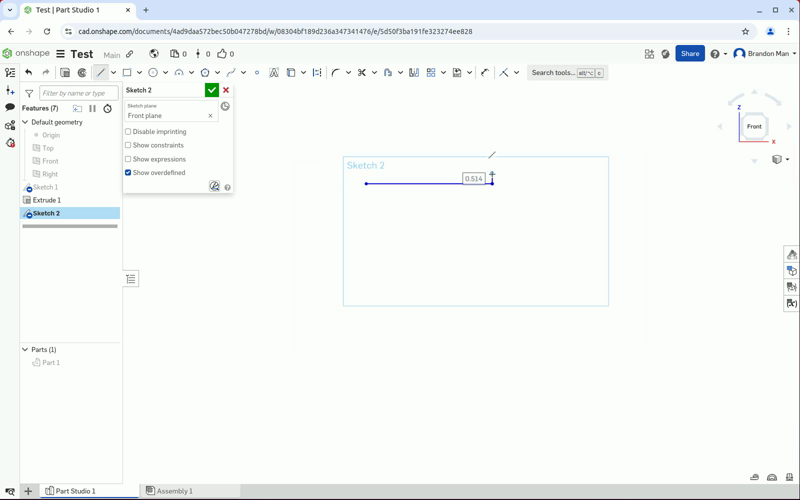
scroll(-6)
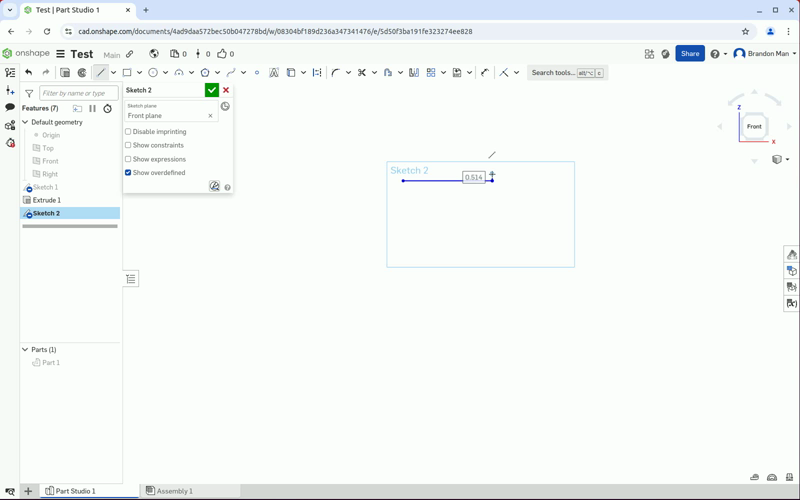
scroll(-6)
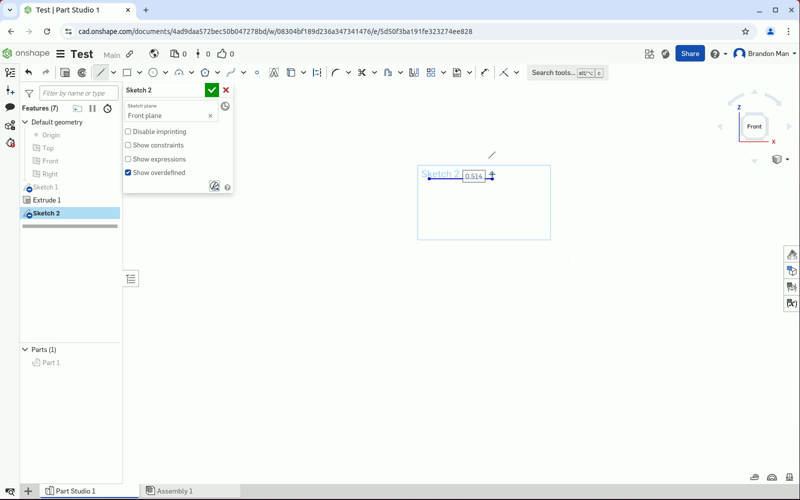
scroll(-6)
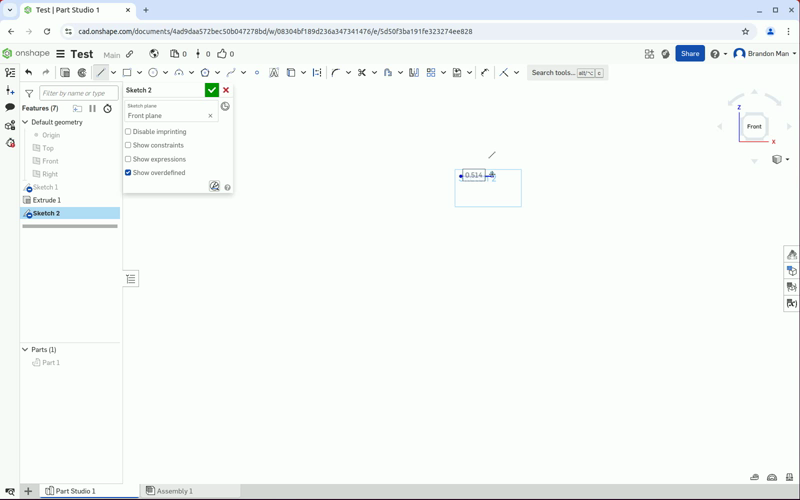
key_up(shift)
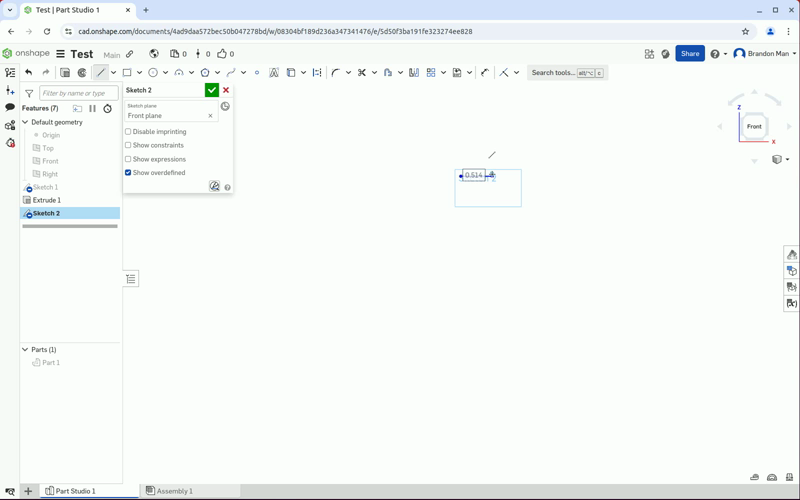
key_down(shift)
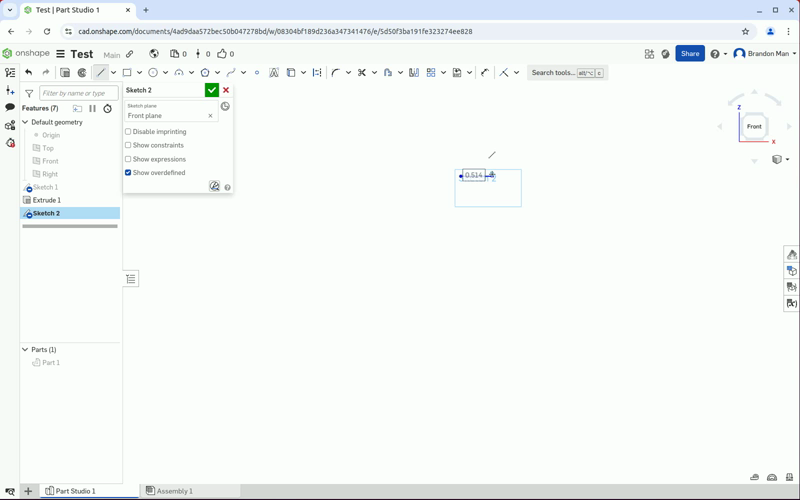
mouse_move(522, 173)
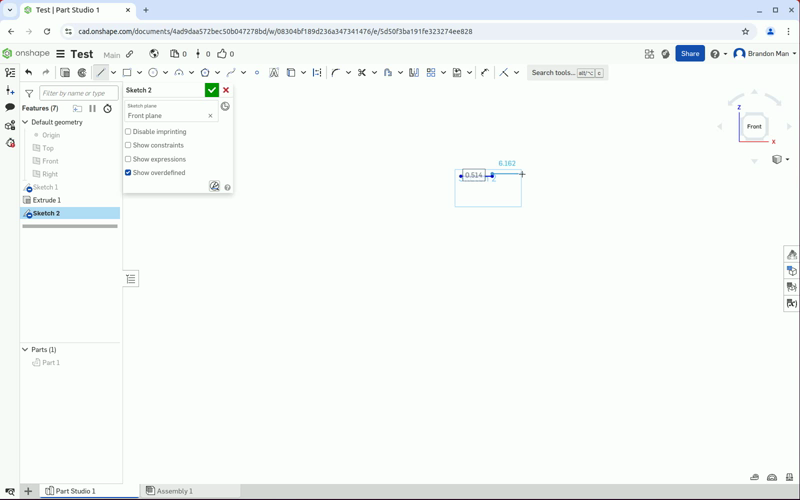
mouse_move(460, 173)
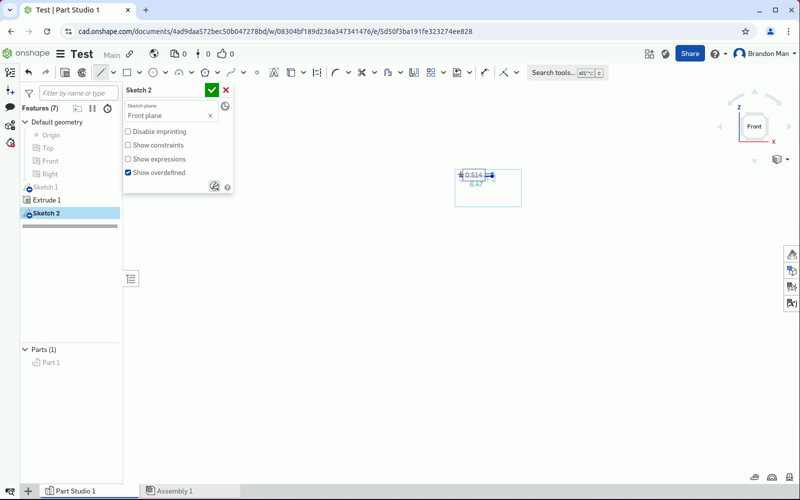
scroll(6)
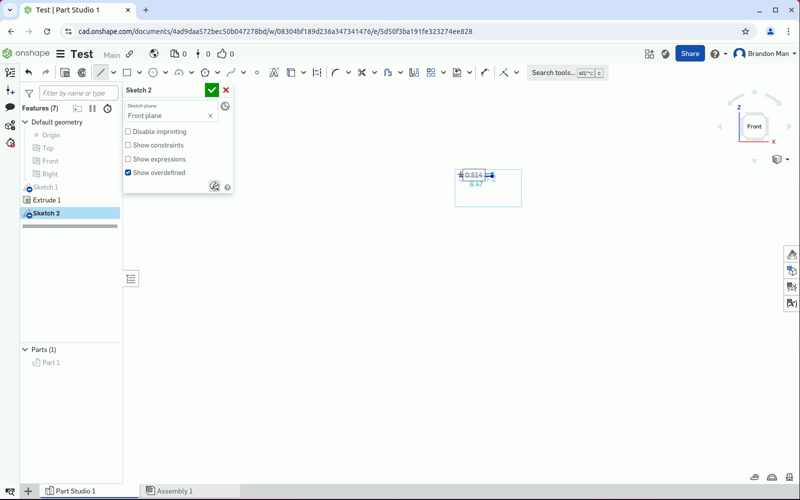
scroll(6)
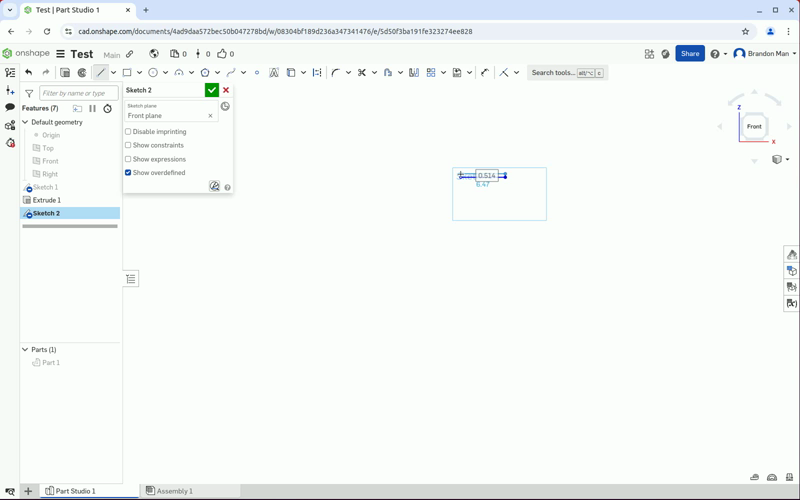
scroll(6)
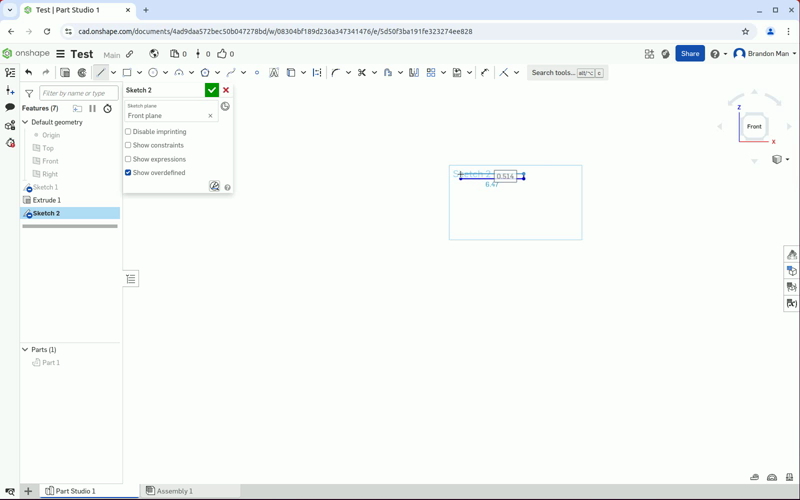
scroll(6)
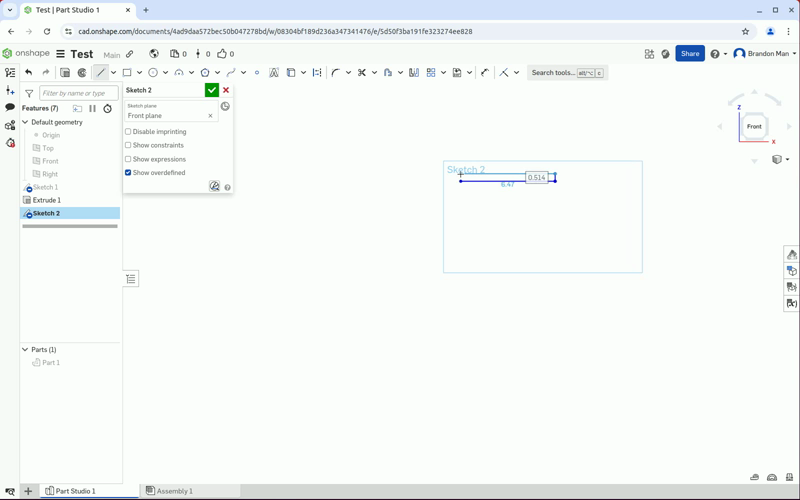
scroll(6)
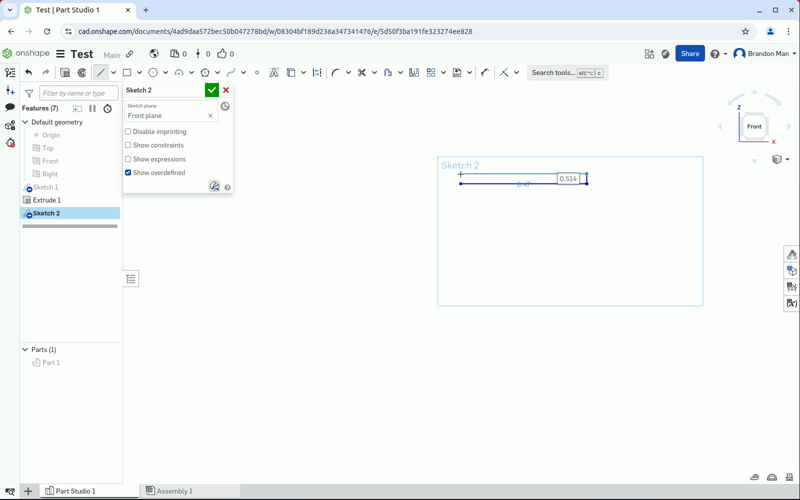
scroll(6)
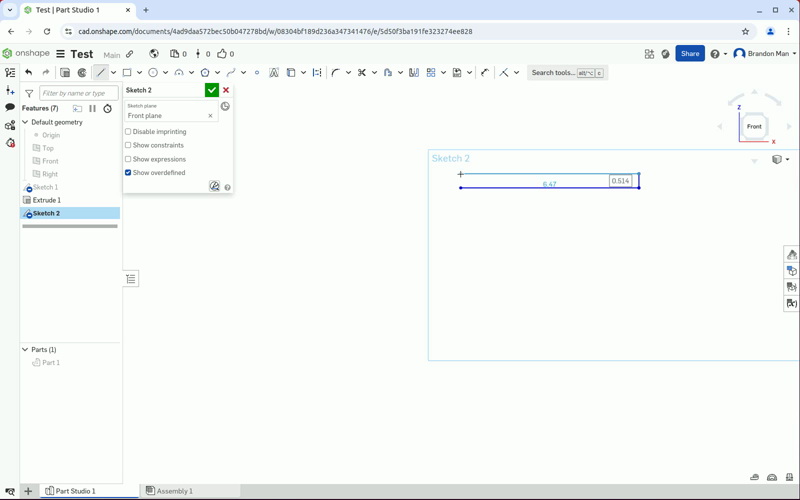
scroll(6)
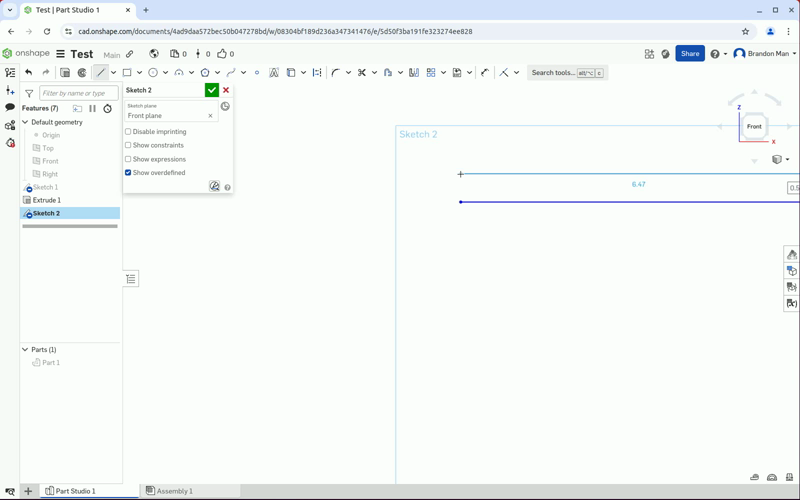
click(460, 173)
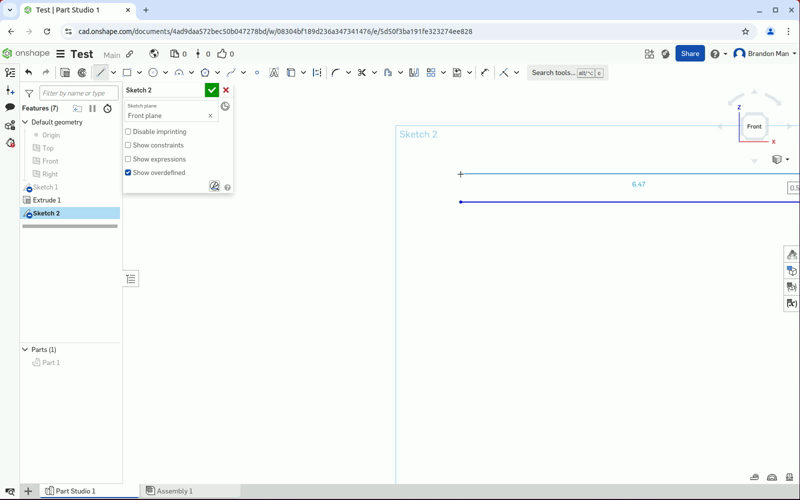
scroll(-6)
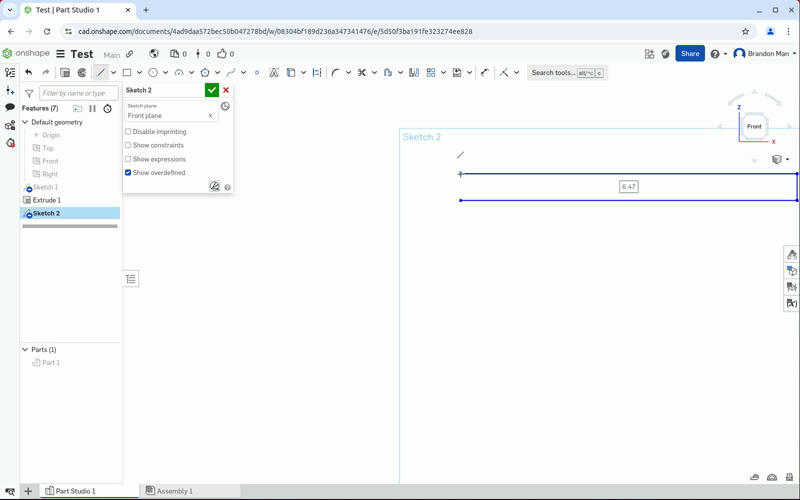
scroll(-6)
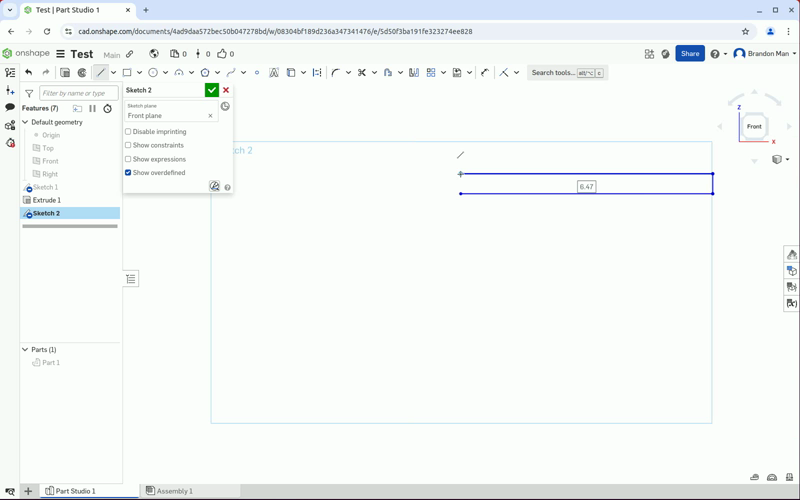
scroll(-6)
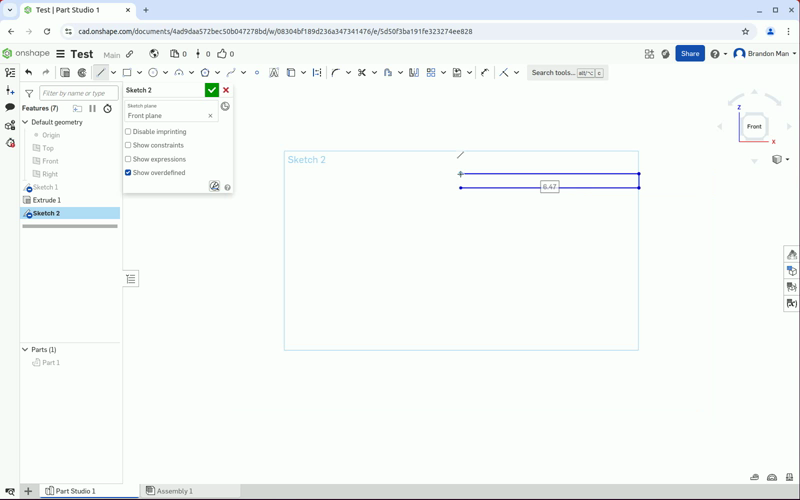
scroll(-6)
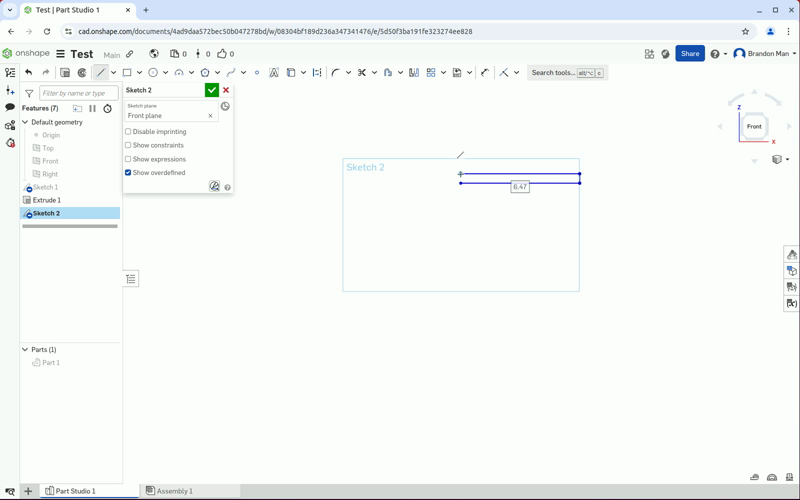
scroll(-6)
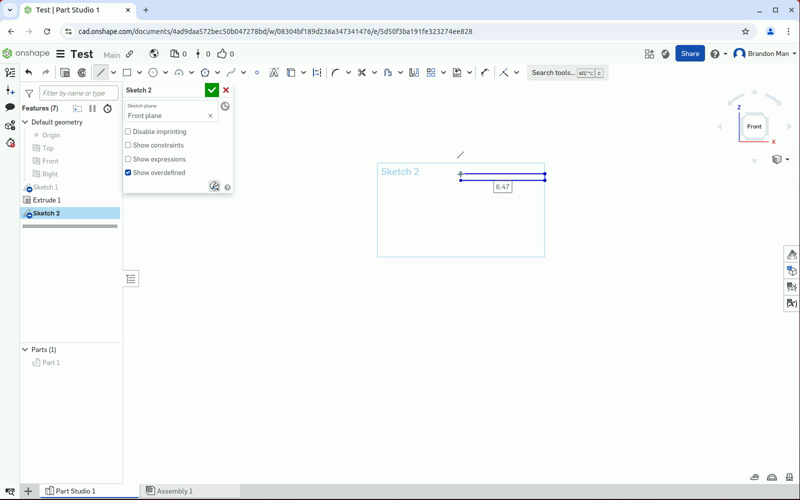
scroll(-6)
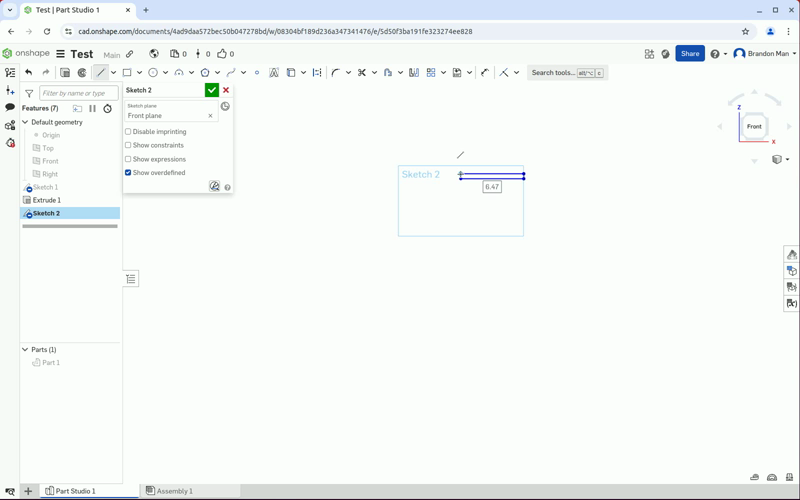
scroll(-6)
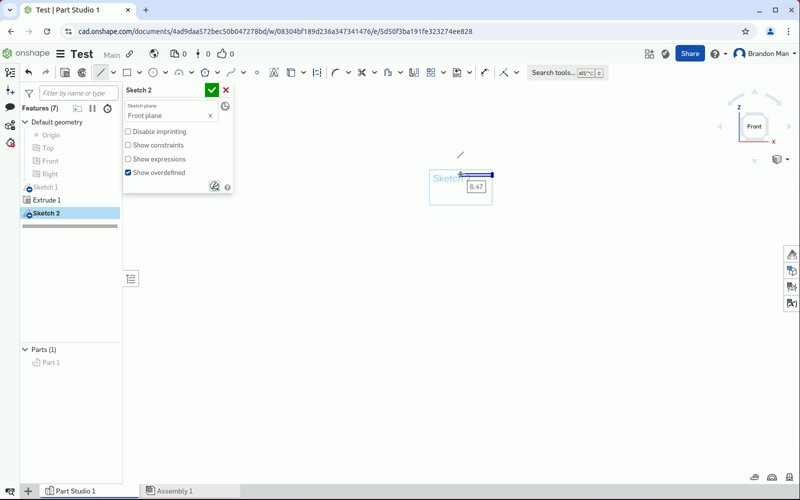
key_up(shift)
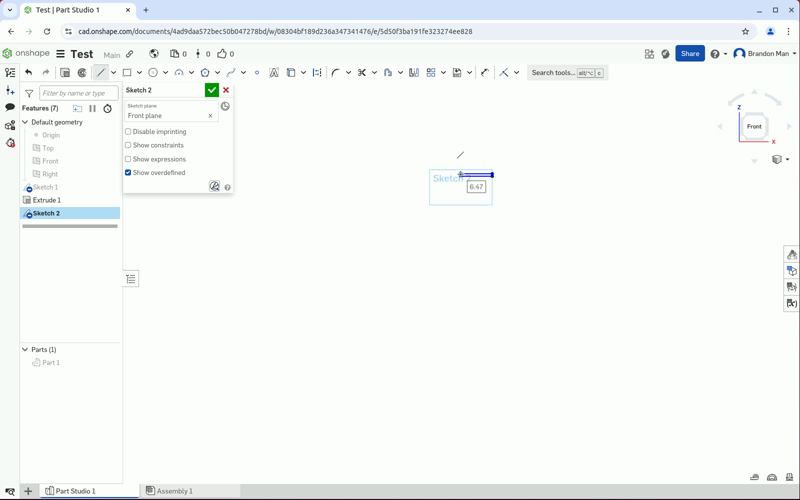
mouse_move(490, 173)
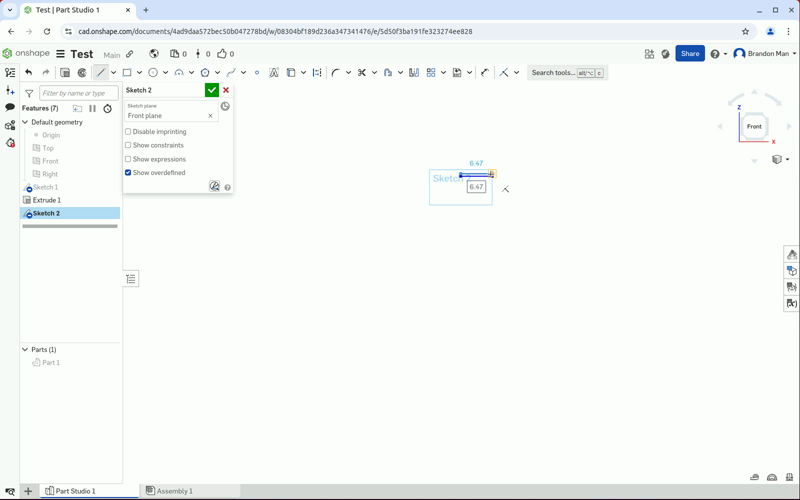
key_down(shift)
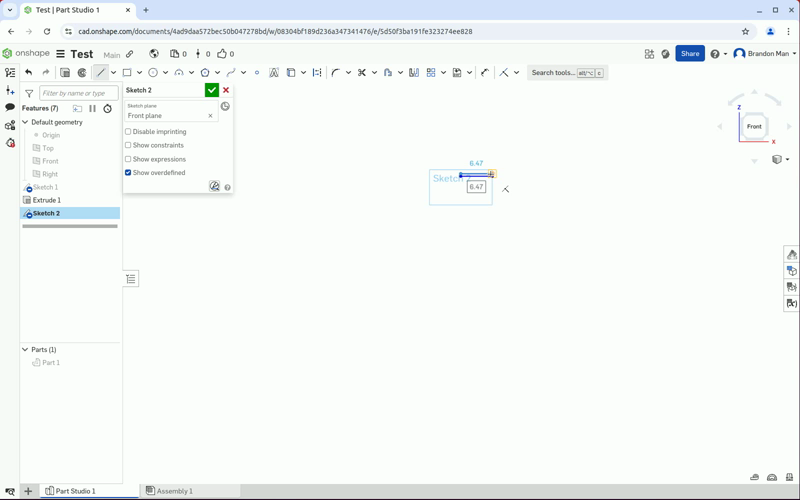
mouse_move(460, 176)
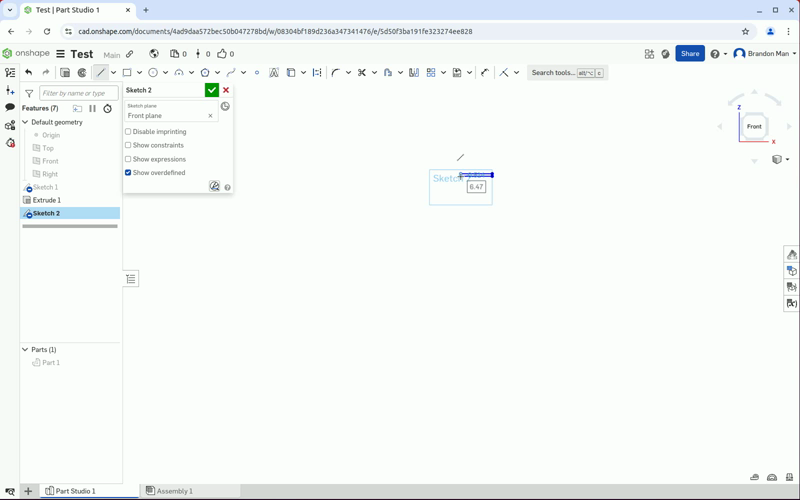
scroll(6)
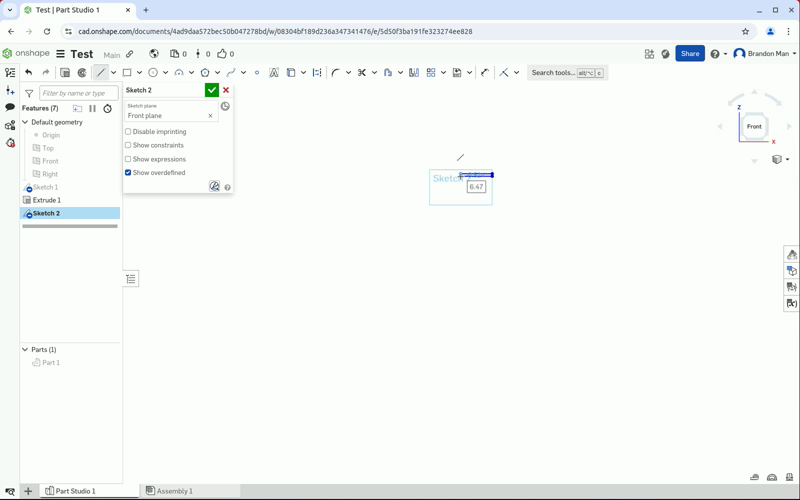
scroll(6)
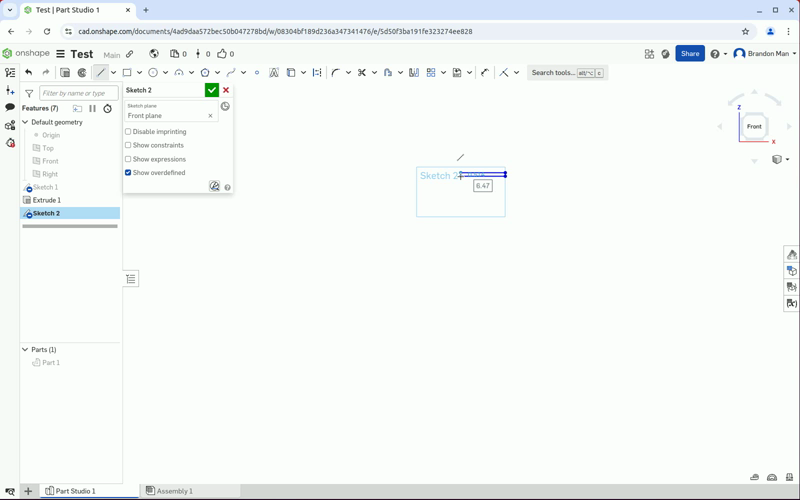
scroll(6)
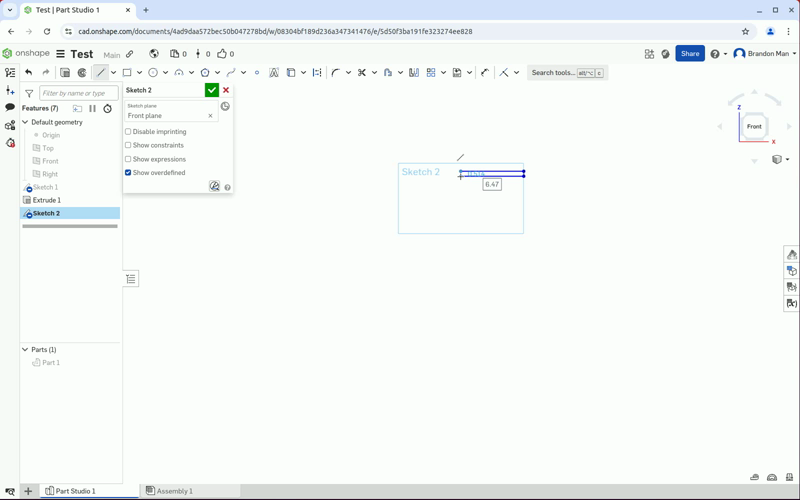
scroll(6)
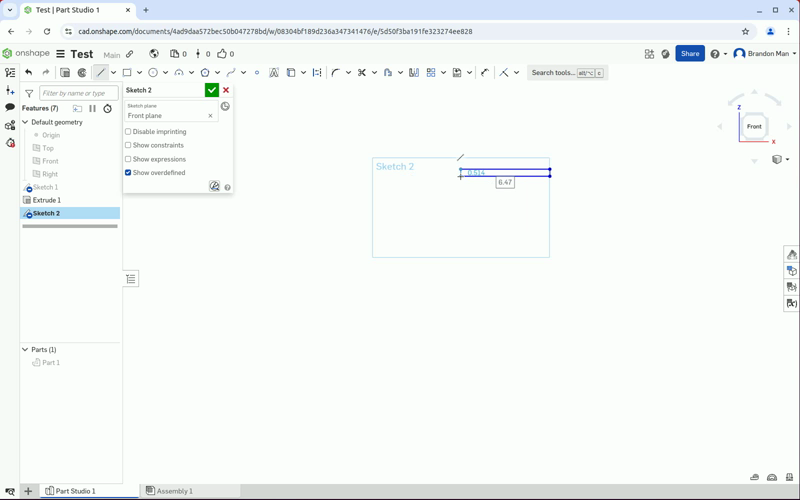
scroll(6)
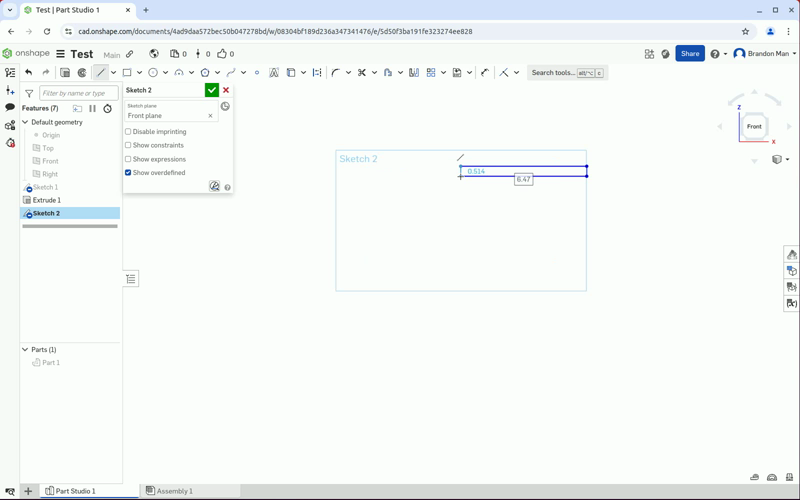
scroll(6)
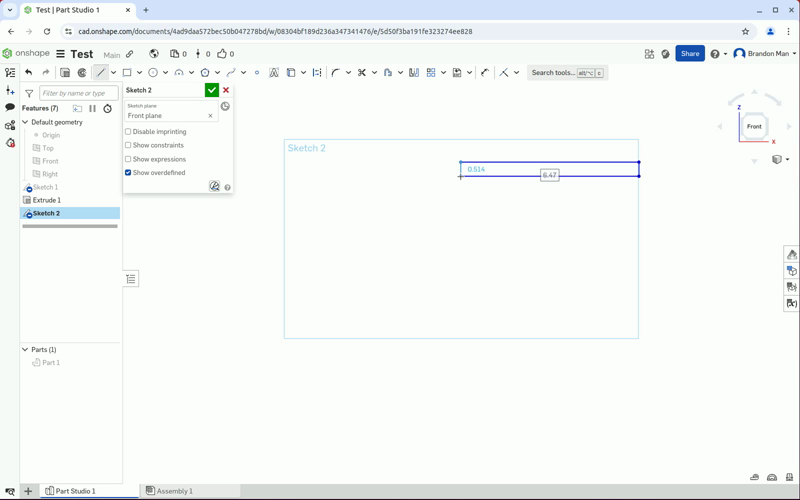
scroll(6)
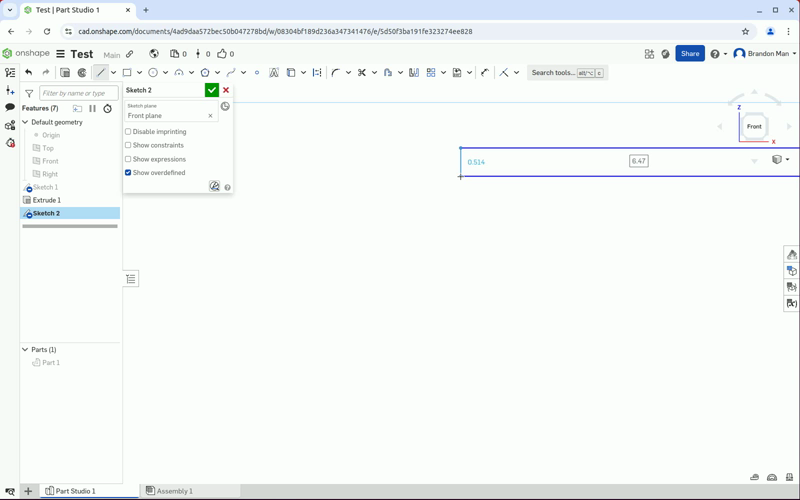
key_up(shift)
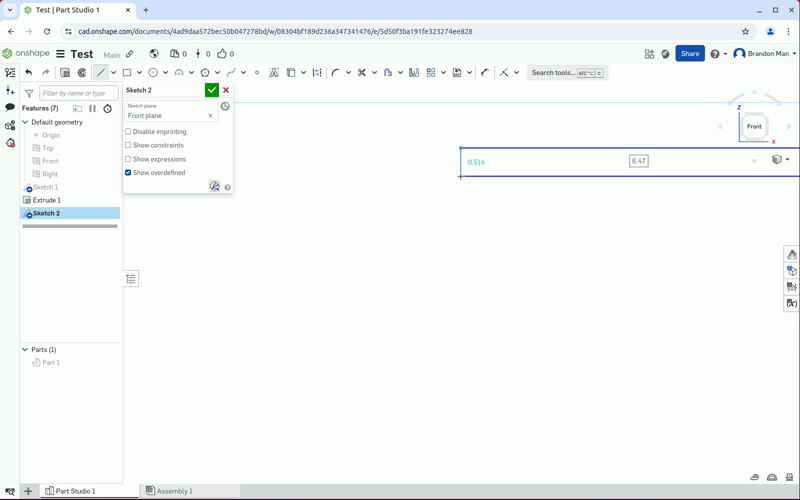
click(460, 176)
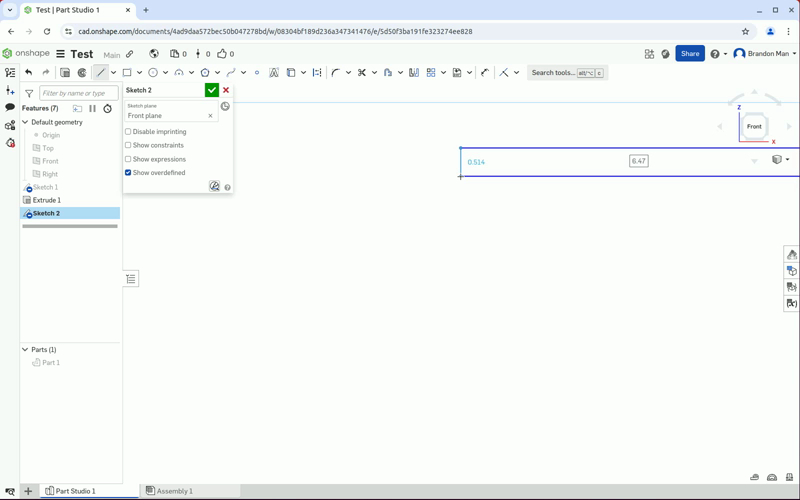
scroll(-6)
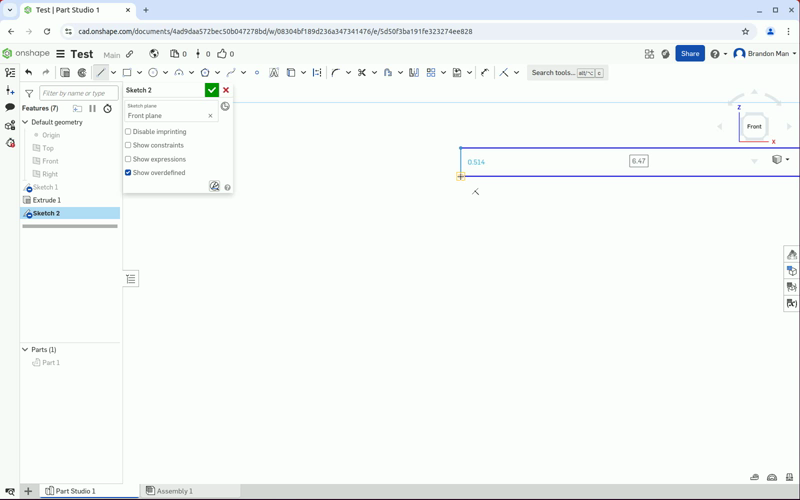
scroll(-6)
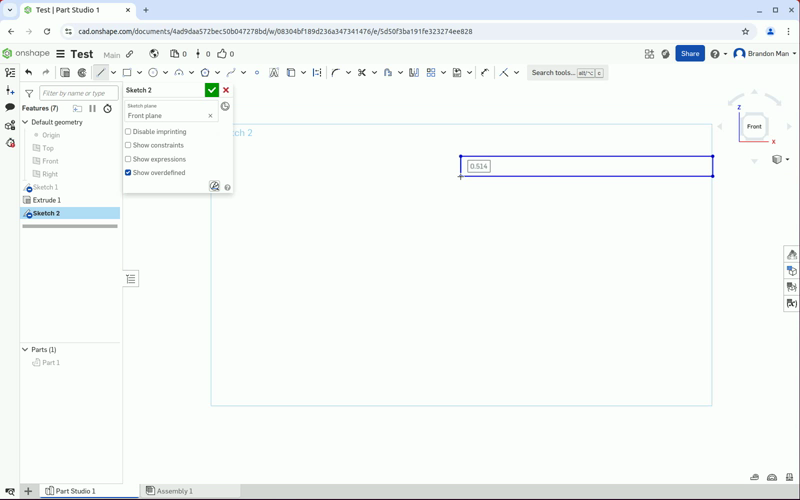
scroll(-6)
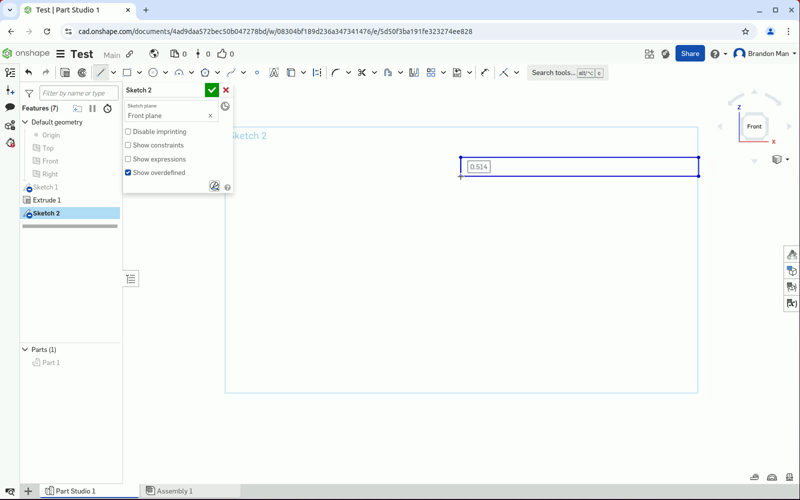
scroll(-6)
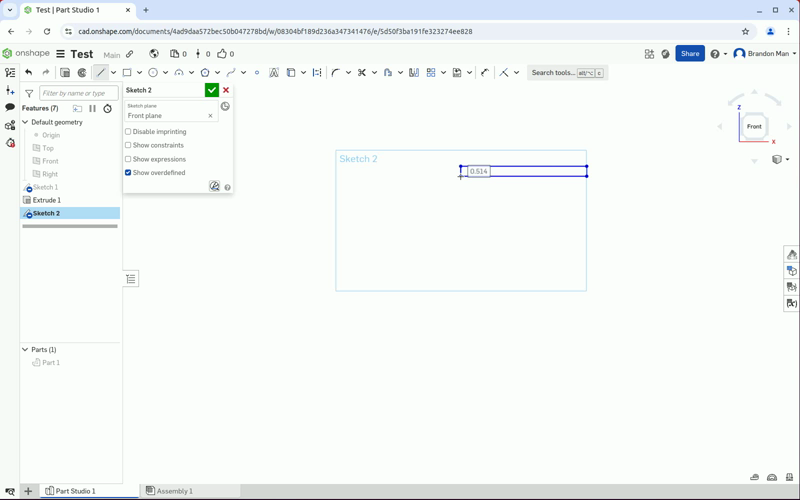
scroll(-6)
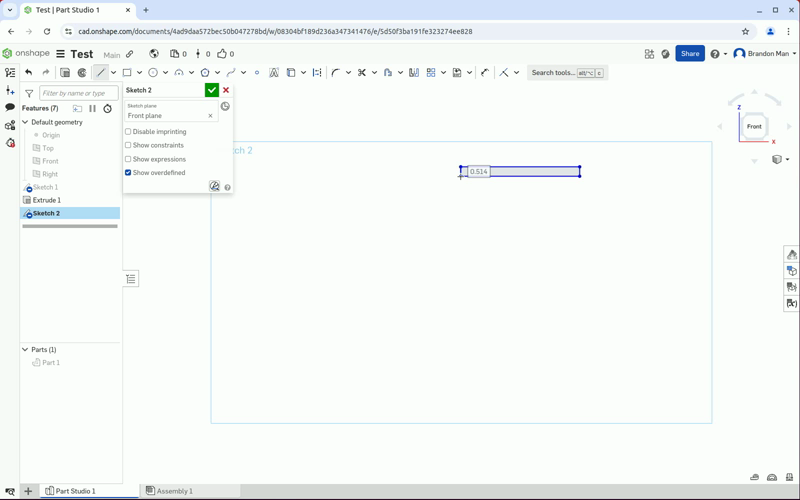
scroll(-6)
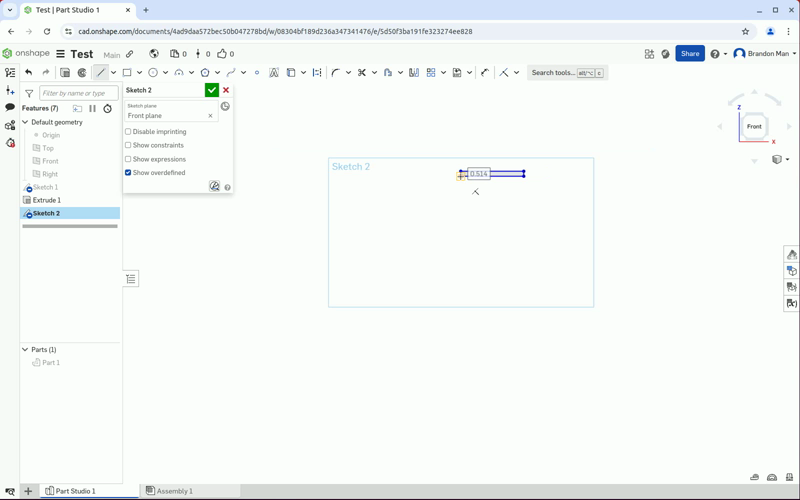
scroll(-6)
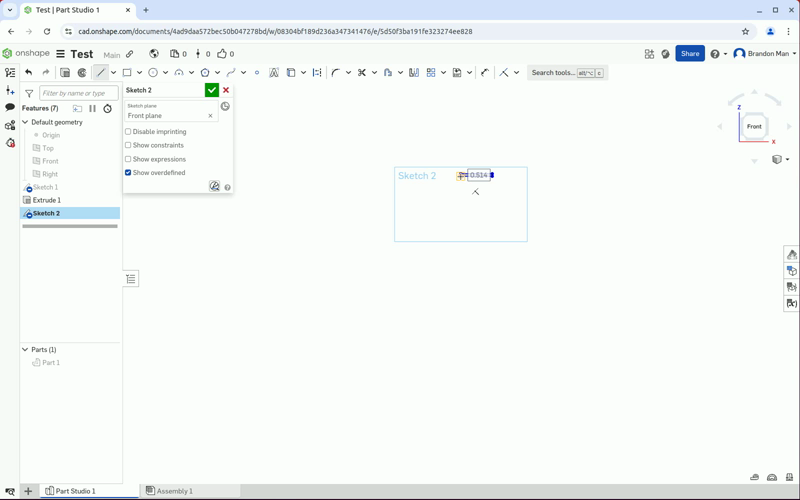
key(esc)
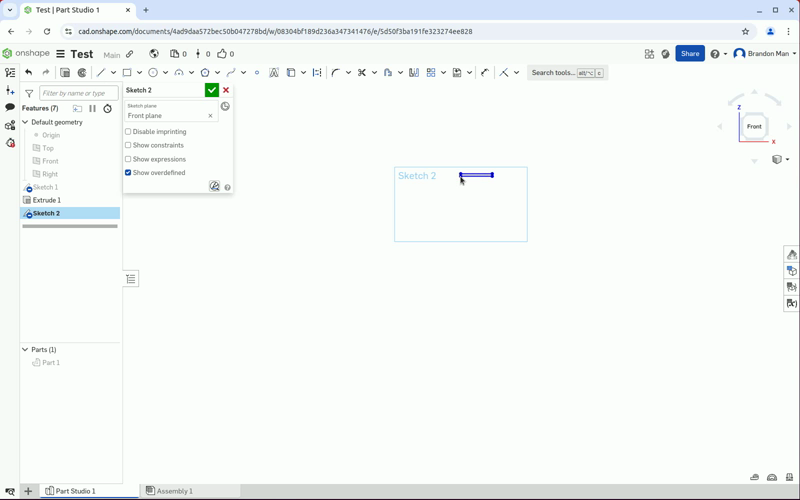
mouse_move(471, 174)
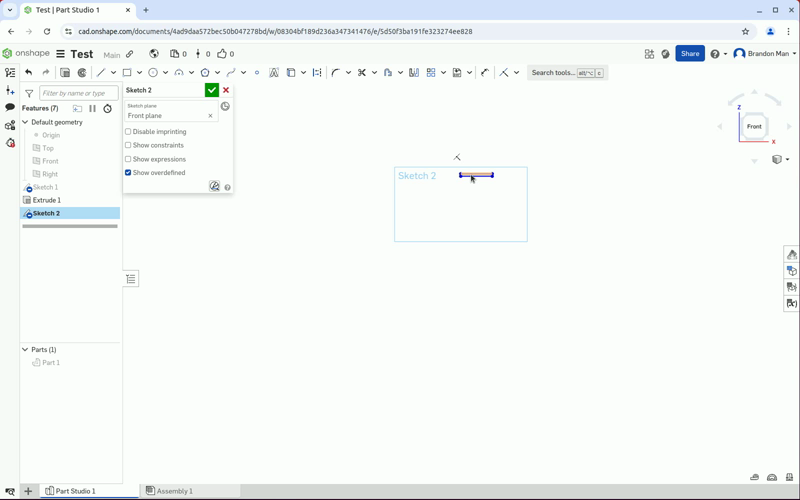
scroll(6)
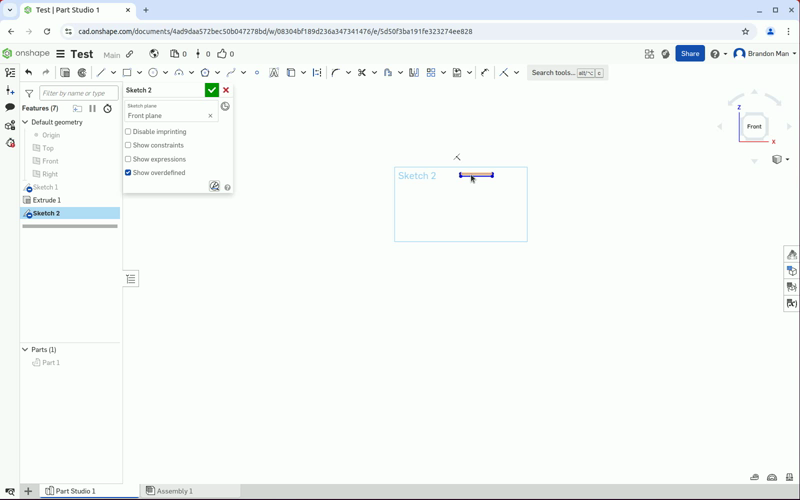
scroll(6)
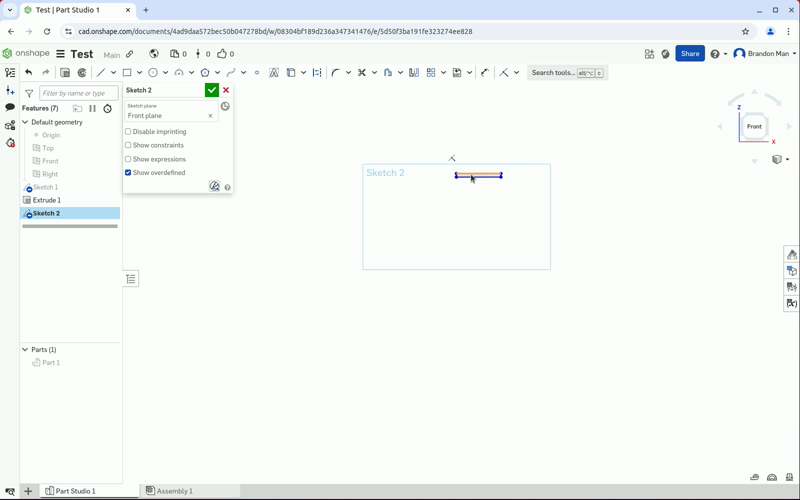
scroll(6)
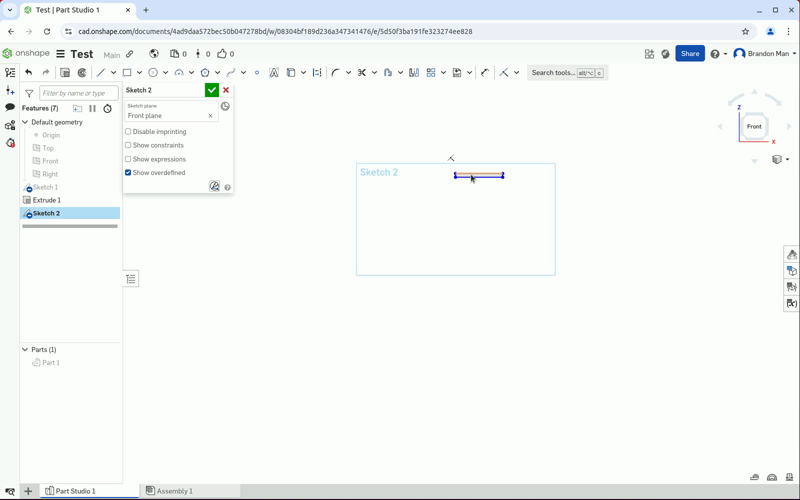
scroll(6)
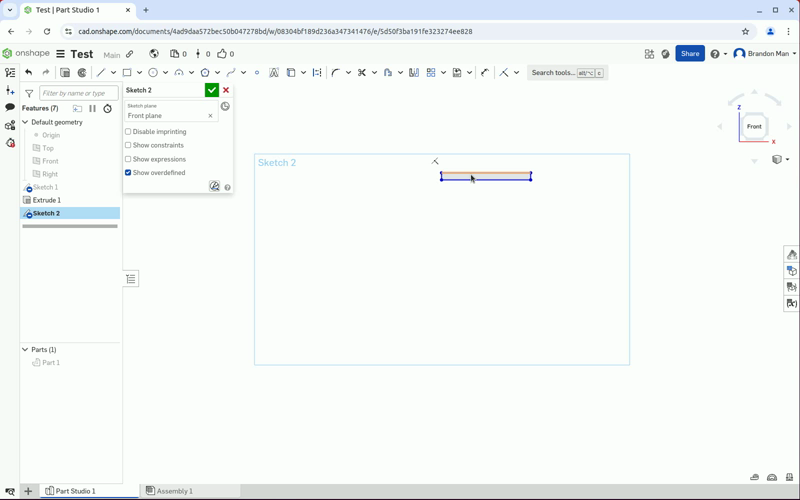
scroll(6)
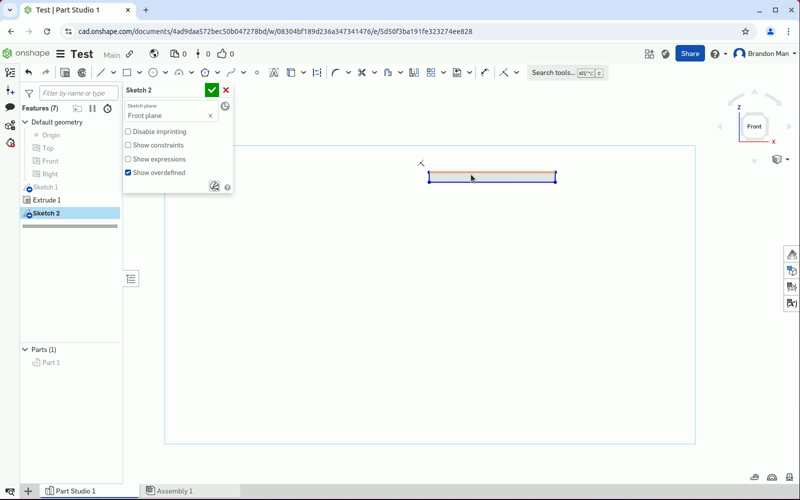
scroll(6)
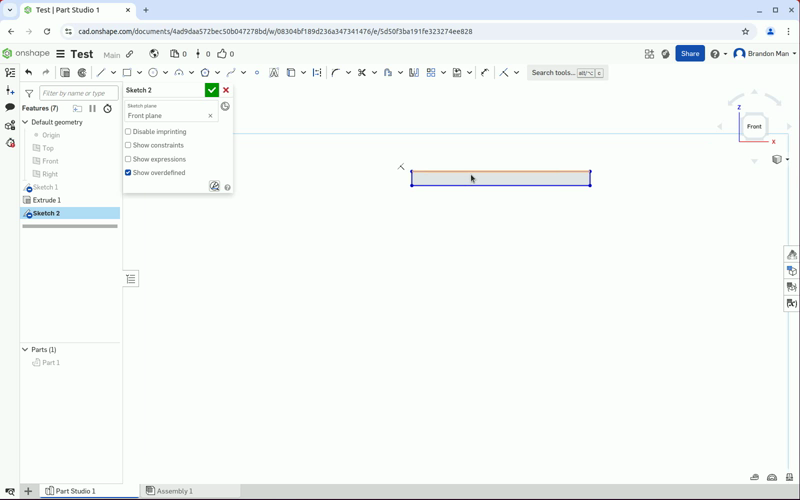
scroll(6)
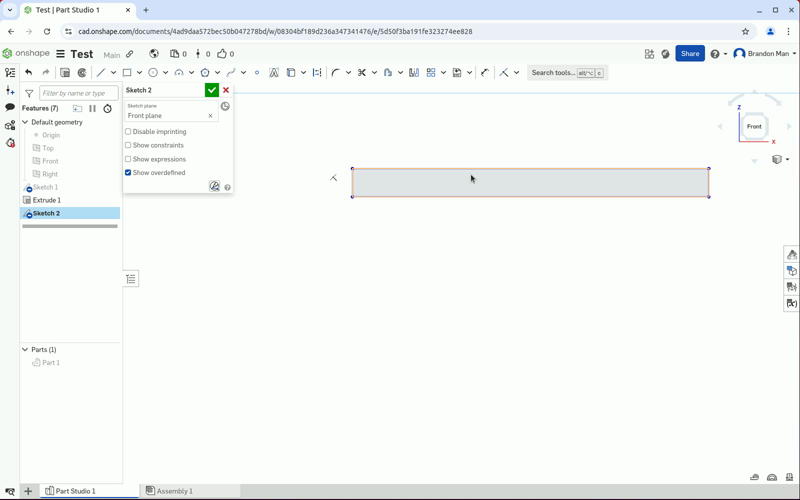
click(471, 174)
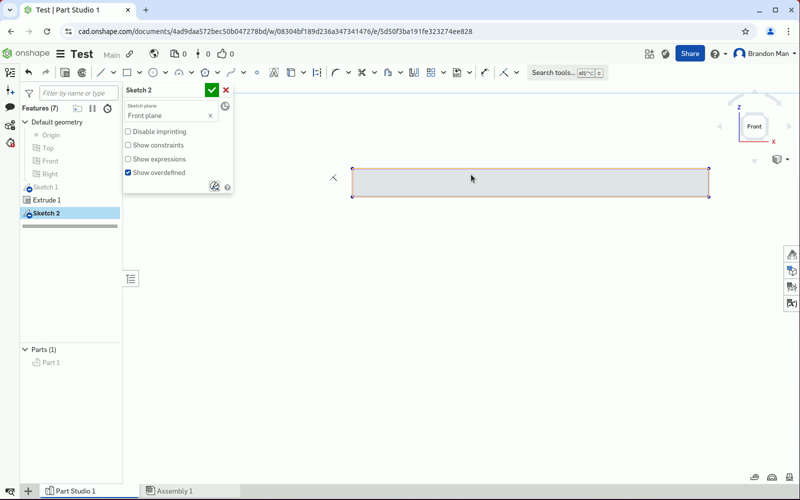
scroll(-6)
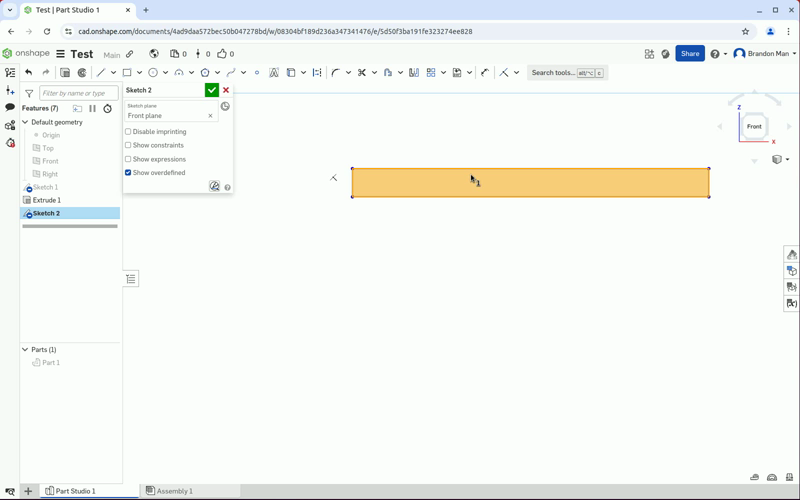
scroll(-6)
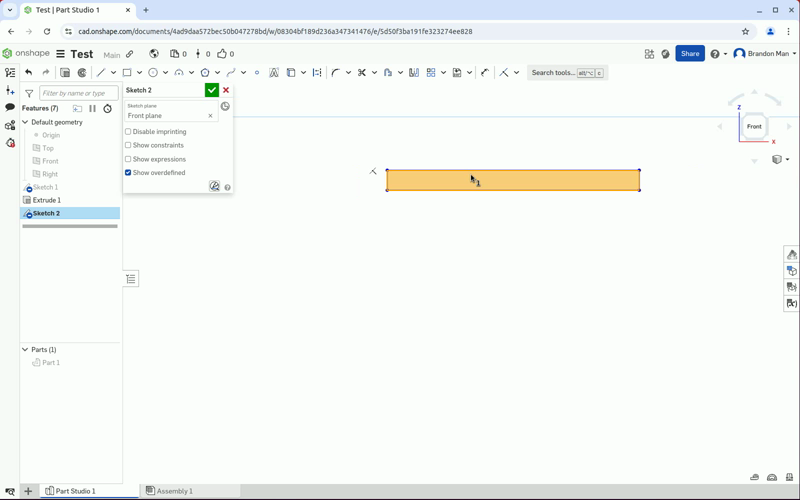
scroll(-6)
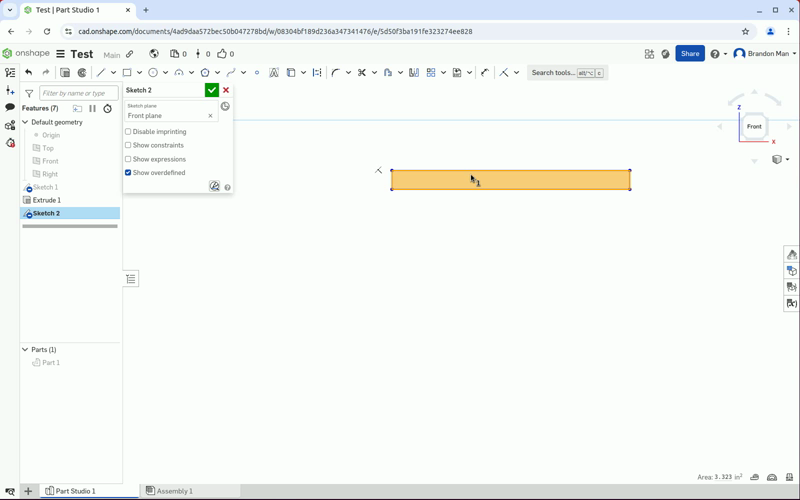
scroll(-6)
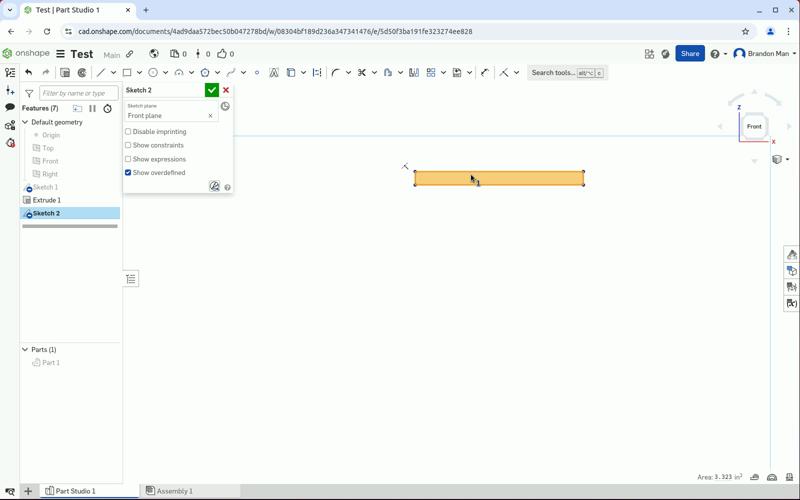
scroll(-6)
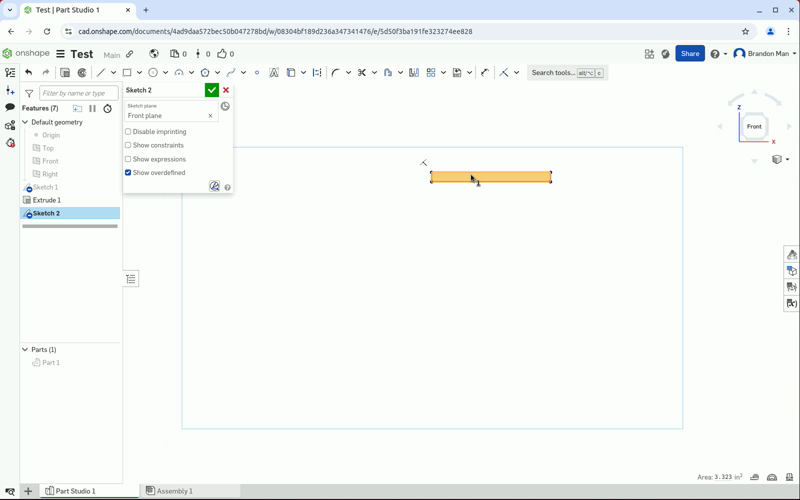
scroll(-6)
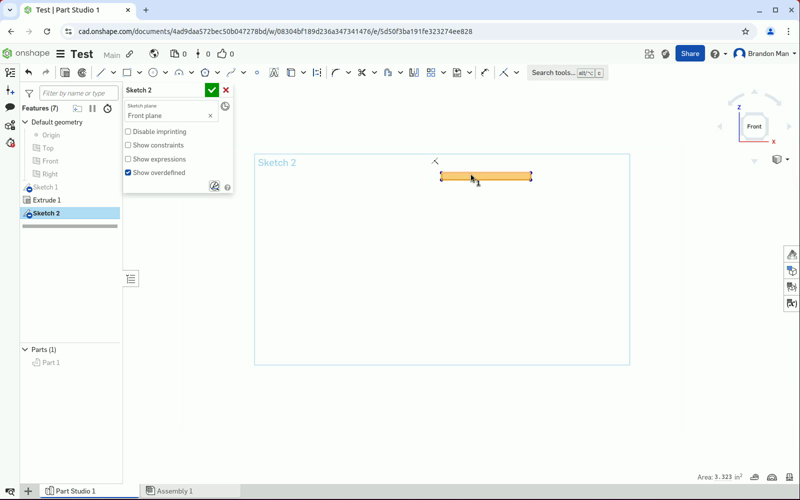
scroll(-6)
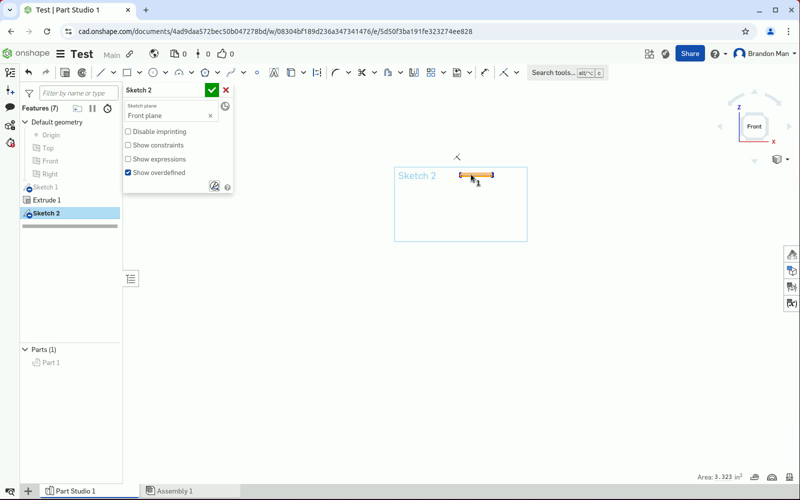
mouse_move(73, 352)
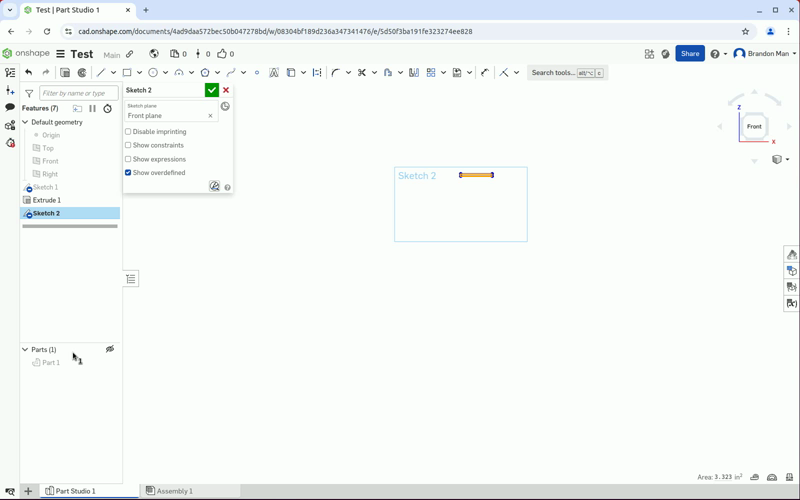
key(shift+y)
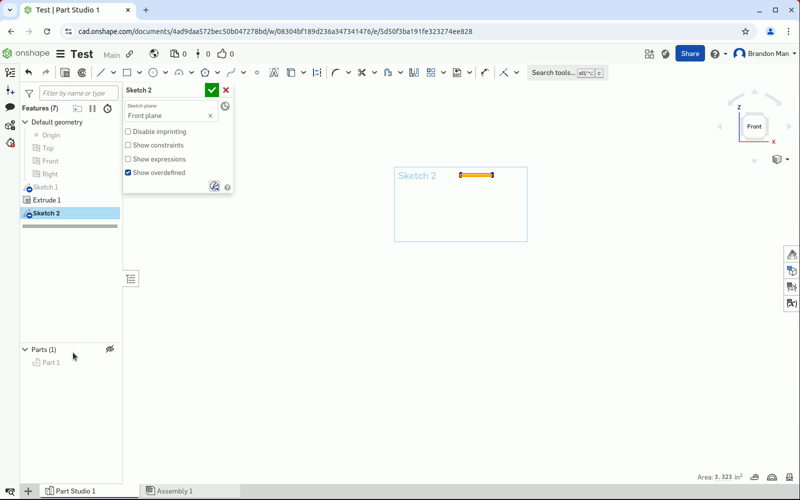
key(shift+e)
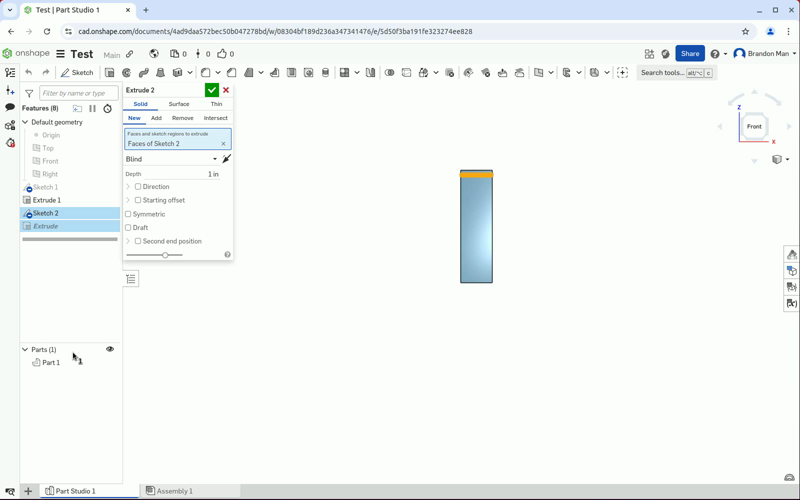
mouse_move(143, 106)
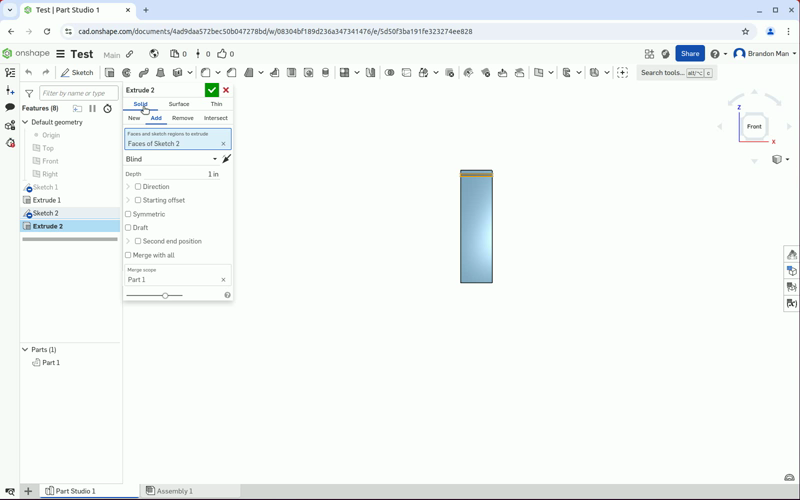
click(143, 106)
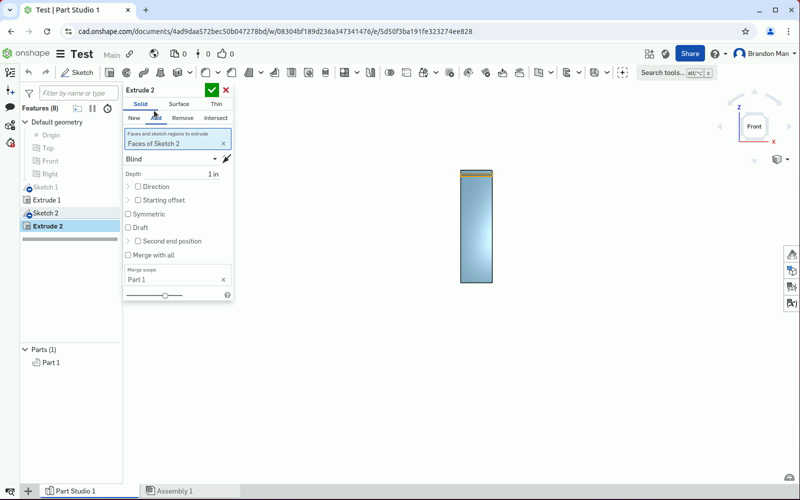
mouse_move(186, 120)
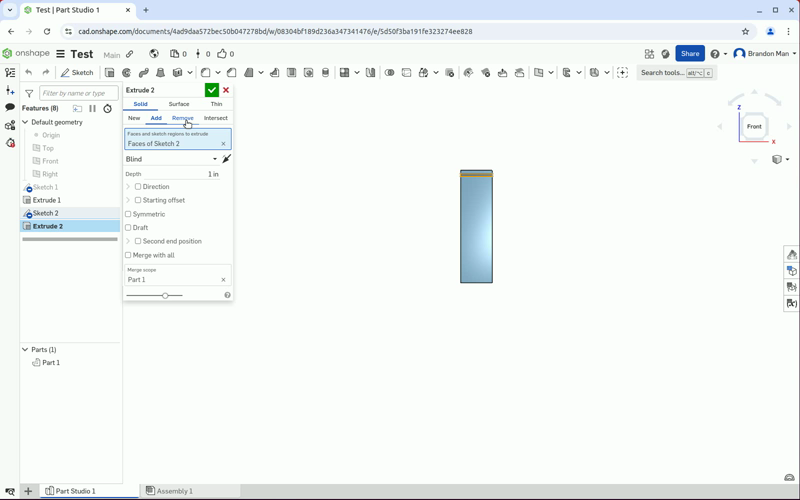
click(186, 120)
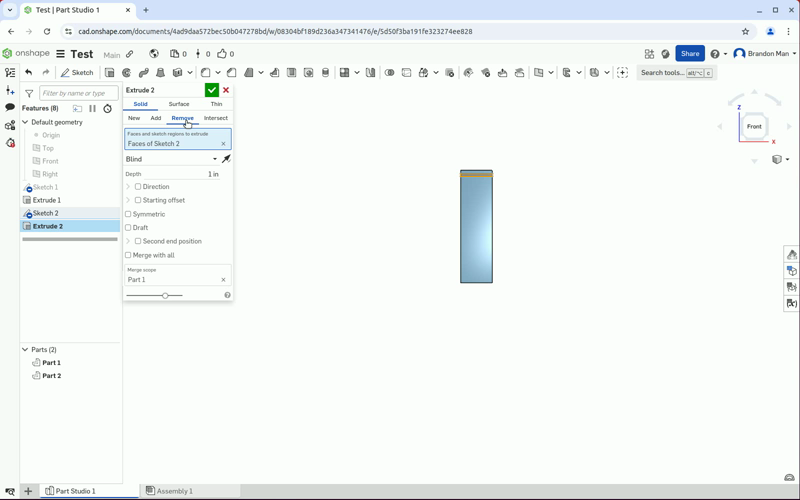
key(tab, 4)
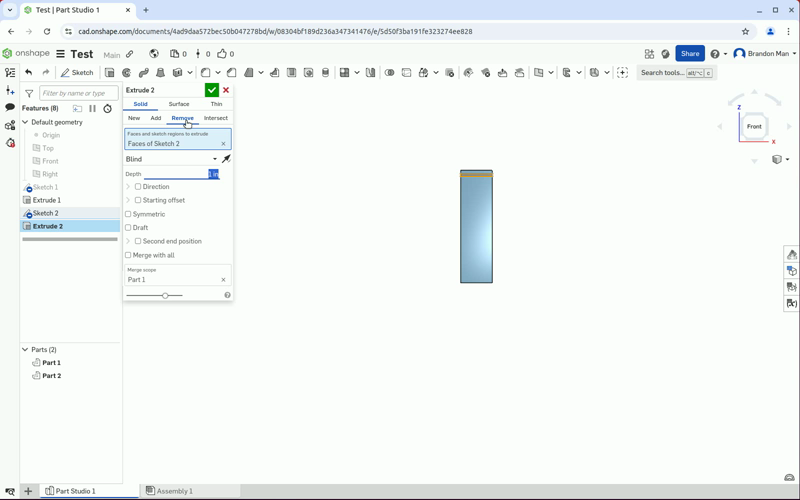
text(0.241)
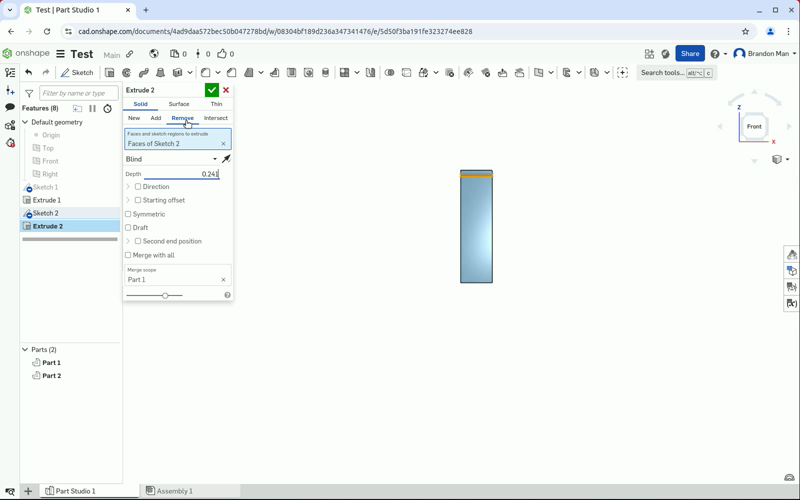
key(tab, 6)
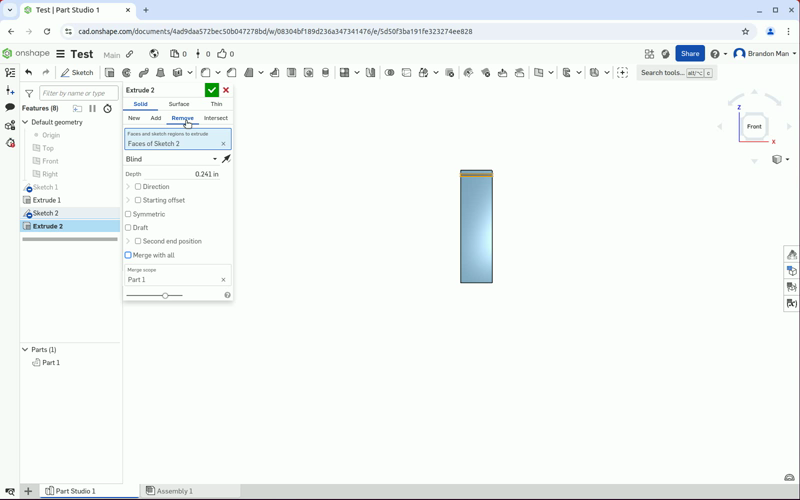
key(space)
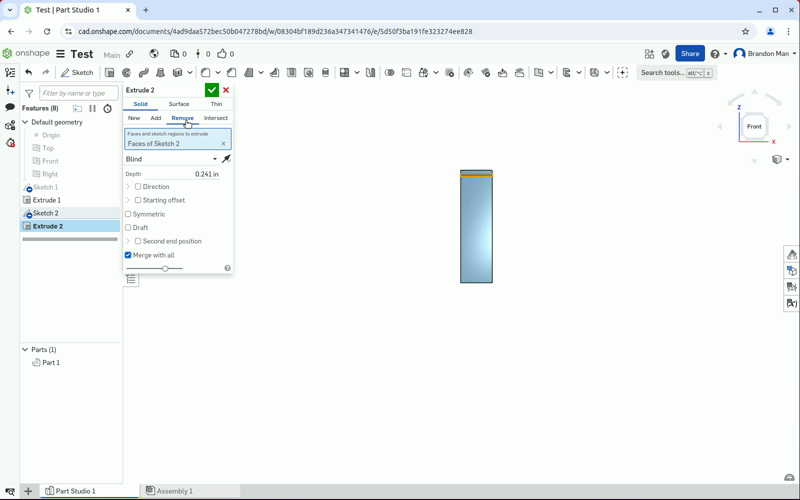
key(enter)
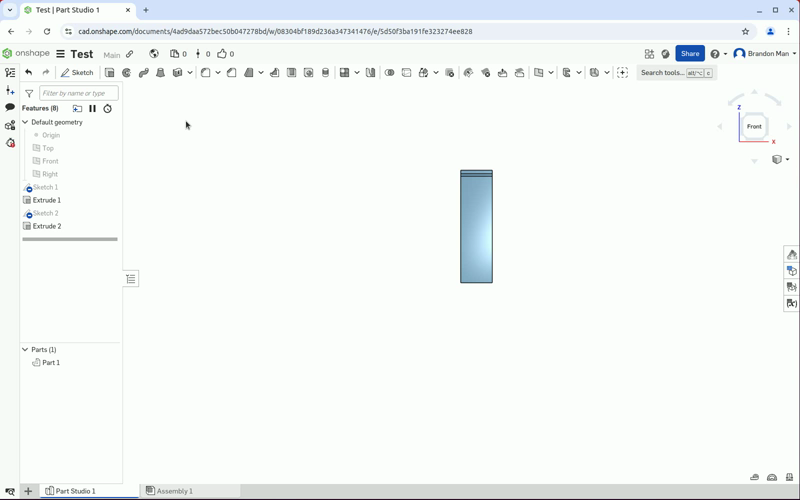
key(shift+h)
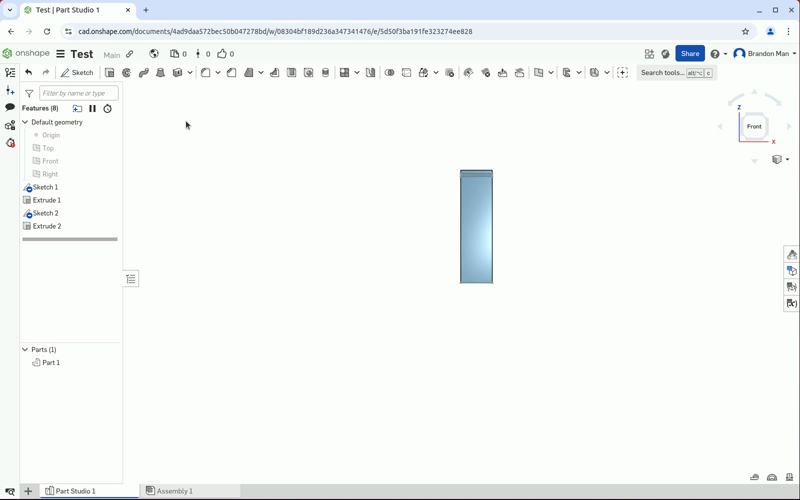
key(shift+h)
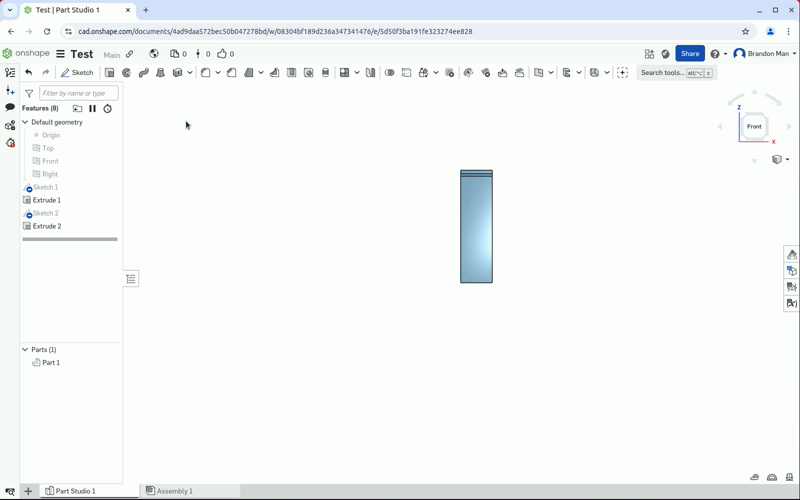
mouse_move(73, 189)
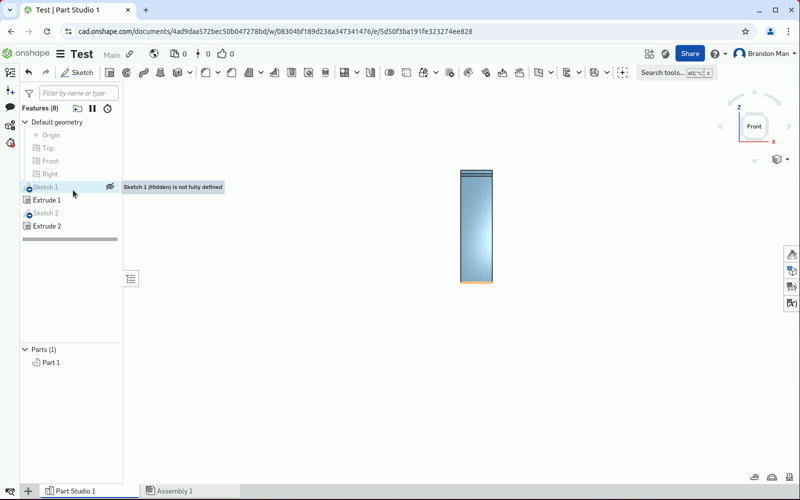
click(73, 189)
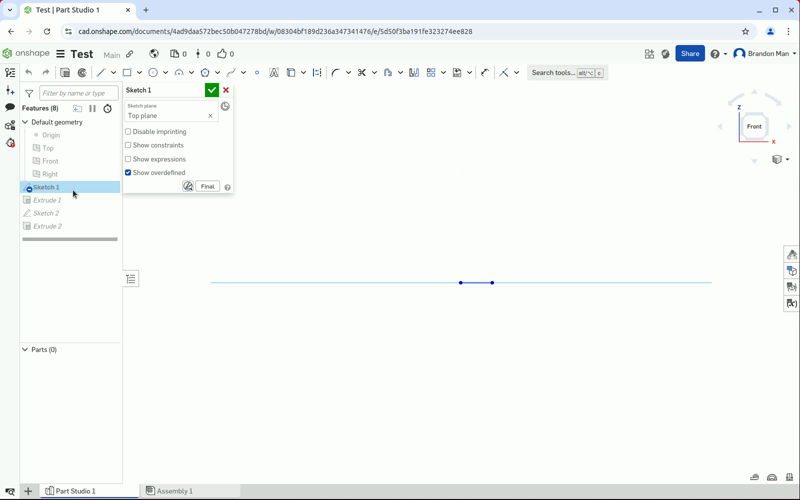
mouse_move(229, 92)
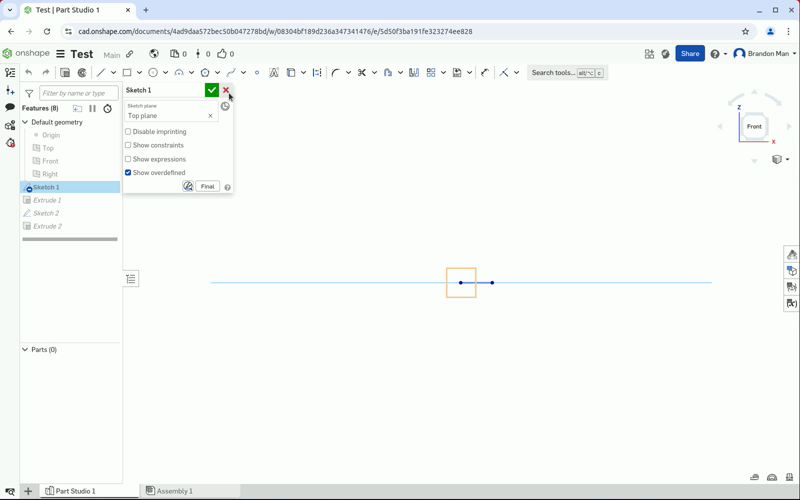
click(229, 92)
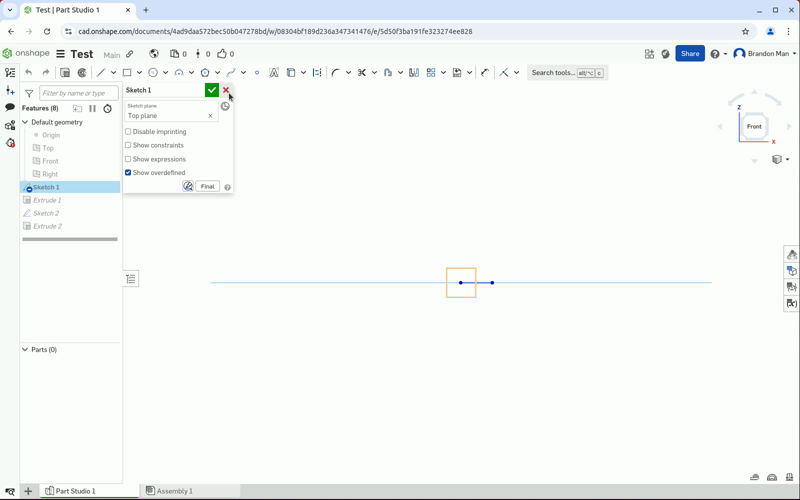
key(shift+s)
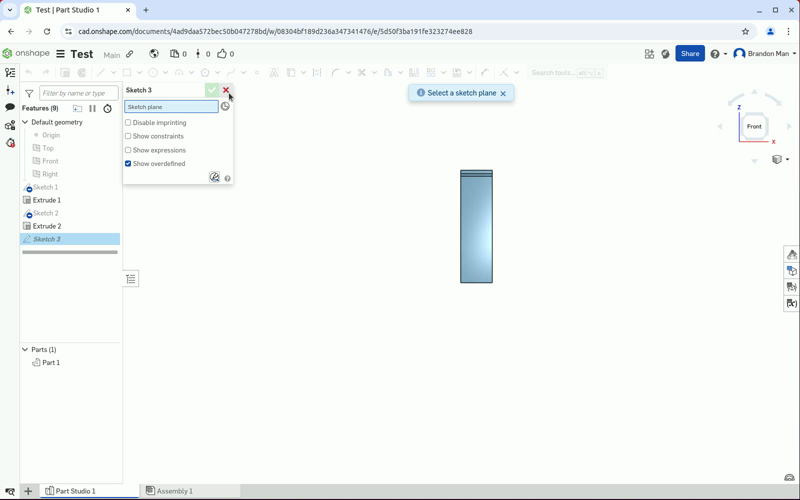
mouse_move(73, 163)
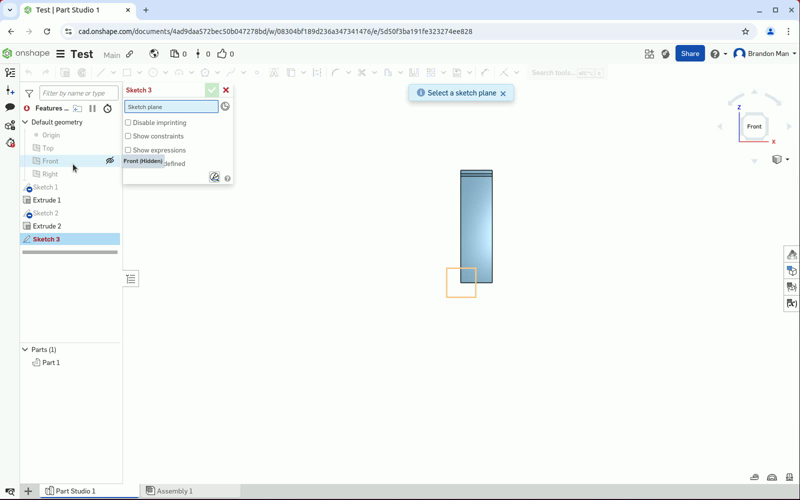
click(73, 163)
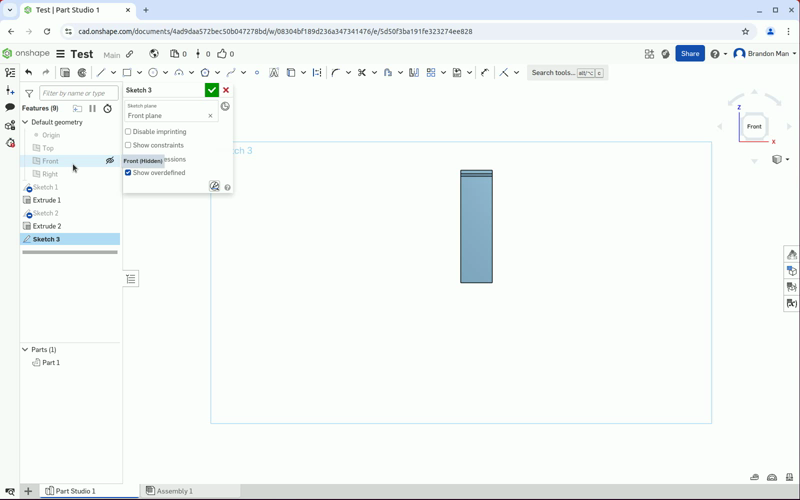
mouse_move(73, 352)
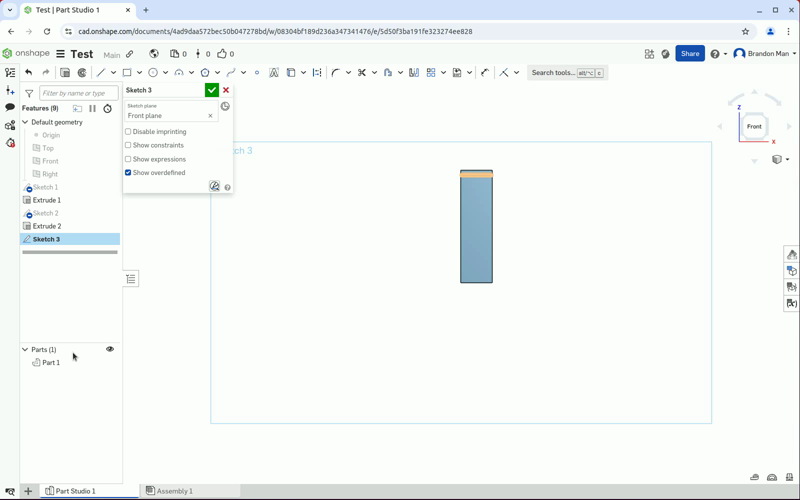
key(y)
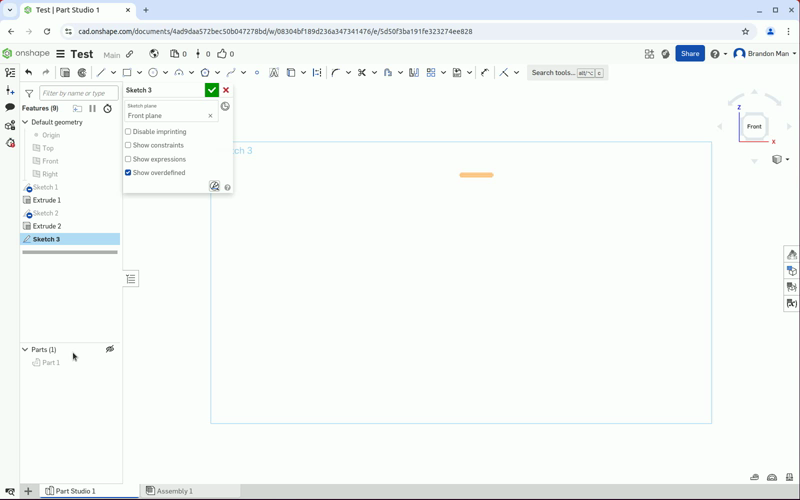
key(l)
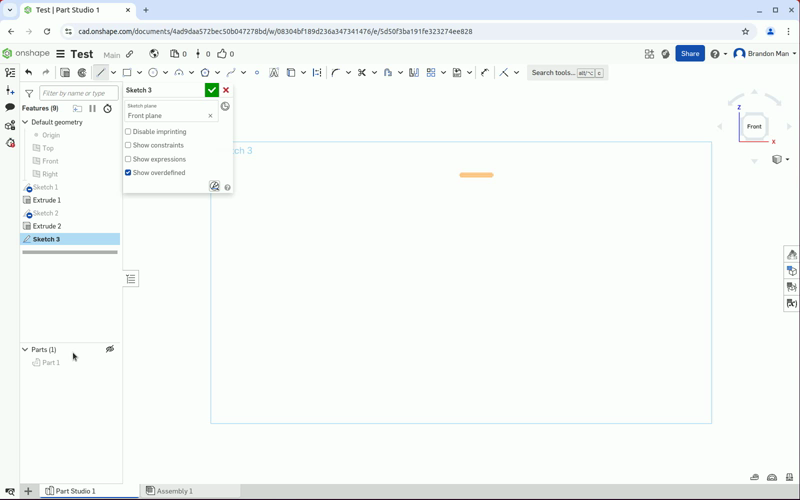
key_down(shift)
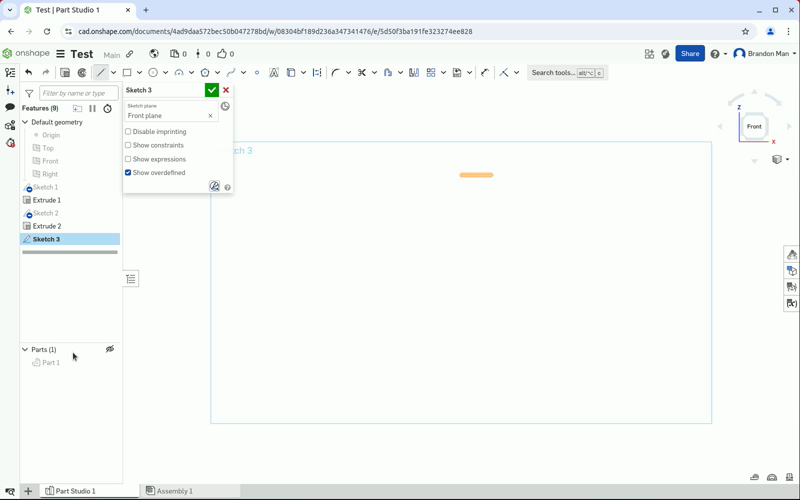
mouse_move(460, 279)
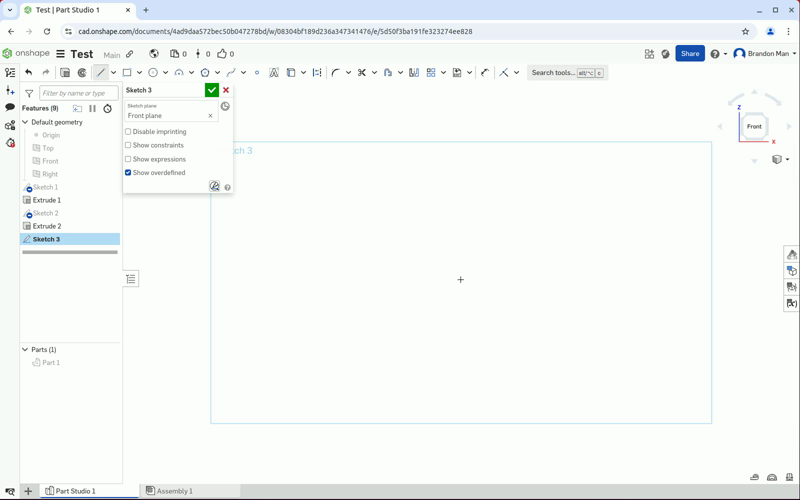
click(460, 279)
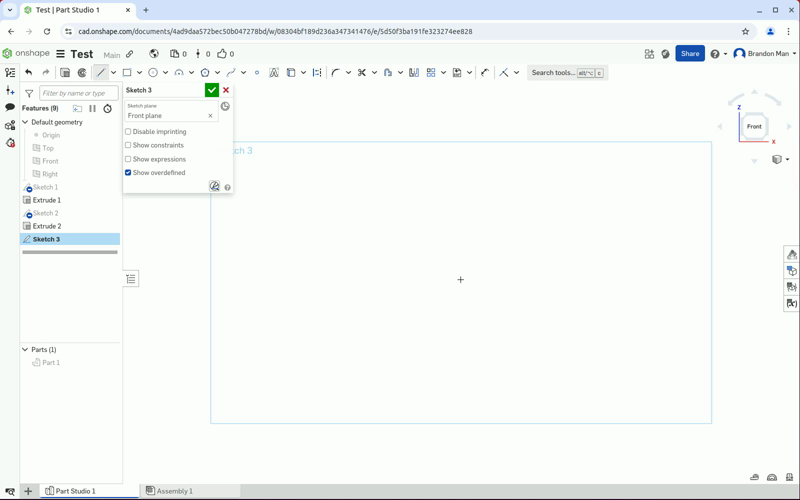
key_up(shift)
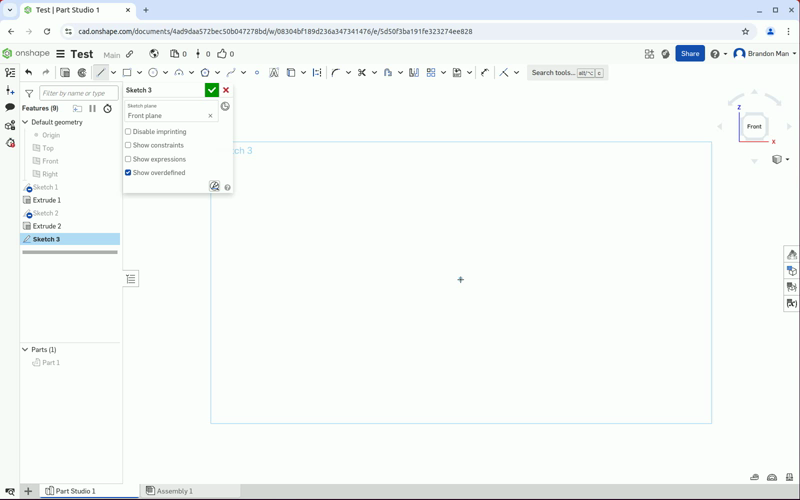
key_down(shift)
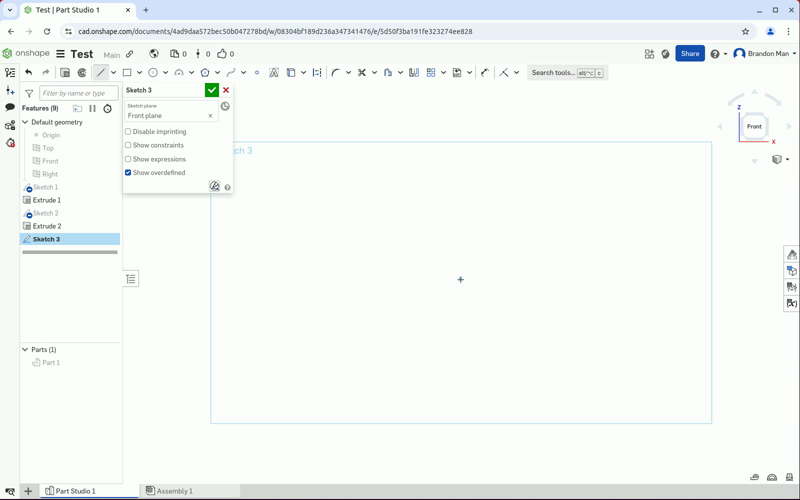
mouse_move(490, 279)
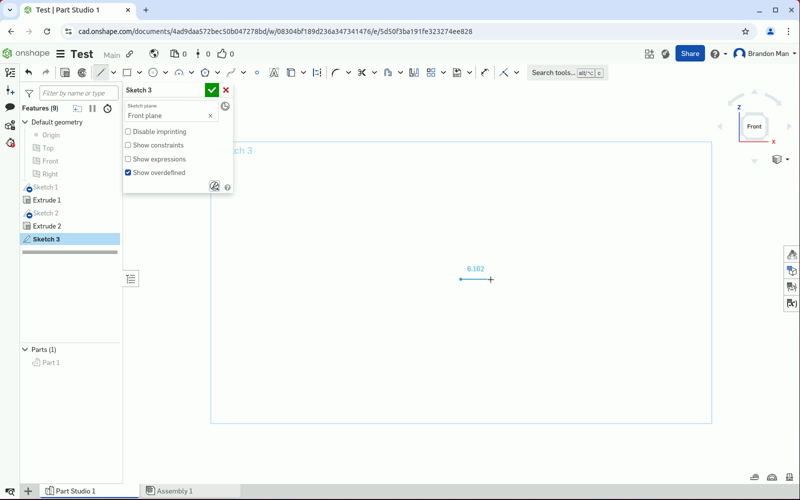
mouse_move(492, 279)
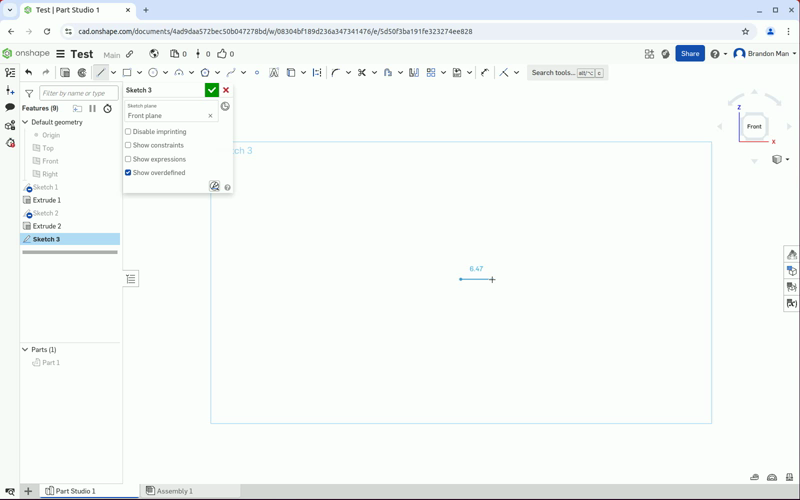
click(492, 279)
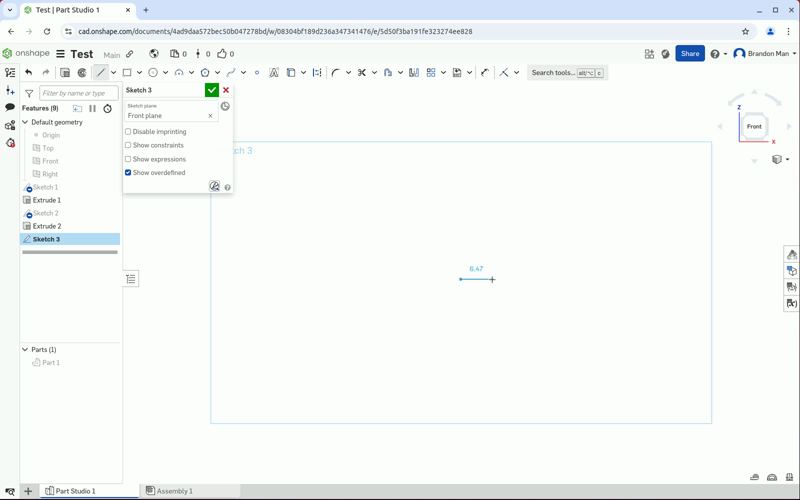
key_up(shift)
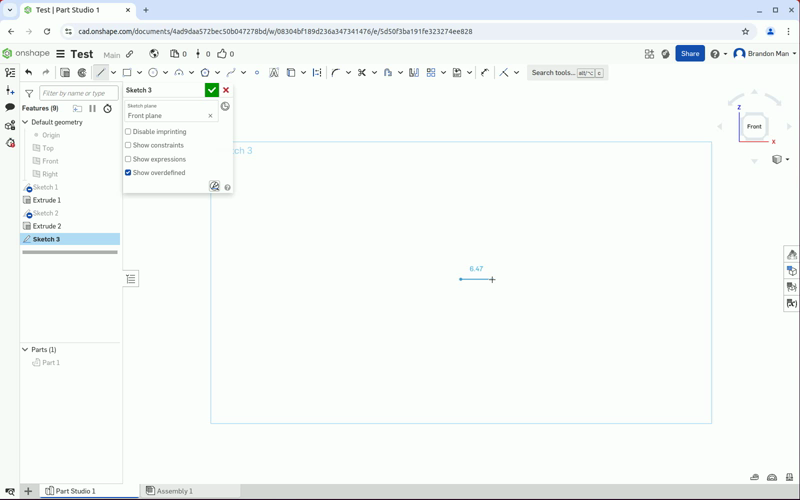
key_down(shift)
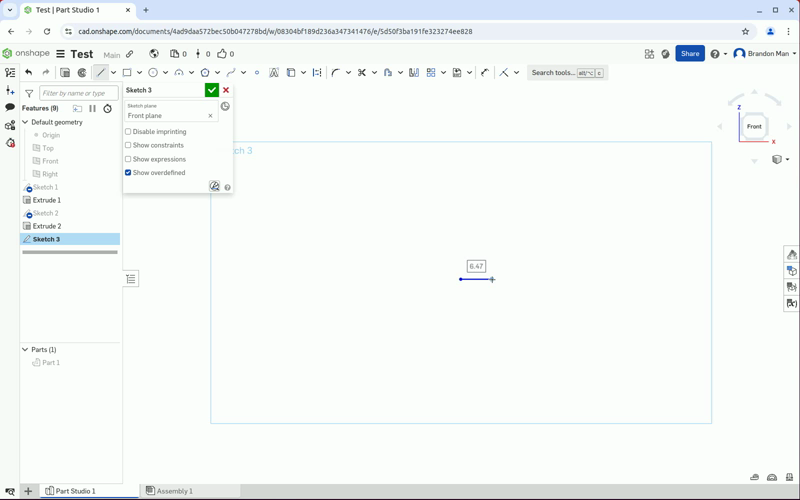
mouse_move(522, 279)
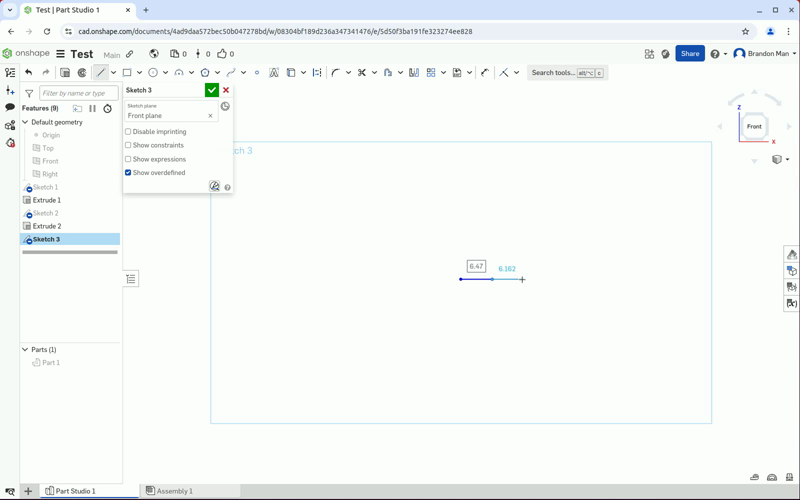
mouse_move(492, 276)
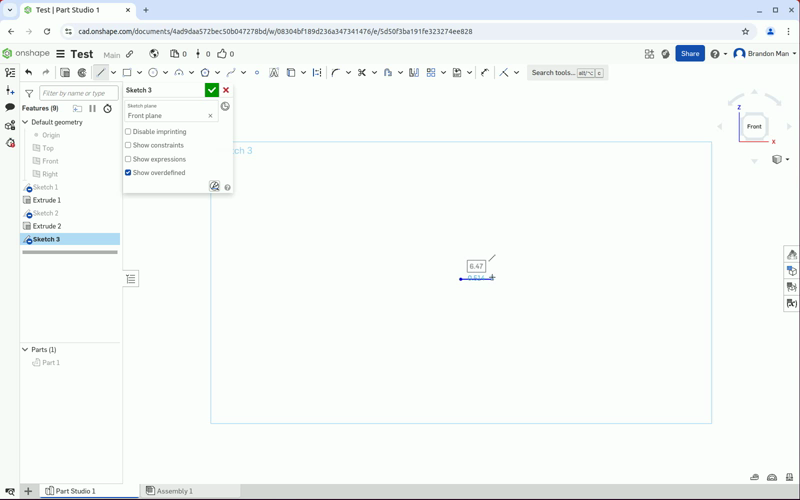
scroll(6)
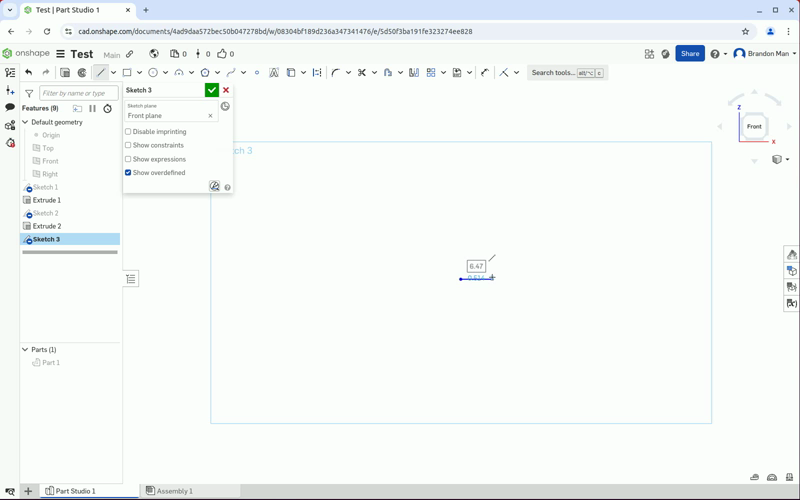
scroll(6)
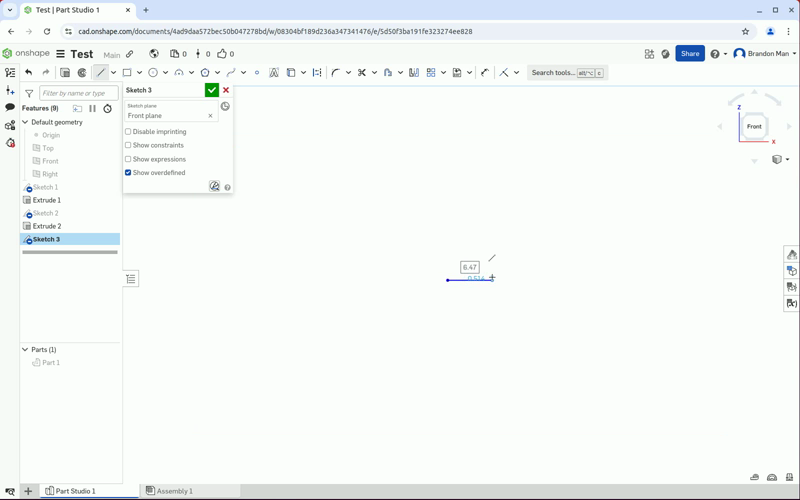
scroll(6)
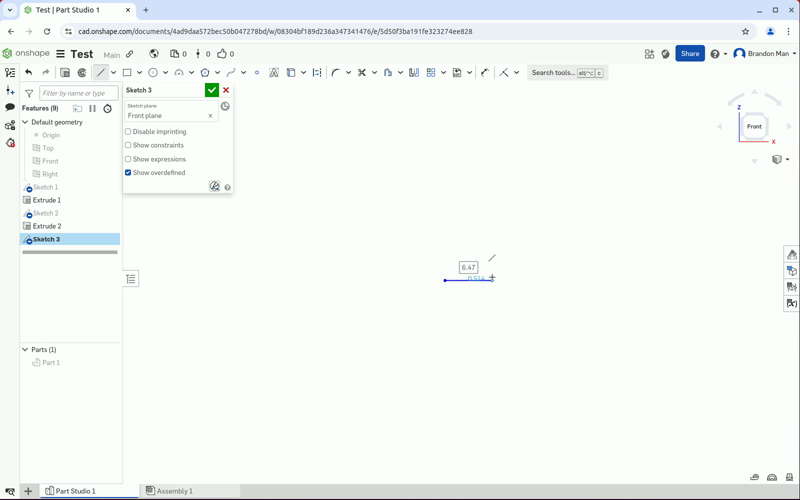
scroll(6)
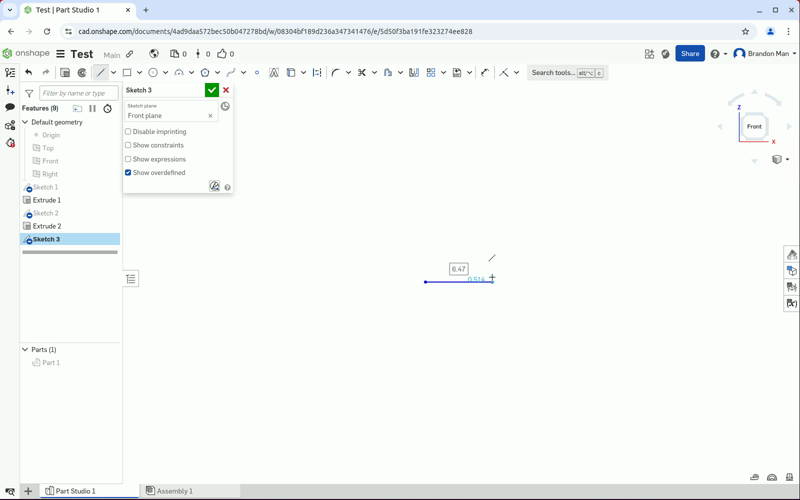
scroll(6)
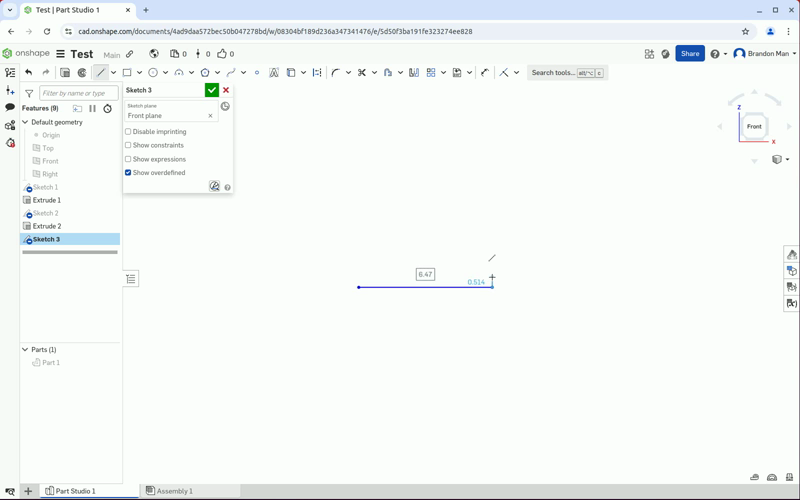
scroll(6)
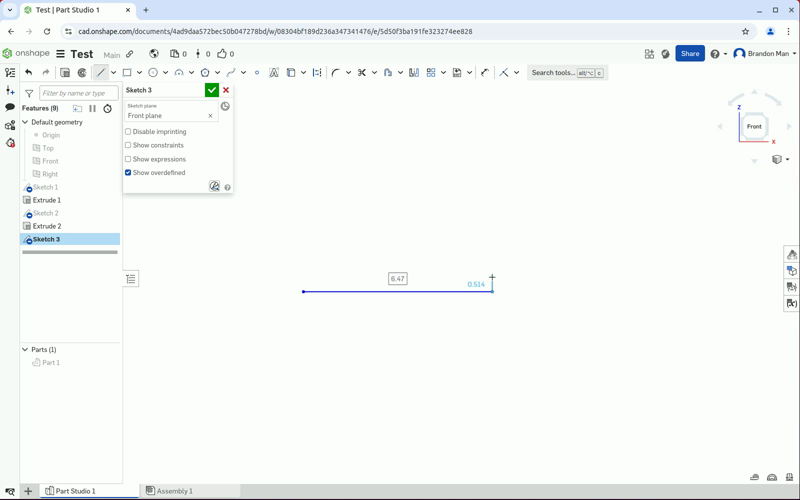
scroll(6)
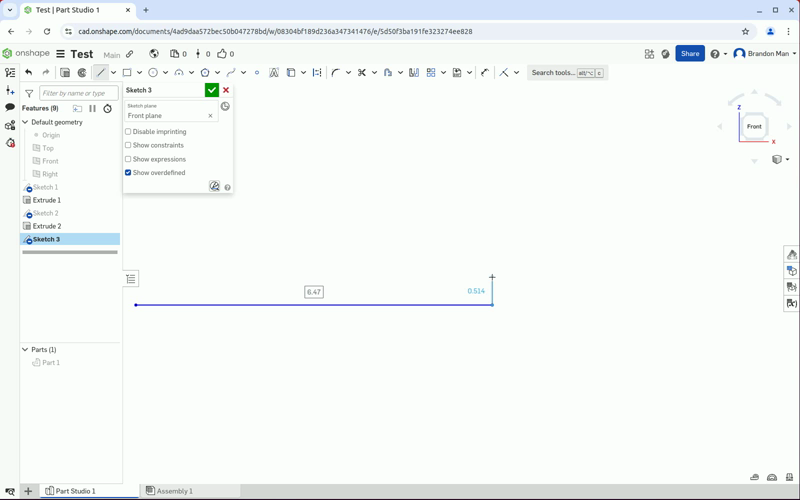
click(492, 276)
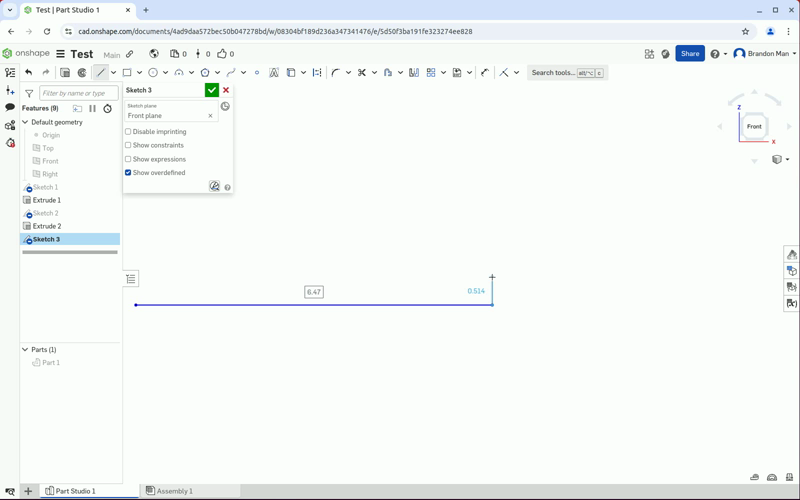
scroll(-6)
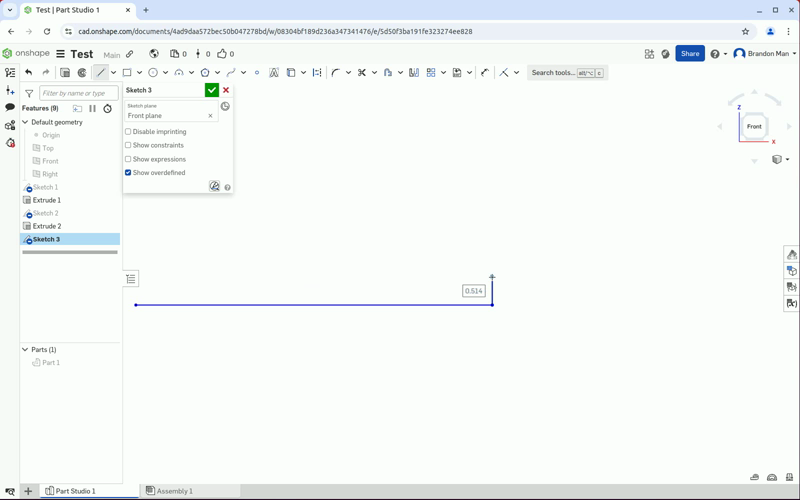
scroll(-6)
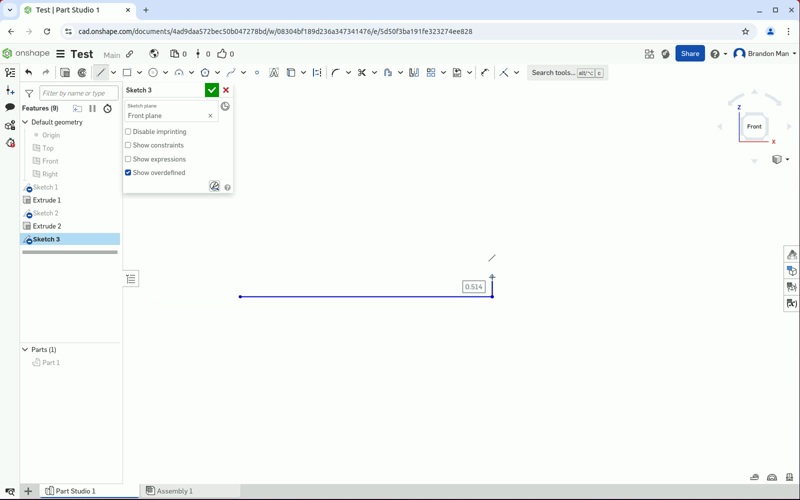
scroll(-6)
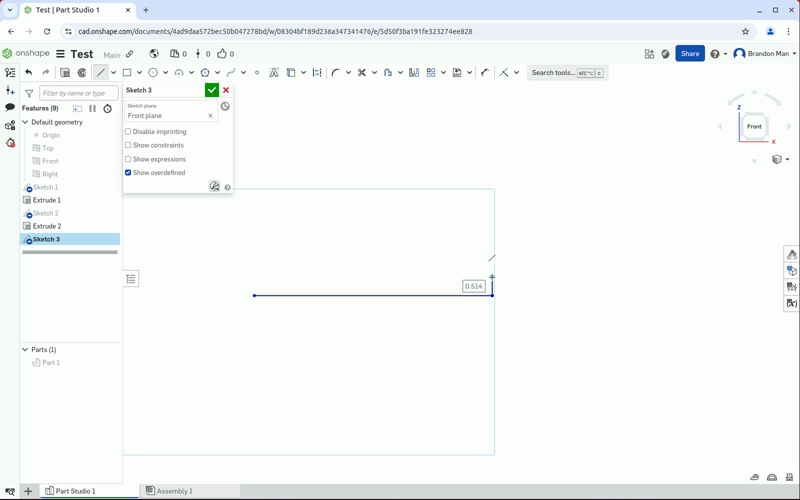
scroll(-6)
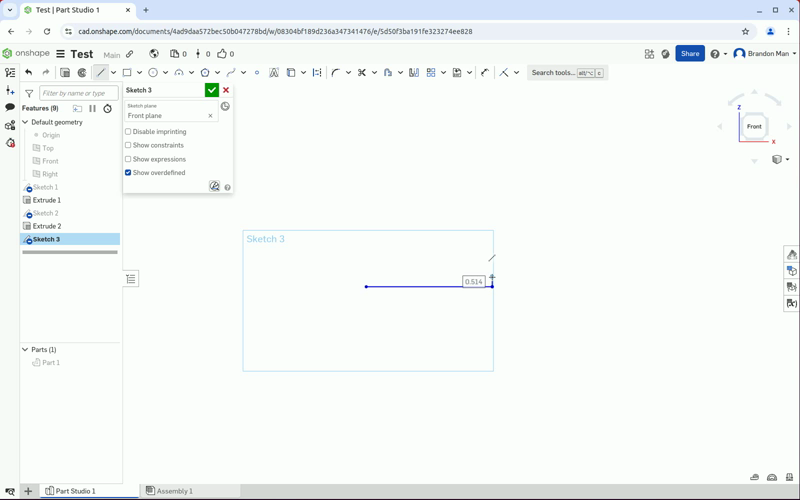
scroll(-6)
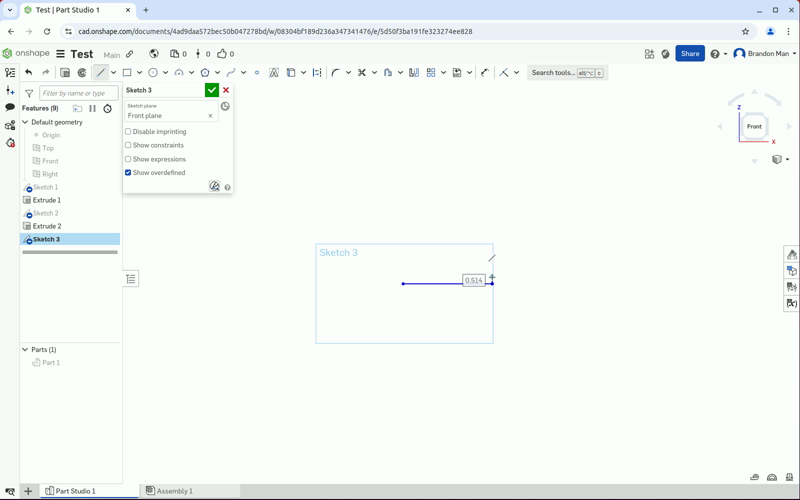
scroll(-6)
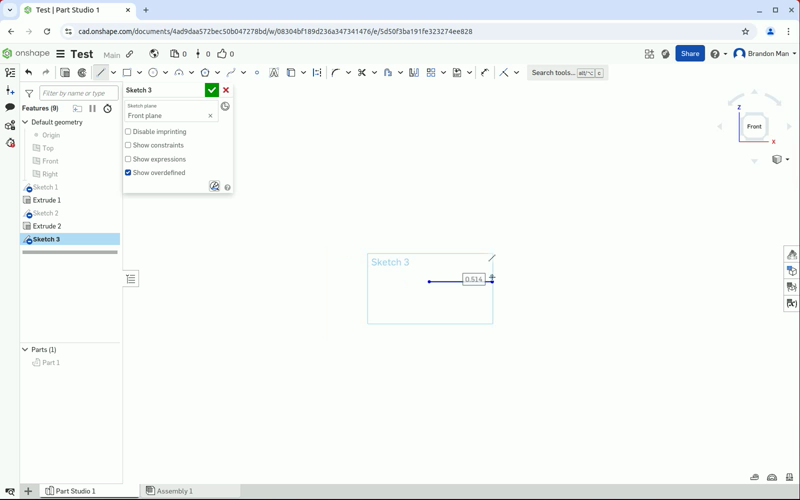
scroll(-6)
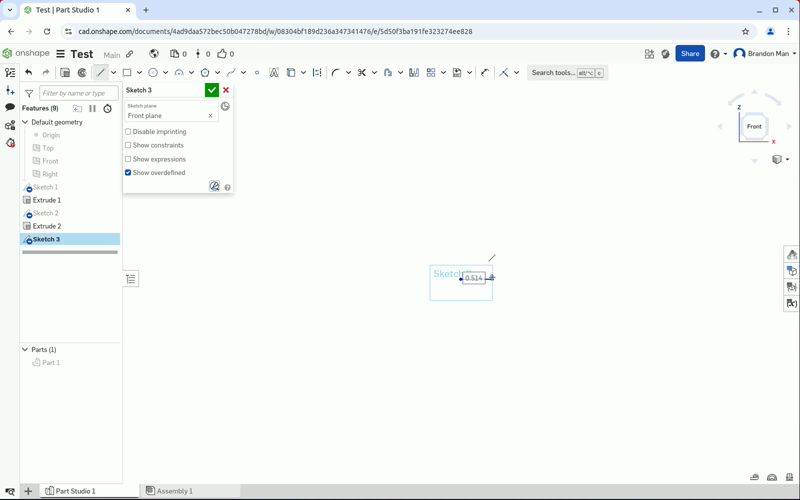
key_up(shift)
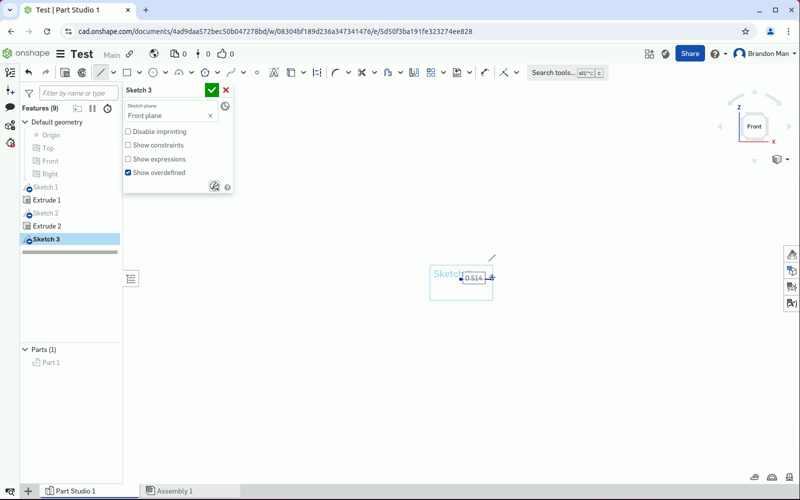
key_down(shift)
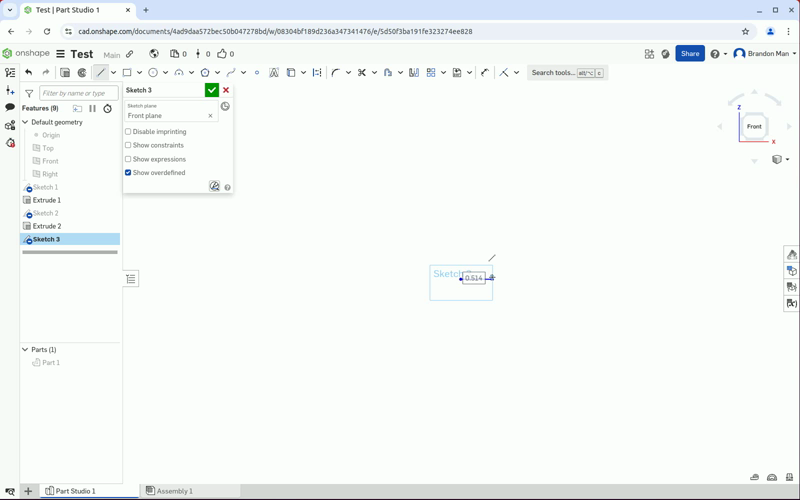
mouse_move(522, 276)
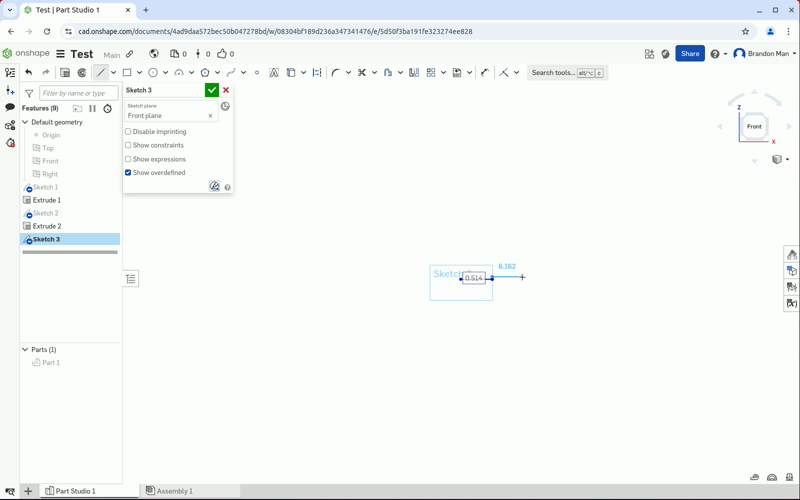
mouse_move(460, 276)
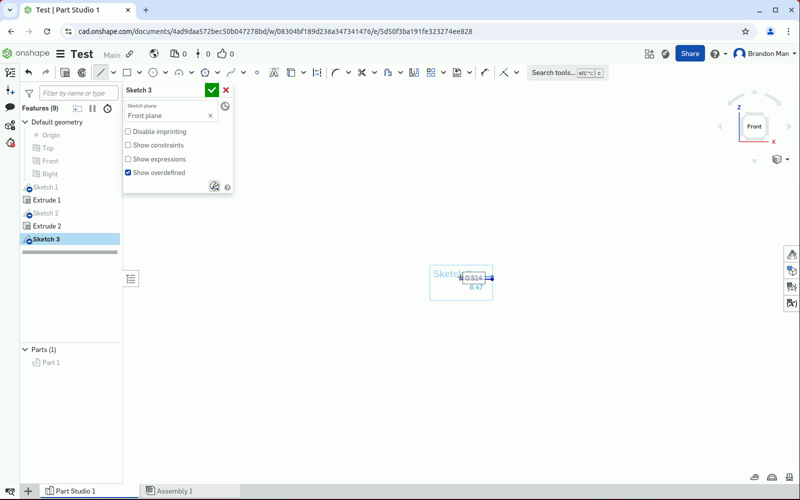
scroll(6)
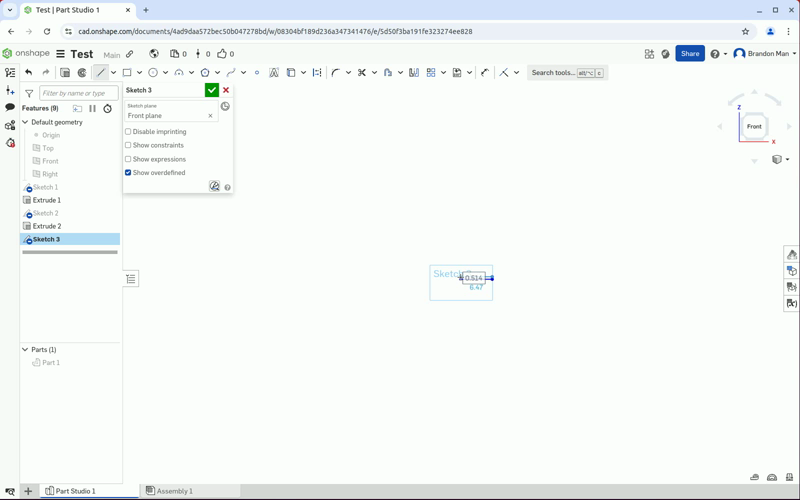
scroll(6)
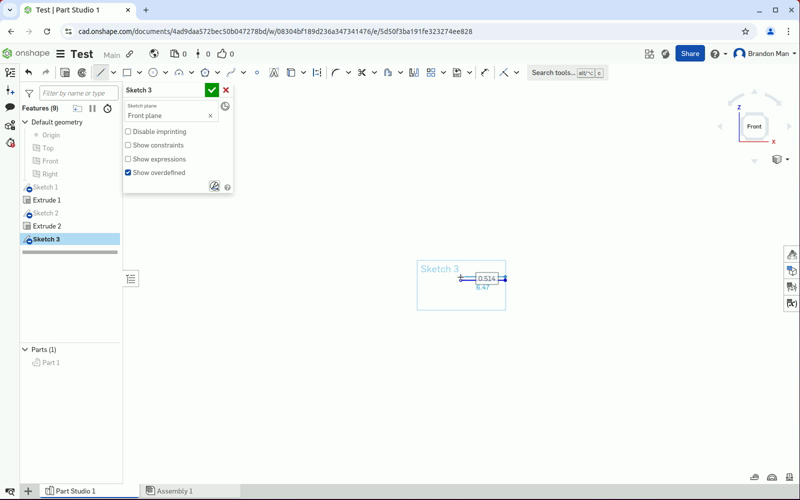
scroll(6)
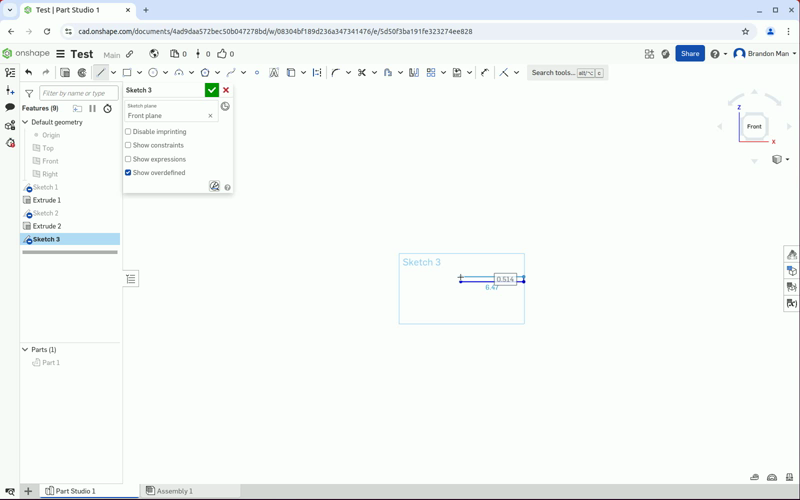
scroll(6)
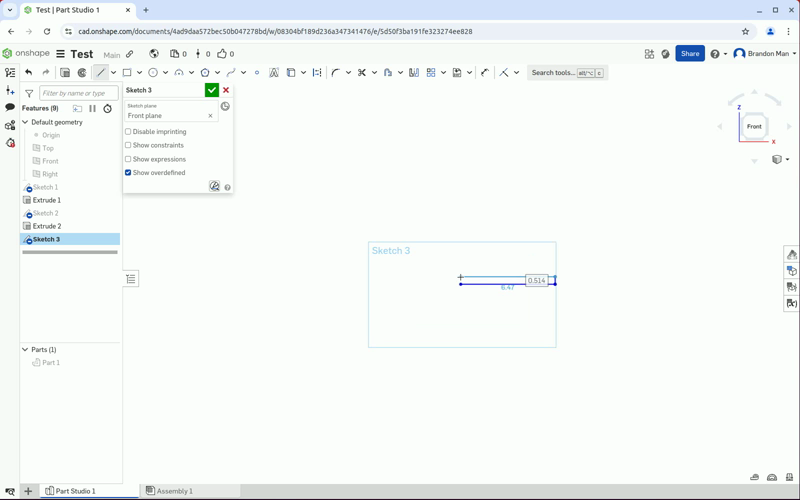
scroll(6)
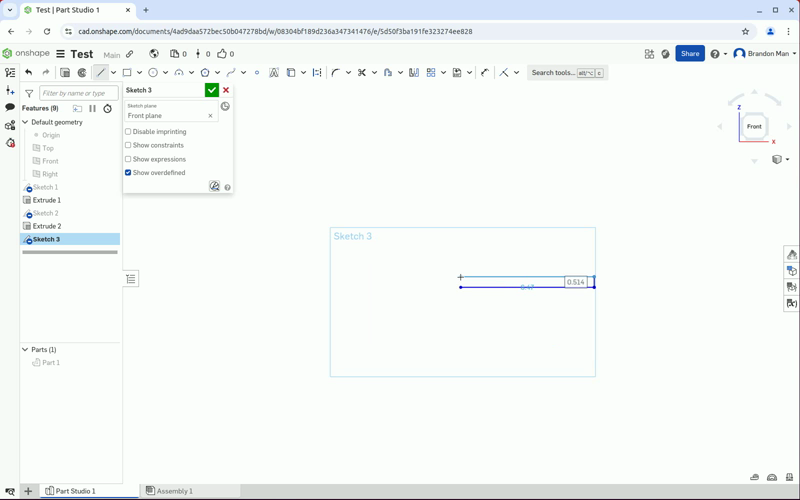
scroll(6)
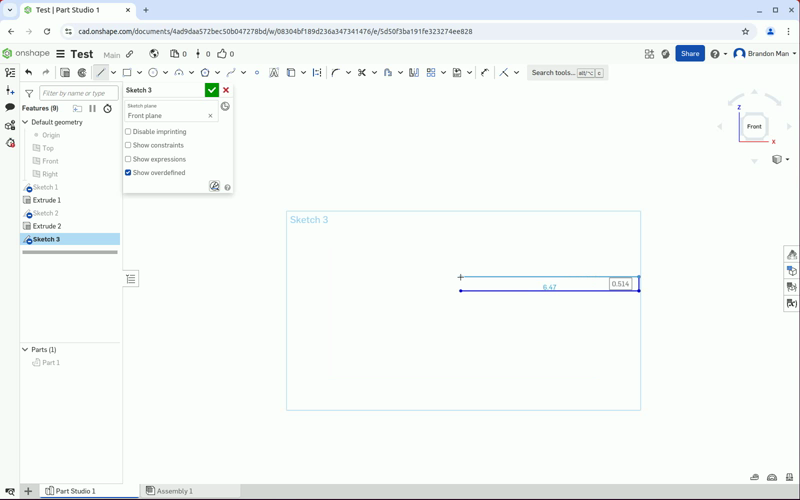
scroll(6)
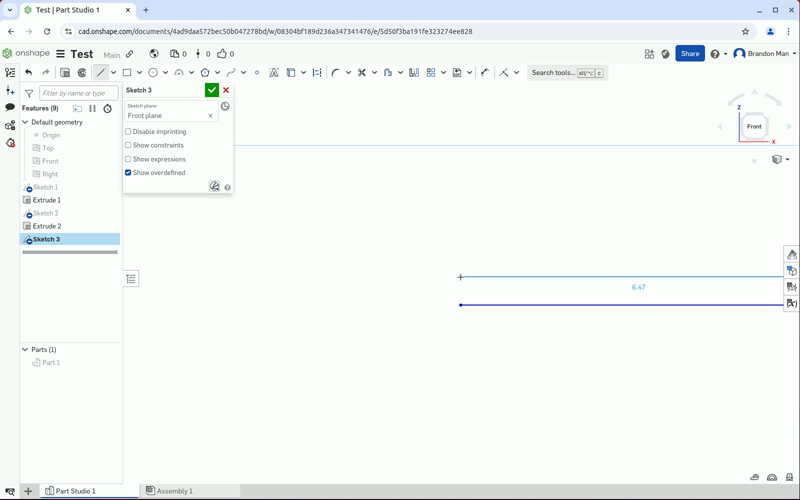
click(460, 276)
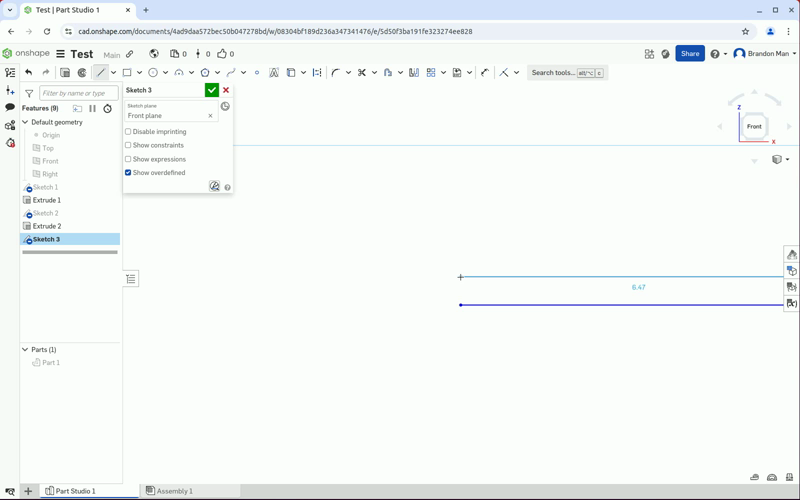
scroll(-6)
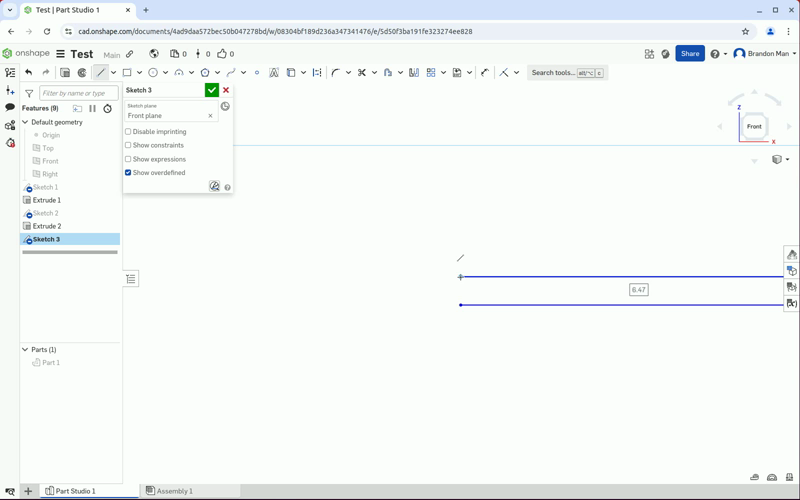
scroll(-6)
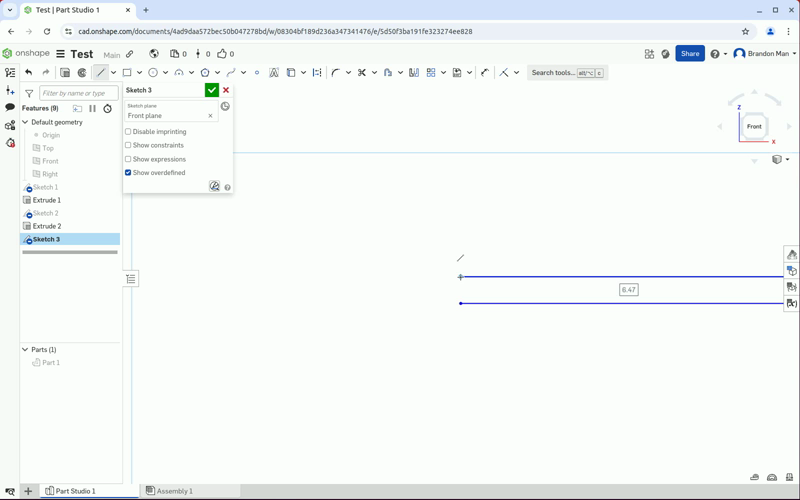
scroll(-6)
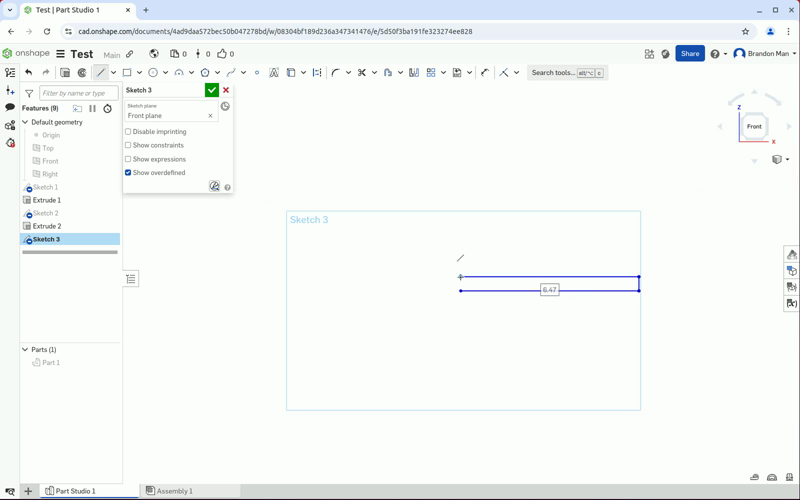
scroll(-6)
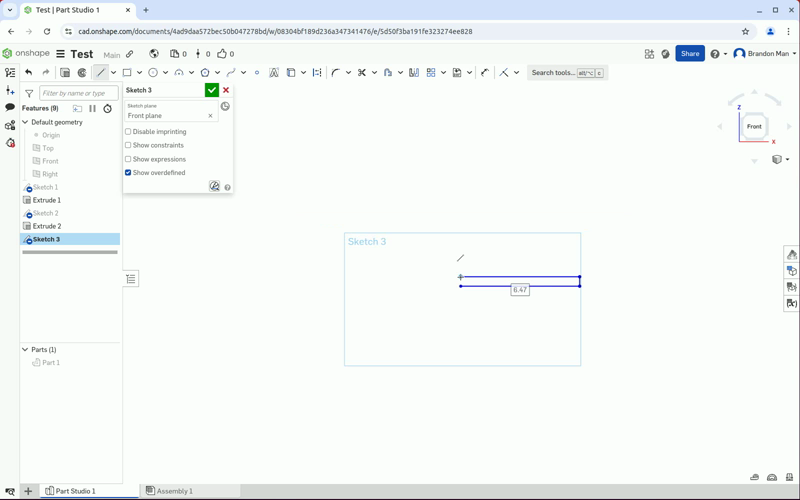
scroll(-6)
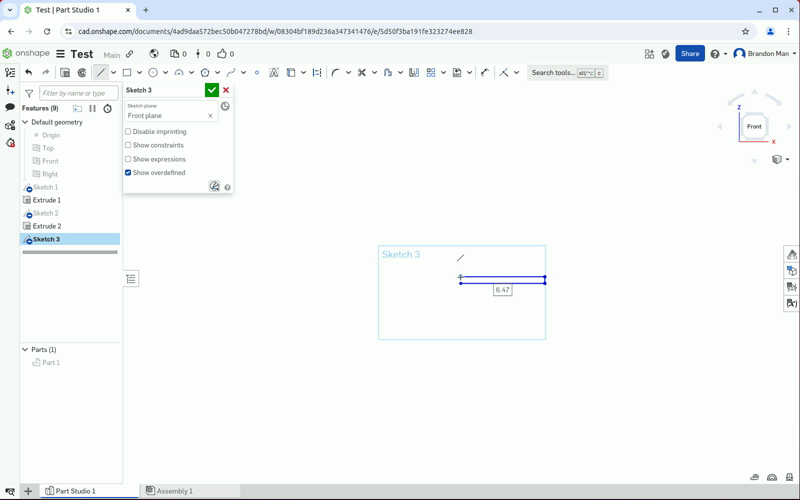
scroll(-6)
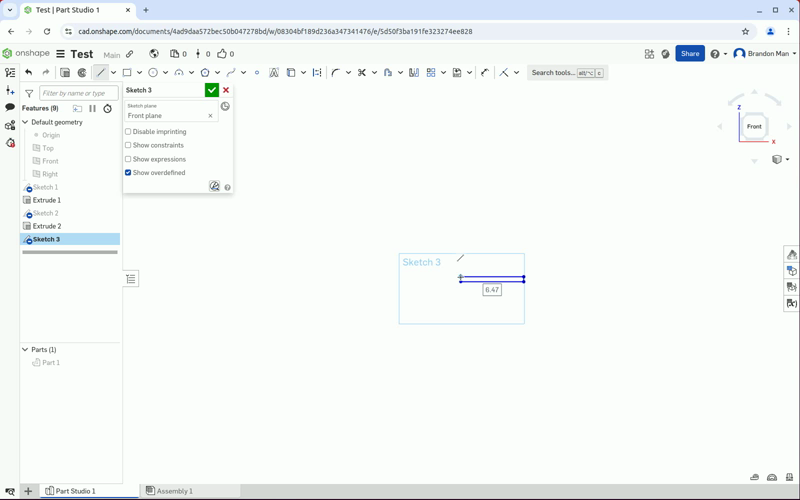
scroll(-6)
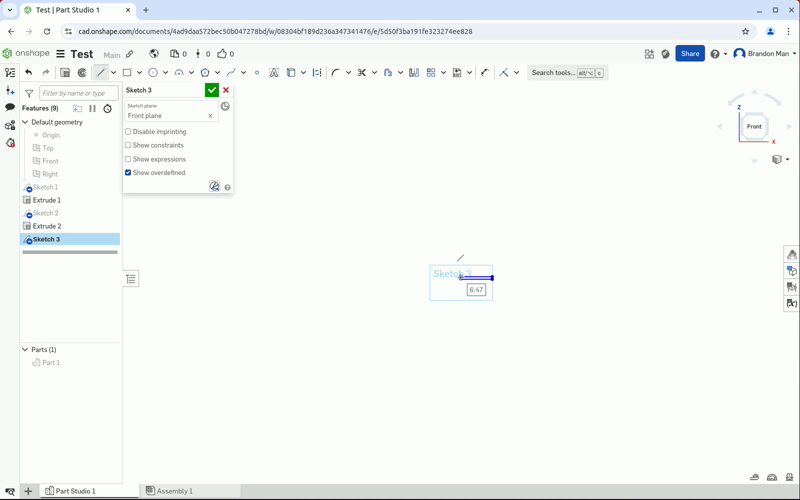
key_up(shift)
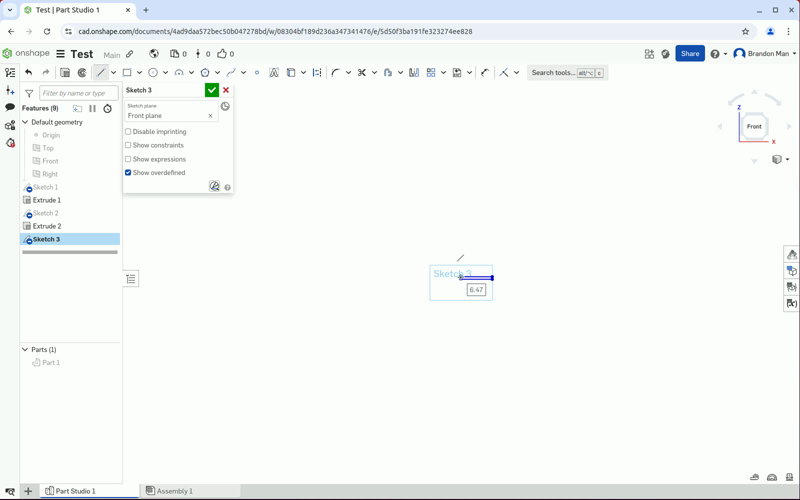
mouse_move(490, 276)
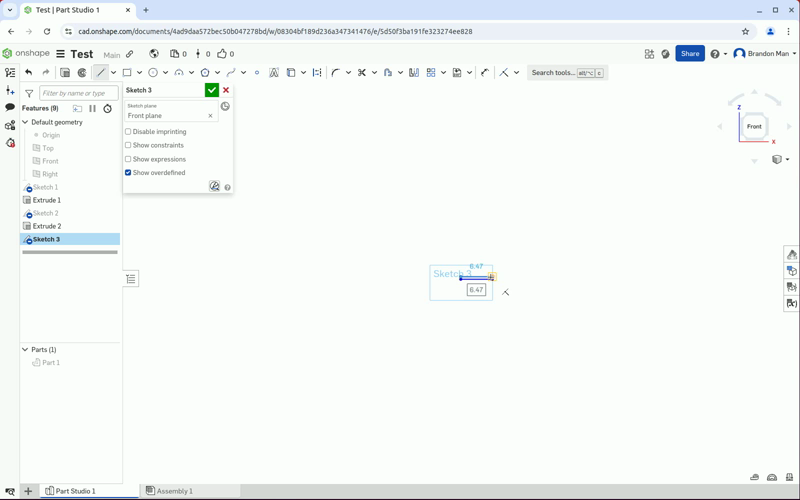
key_down(shift)
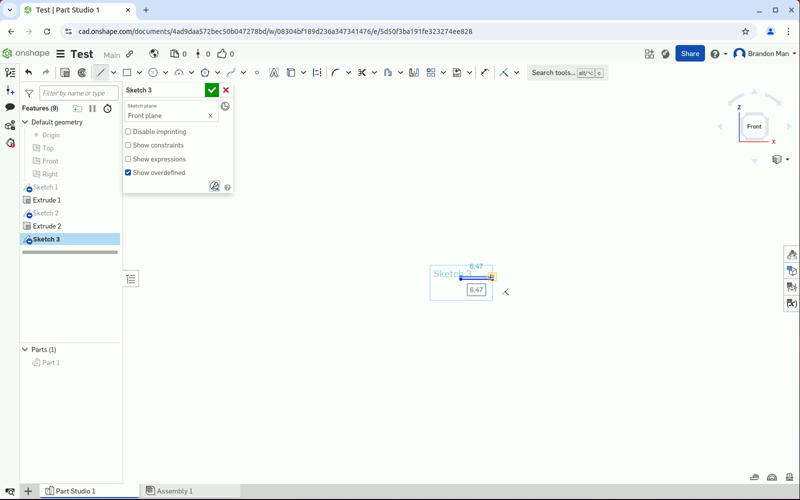
mouse_move(460, 279)
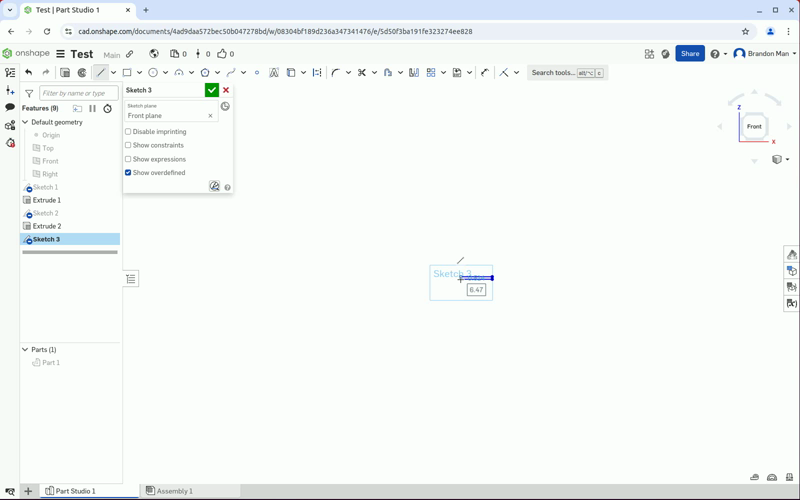
scroll(6)
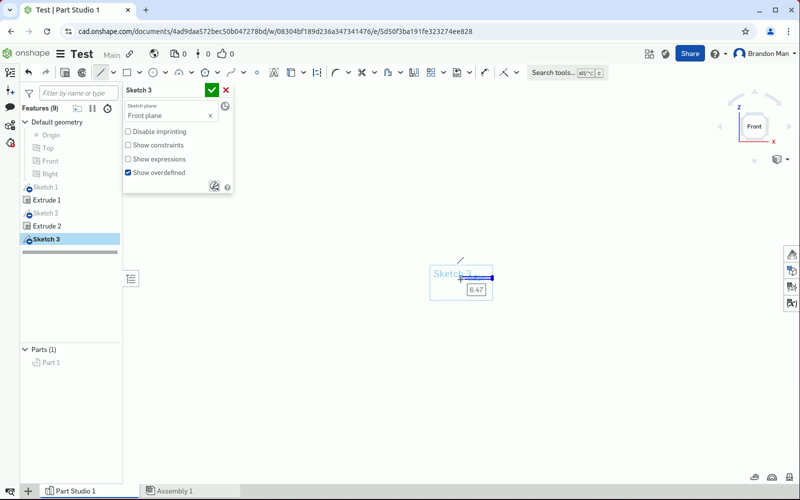
scroll(6)
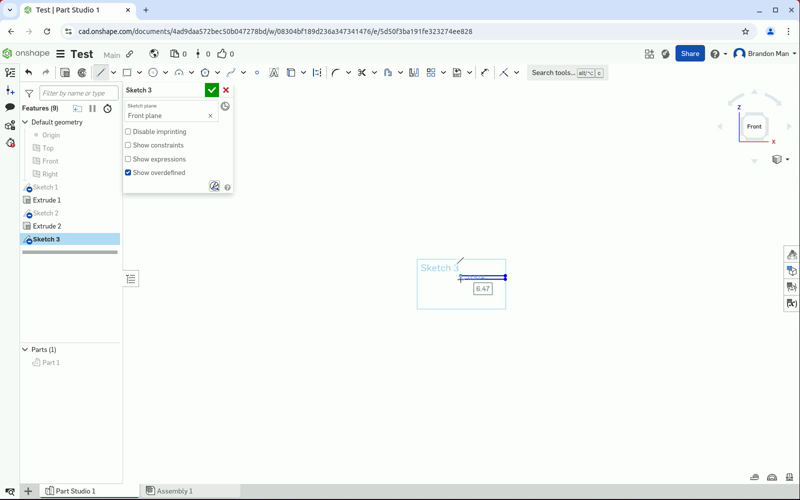
scroll(6)
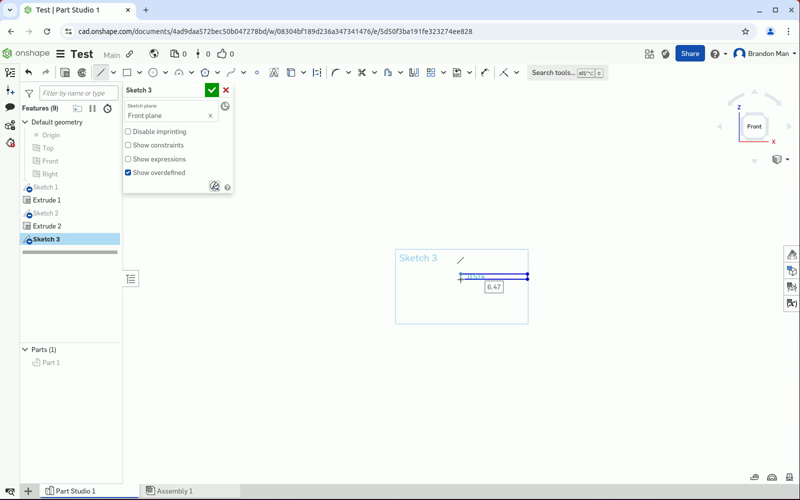
scroll(6)
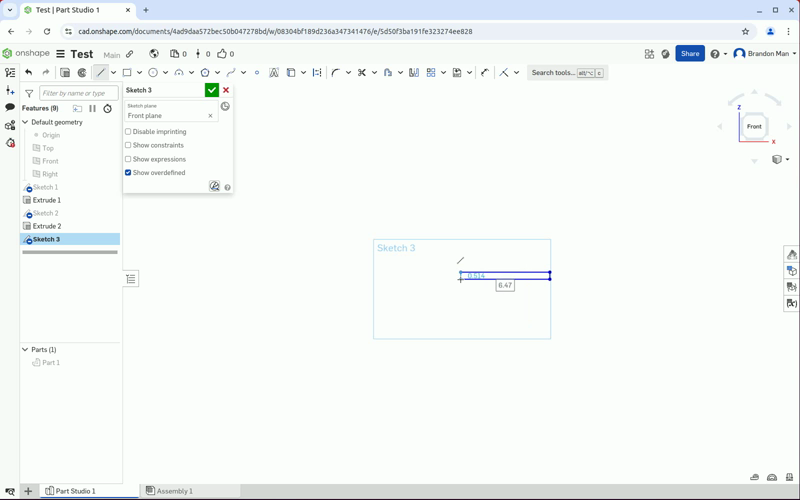
scroll(6)
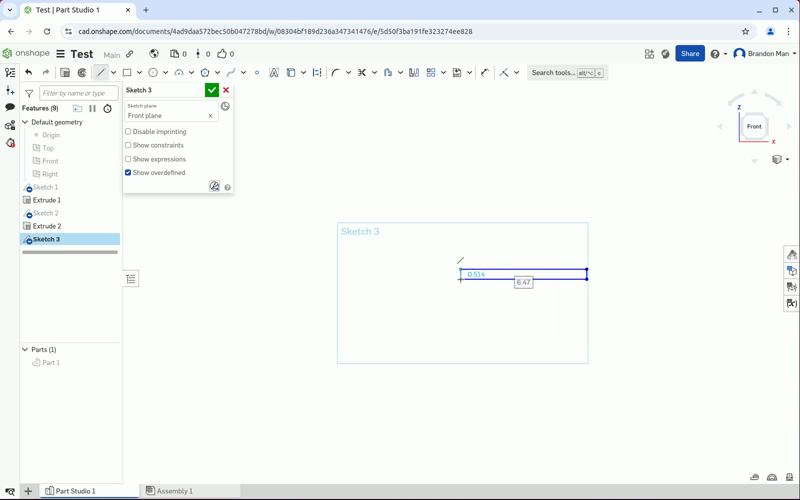
scroll(6)
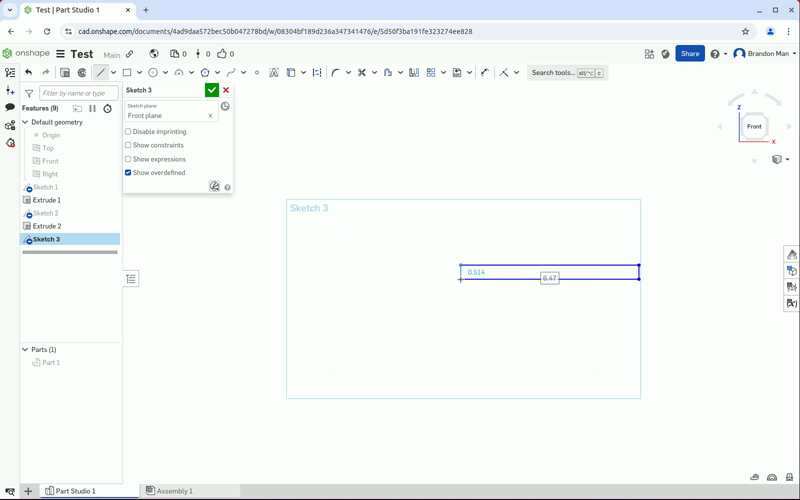
scroll(6)
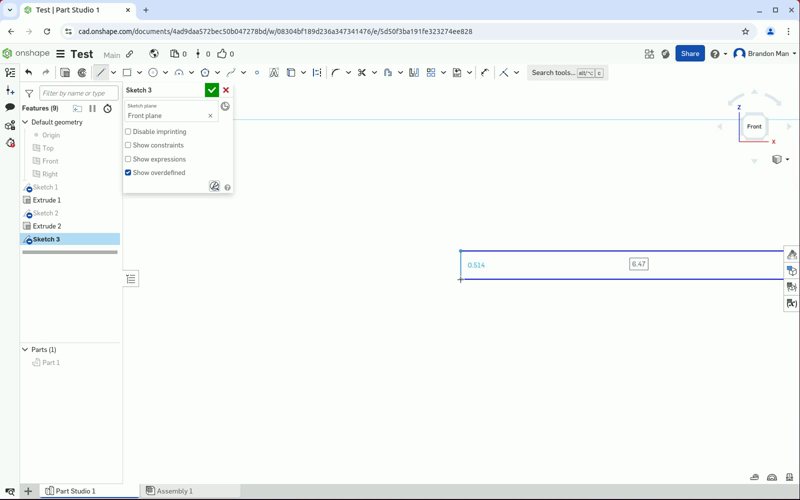
key_up(shift)
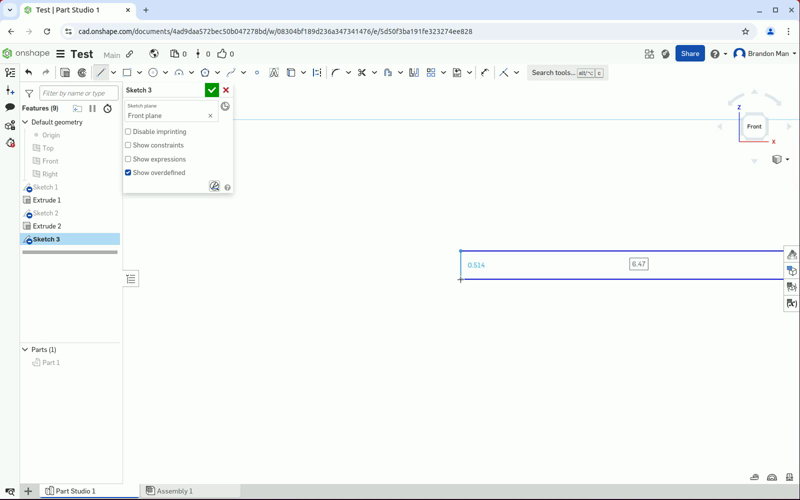
click(460, 279)
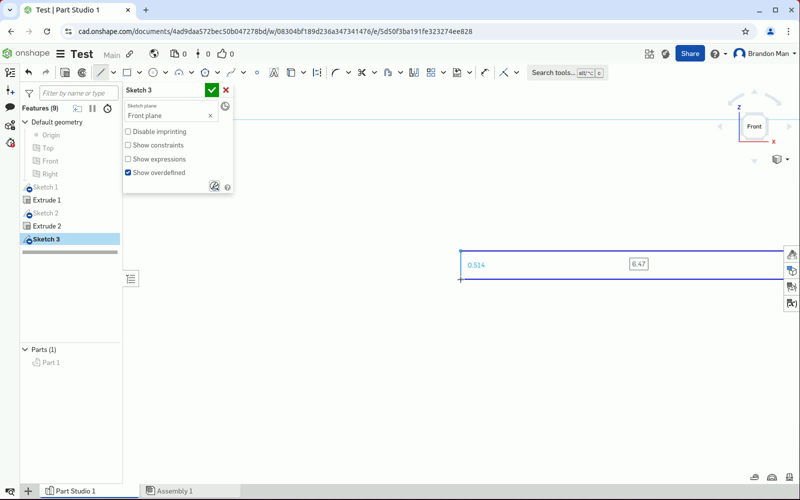
scroll(-6)
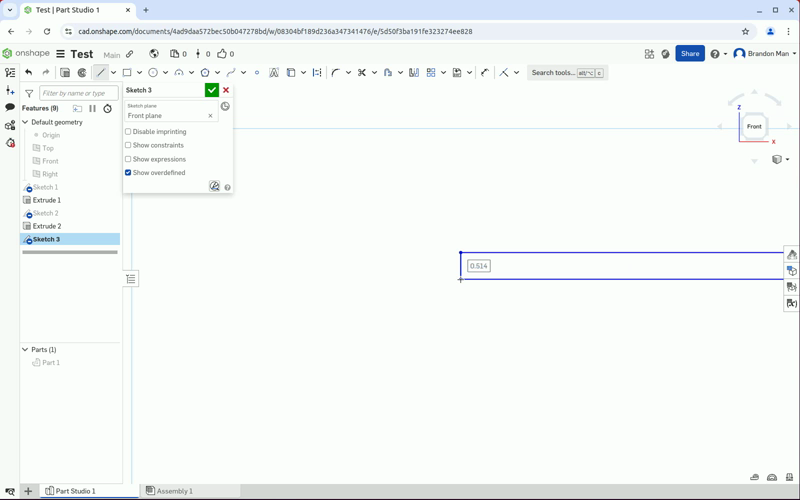
scroll(-6)
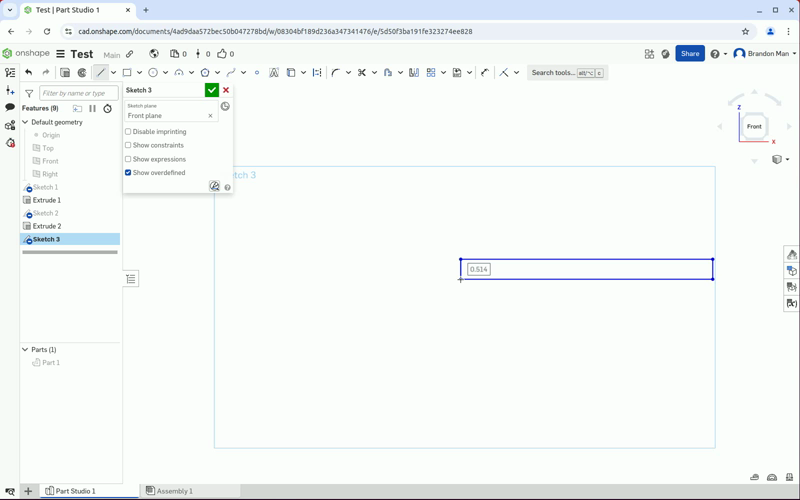
scroll(-6)
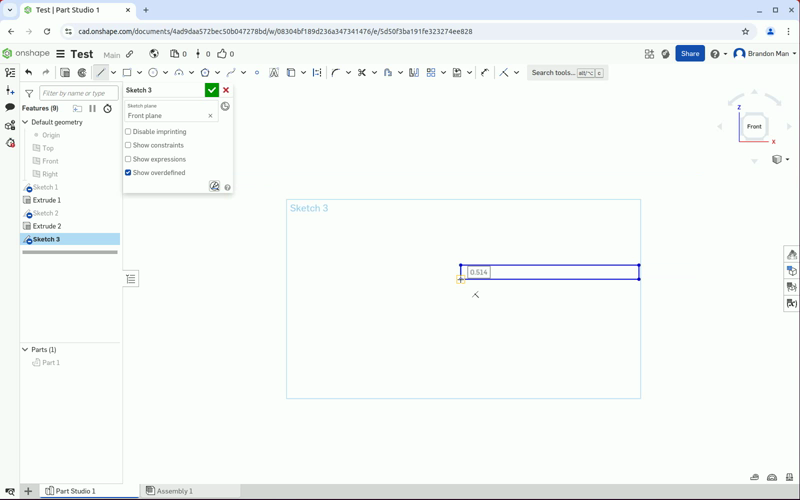
scroll(-6)
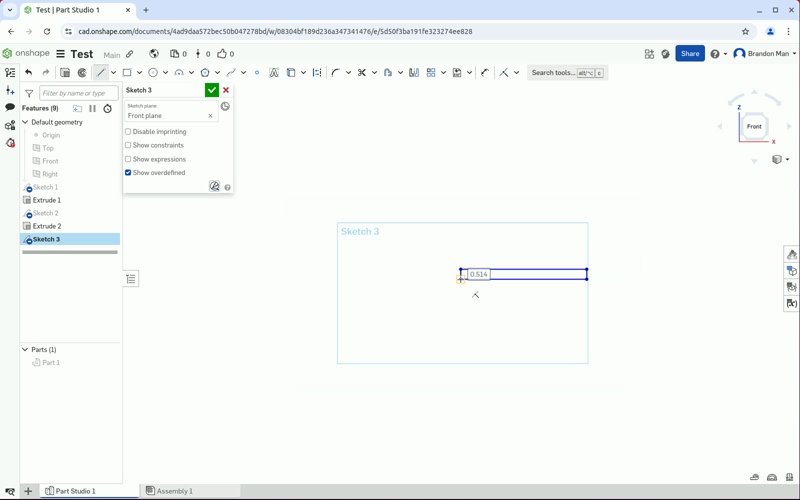
scroll(-6)
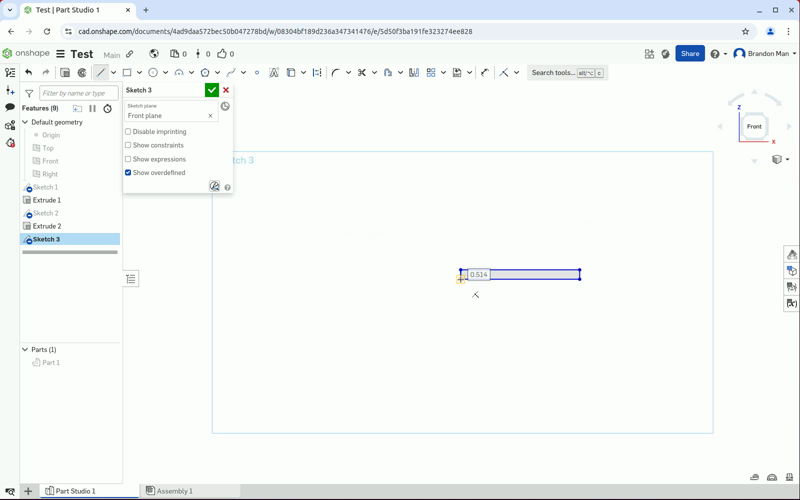
scroll(-6)
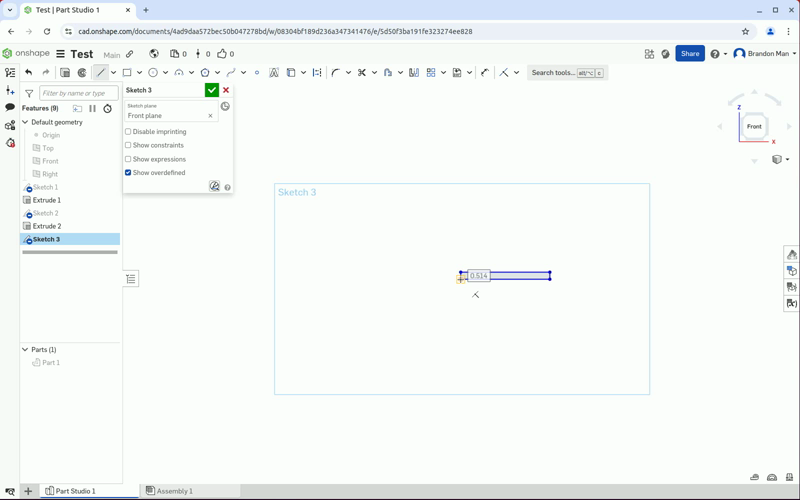
scroll(-6)
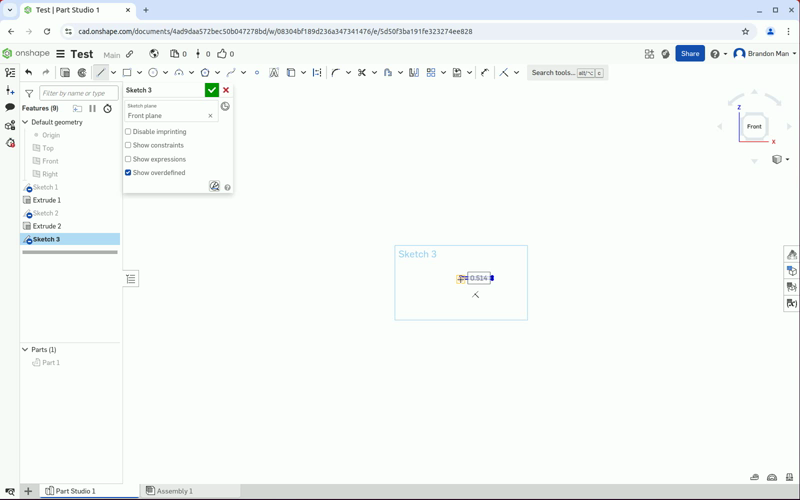
key(esc)
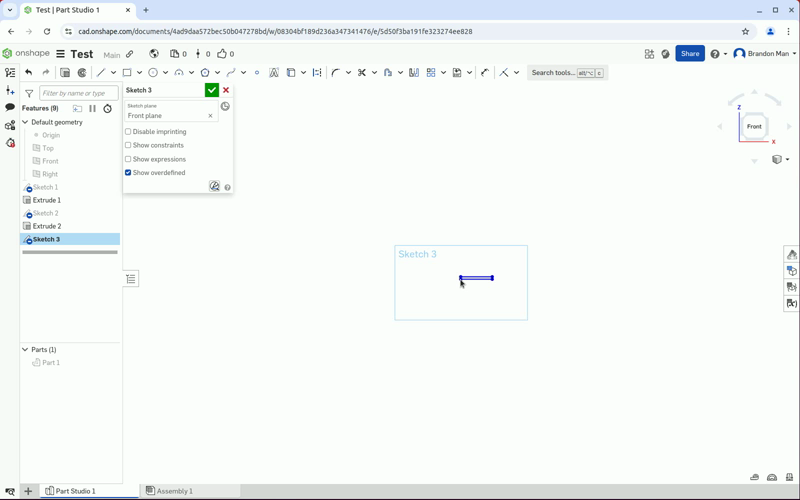
mouse_move(471, 278)
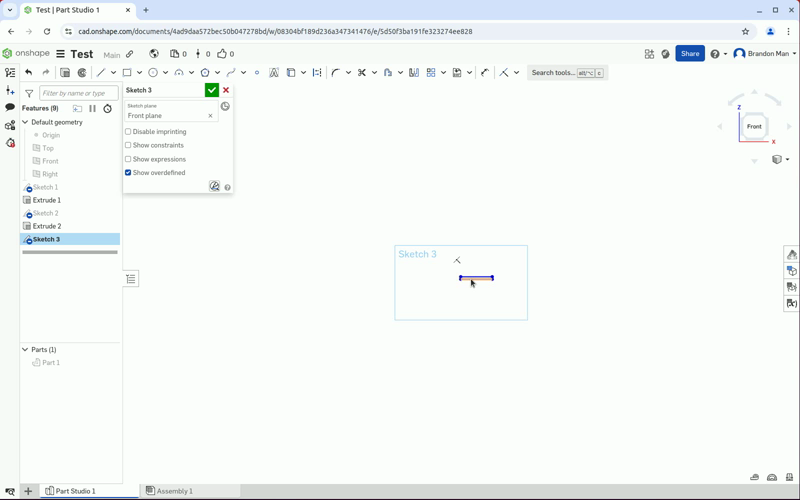
scroll(6)
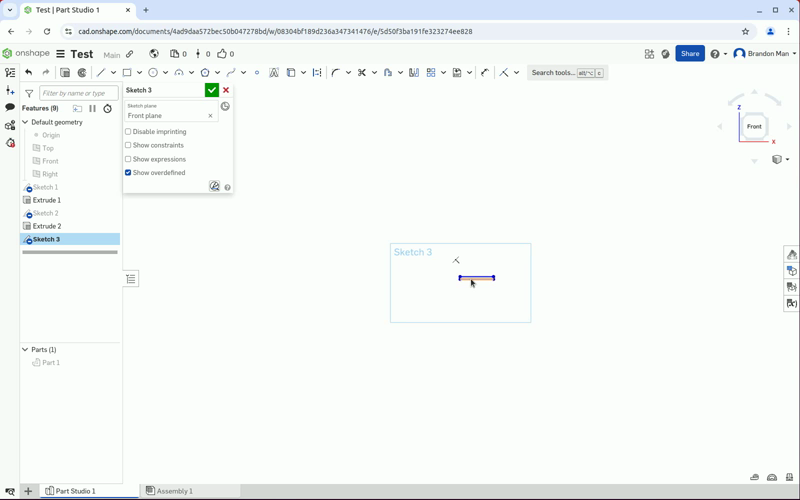
scroll(6)
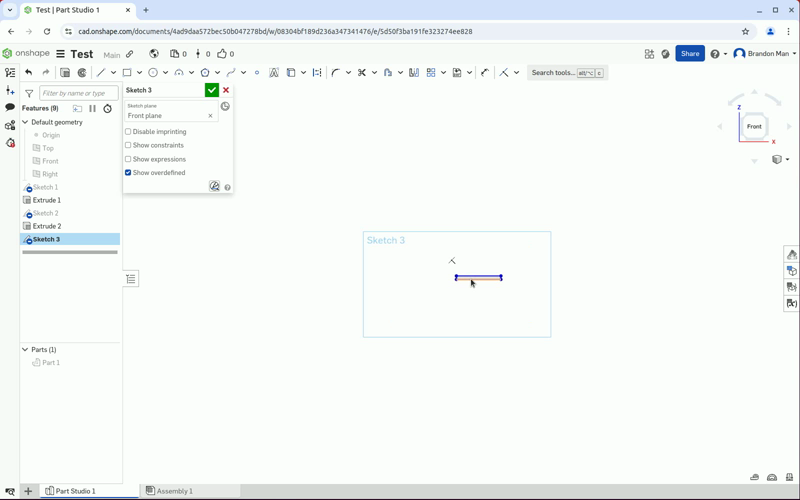
scroll(6)
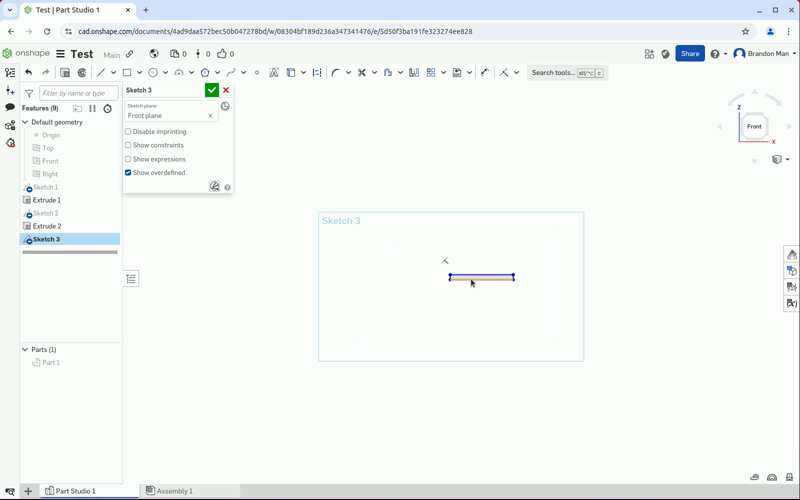
scroll(6)
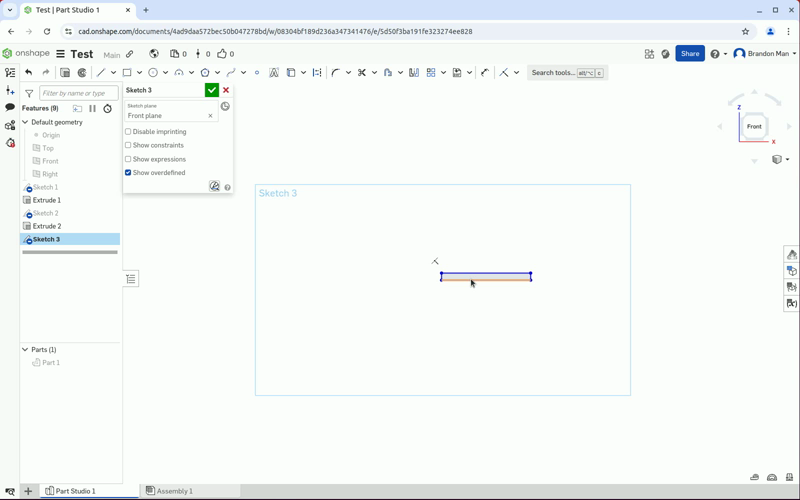
scroll(6)
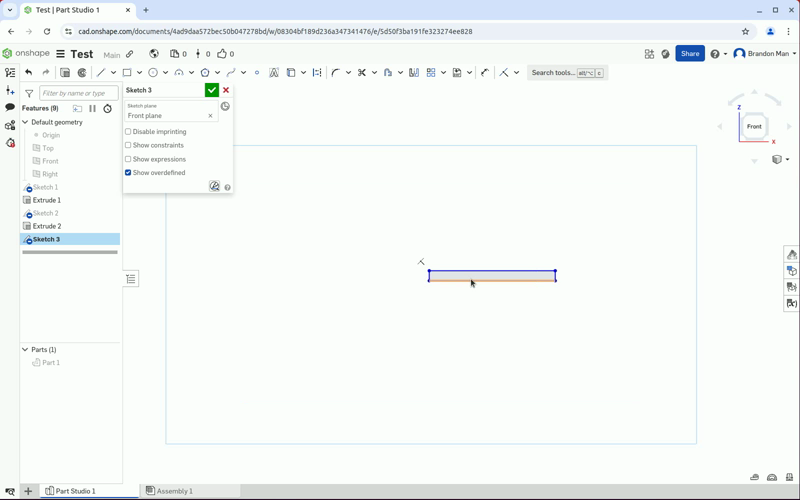
scroll(6)
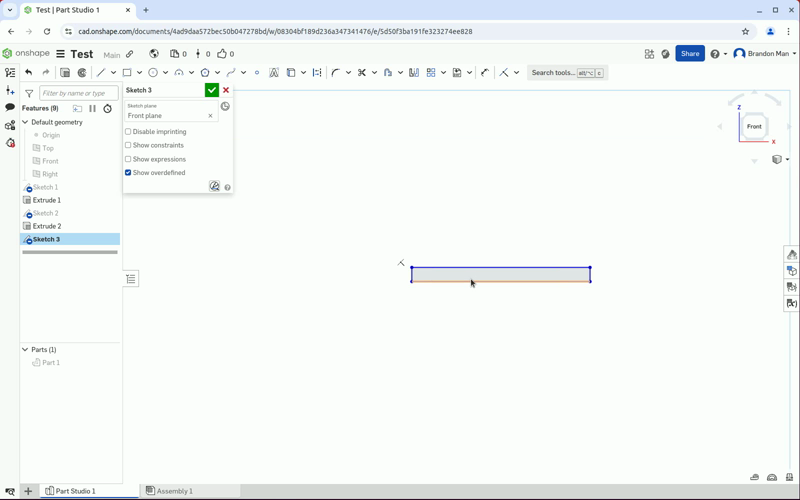
scroll(6)
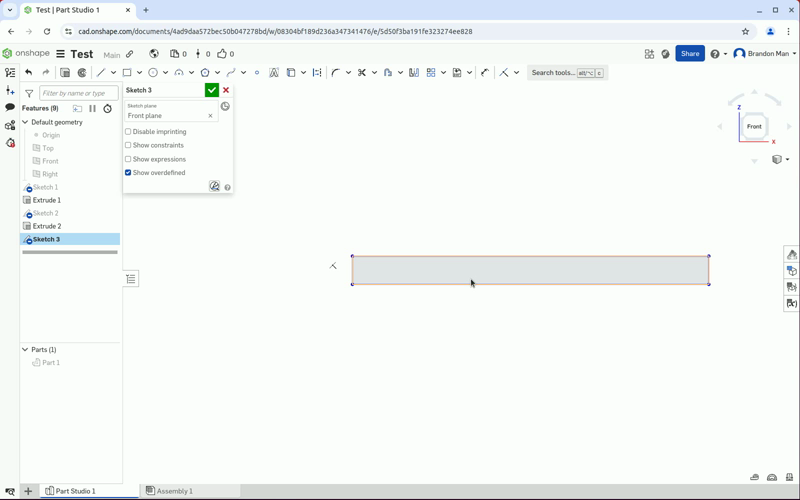
click(471, 278)
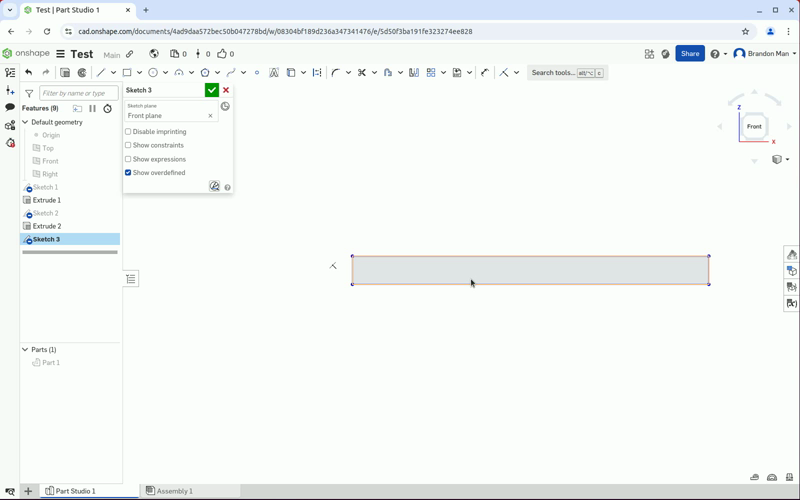
scroll(-6)
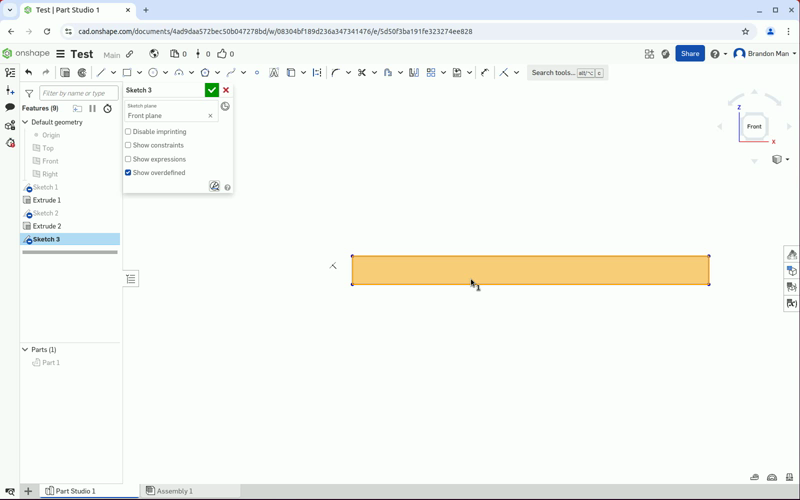
scroll(-6)
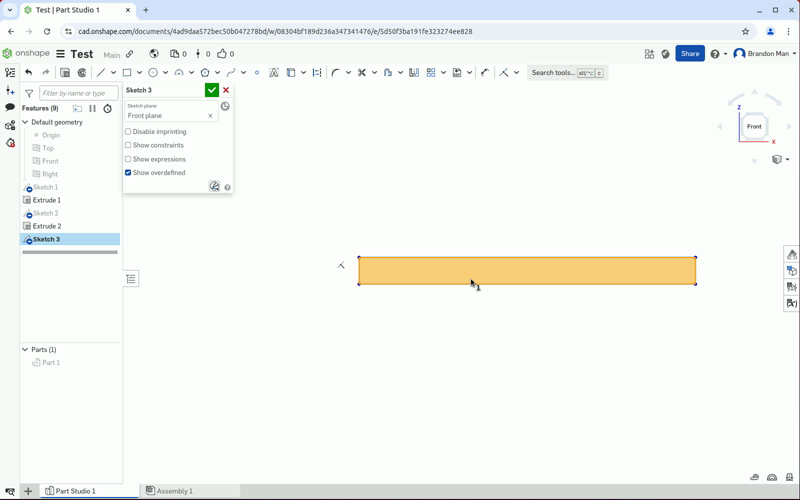
scroll(-6)
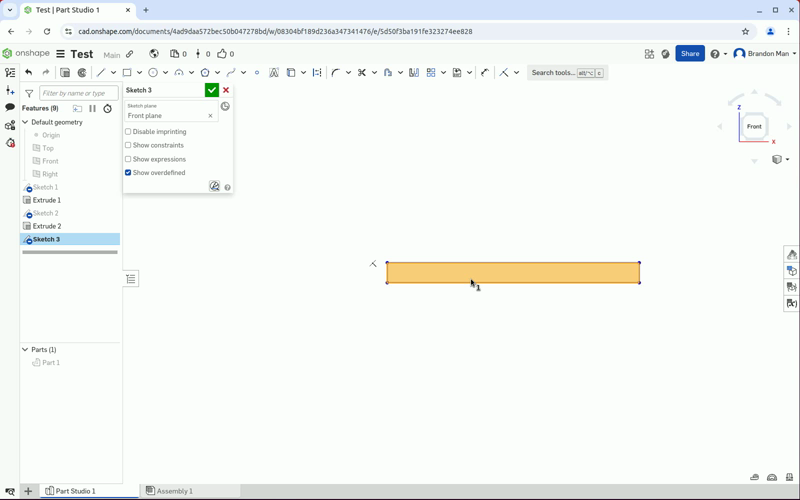
scroll(-6)
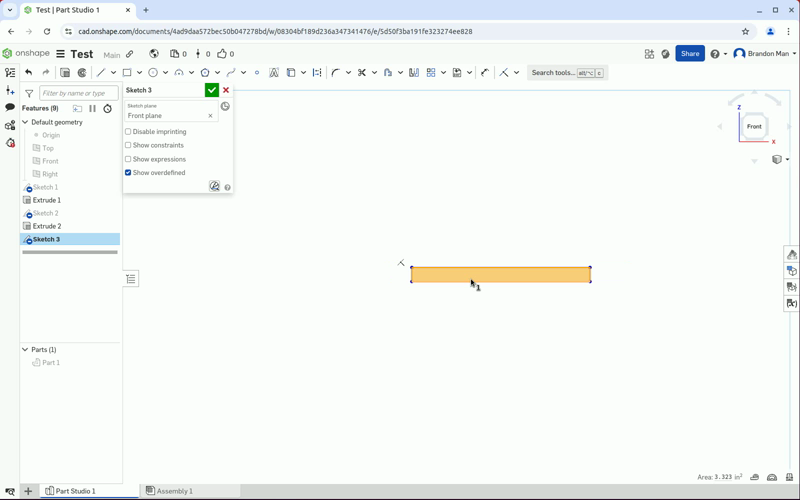
scroll(-6)
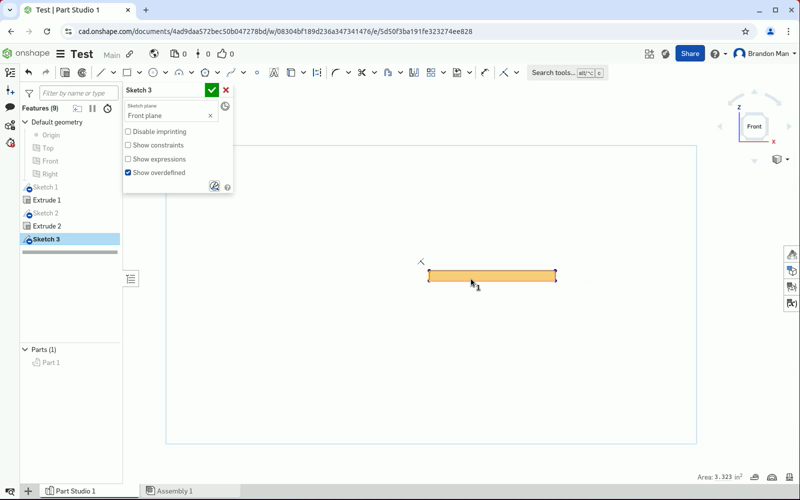
scroll(-6)
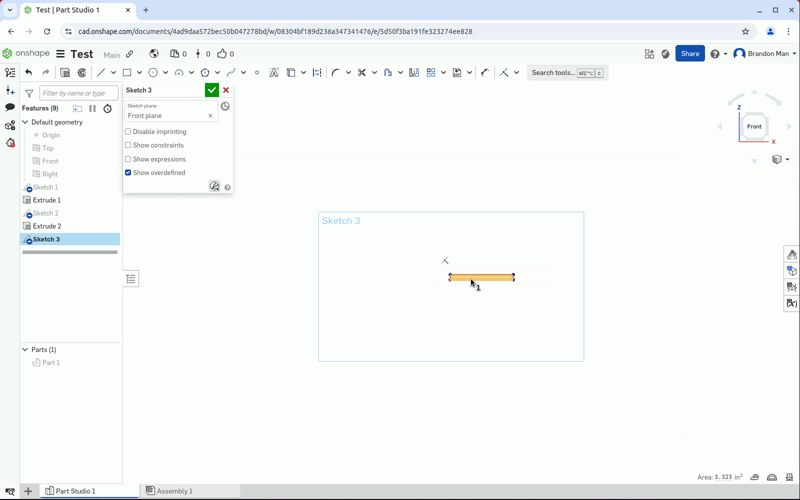
scroll(-6)
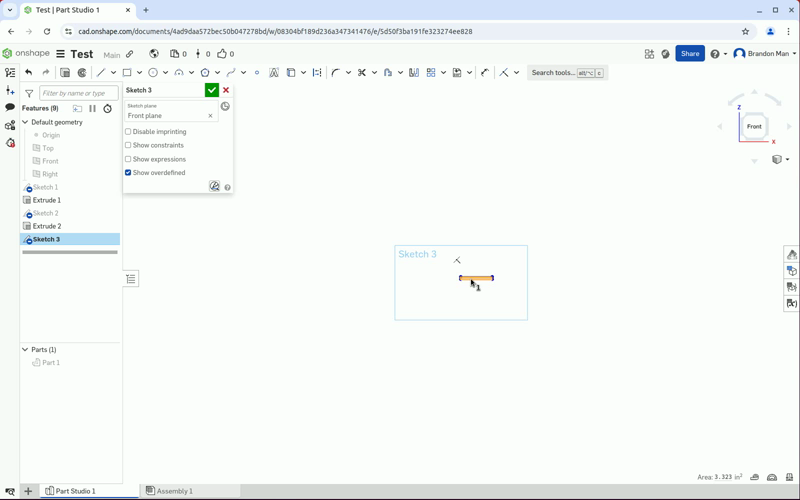
mouse_move(73, 352)
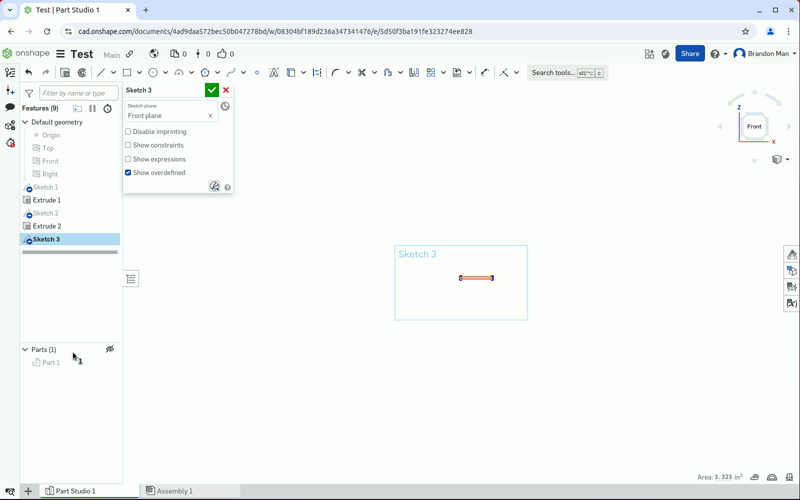
key(shift+y)
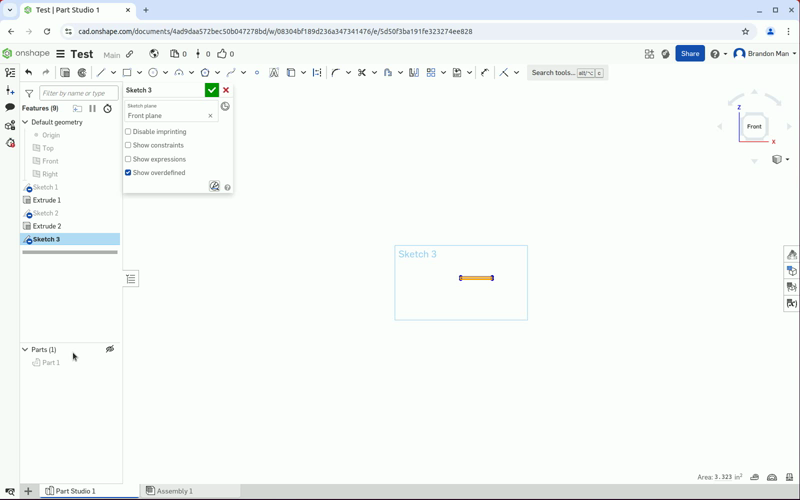
key(shift+e)
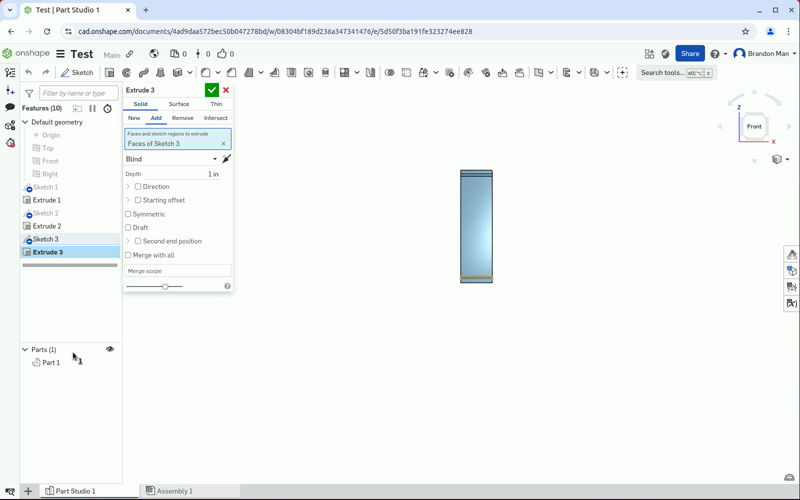
mouse_move(143, 106)
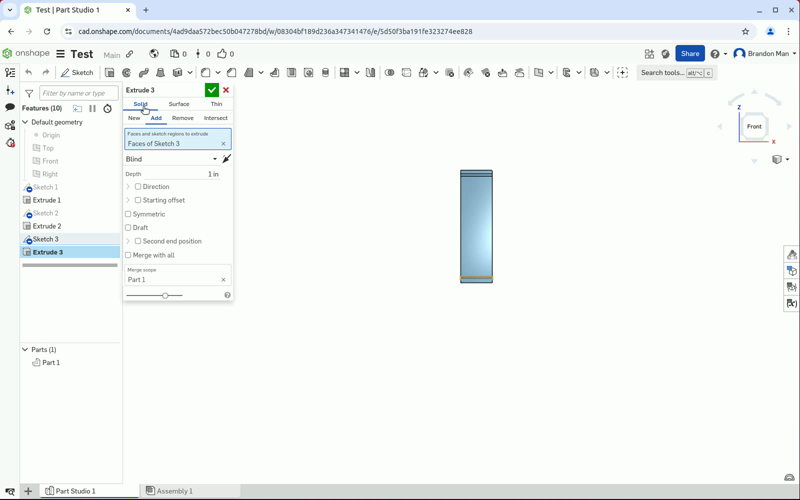
click(143, 106)
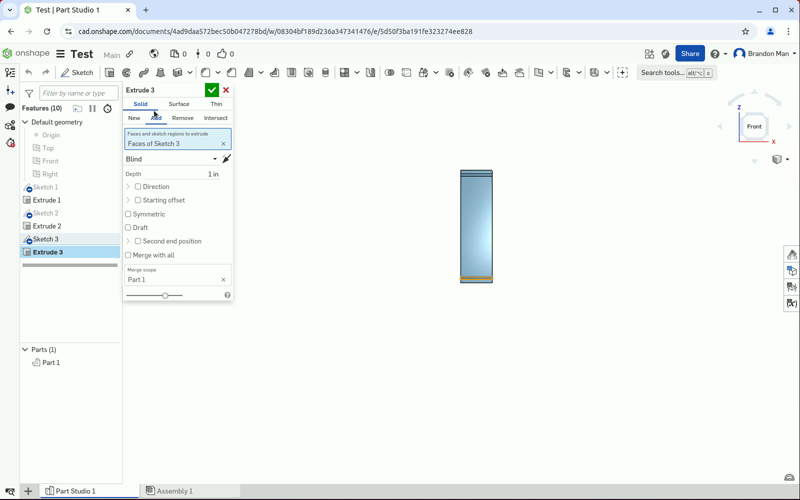
mouse_move(186, 120)
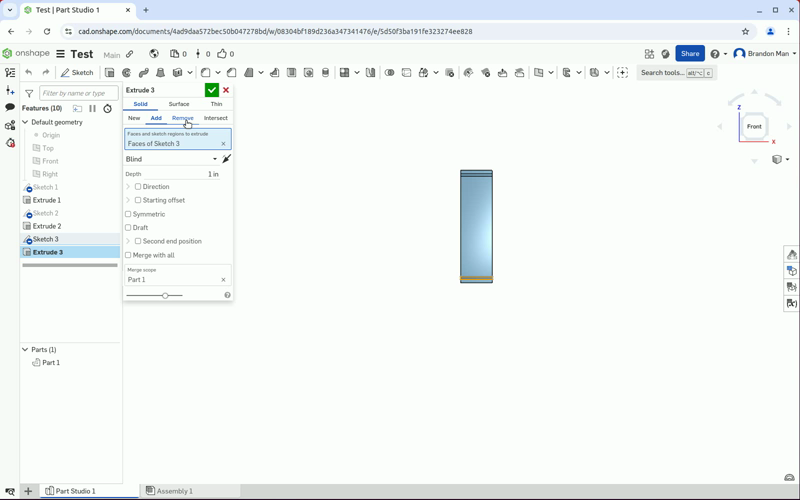
click(186, 120)
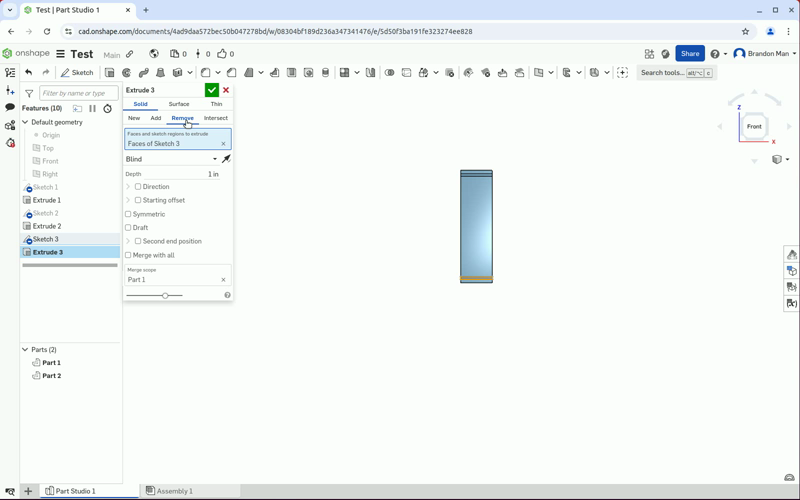
key(tab, 4)
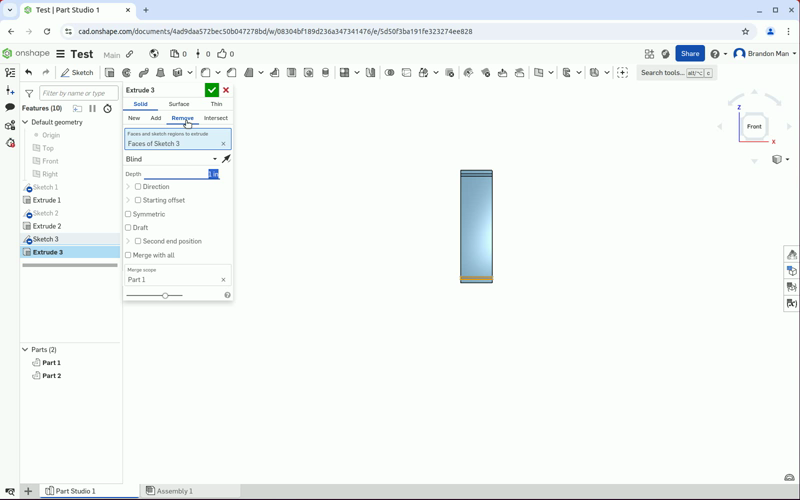
text(0.241)
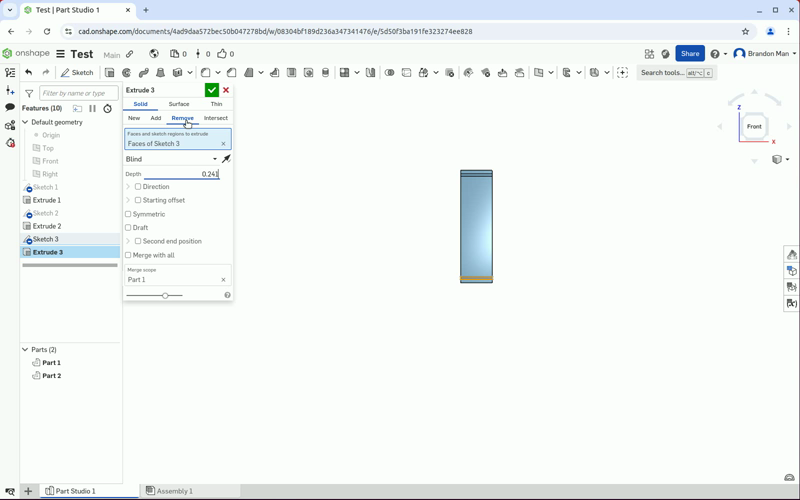
key(tab, 6)
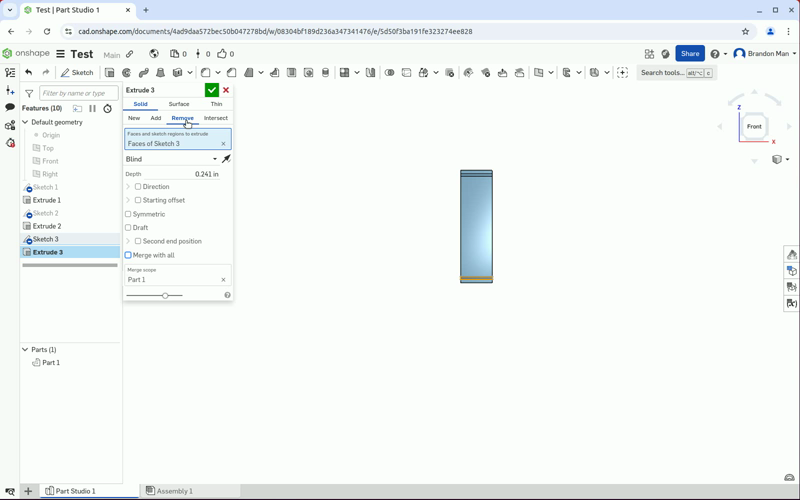
key(space)
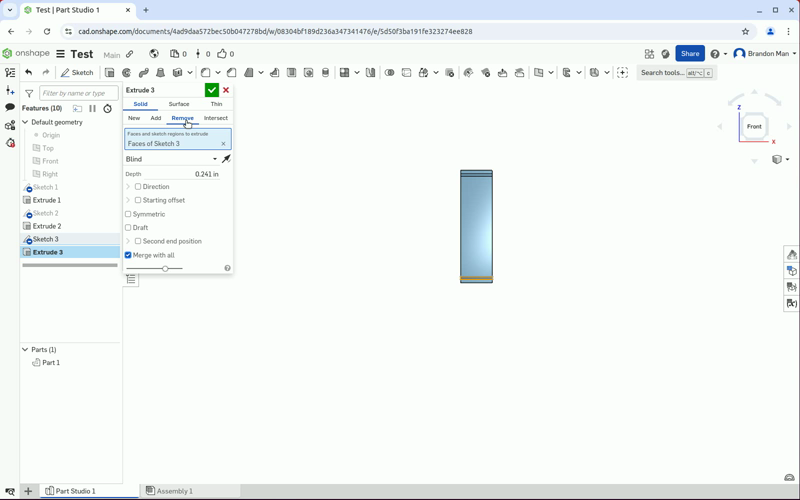
key(enter)
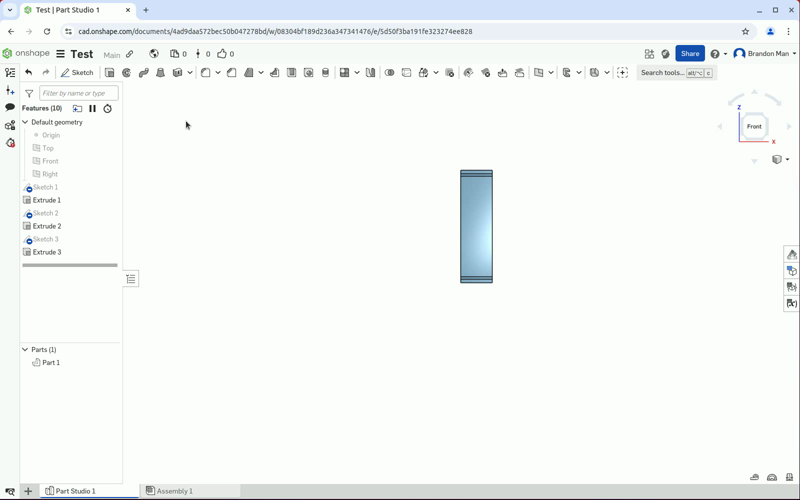
key(shift+h)
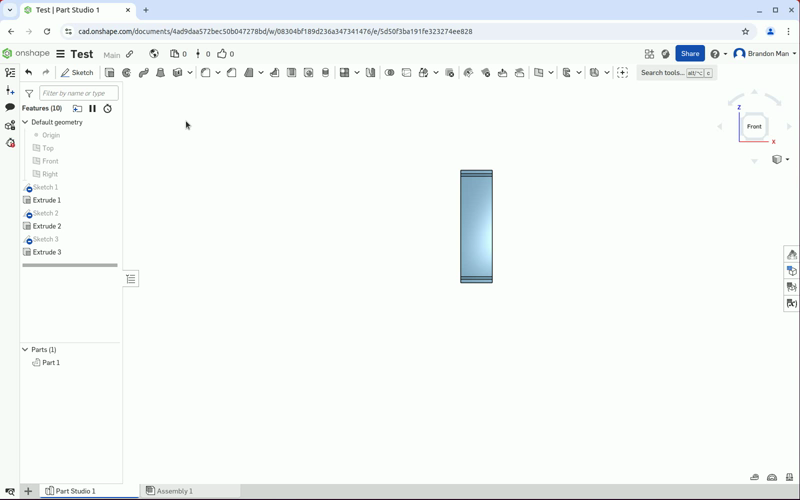
key(shift+h)
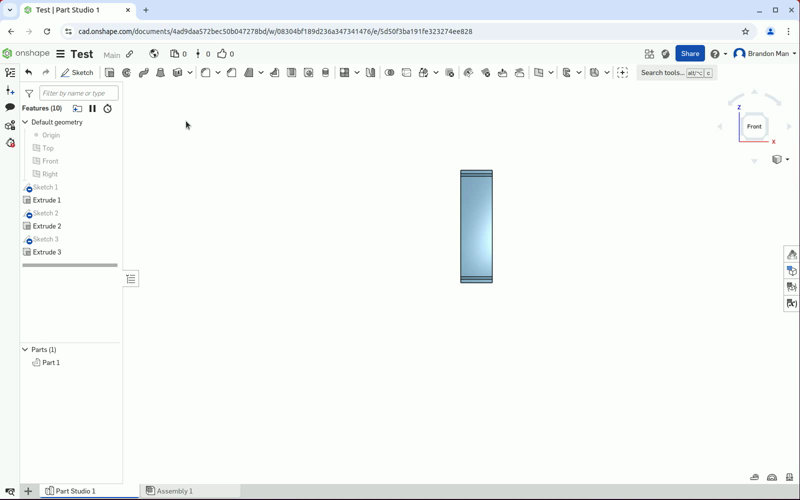
mouse_move(73, 189)
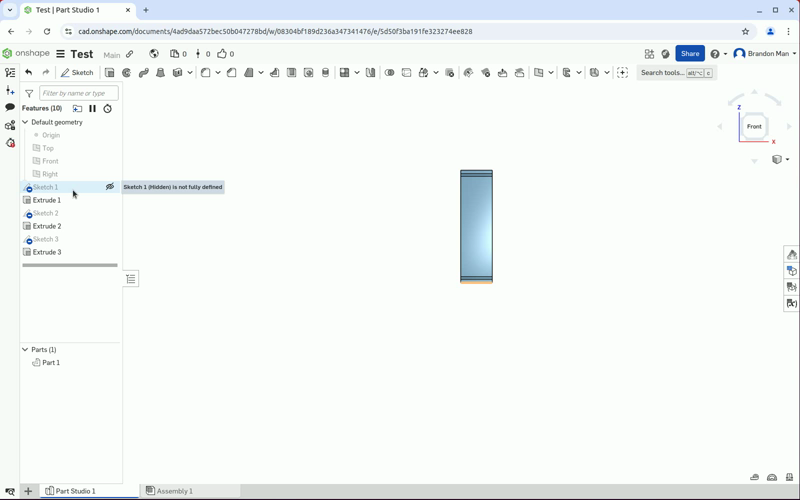
click(73, 189)
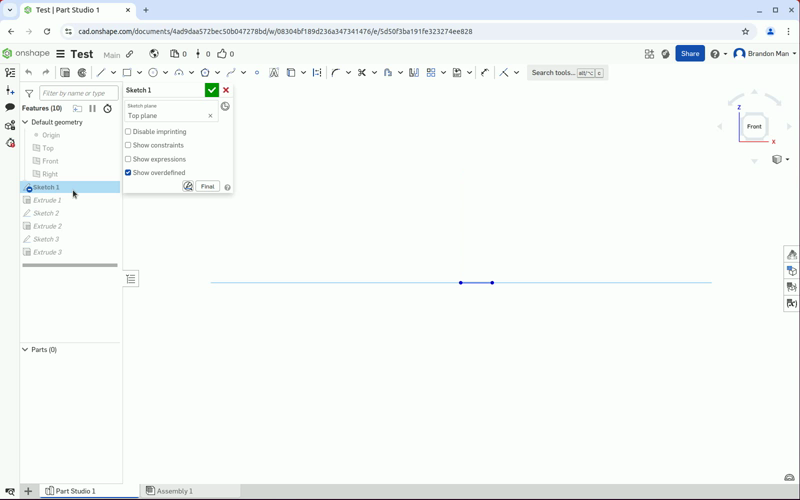
mouse_move(229, 92)
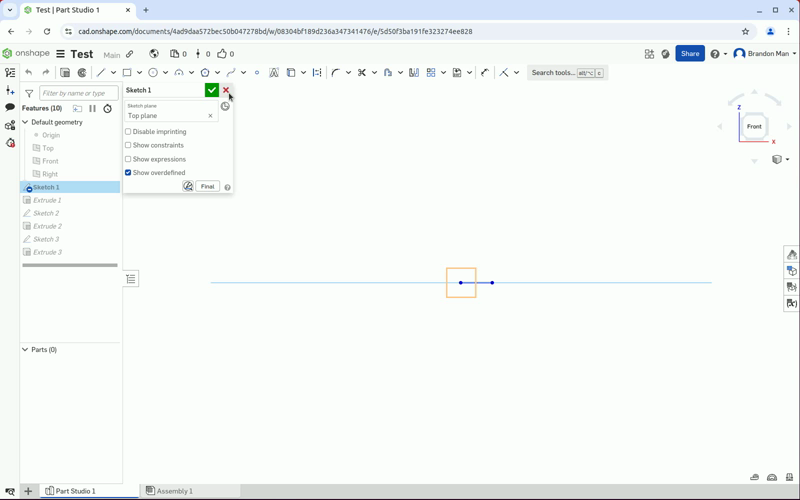
click(229, 92)
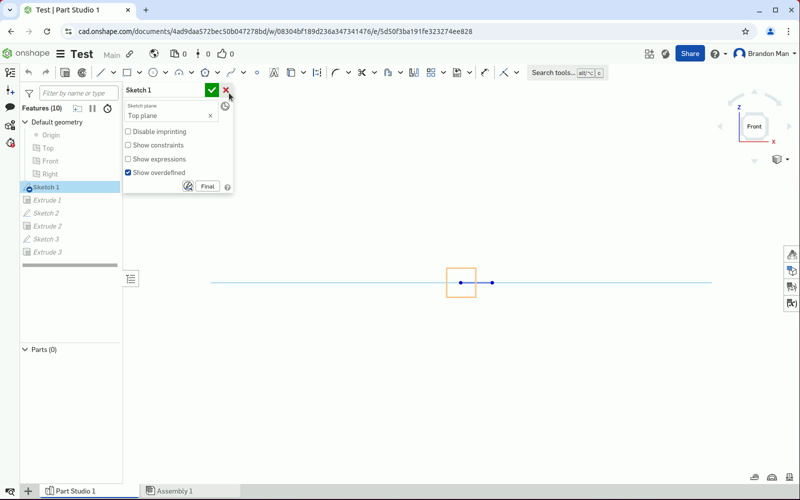
key(shift+s)
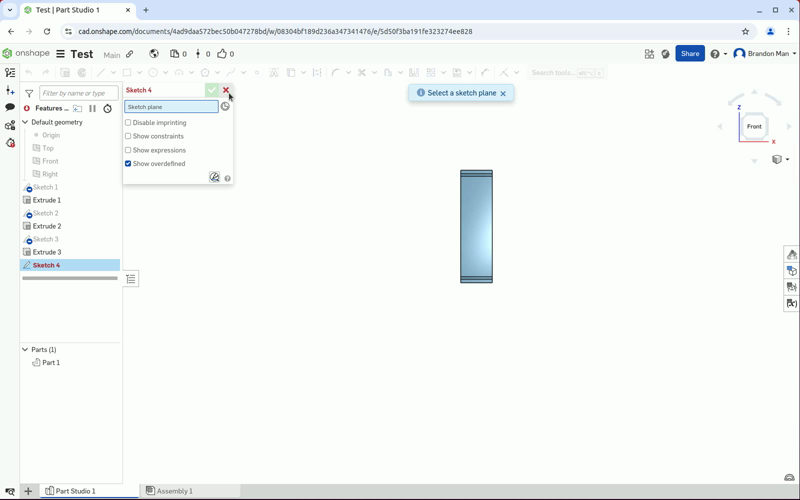
mouse_move(73, 163)
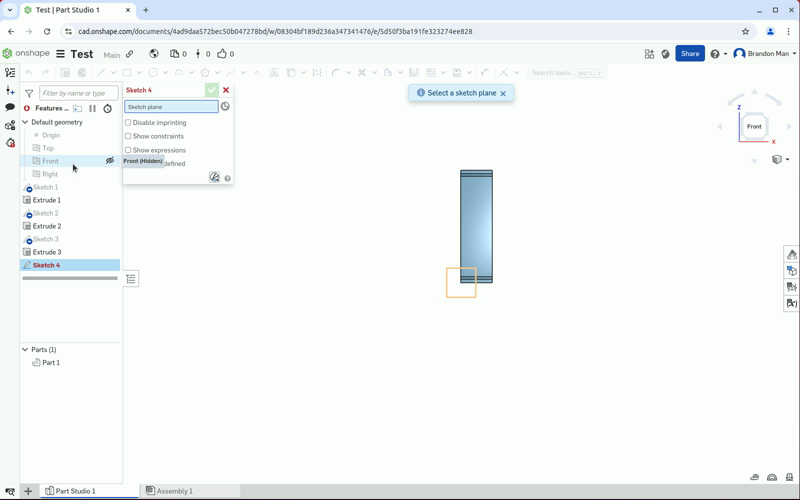
click(73, 163)
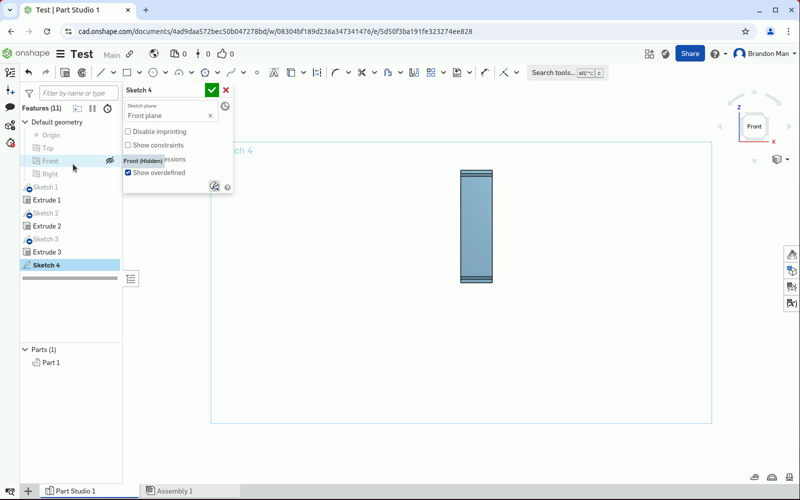
mouse_move(73, 352)
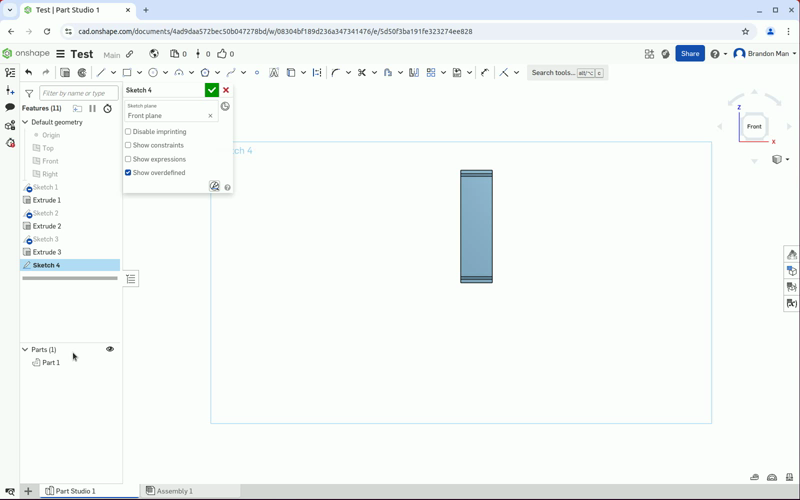
key(y)
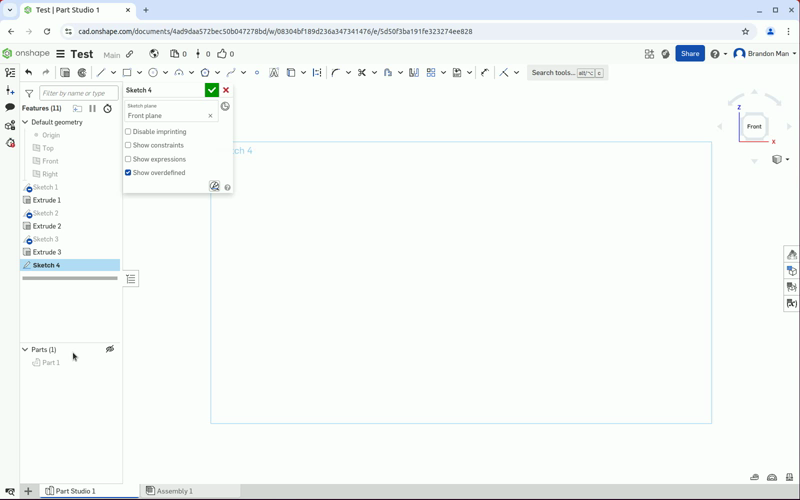
key(l)
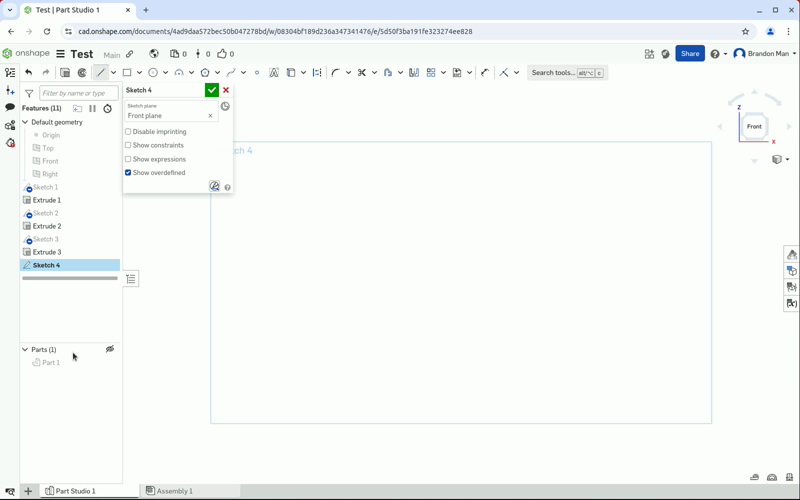
key_down(shift)
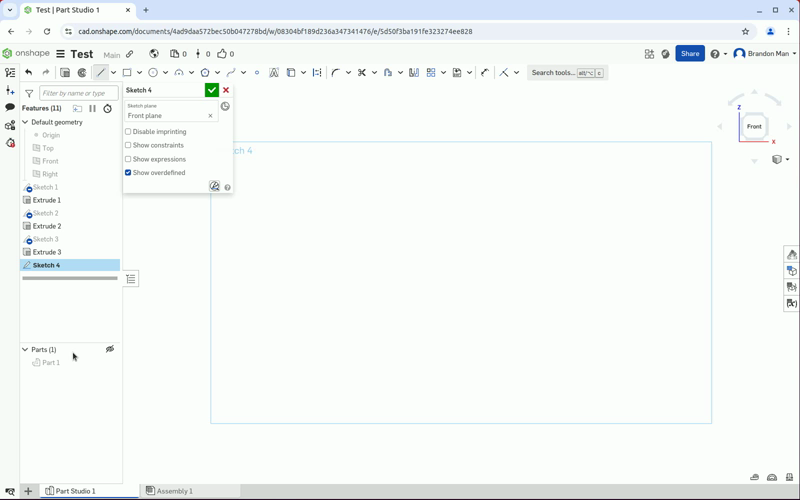
mouse_move(460, 244)
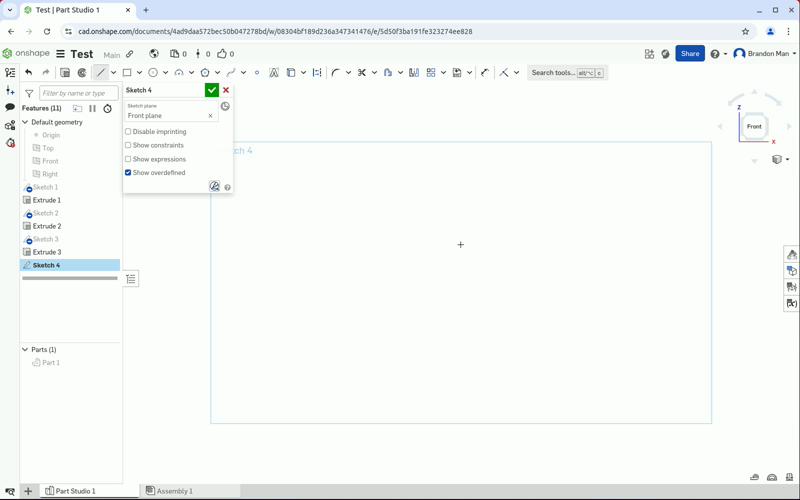
click(460, 244)
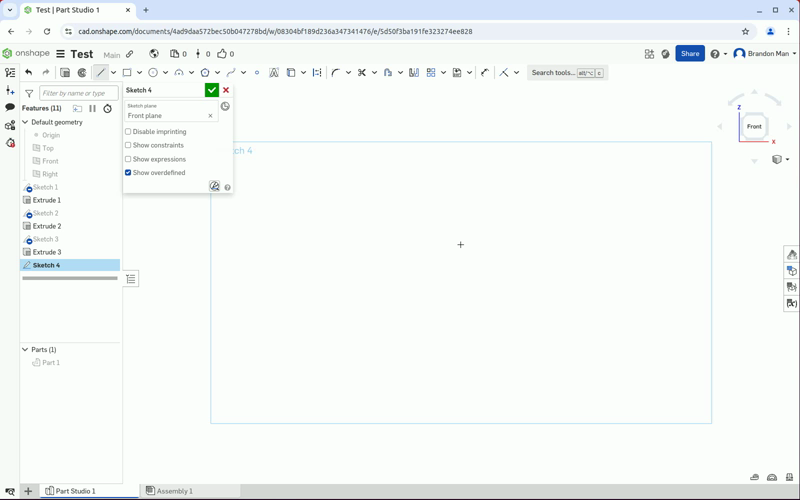
key_up(shift)
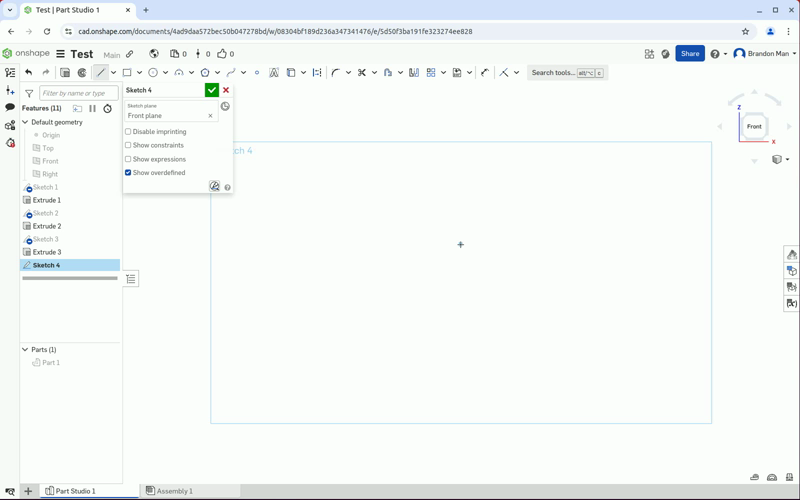
key_down(shift)
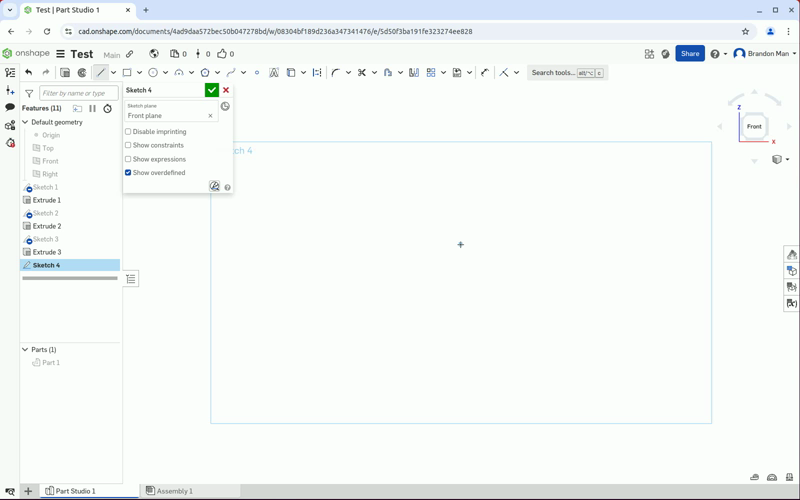
mouse_move(490, 244)
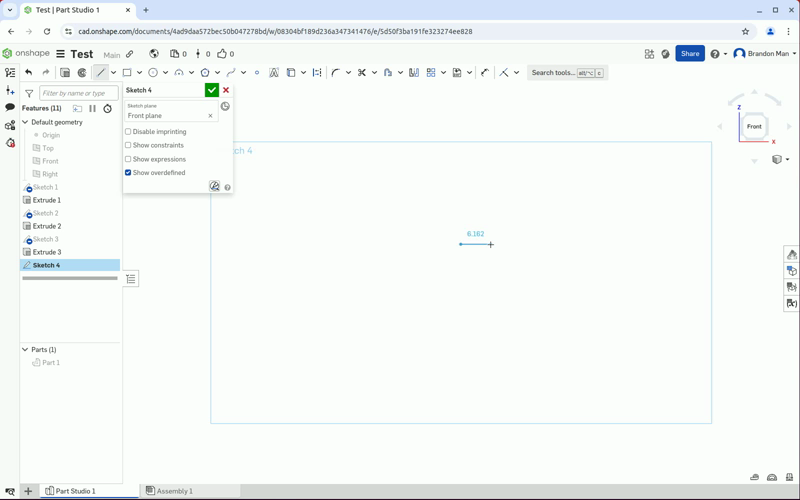
mouse_move(492, 244)
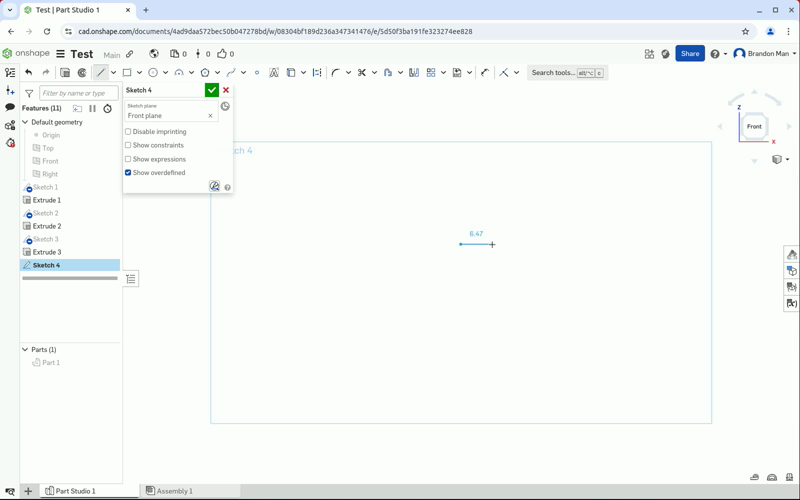
click(492, 244)
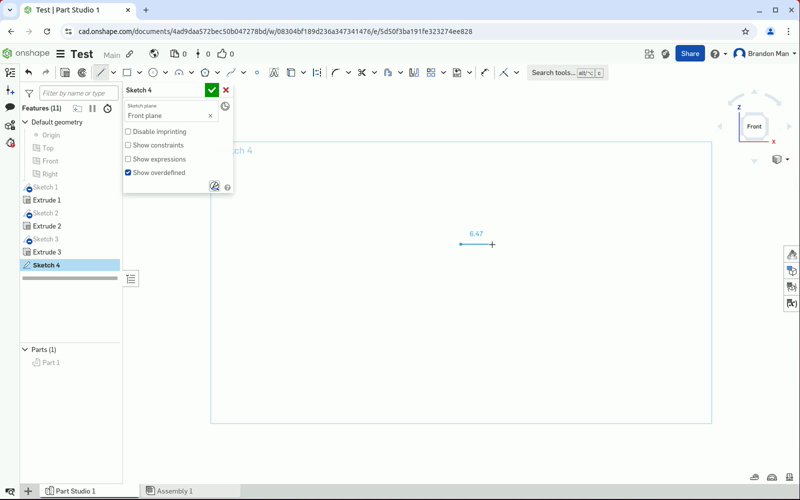
key_up(shift)
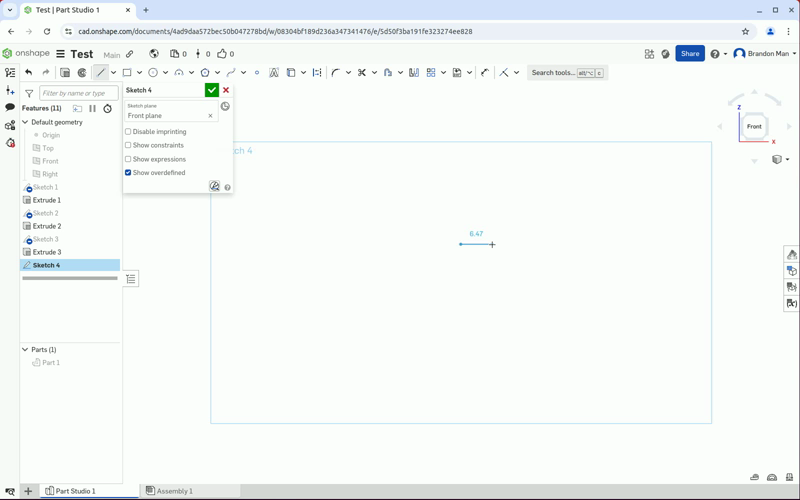
key_down(shift)
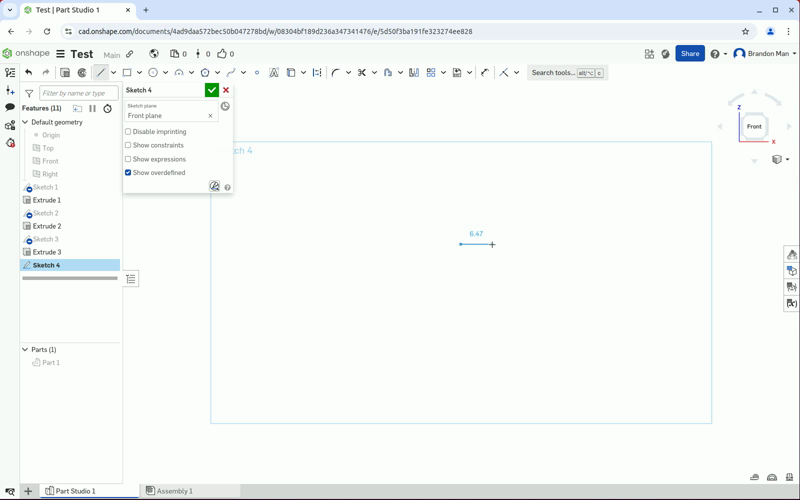
mouse_move(522, 244)
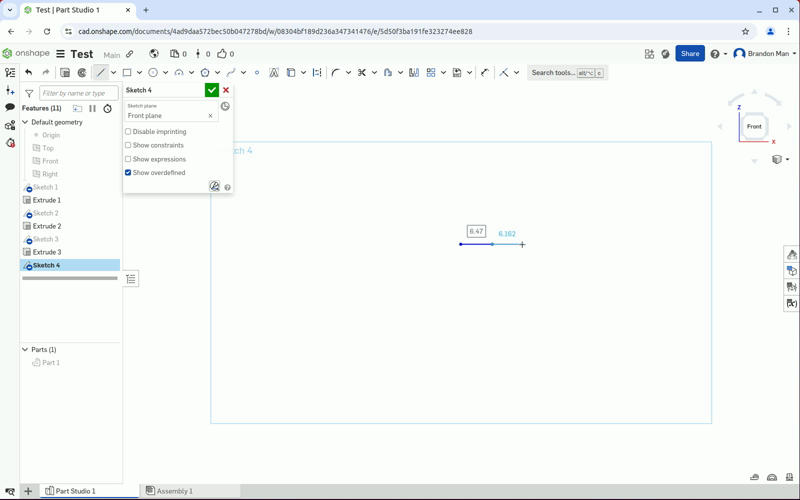
mouse_move(492, 241)
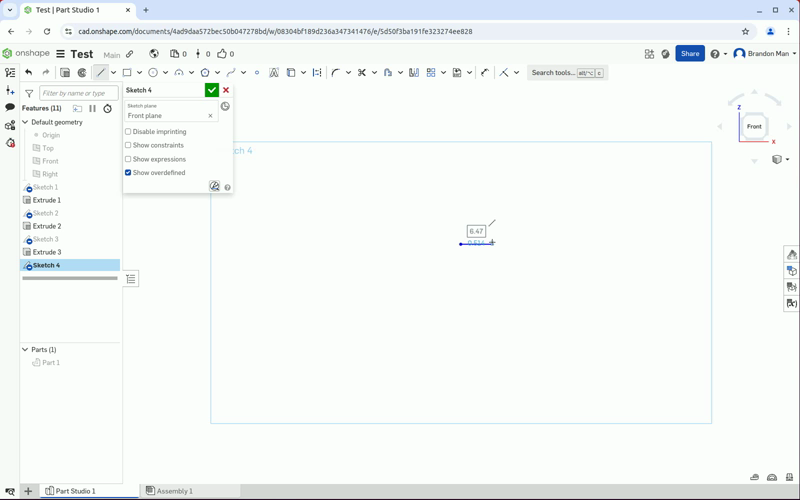
scroll(6)
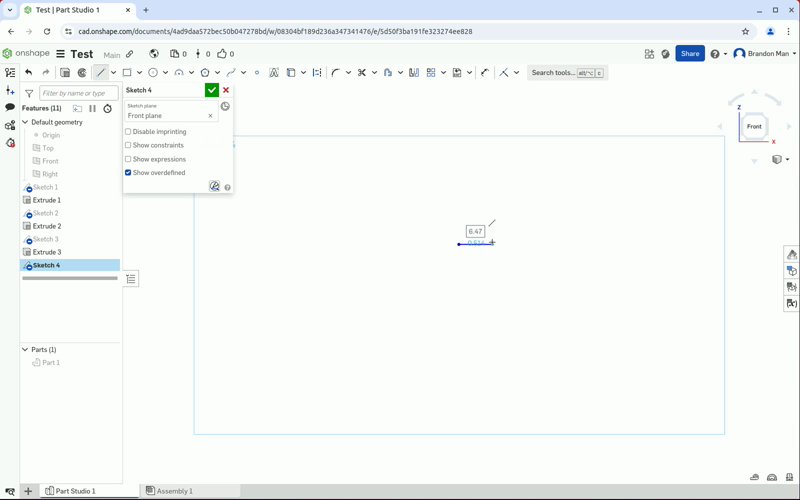
scroll(6)
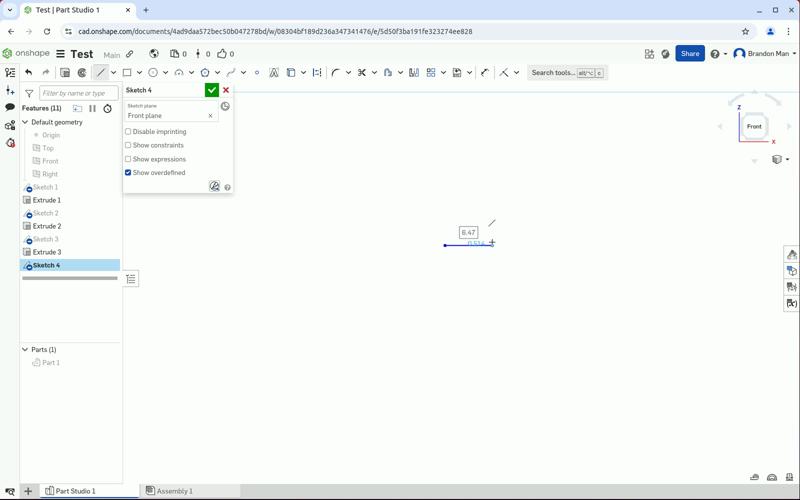
scroll(6)
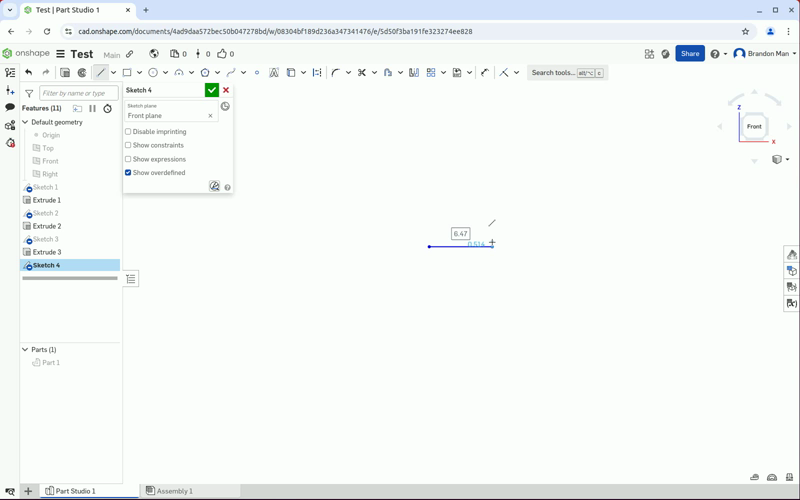
scroll(6)
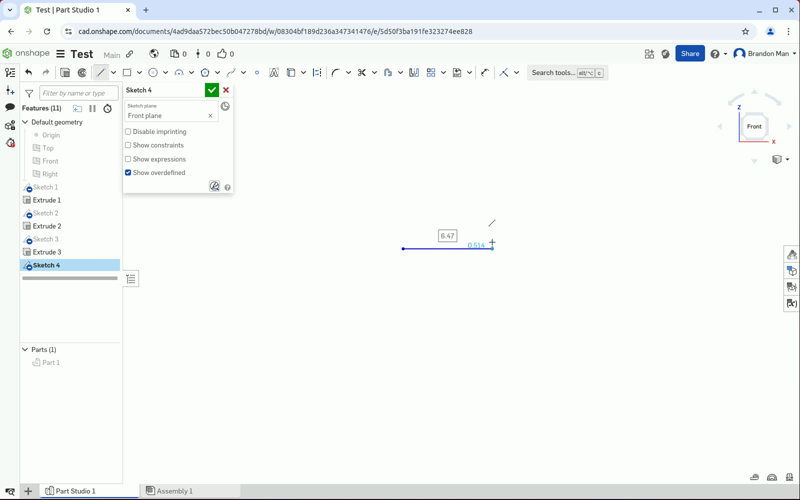
scroll(6)
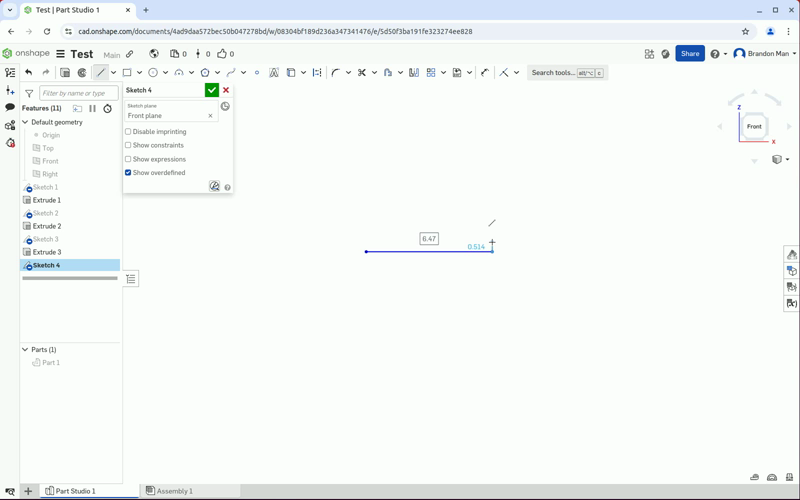
scroll(6)
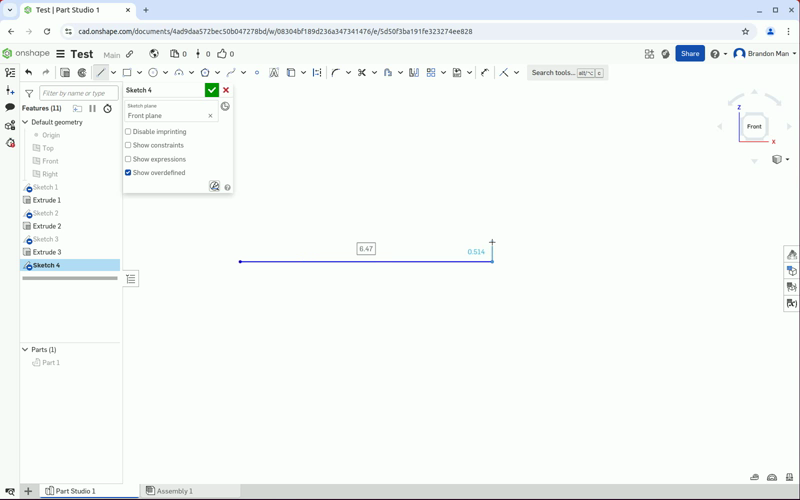
scroll(6)
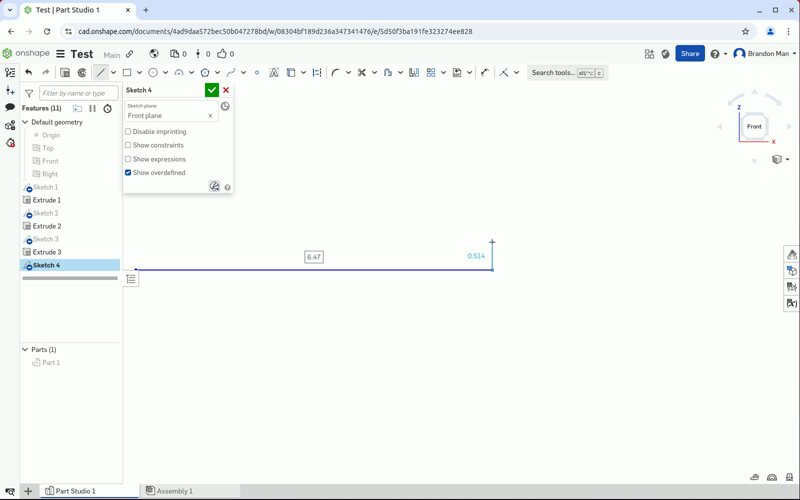
click(492, 241)
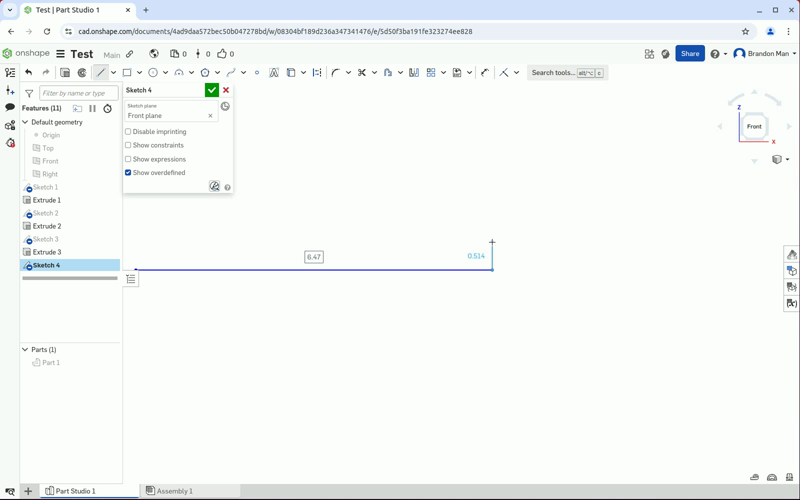
scroll(-6)
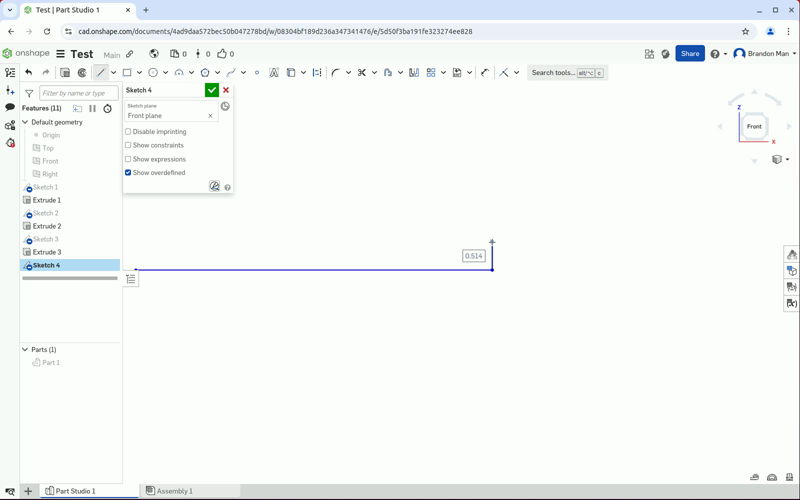
scroll(-6)
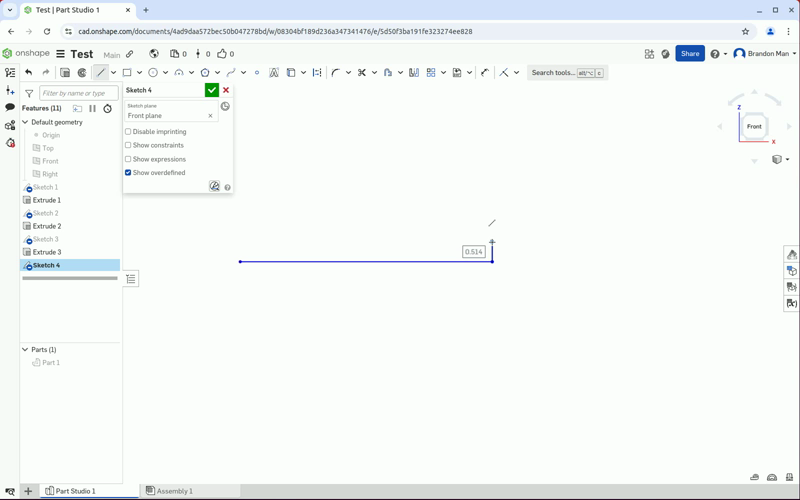
scroll(-6)
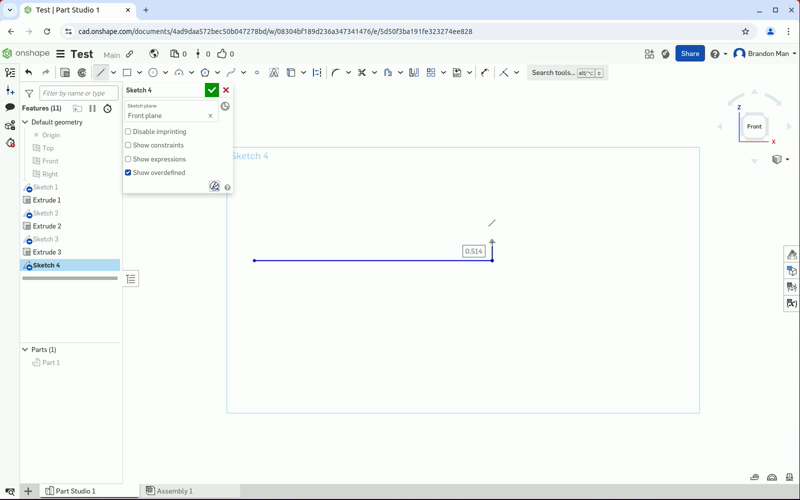
scroll(-6)
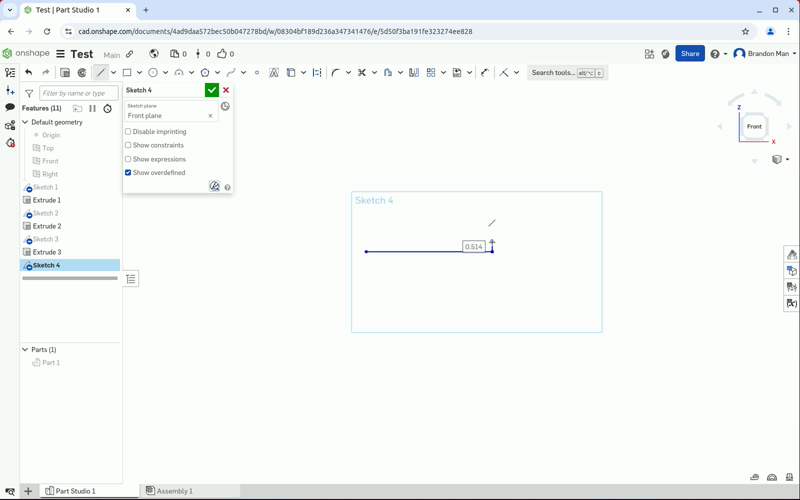
scroll(-6)
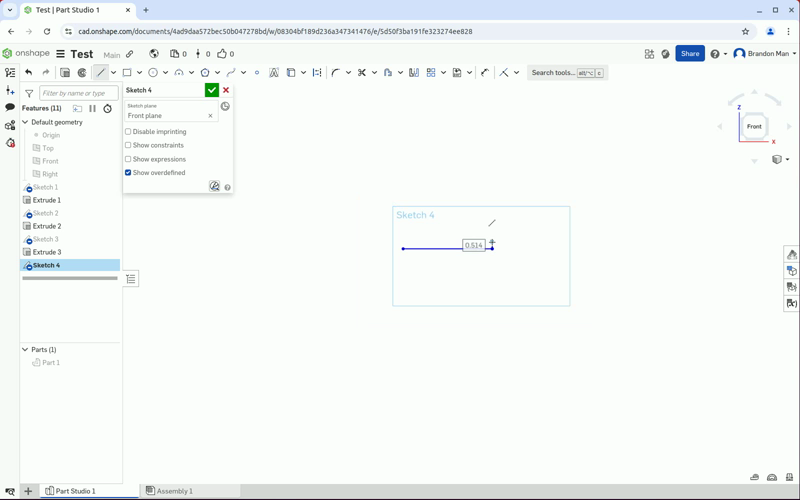
scroll(-6)
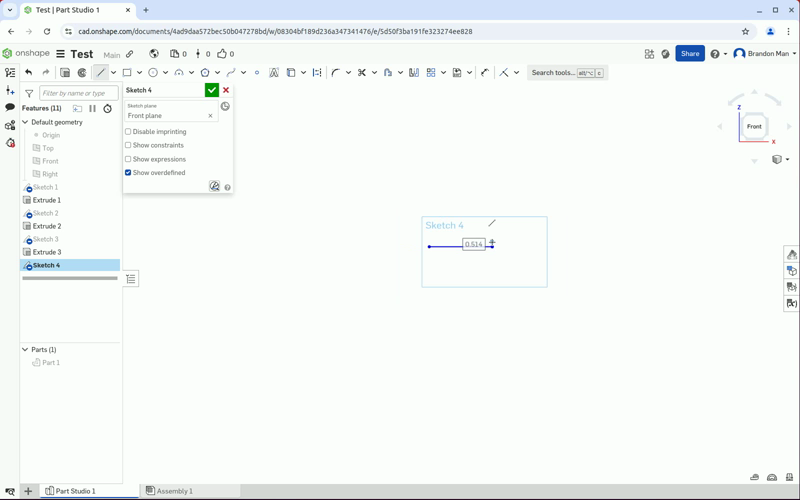
scroll(-6)
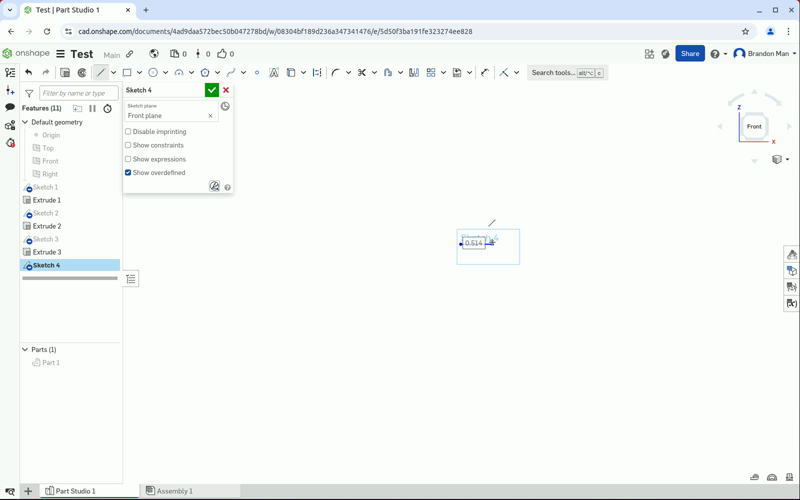
key_up(shift)
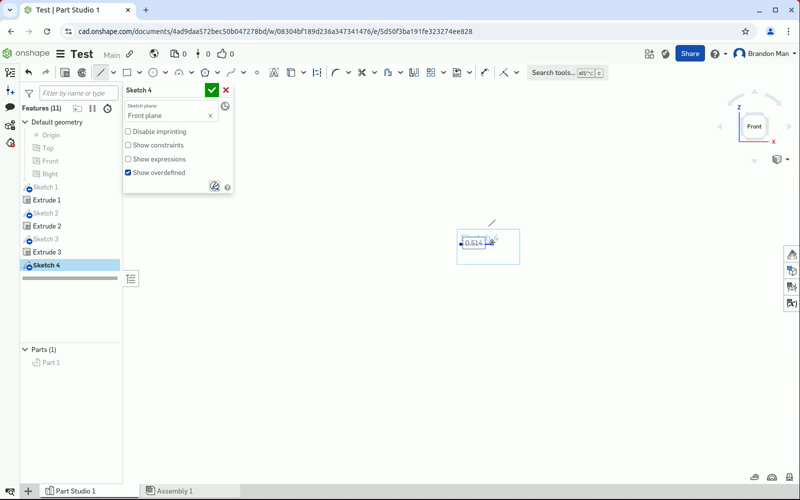
key_down(shift)
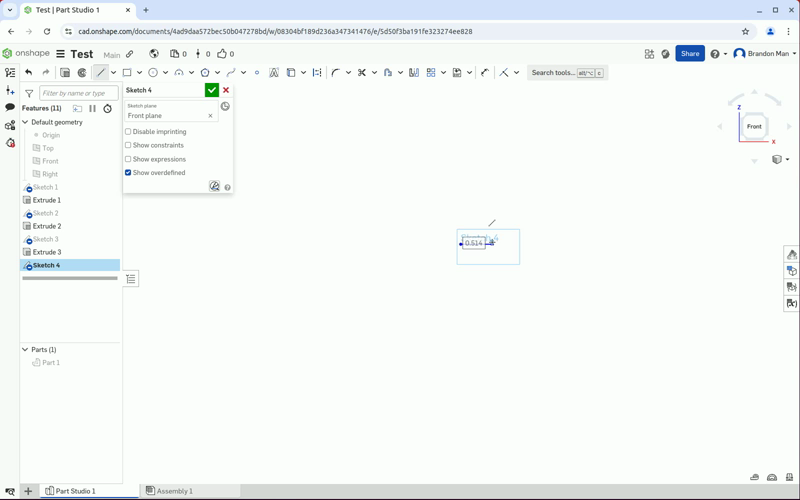
mouse_move(522, 241)
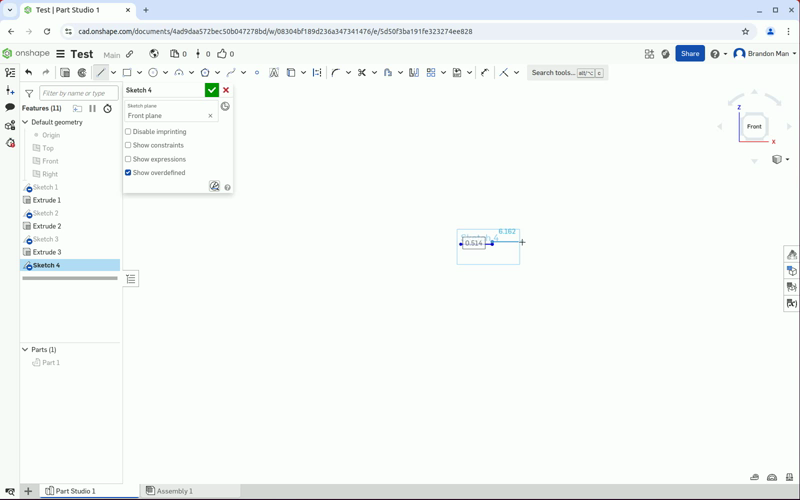
mouse_move(460, 241)
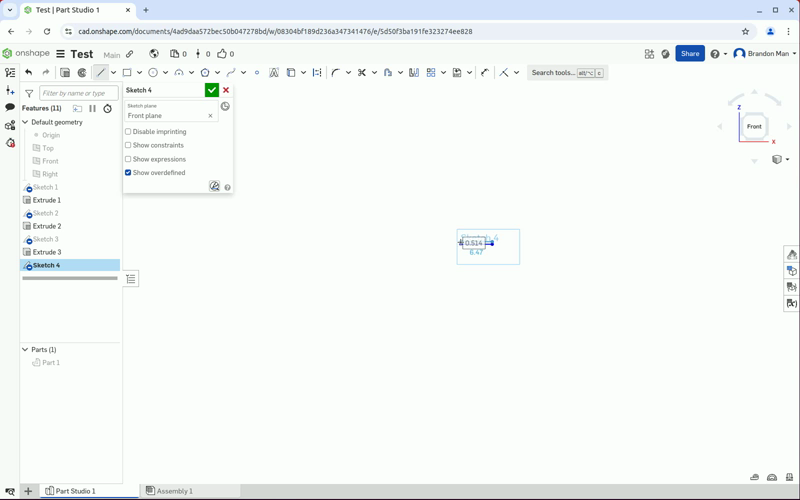
scroll(6)
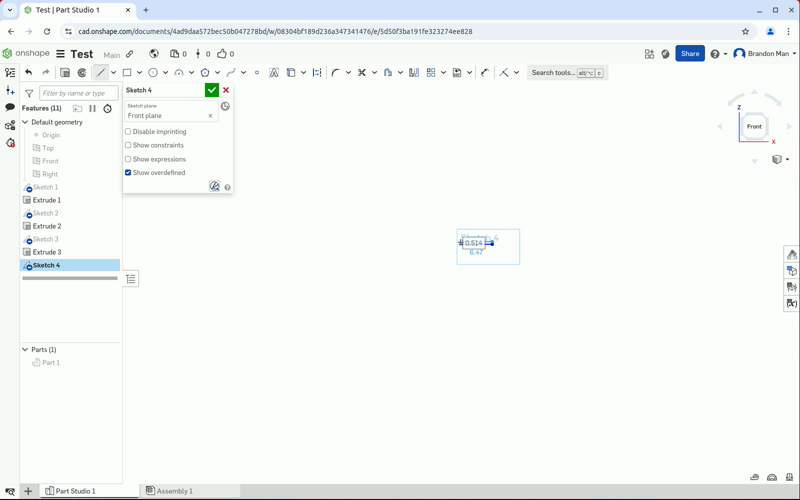
scroll(6)
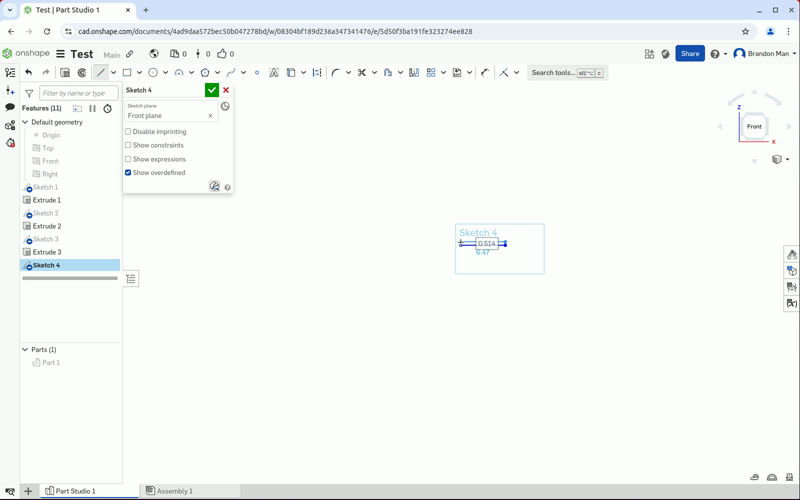
scroll(6)
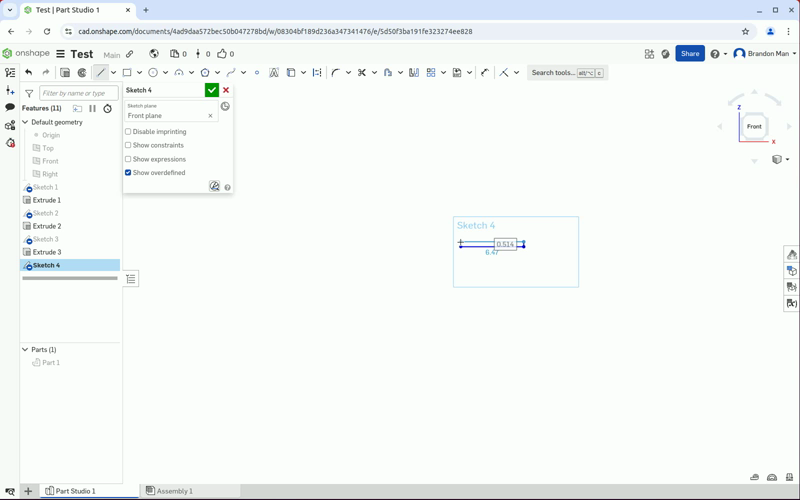
scroll(6)
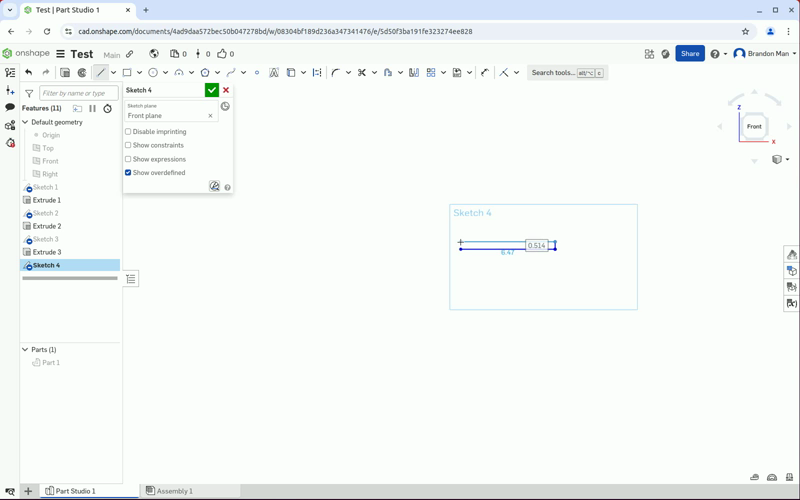
scroll(6)
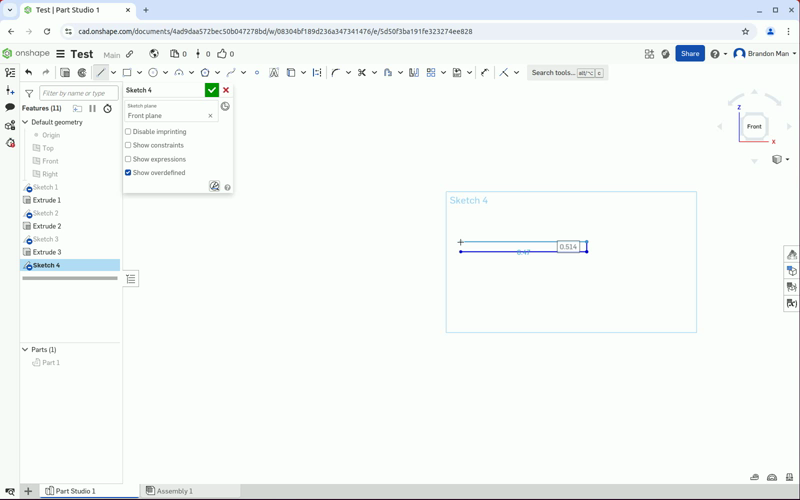
scroll(6)
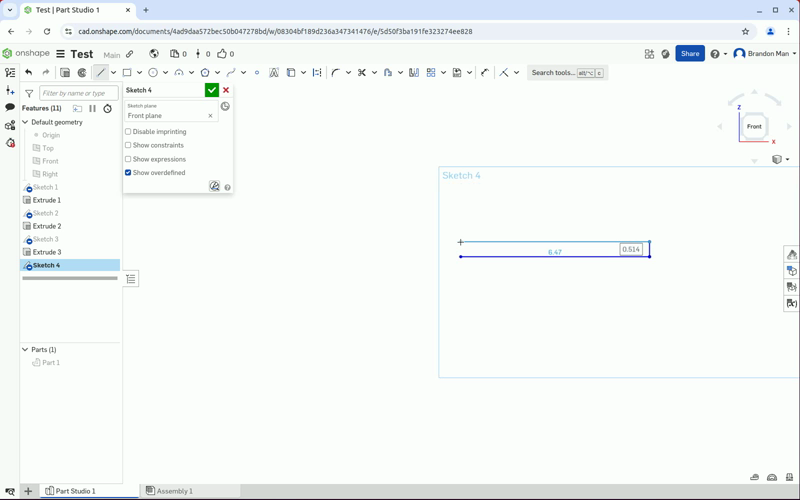
scroll(6)
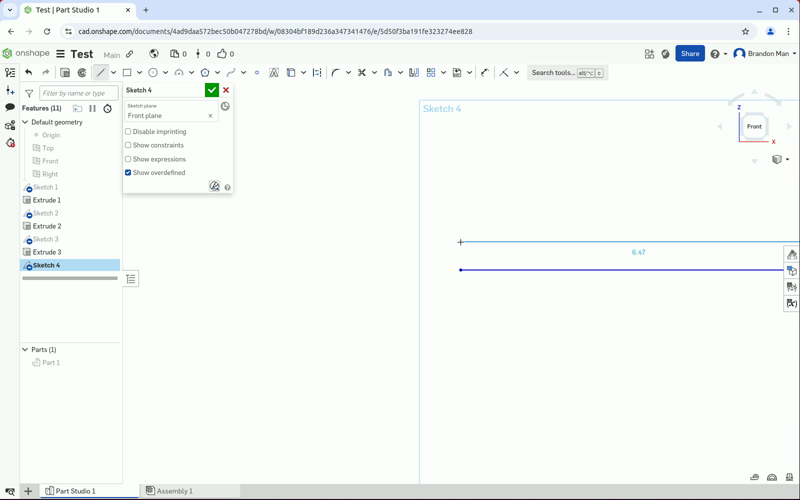
click(460, 241)
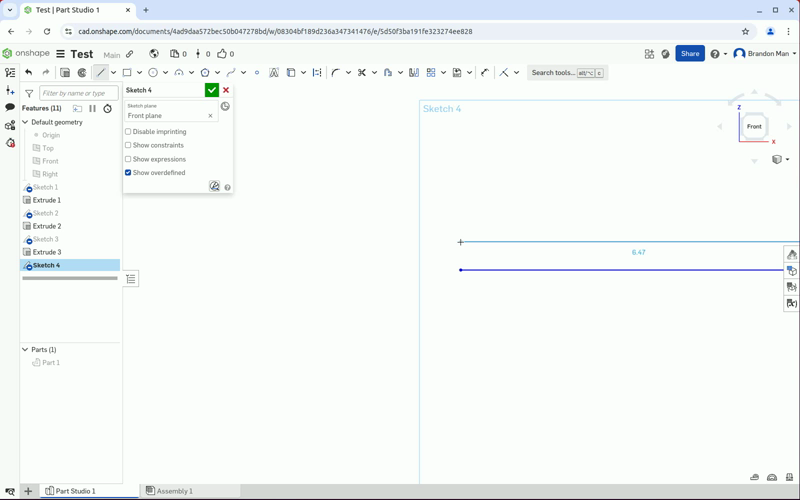
scroll(-6)
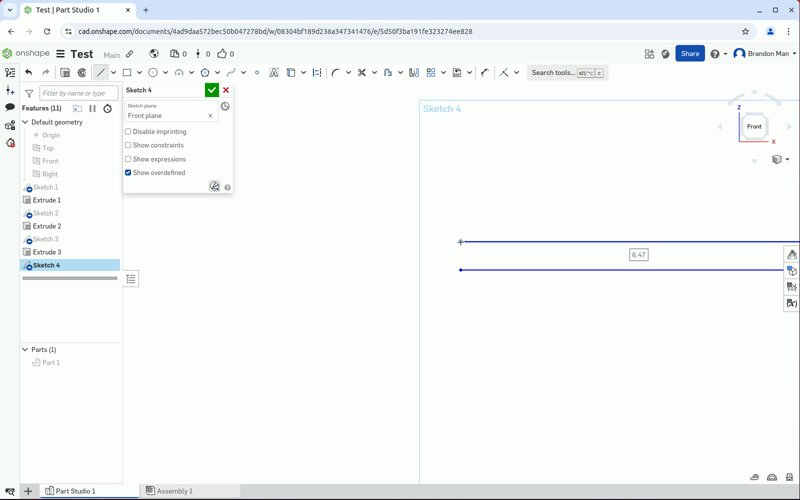
scroll(-6)
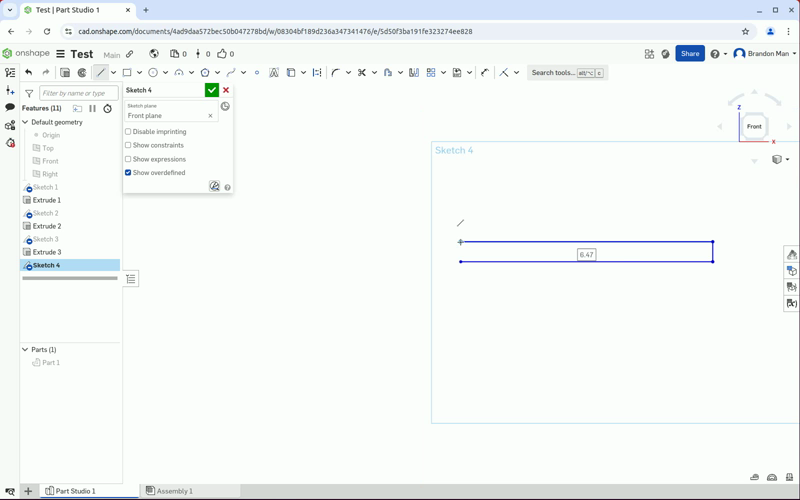
scroll(-6)
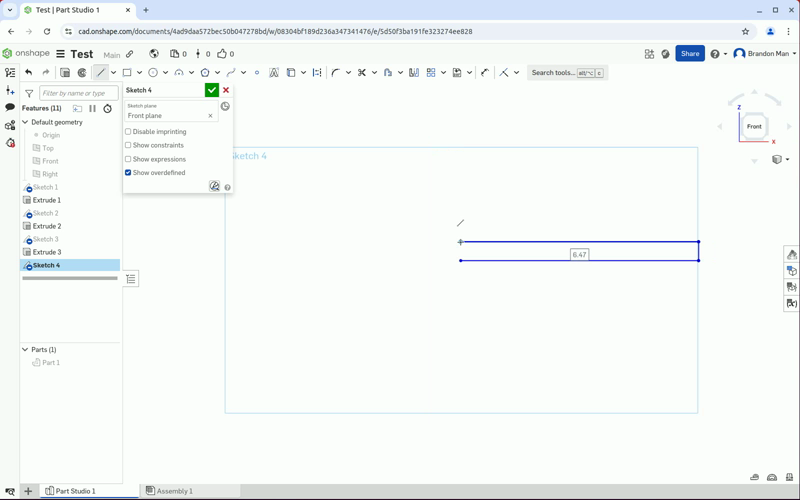
scroll(-6)
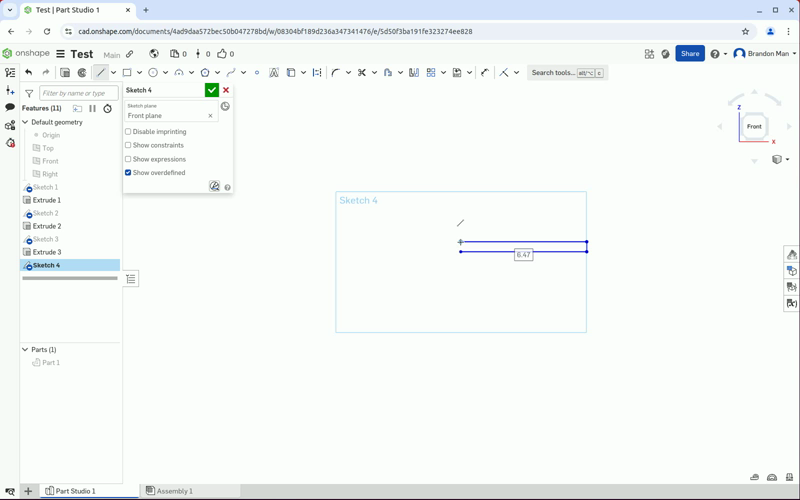
scroll(-6)
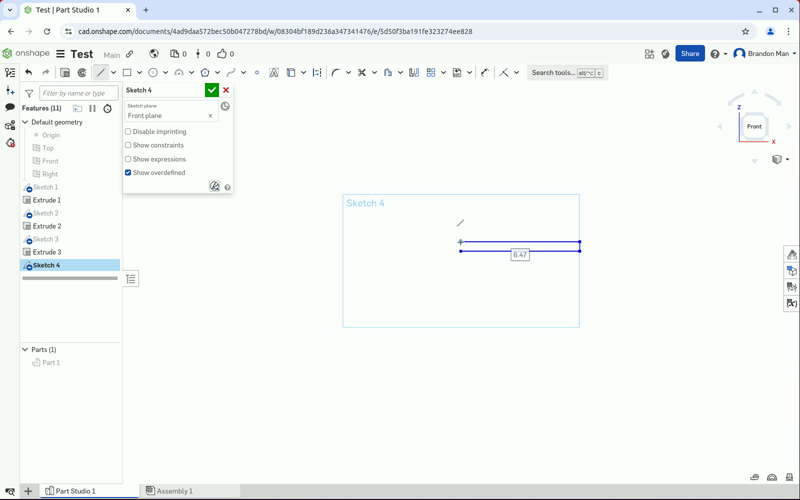
scroll(-6)
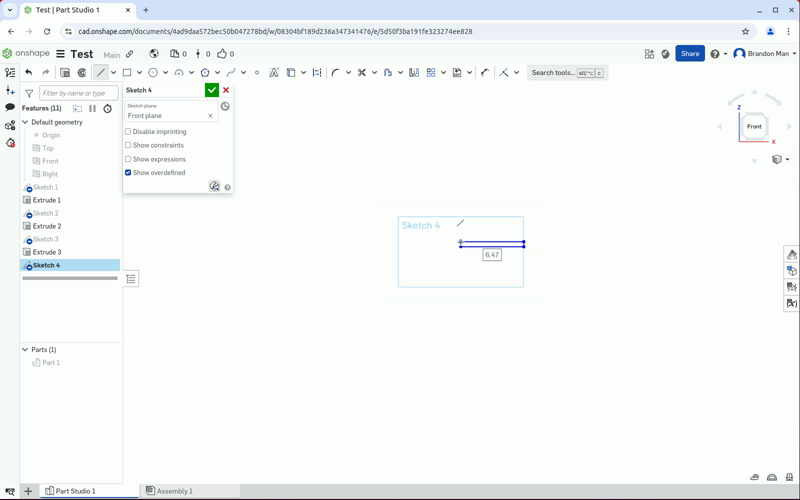
scroll(-6)
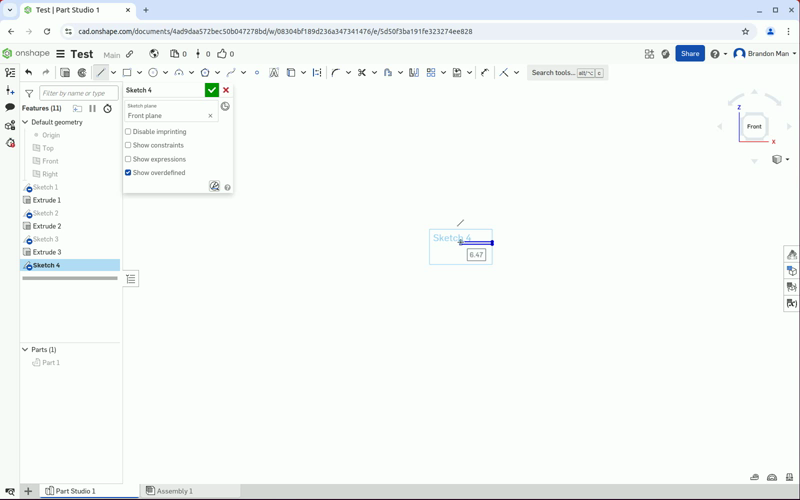
key_up(shift)
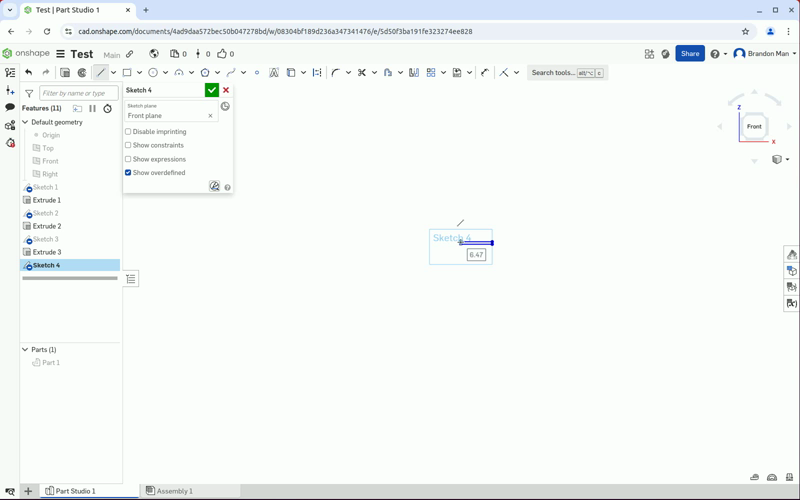
mouse_move(490, 241)
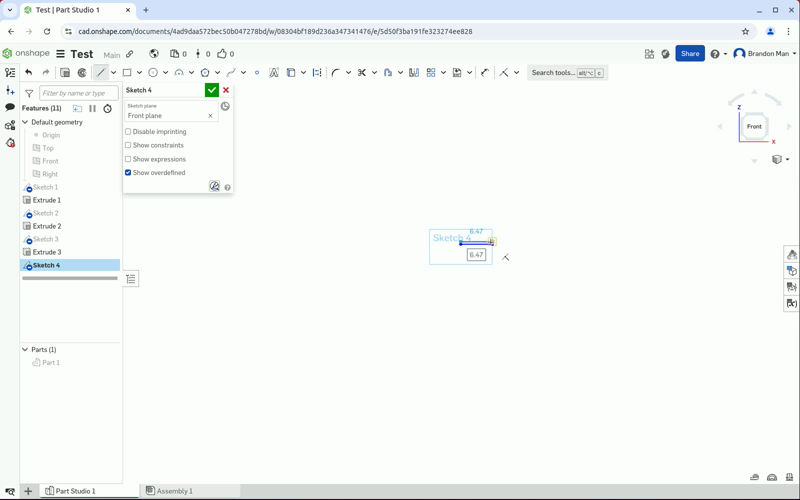
key_down(shift)
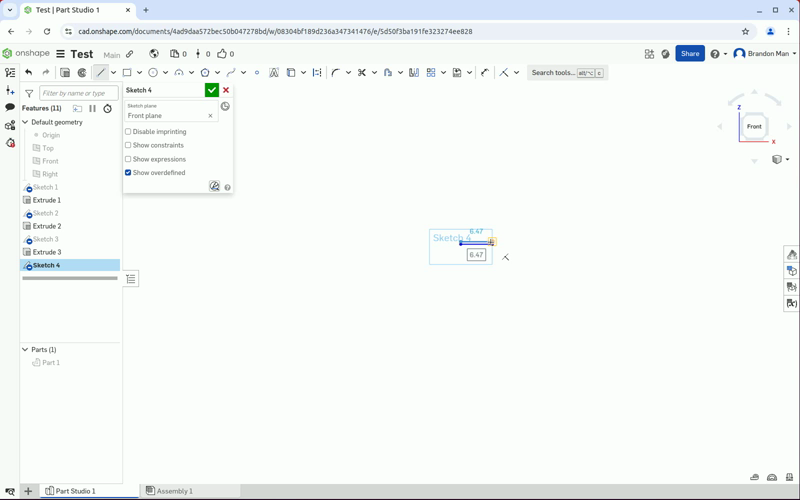
mouse_move(460, 244)
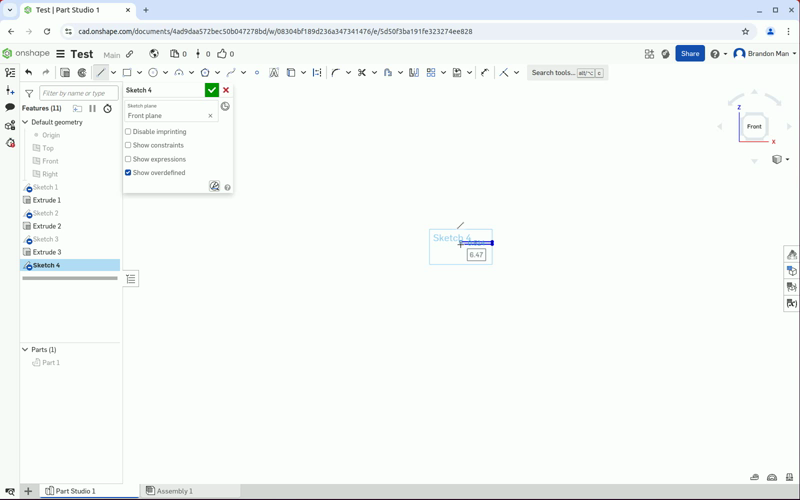
scroll(6)
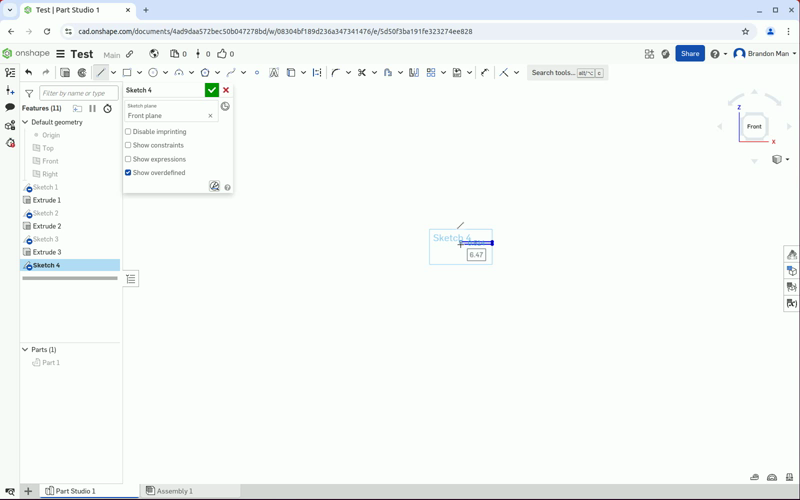
scroll(6)
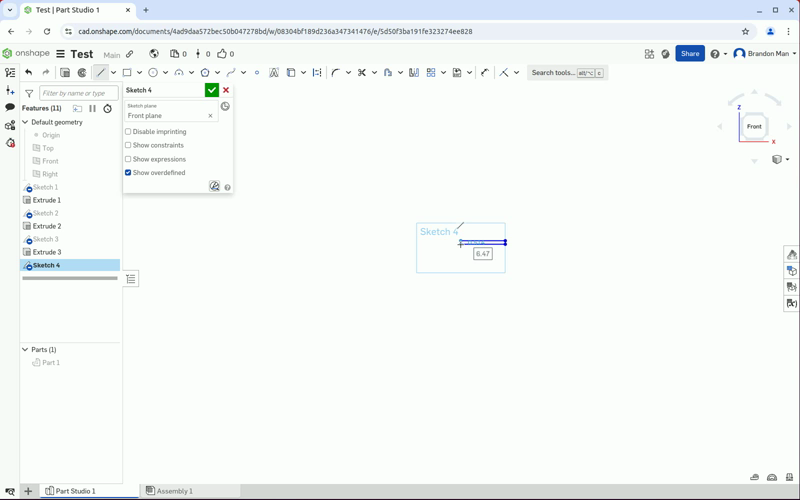
scroll(6)
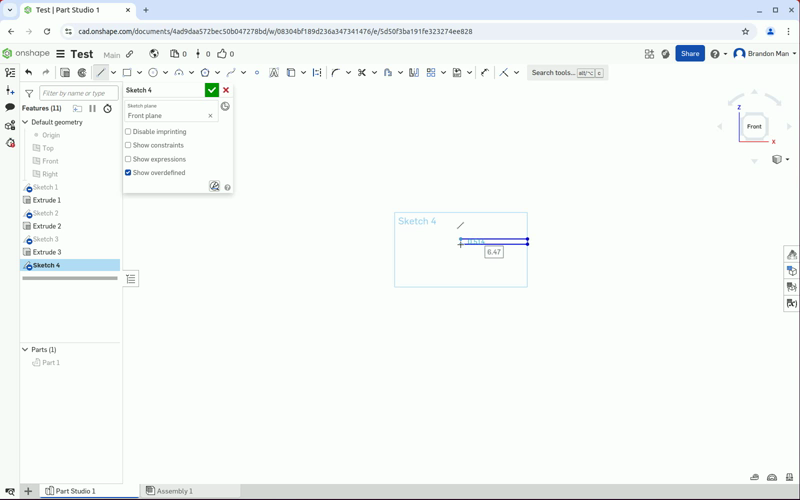
scroll(6)
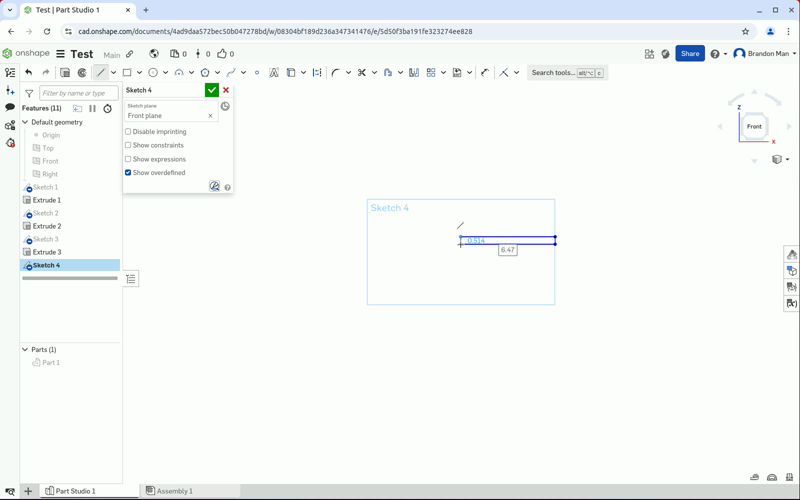
scroll(6)
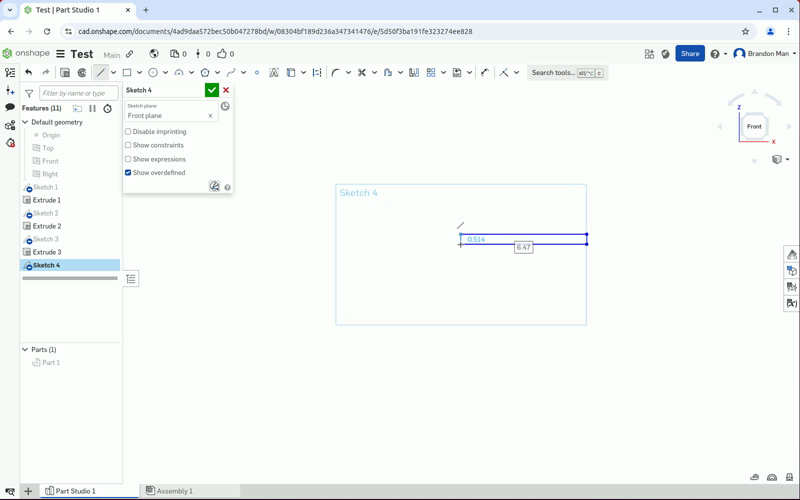
scroll(6)
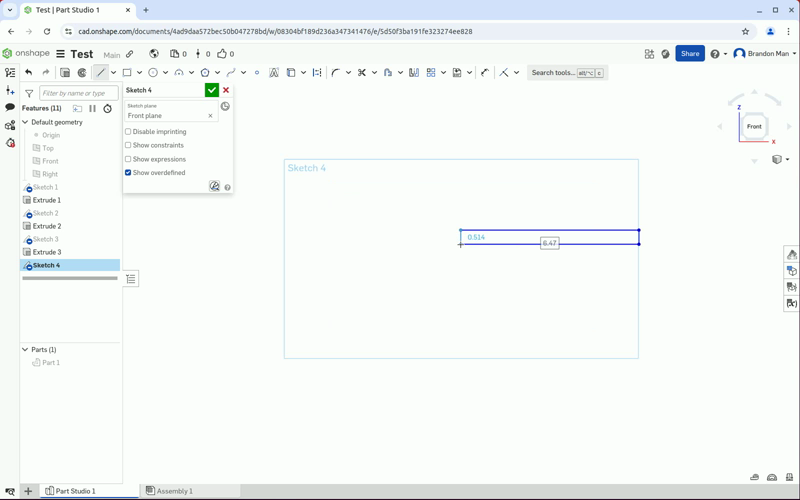
scroll(6)
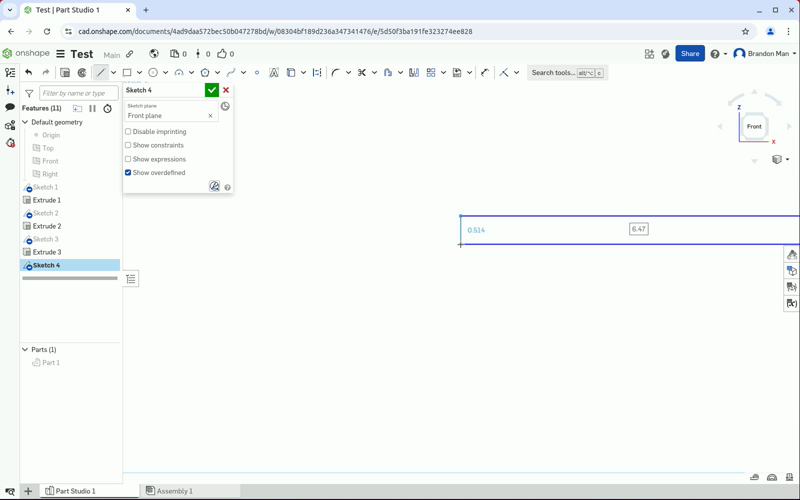
key_up(shift)
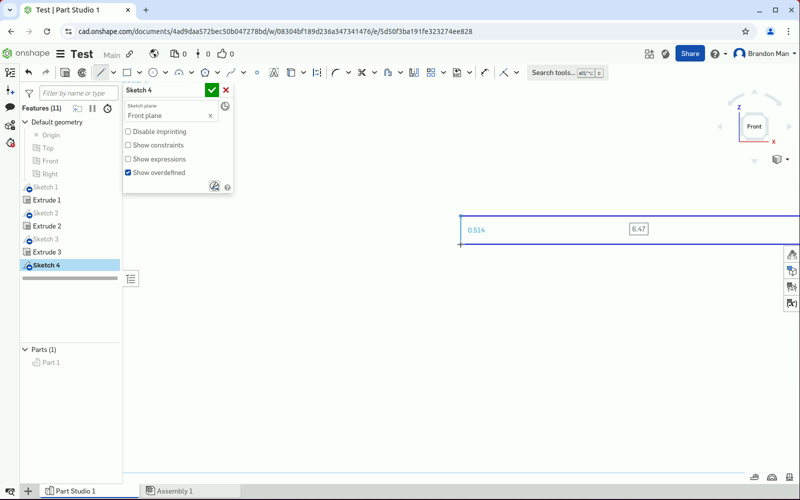
click(460, 244)
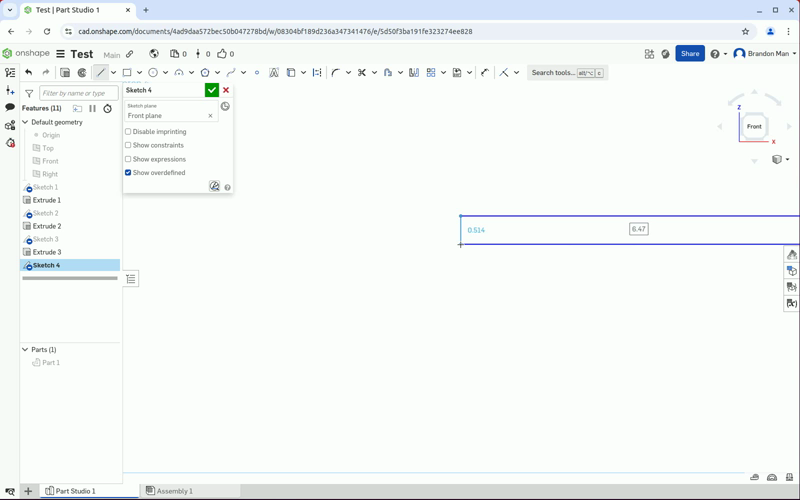
scroll(-6)
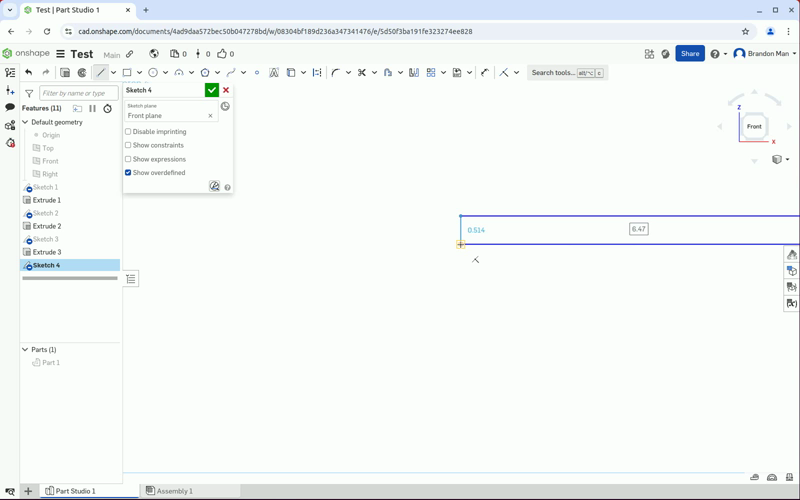
scroll(-6)
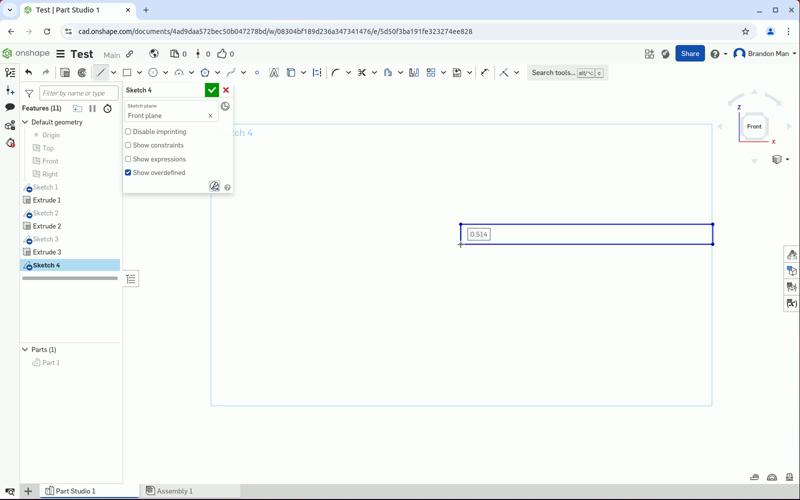
scroll(-6)
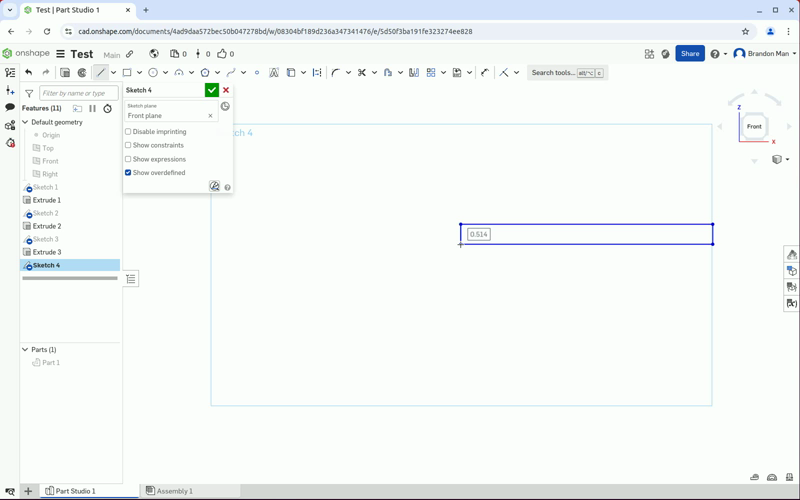
scroll(-6)
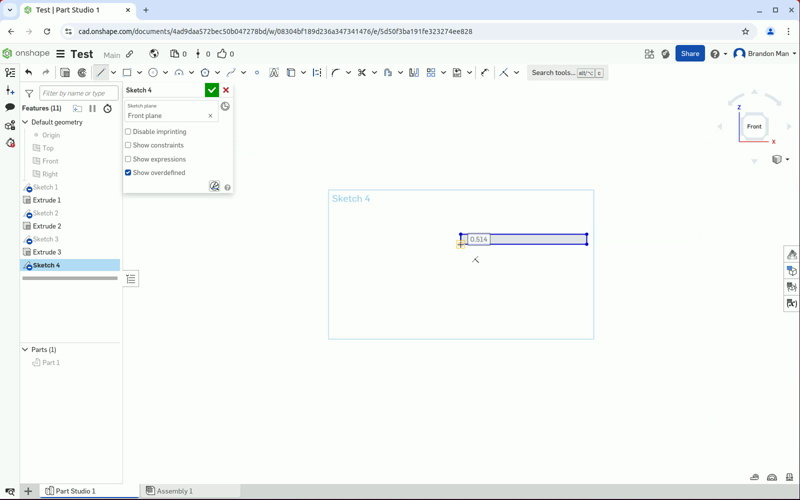
scroll(-6)
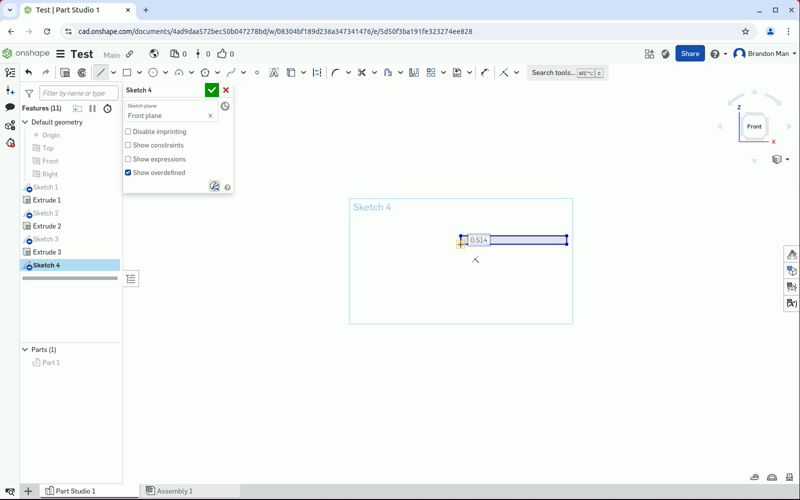
scroll(-6)
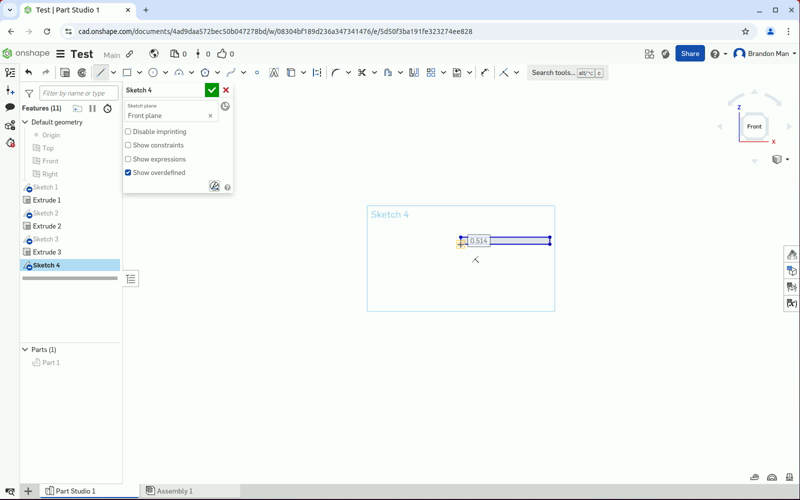
scroll(-6)
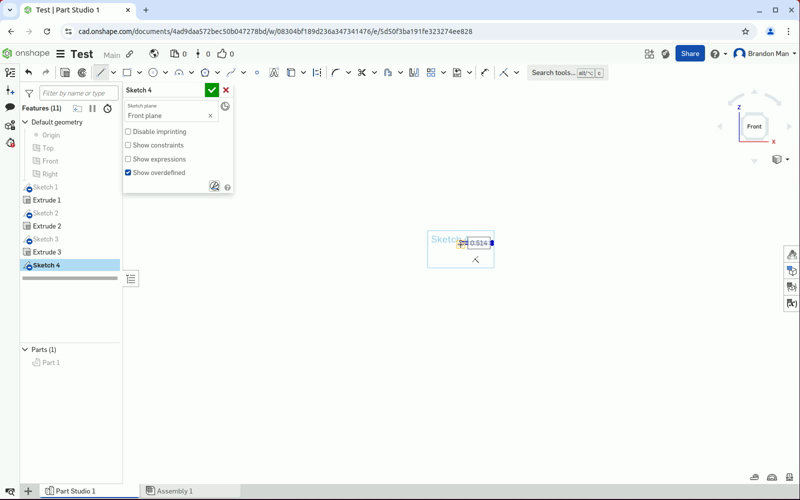
key(esc)
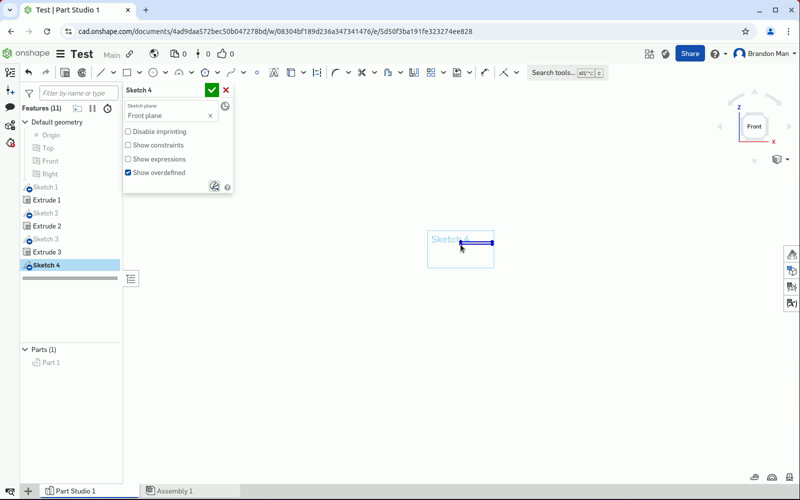
mouse_move(470, 244)
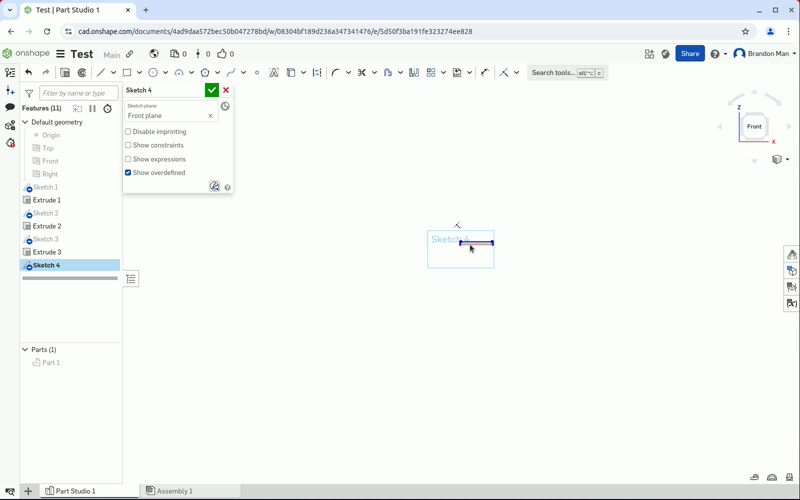
scroll(6)
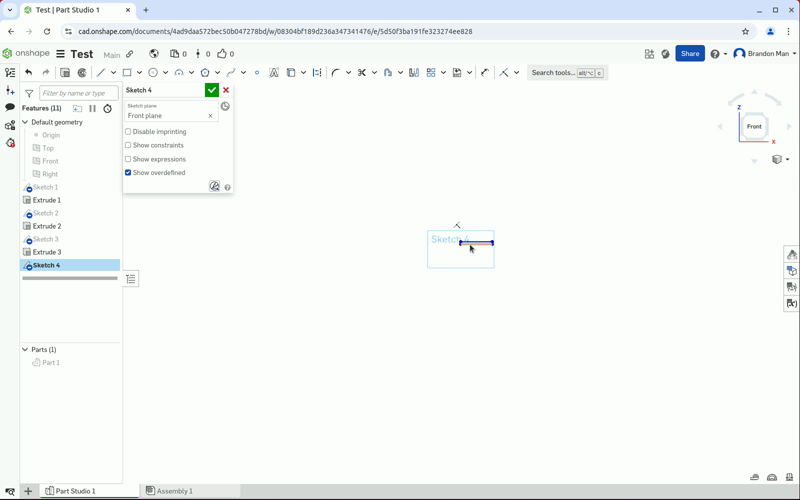
scroll(6)
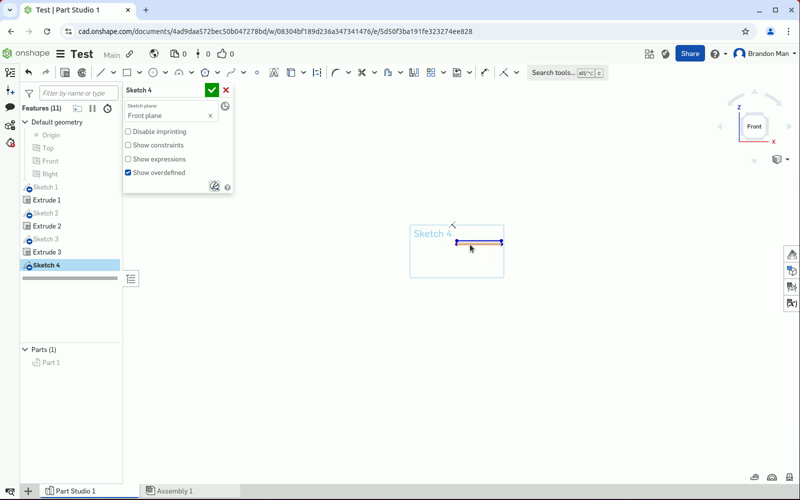
scroll(6)
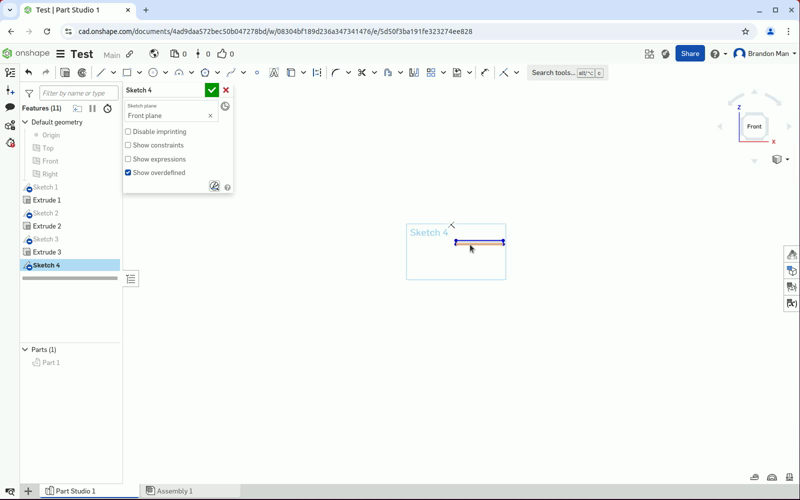
scroll(6)
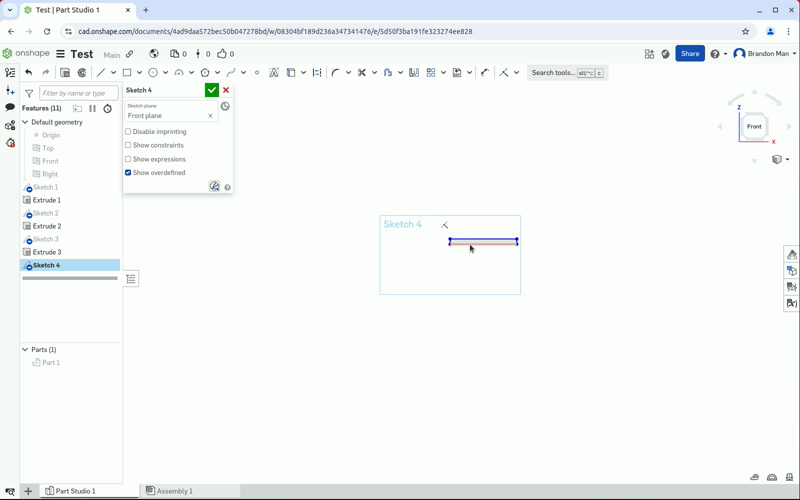
scroll(6)
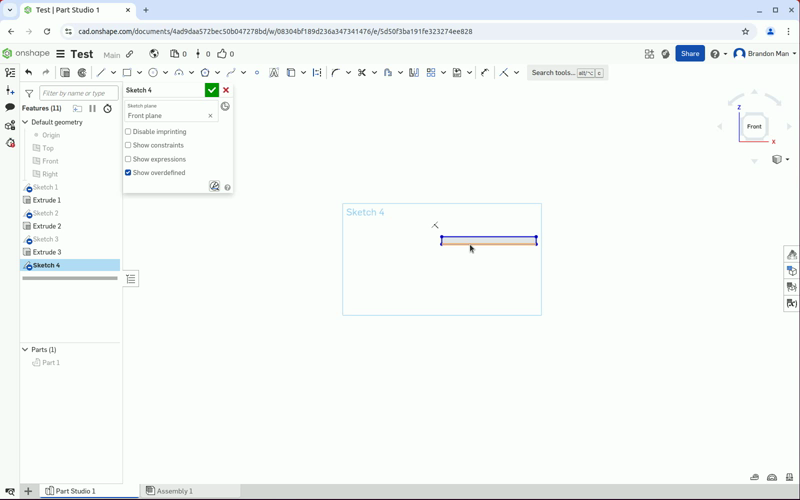
scroll(6)
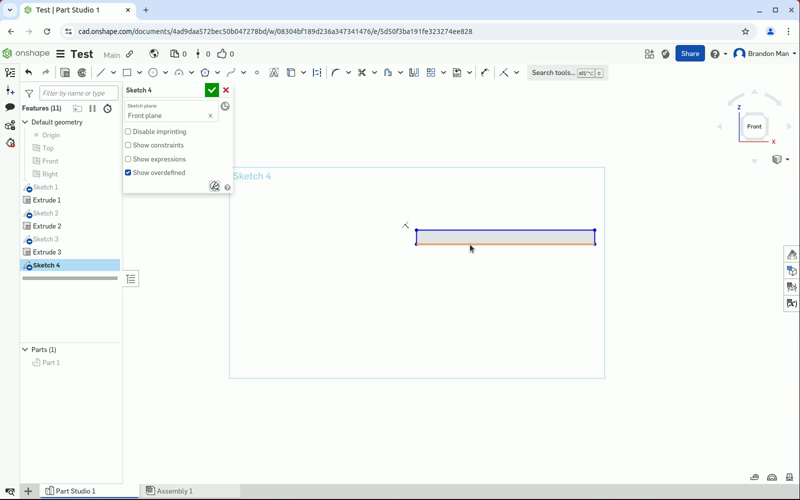
scroll(6)
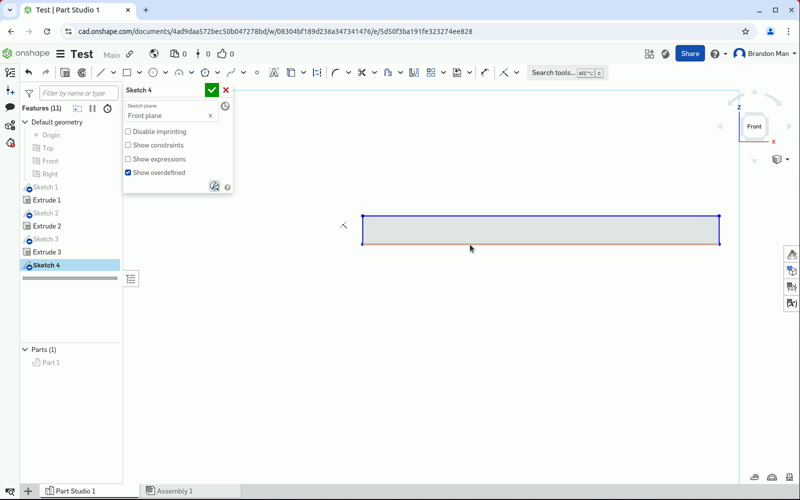
click(470, 244)
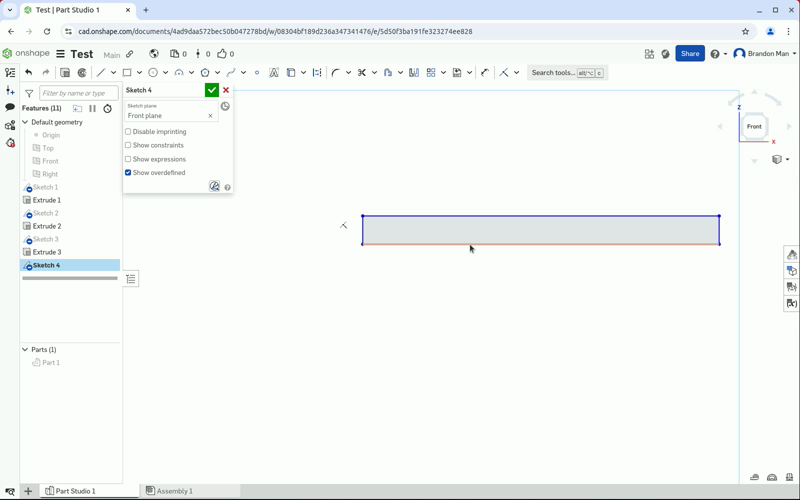
scroll(-6)
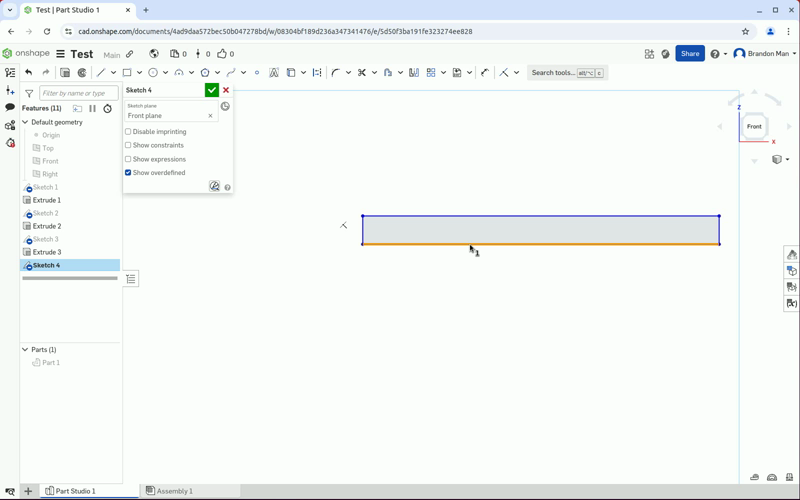
scroll(-6)
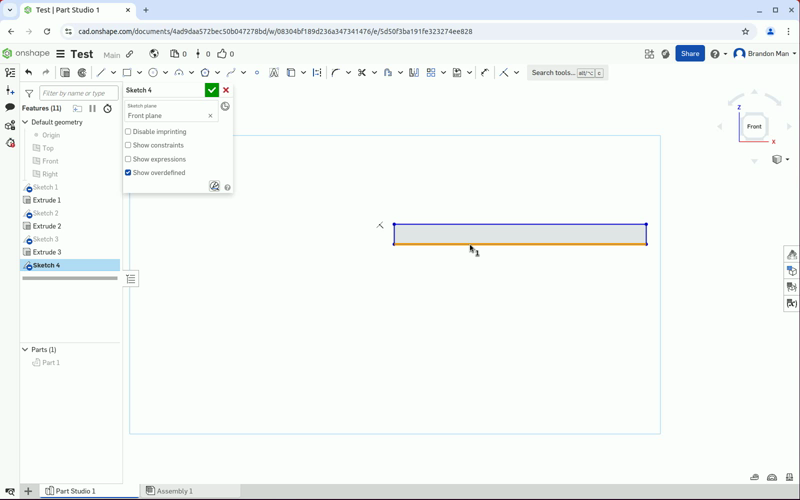
scroll(-6)
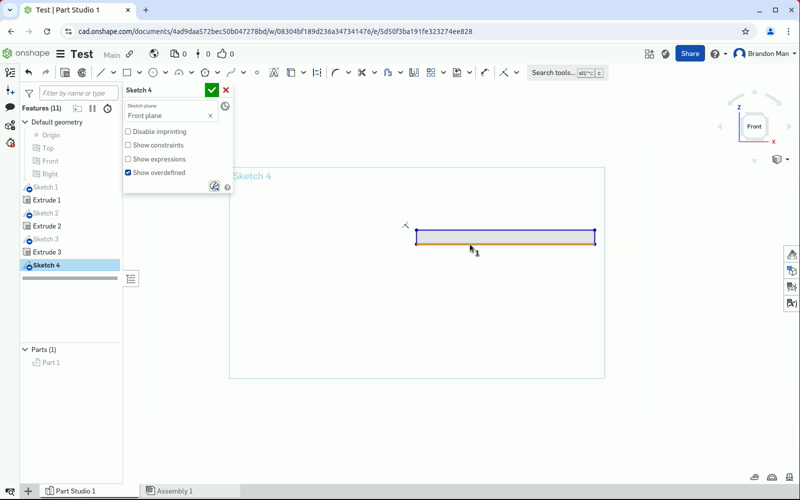
scroll(-6)
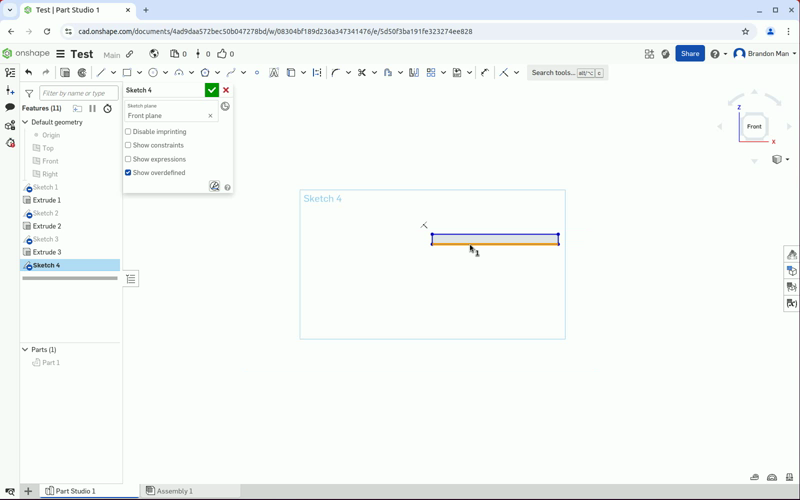
scroll(-6)
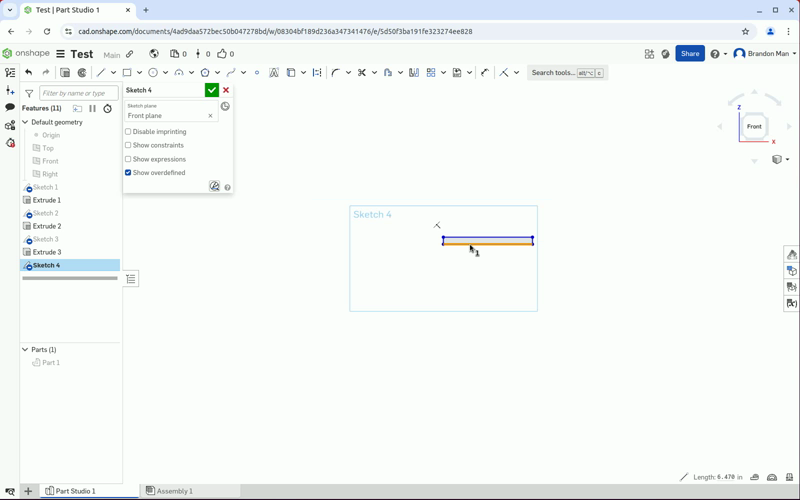
scroll(-6)
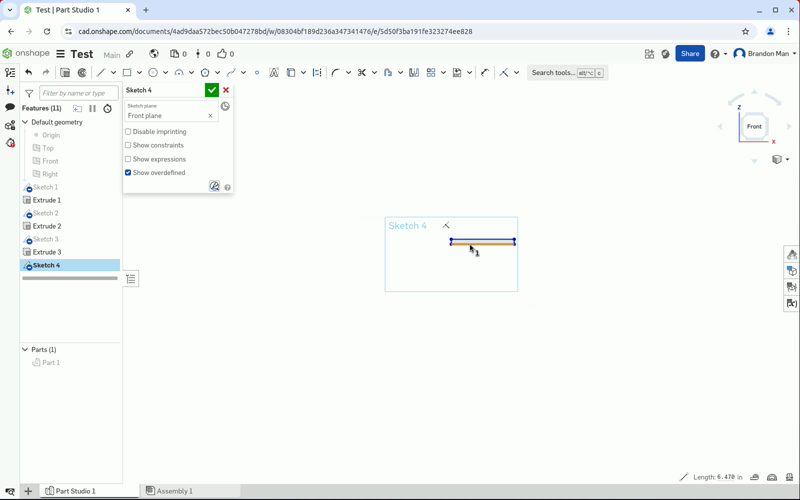
scroll(-6)
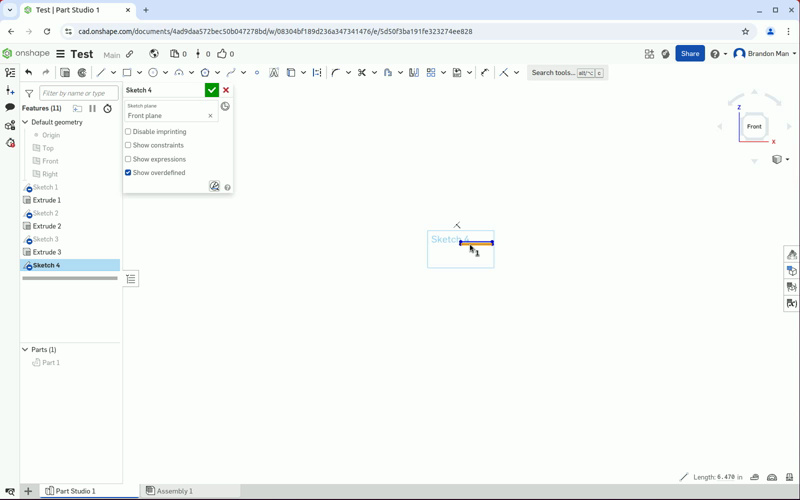
mouse_move(73, 352)
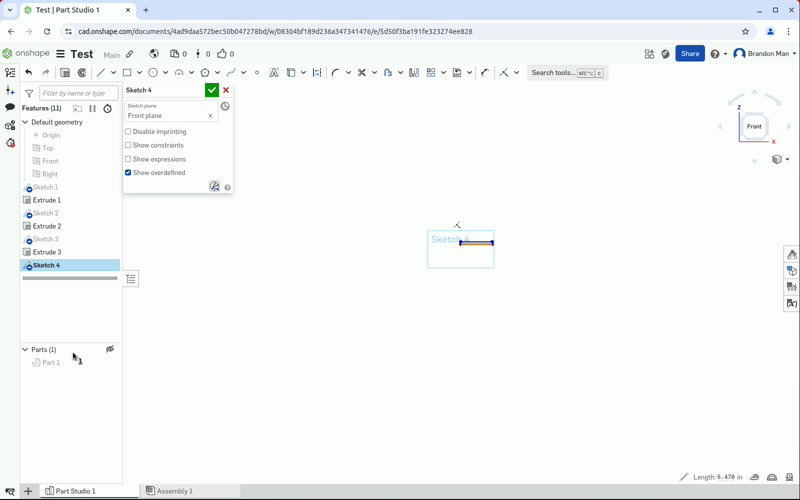
key(shift+y)
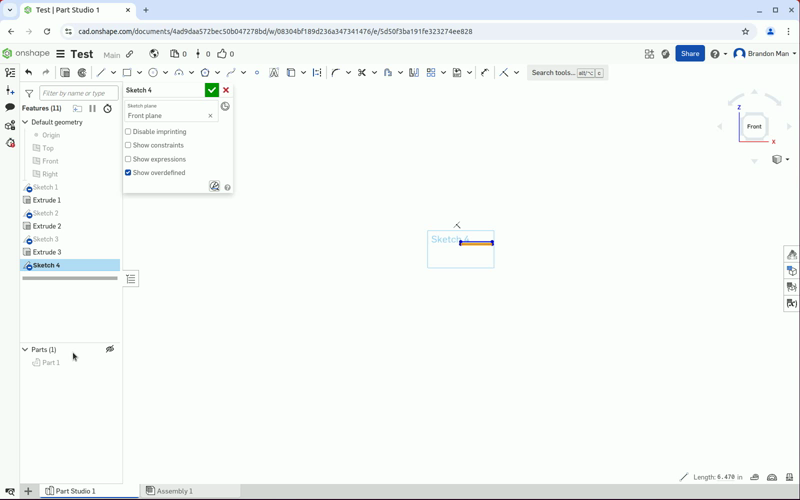
key(shift+e)
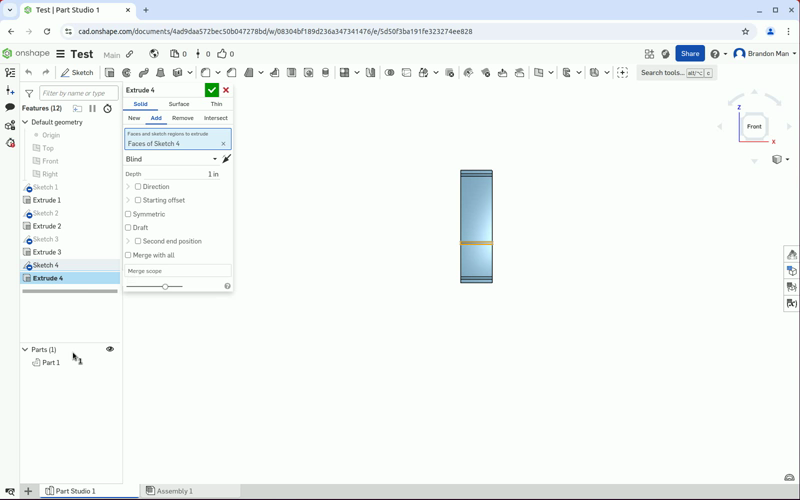
mouse_move(143, 106)
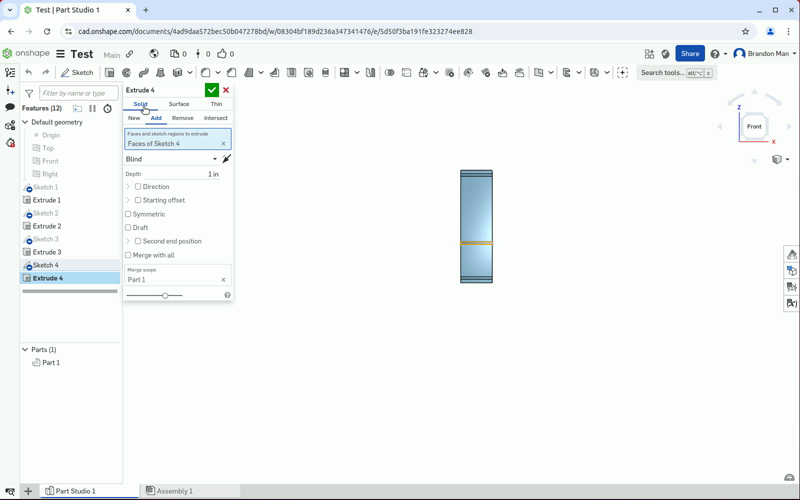
click(143, 106)
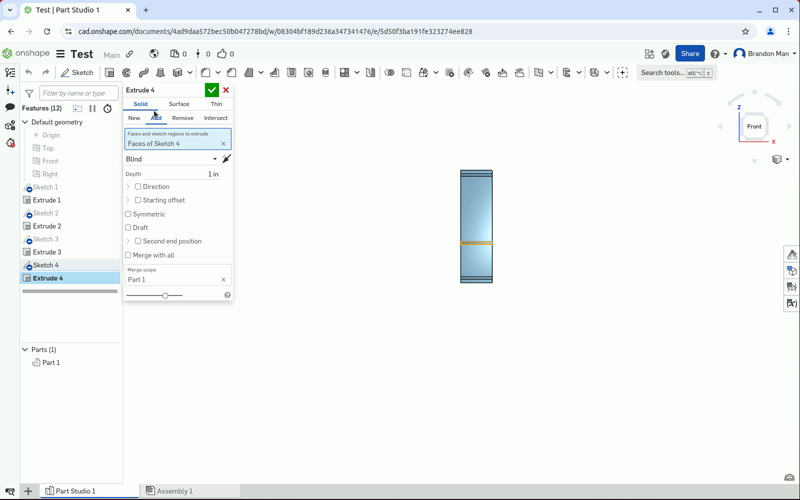
mouse_move(186, 120)
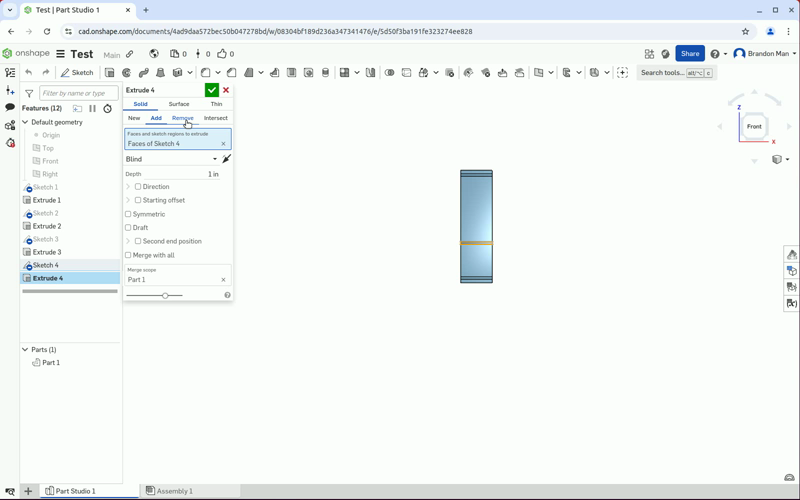
click(186, 120)
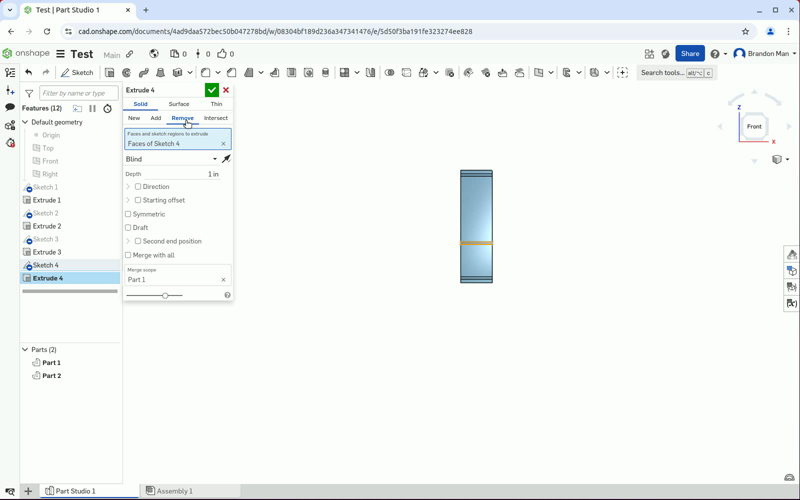
key(tab, 4)
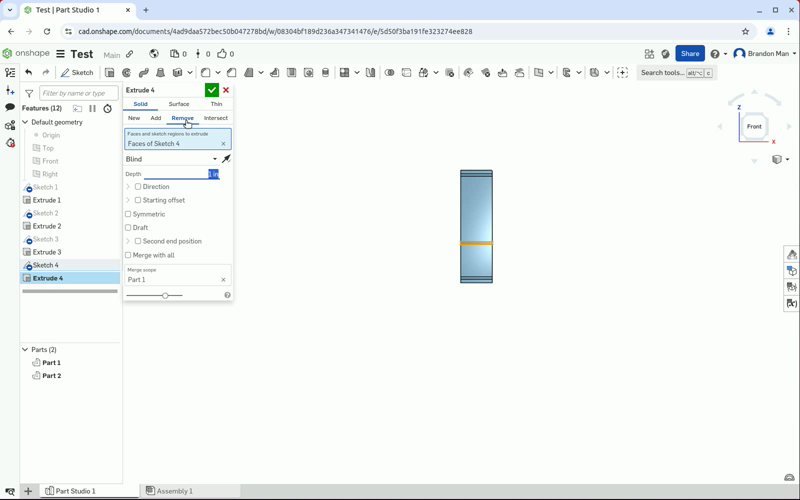
text(0.241)
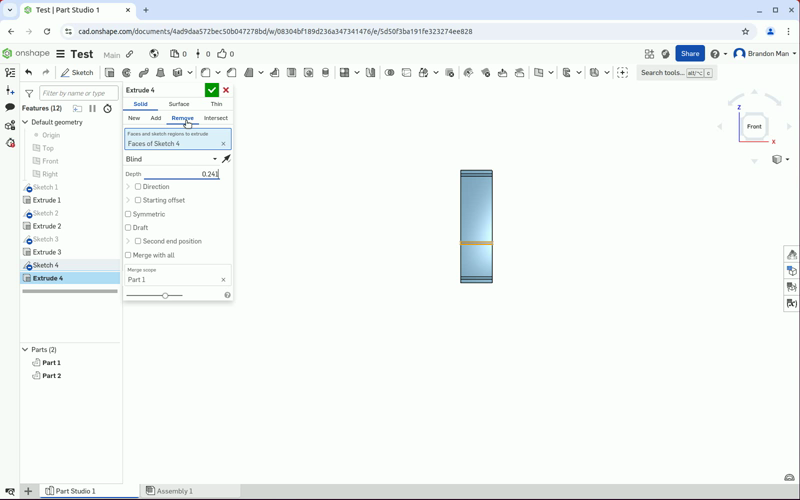
key(tab, 6)
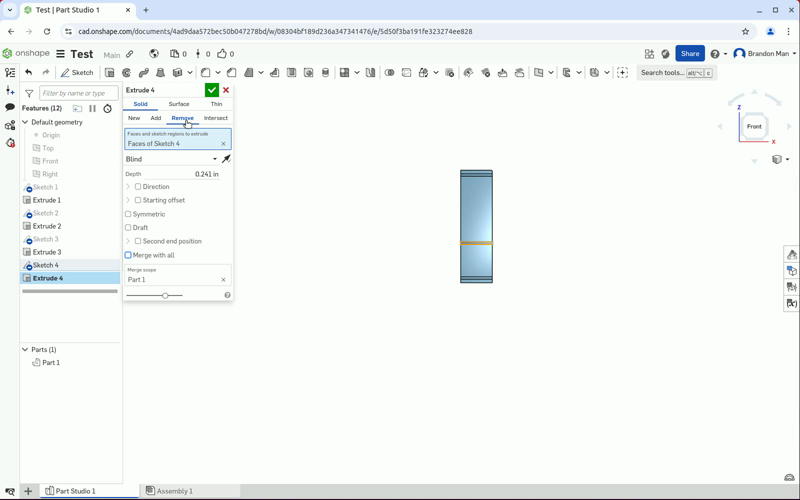
key(space)
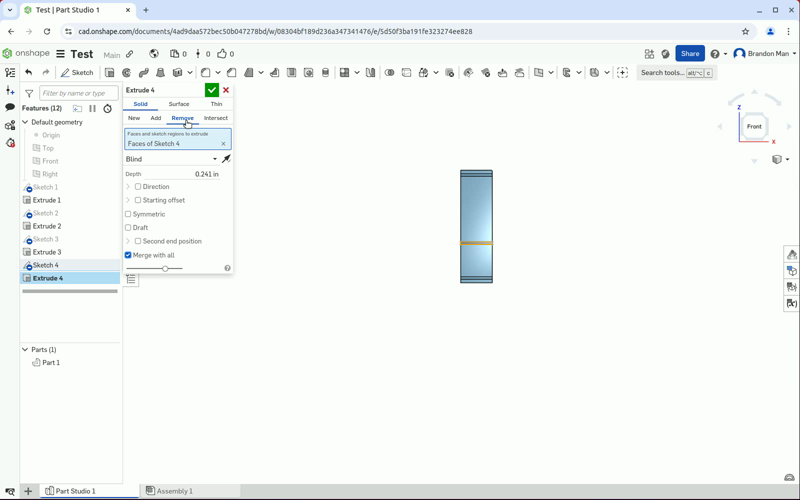
key(enter)
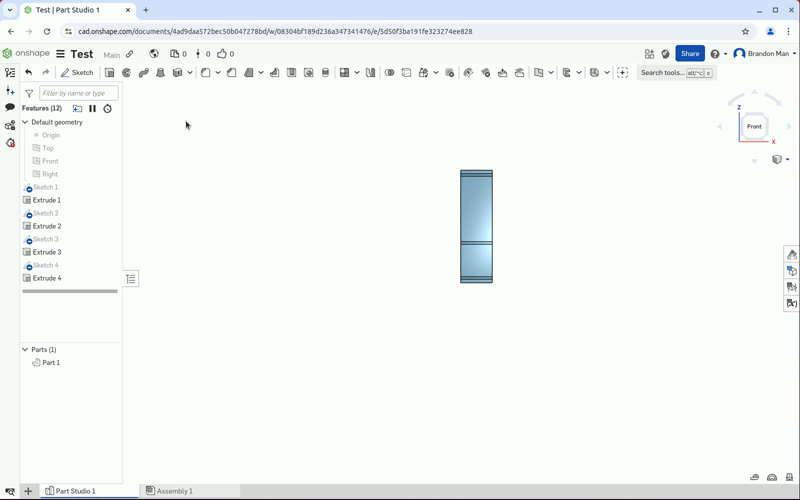
key(shift+h)
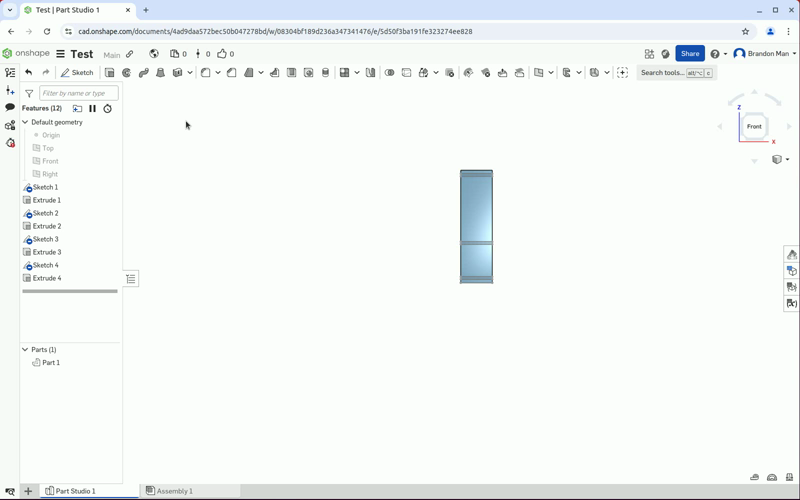
key(shift+h)
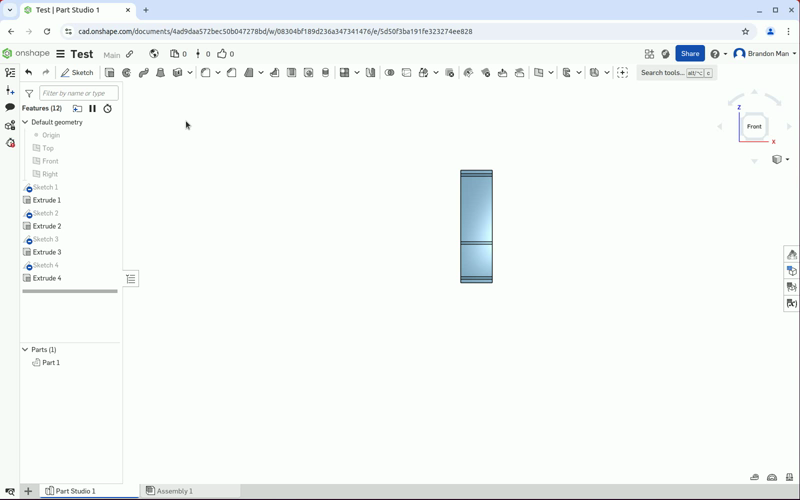
mouse_move(73, 189)
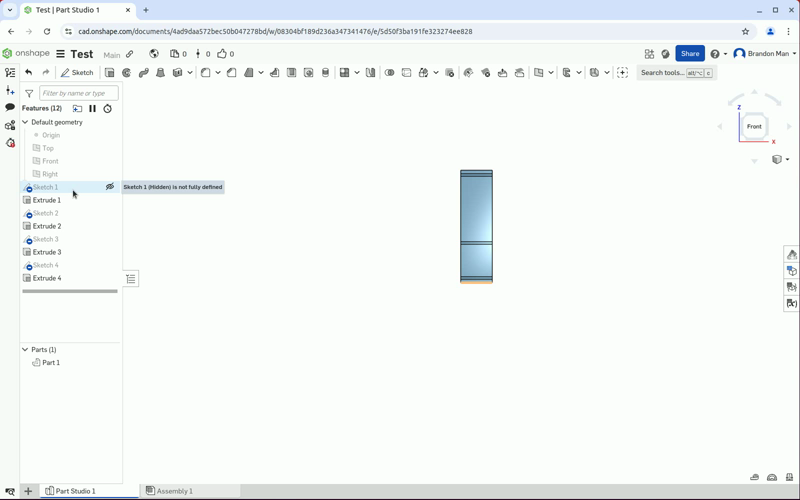
click(73, 189)
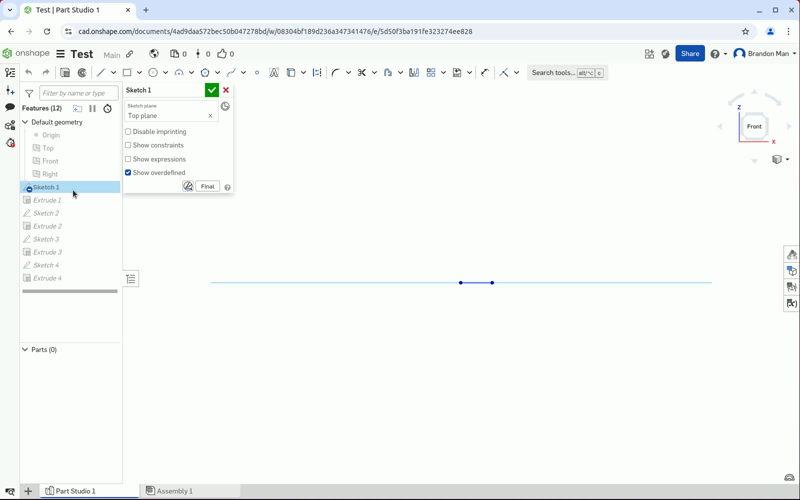
mouse_move(229, 92)
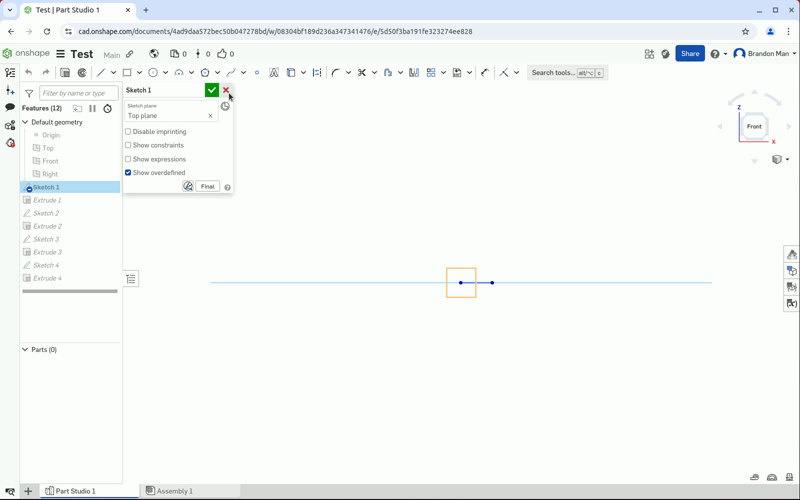
click(229, 92)
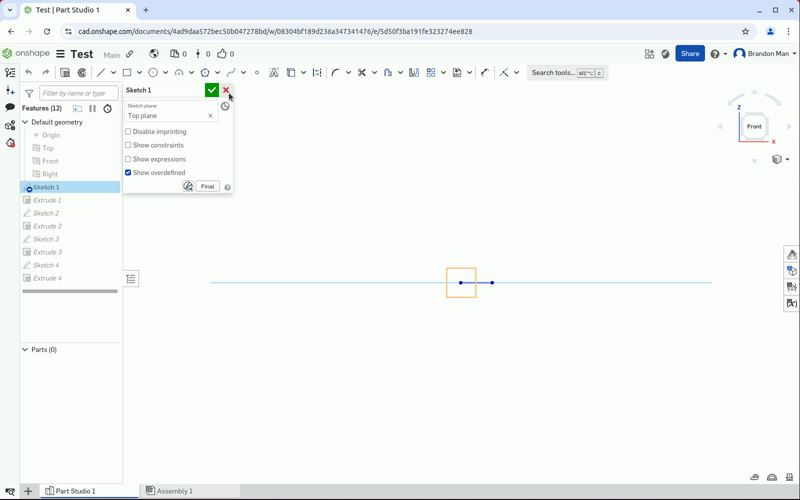
key(shift+s)
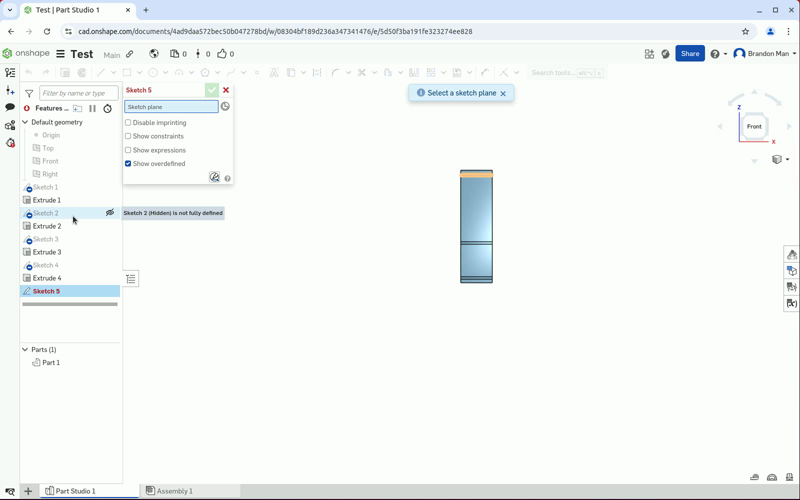
scroll(3)
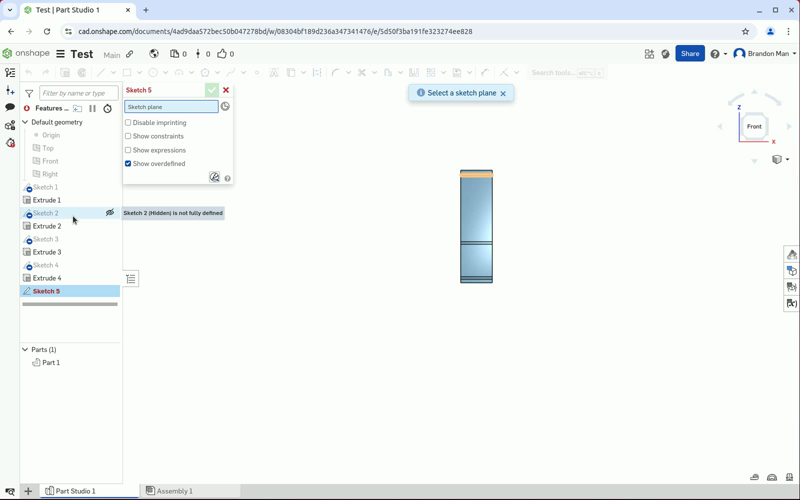
mouse_move(73, 163)
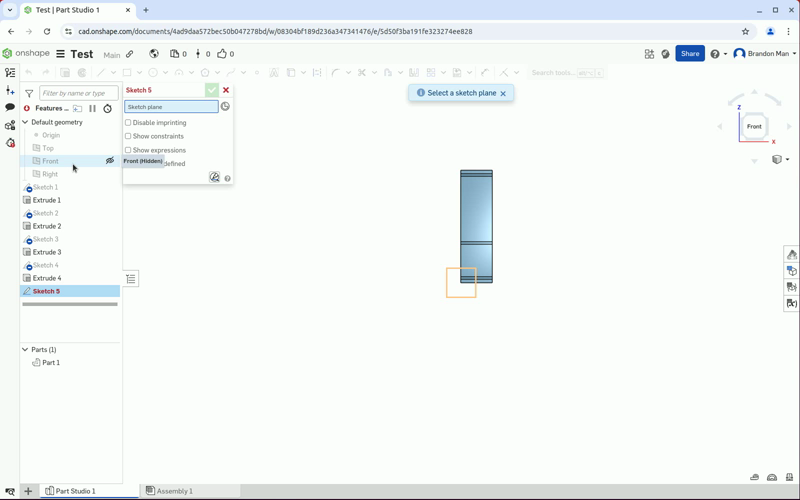
click(73, 163)
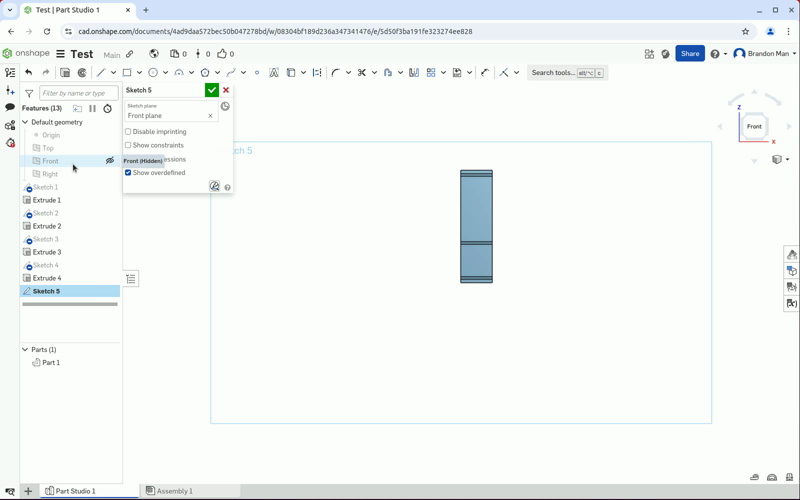
mouse_move(73, 352)
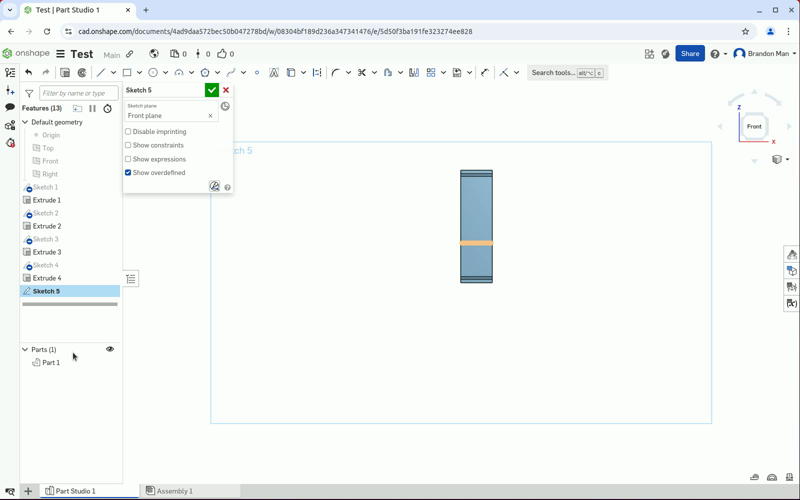
key(y)
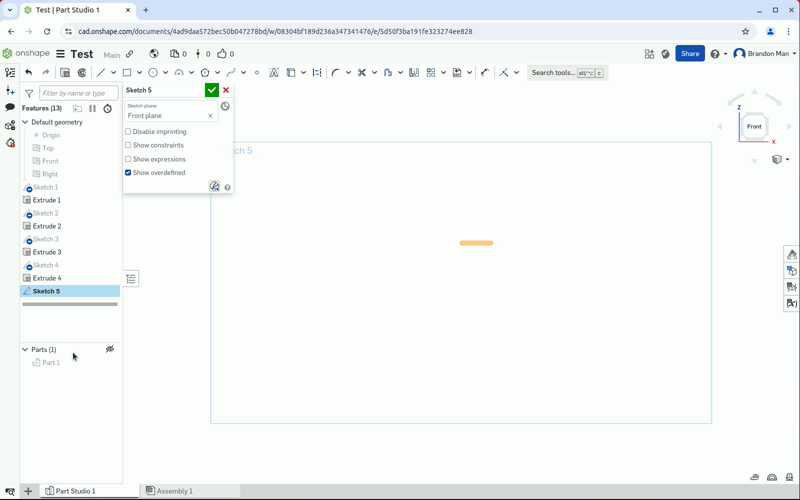
key(l)
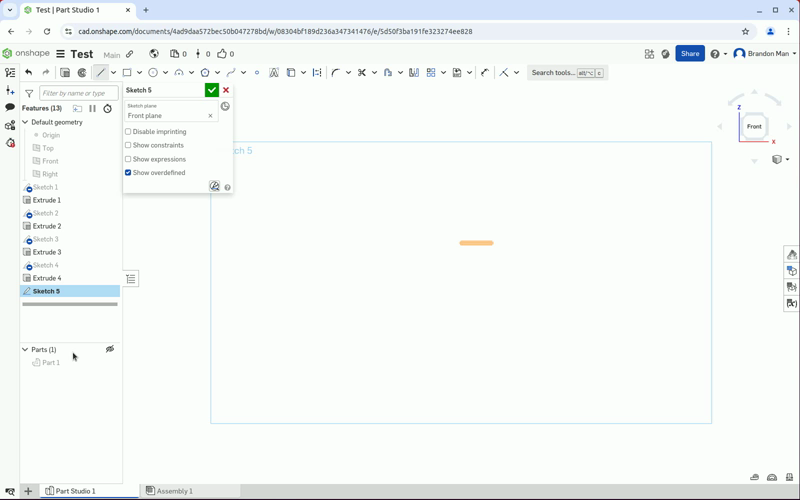
key_down(shift)
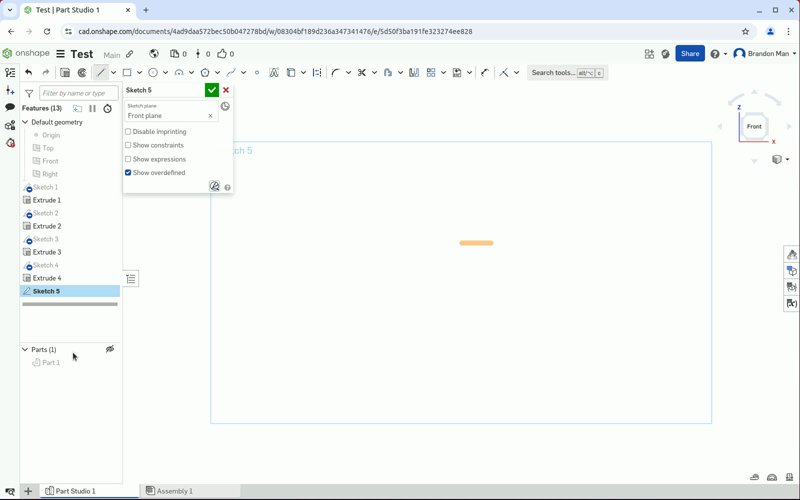
mouse_move(460, 210)
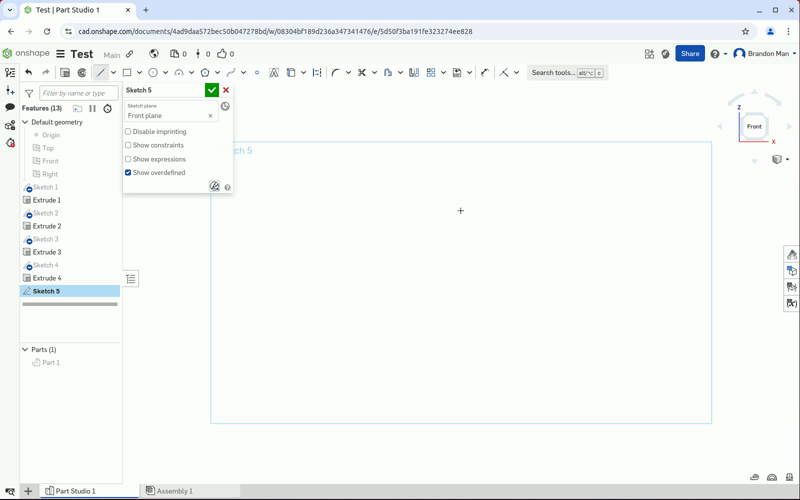
click(460, 210)
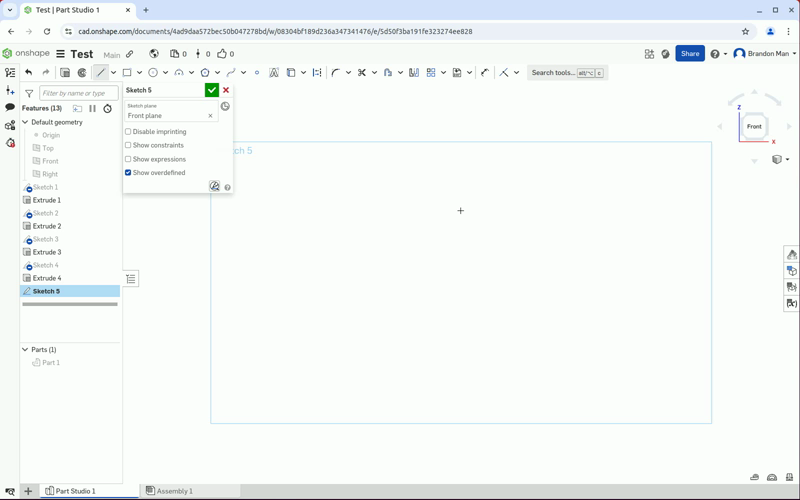
key_up(shift)
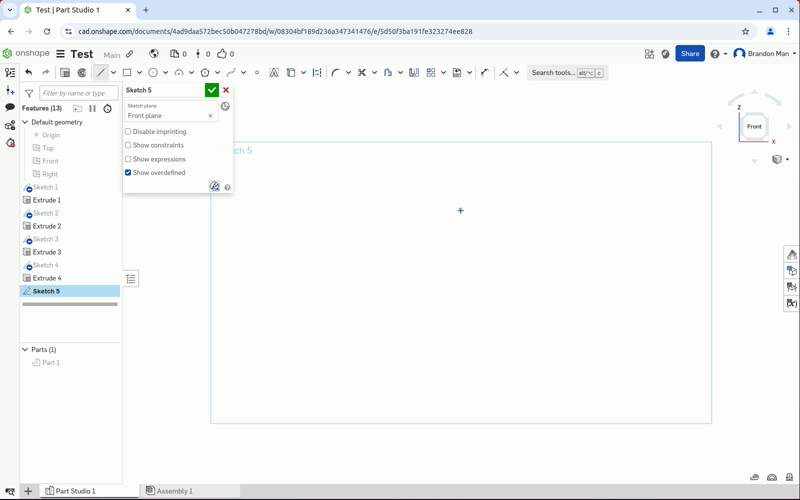
key_down(shift)
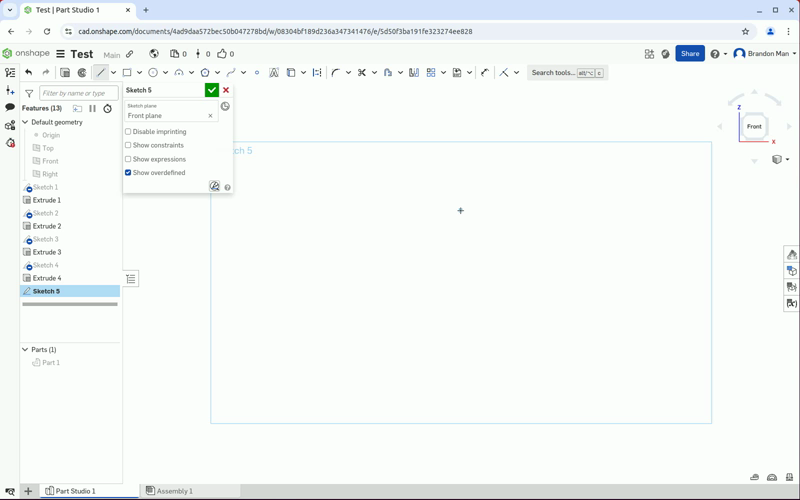
mouse_move(490, 210)
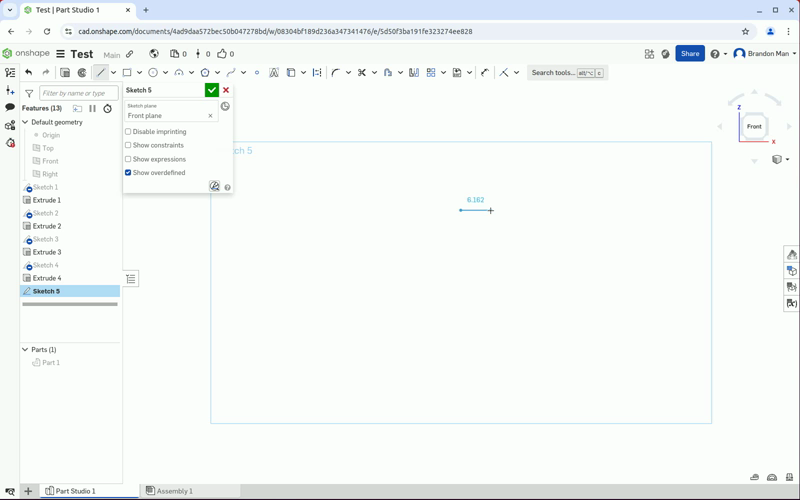
mouse_move(492, 210)
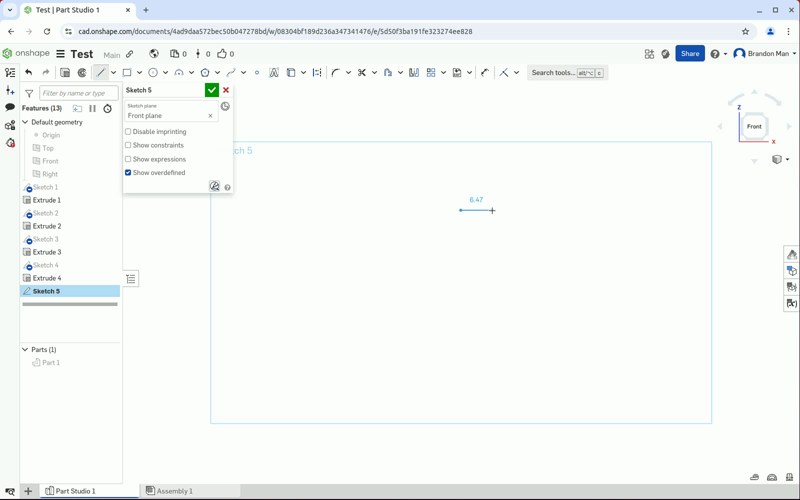
click(492, 210)
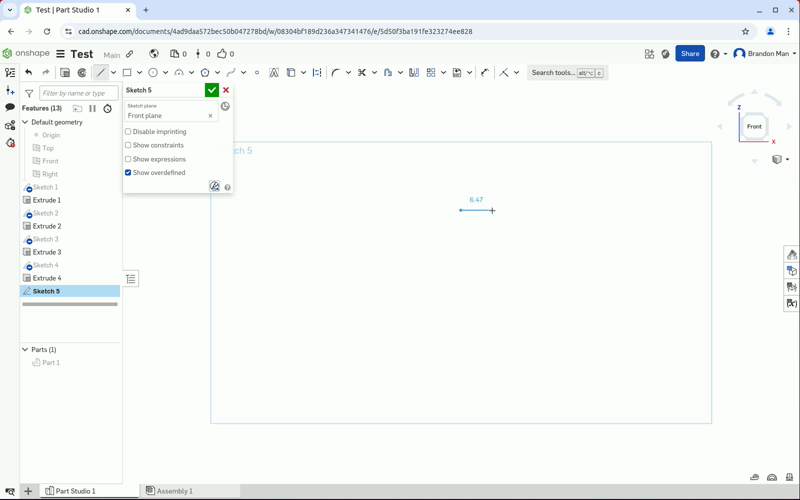
key_up(shift)
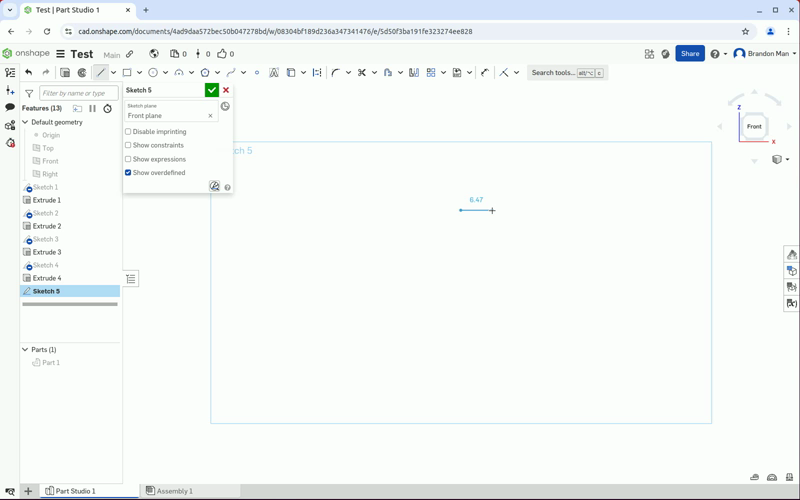
key_down(shift)
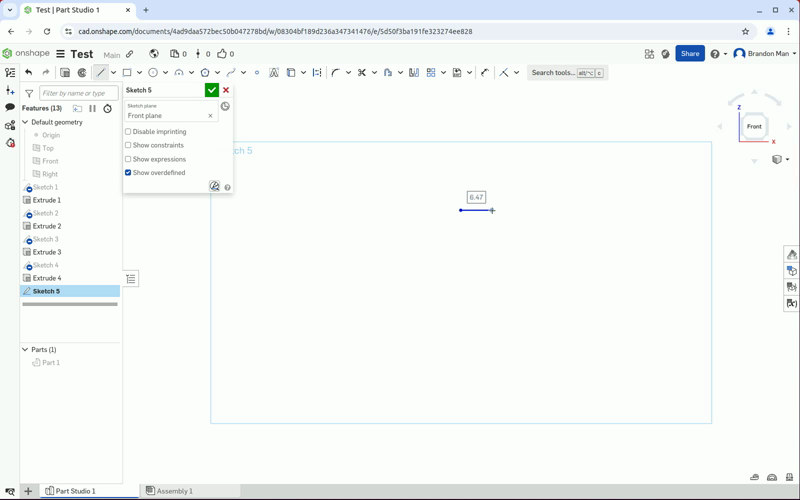
mouse_move(522, 210)
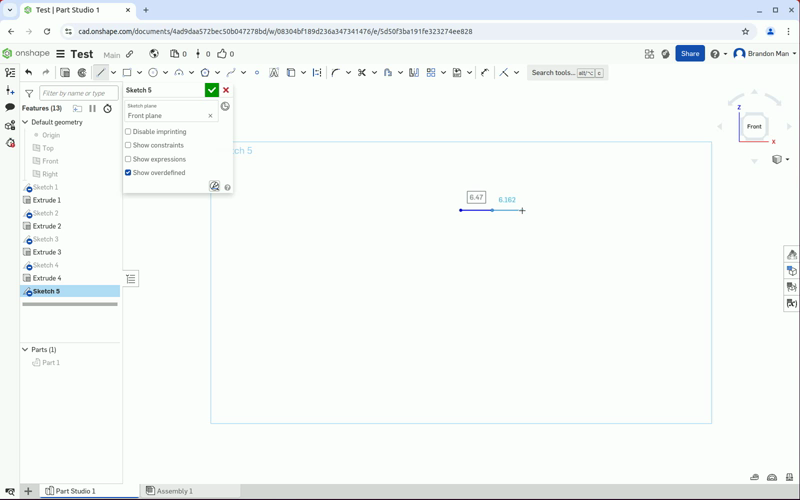
mouse_move(492, 207)
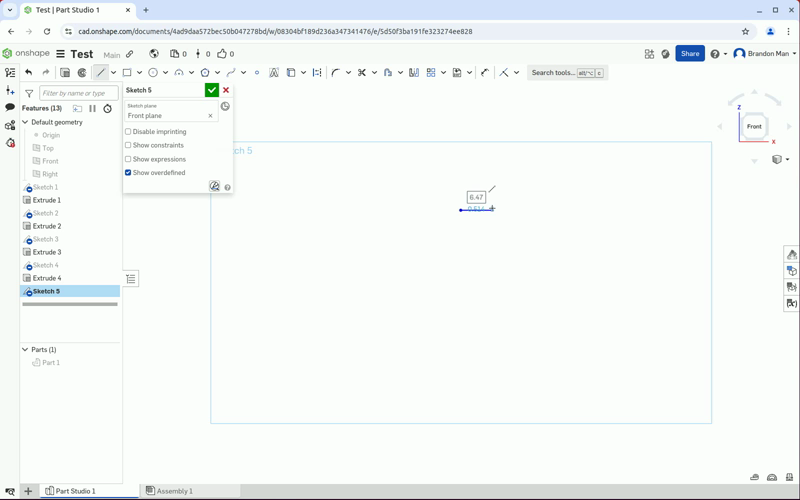
scroll(6)
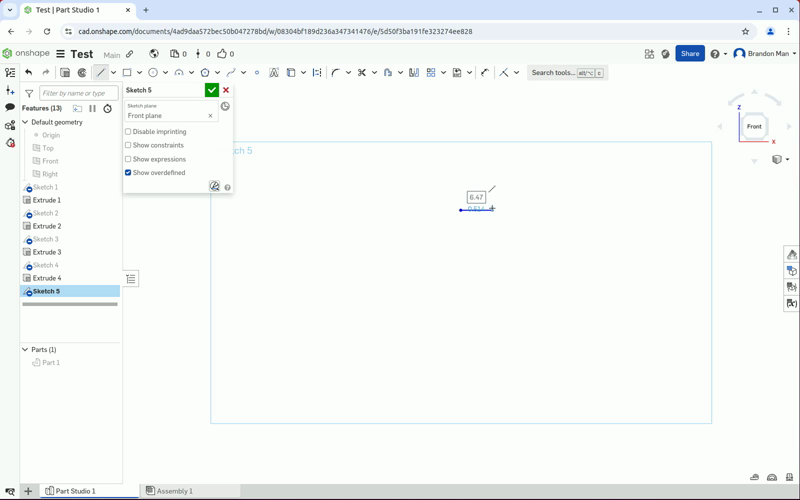
scroll(6)
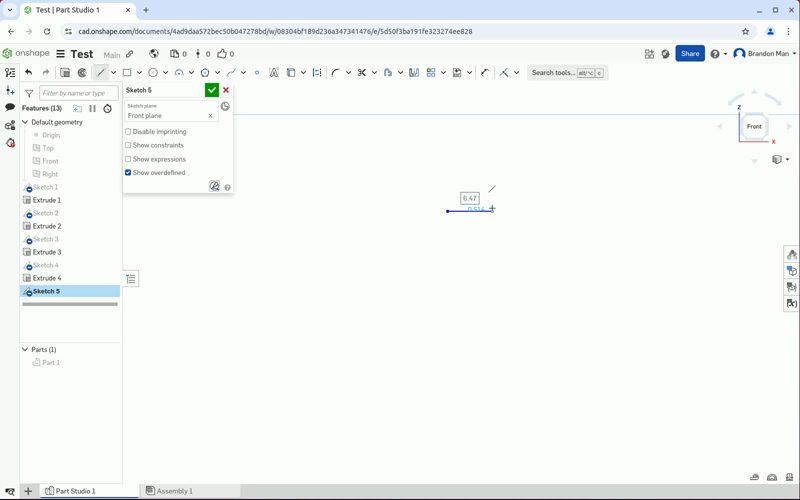
scroll(6)
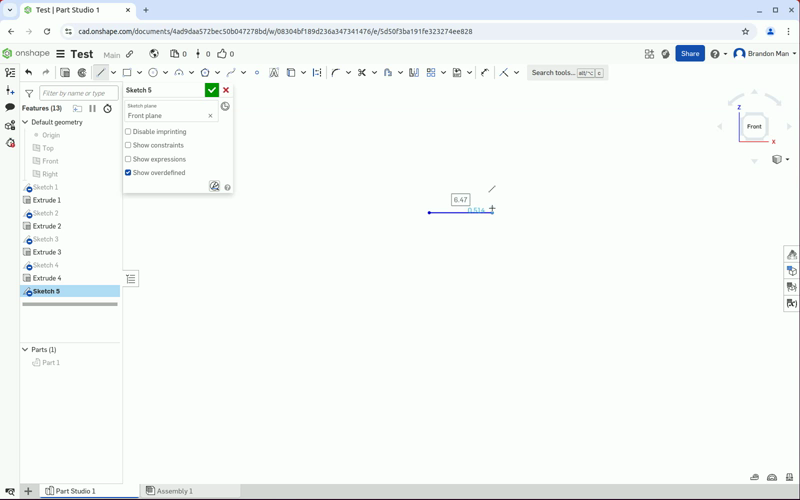
scroll(6)
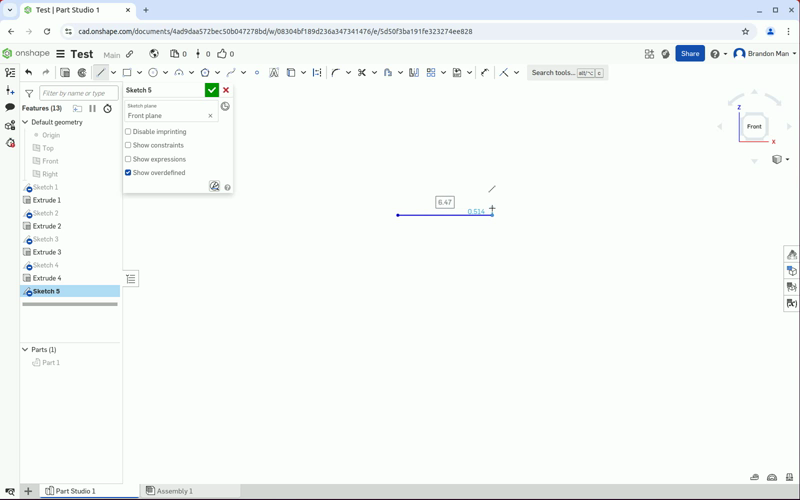
scroll(6)
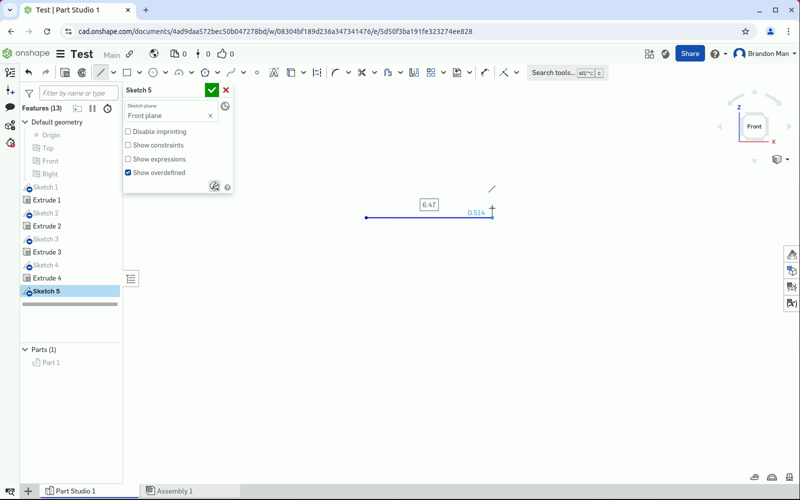
scroll(6)
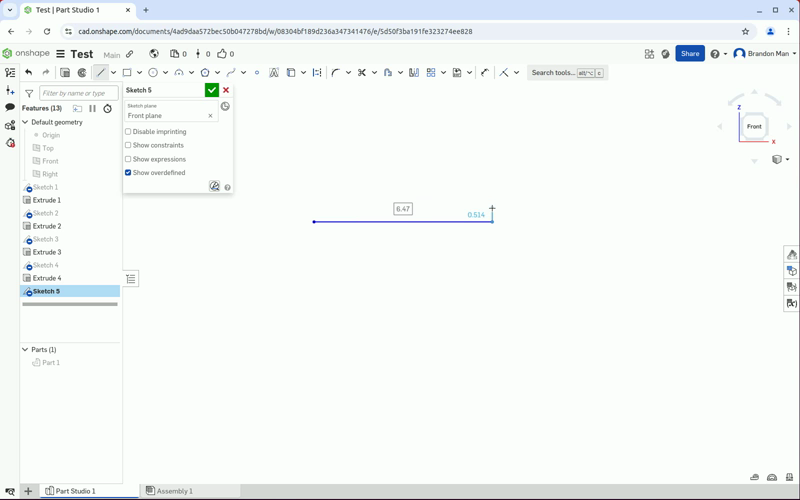
scroll(6)
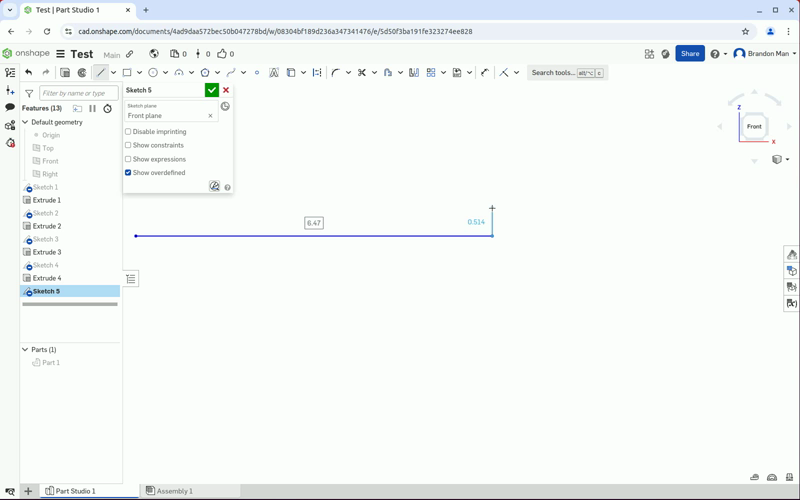
click(492, 207)
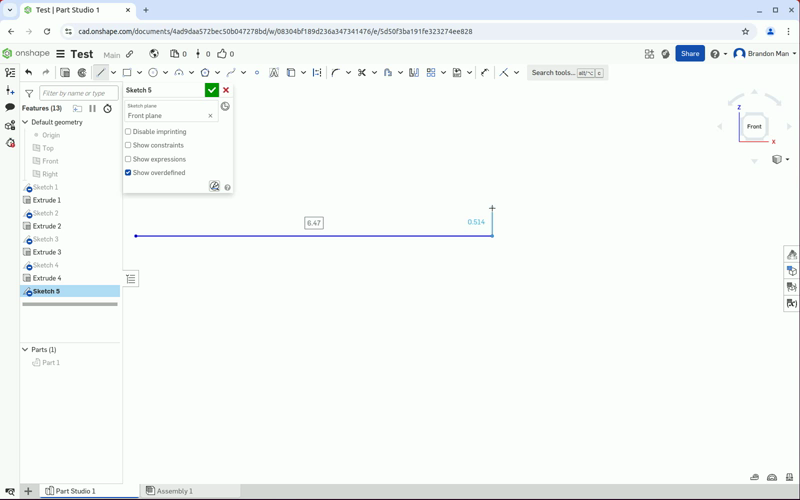
scroll(-6)
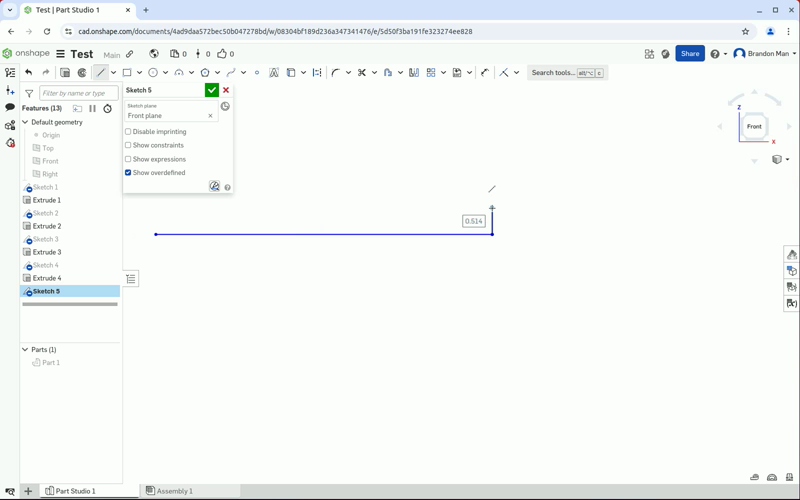
scroll(-6)
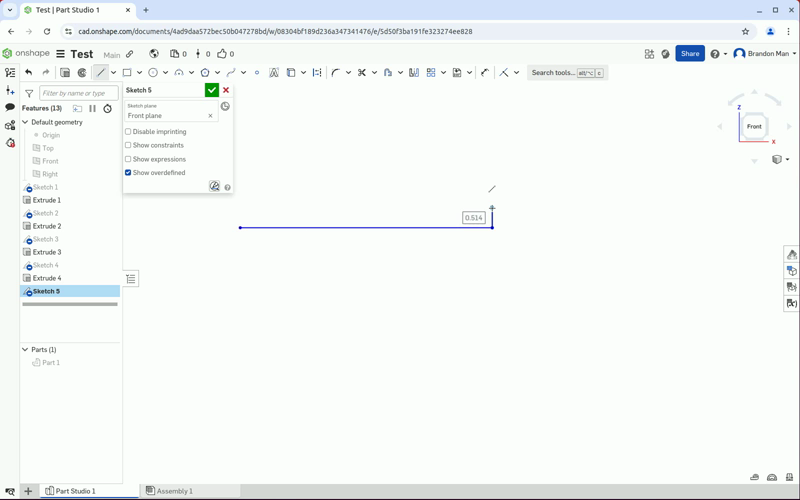
scroll(-6)
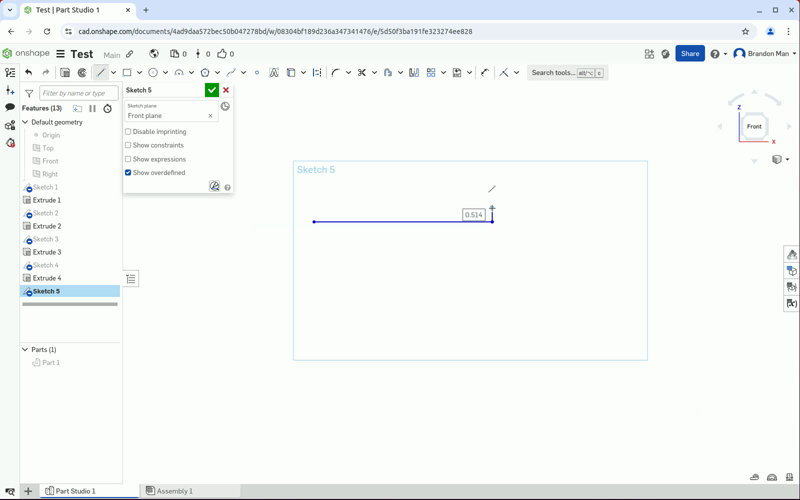
scroll(-6)
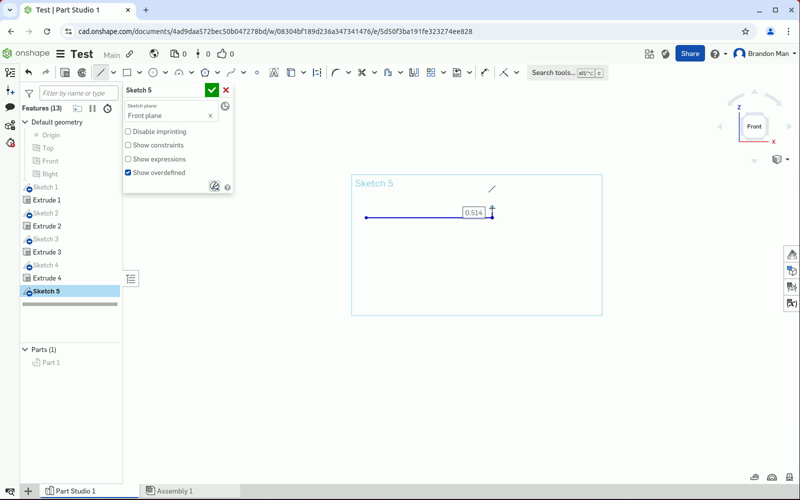
scroll(-6)
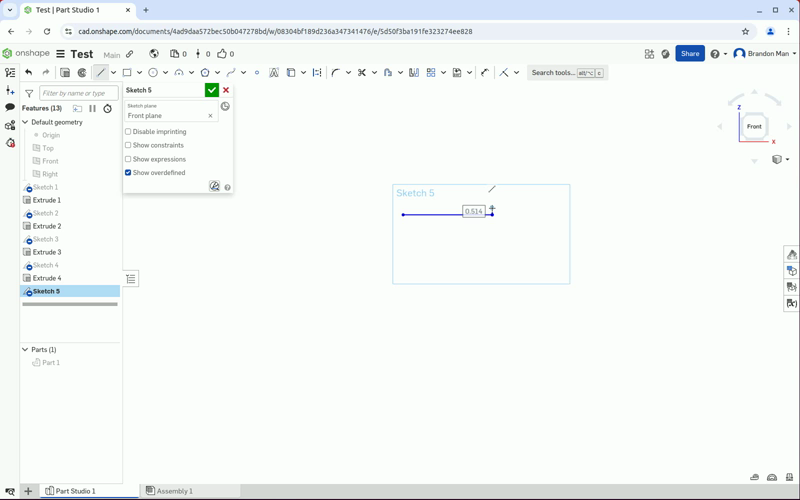
scroll(-6)
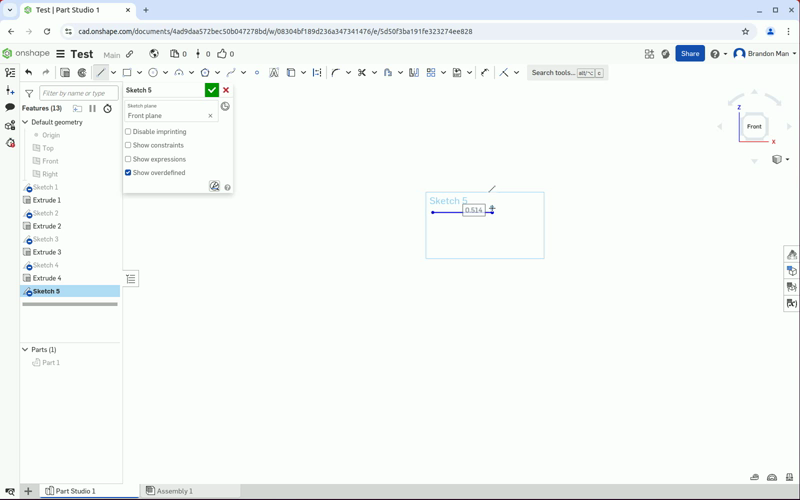
scroll(-6)
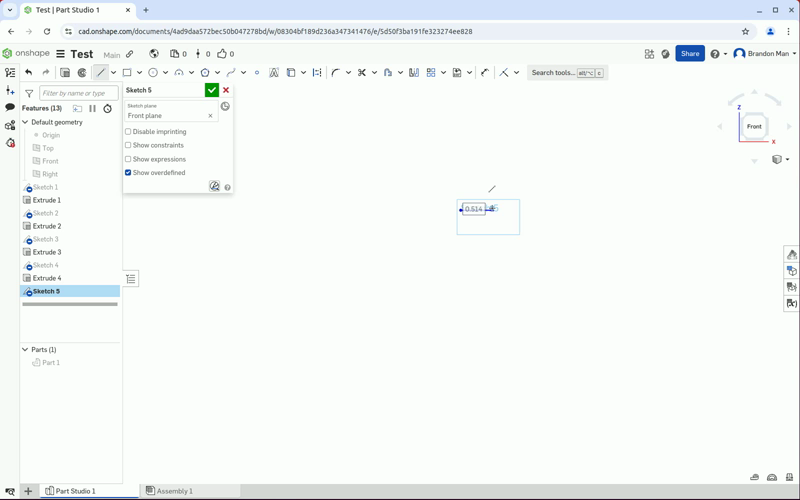
key_up(shift)
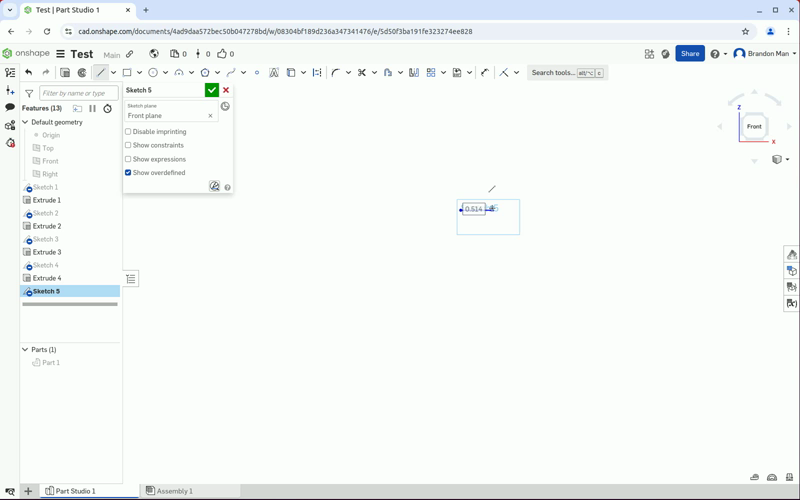
key_down(shift)
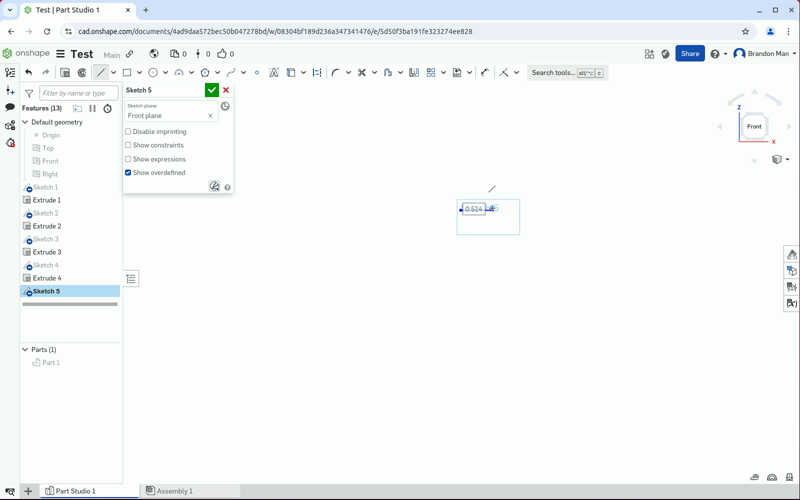
mouse_move(522, 207)
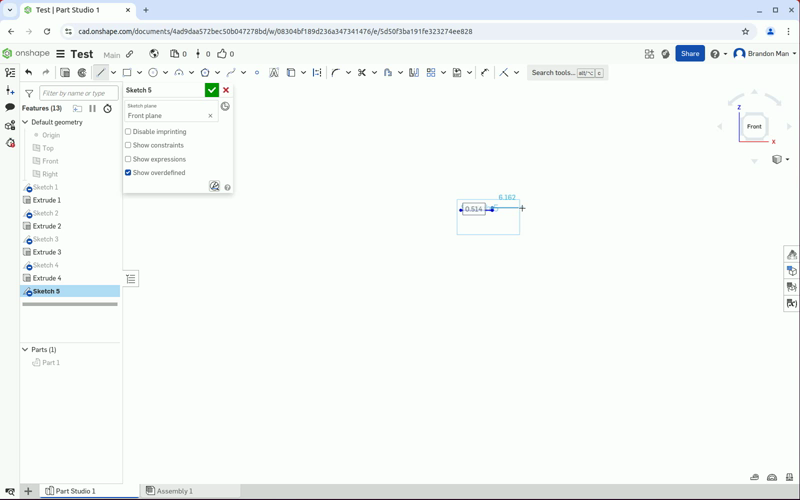
mouse_move(460, 207)
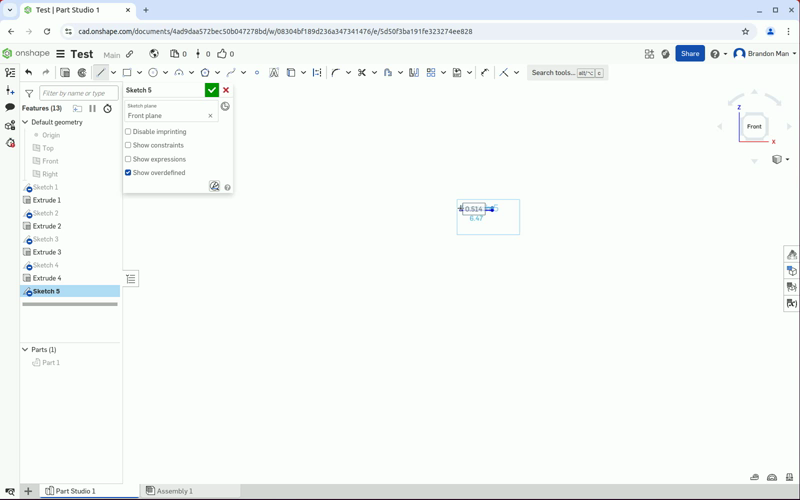
scroll(6)
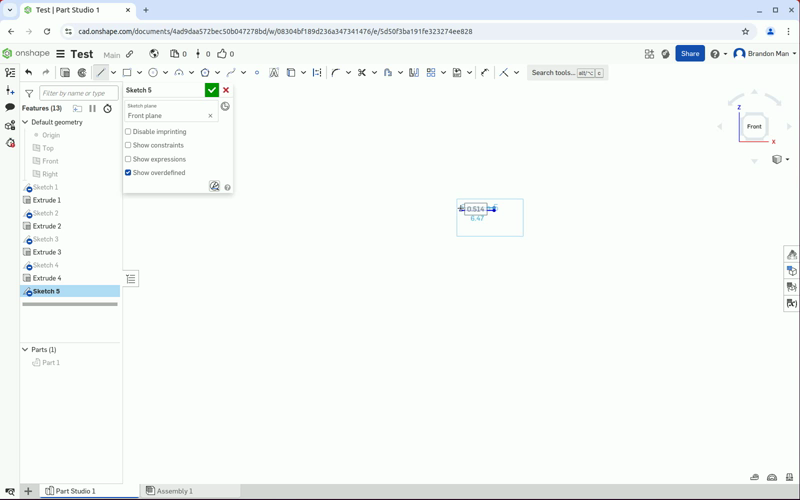
scroll(6)
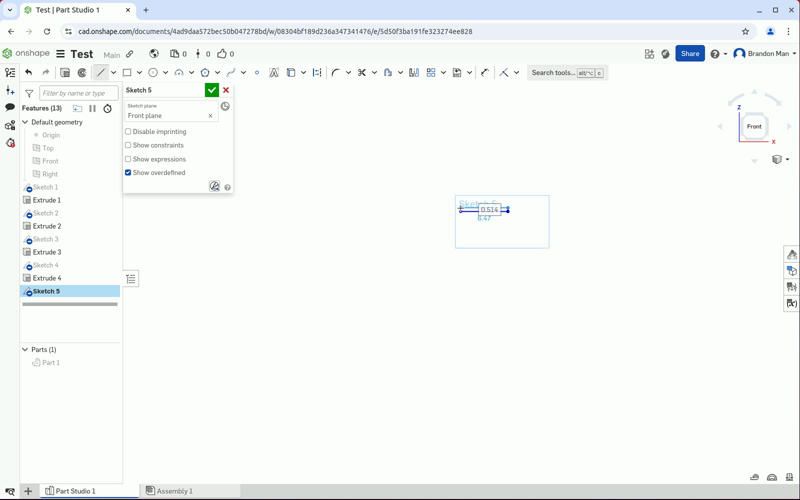
scroll(6)
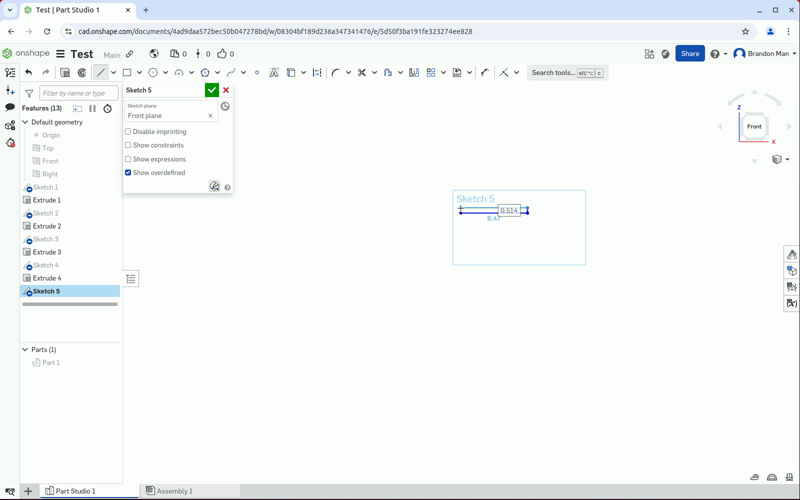
scroll(6)
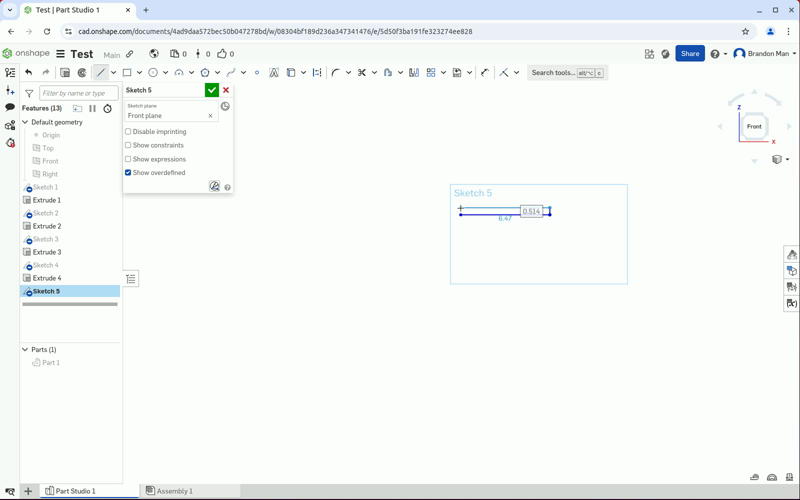
scroll(6)
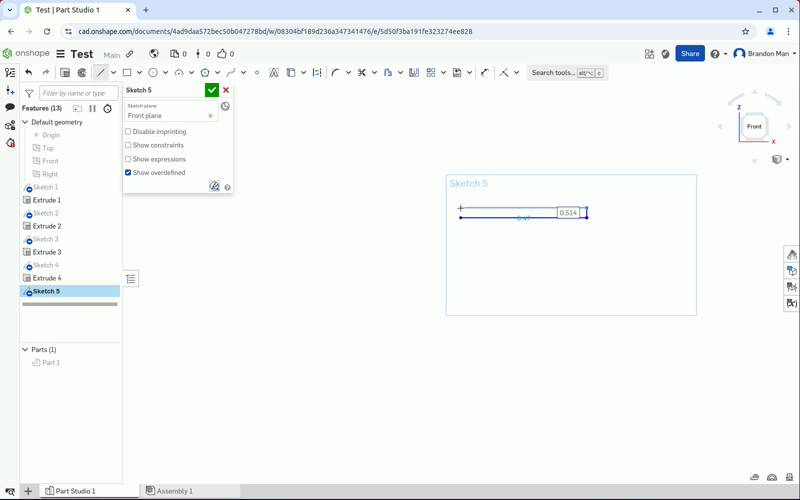
scroll(6)
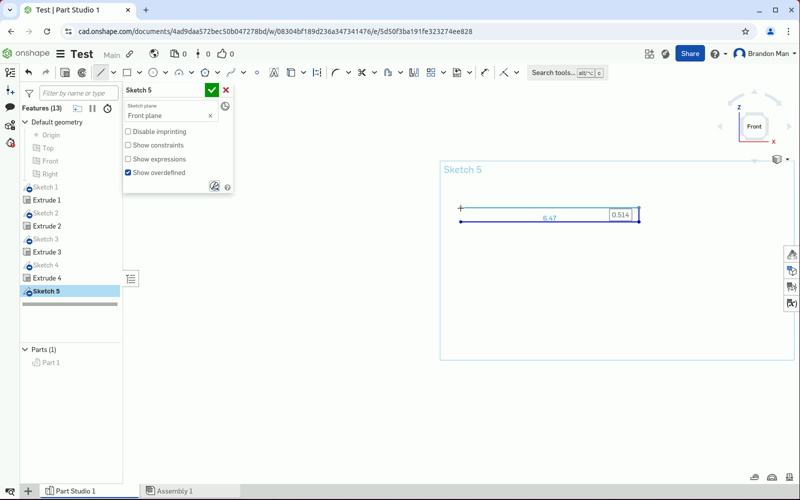
scroll(6)
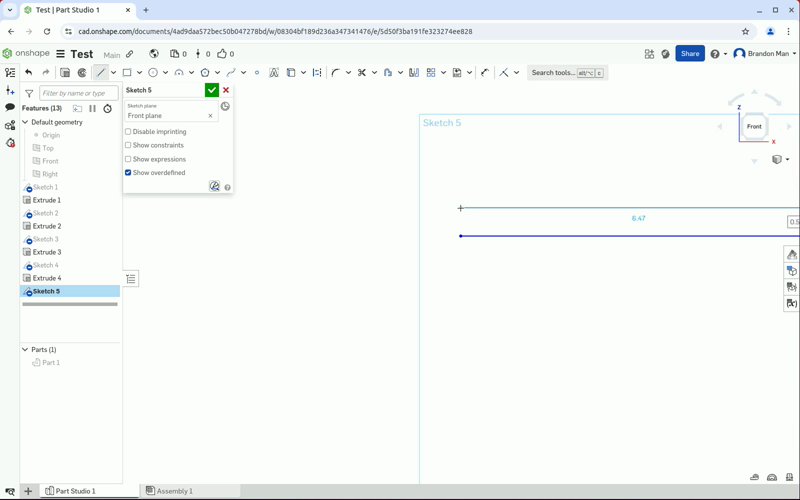
click(460, 207)
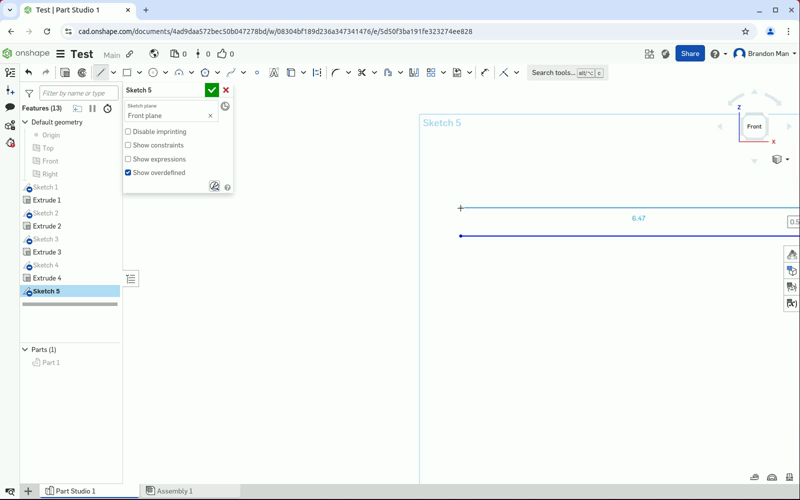
scroll(-6)
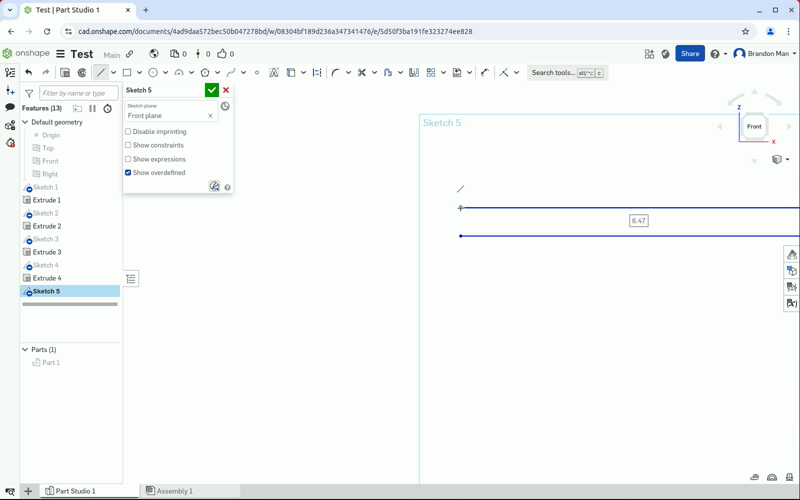
scroll(-6)
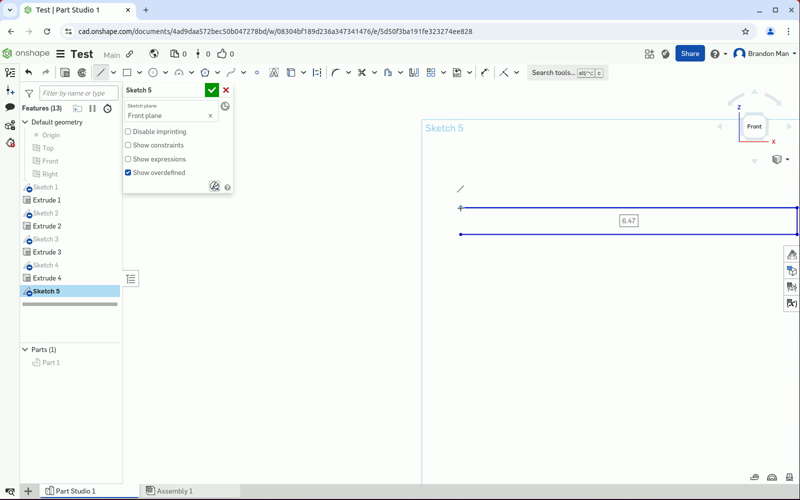
scroll(-6)
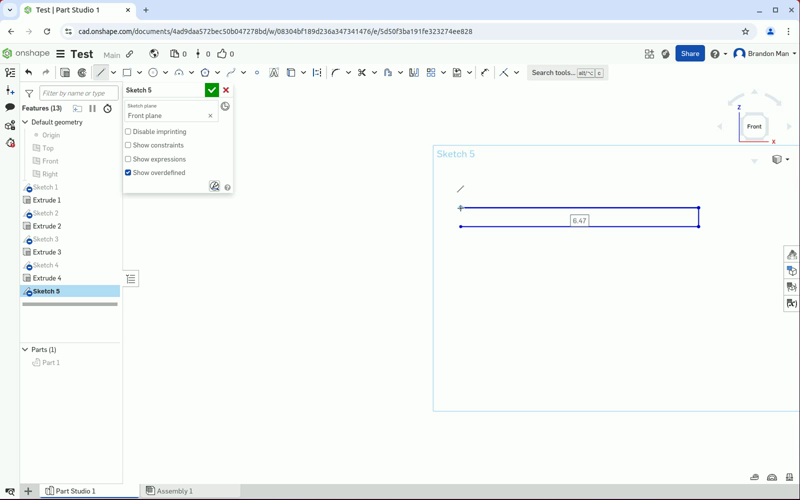
scroll(-6)
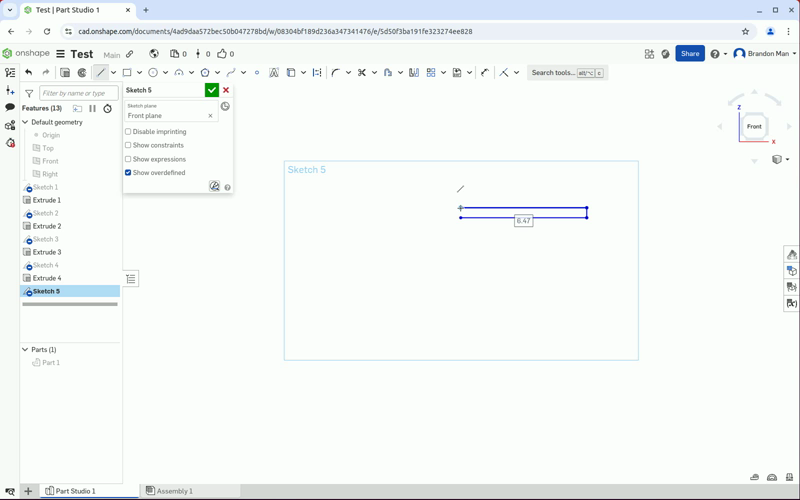
scroll(-6)
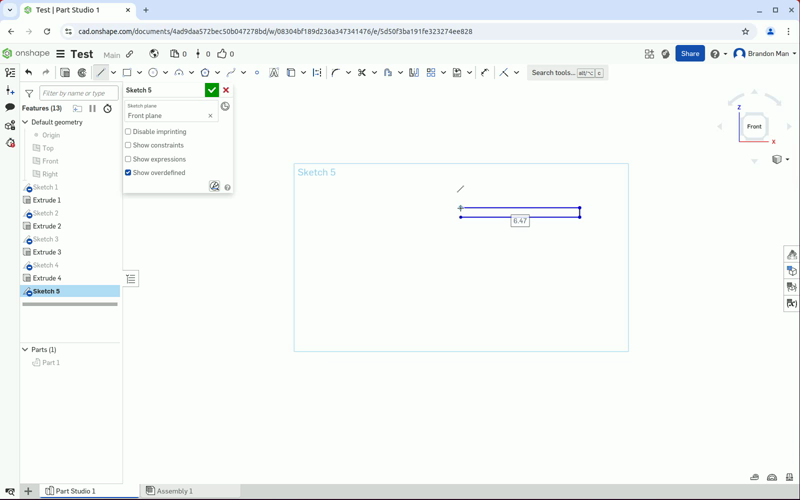
scroll(-6)
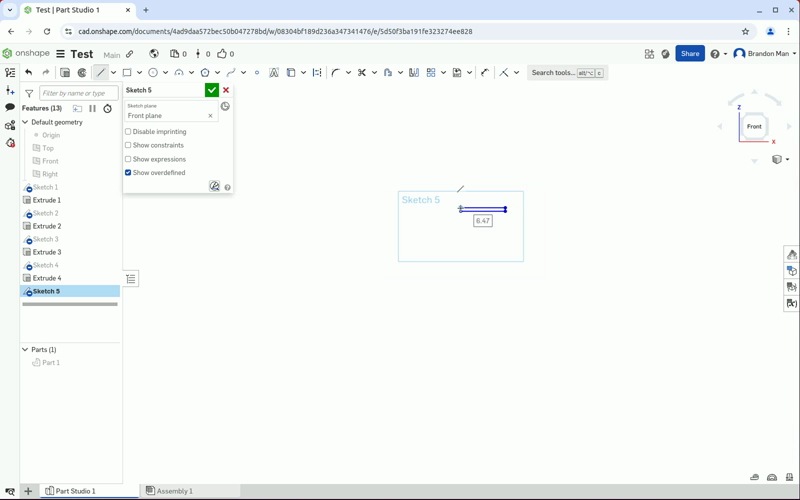
scroll(-6)
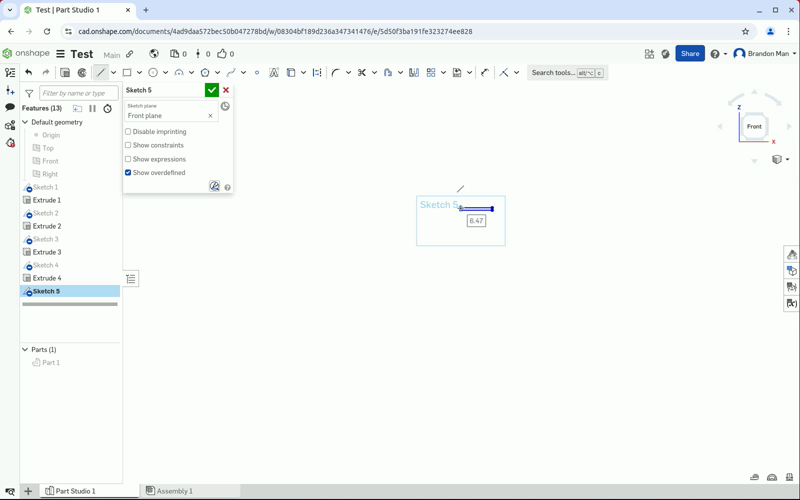
key_up(shift)
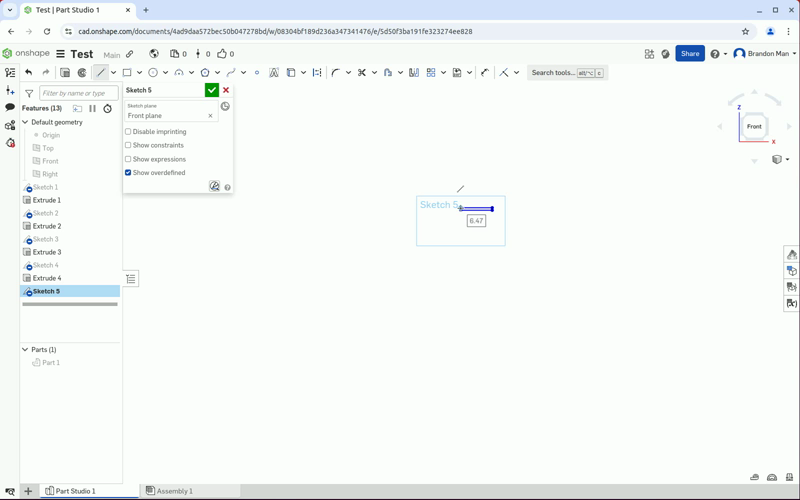
mouse_move(490, 207)
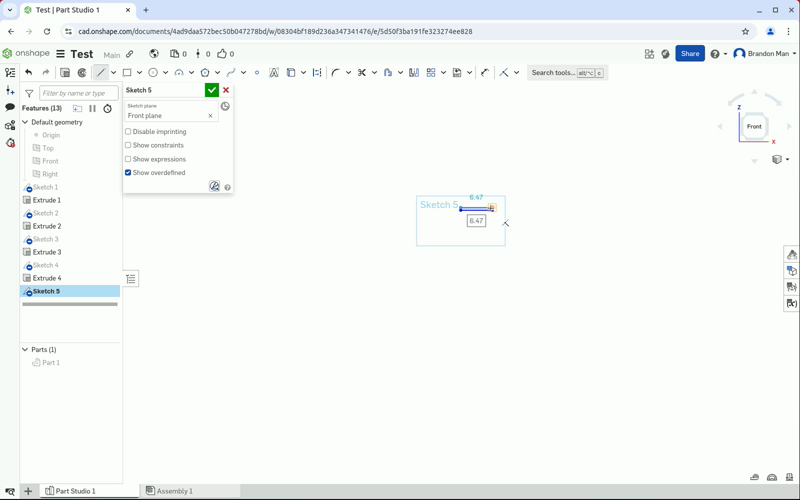
key_down(shift)
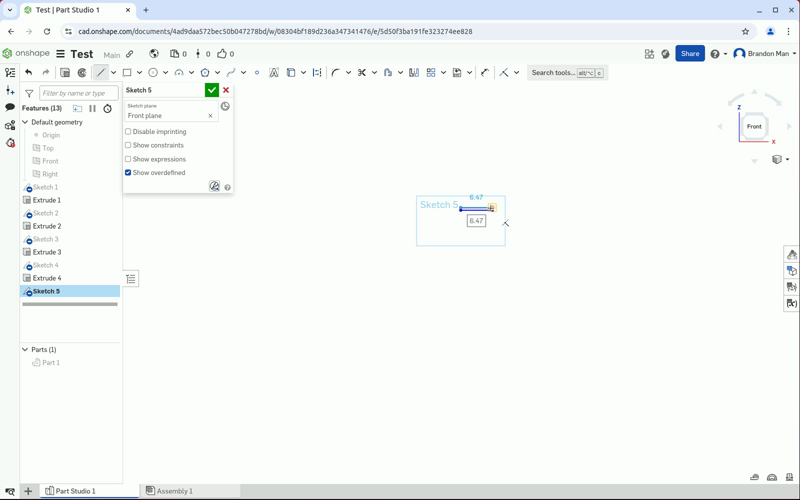
mouse_move(460, 210)
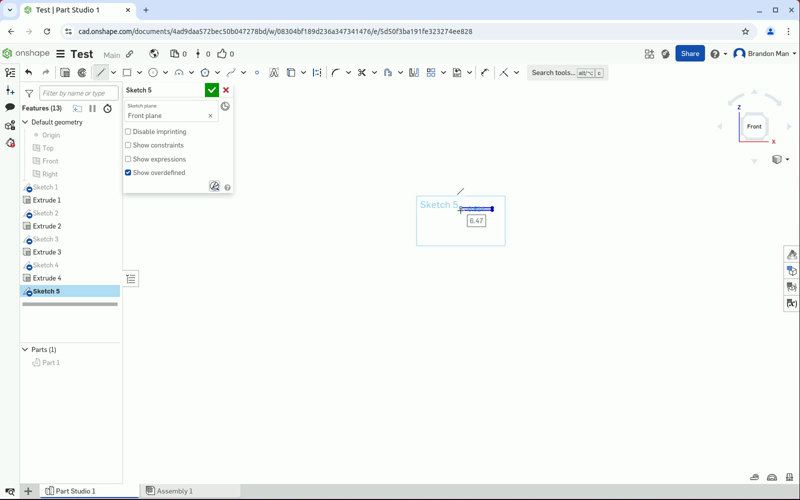
scroll(6)
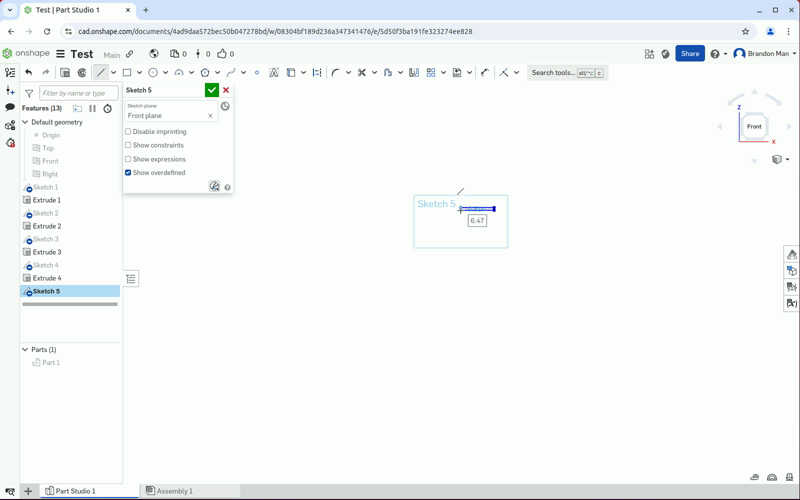
scroll(6)
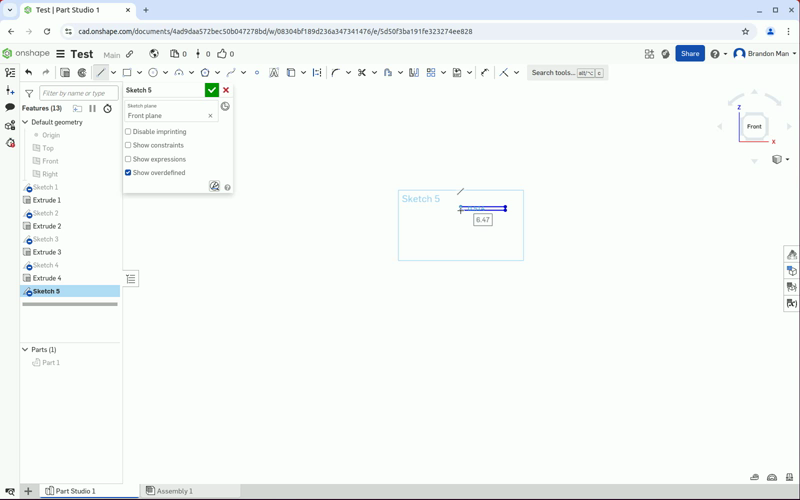
scroll(6)
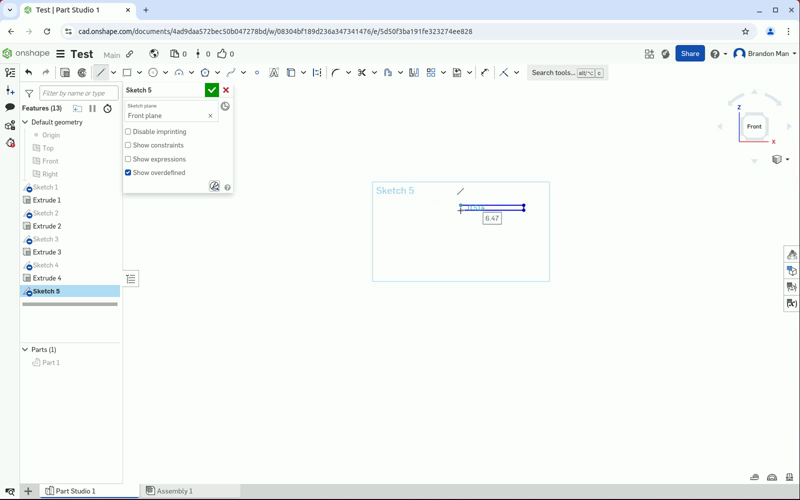
scroll(6)
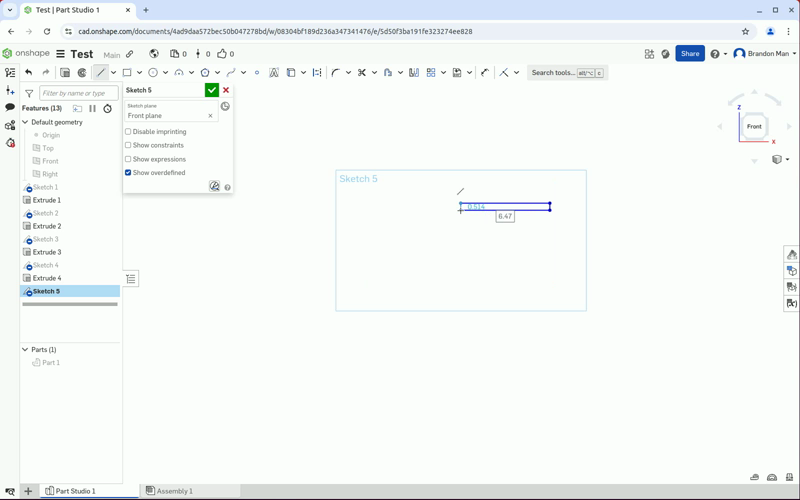
scroll(6)
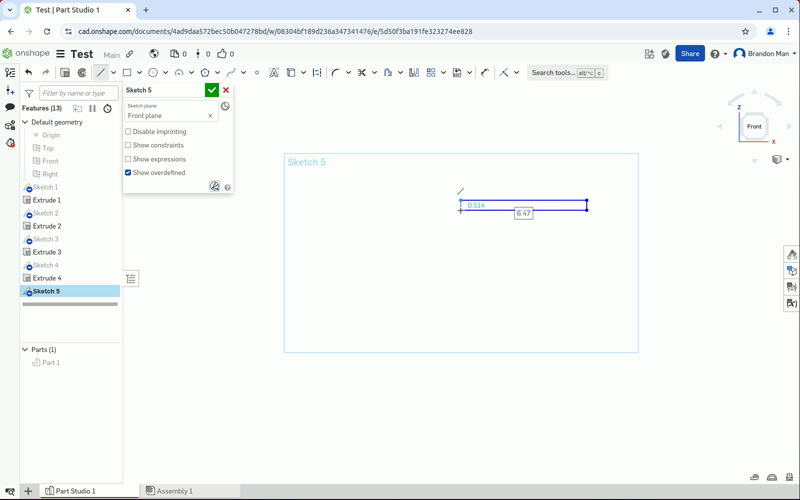
scroll(6)
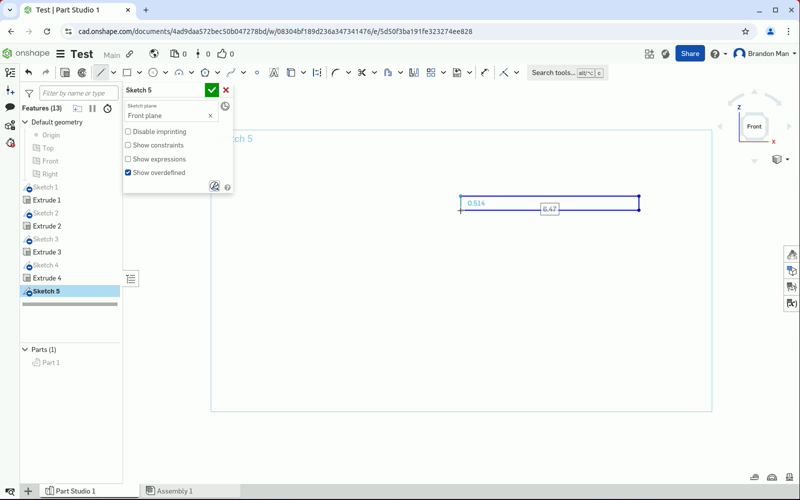
scroll(6)
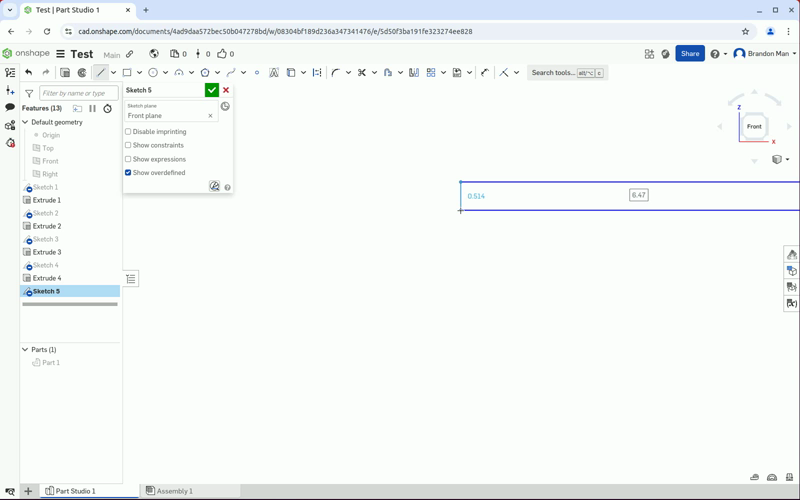
key_up(shift)
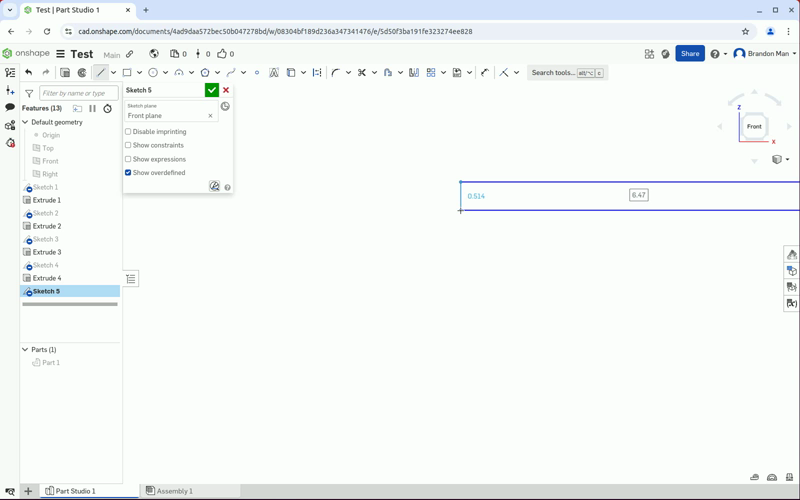
click(460, 210)
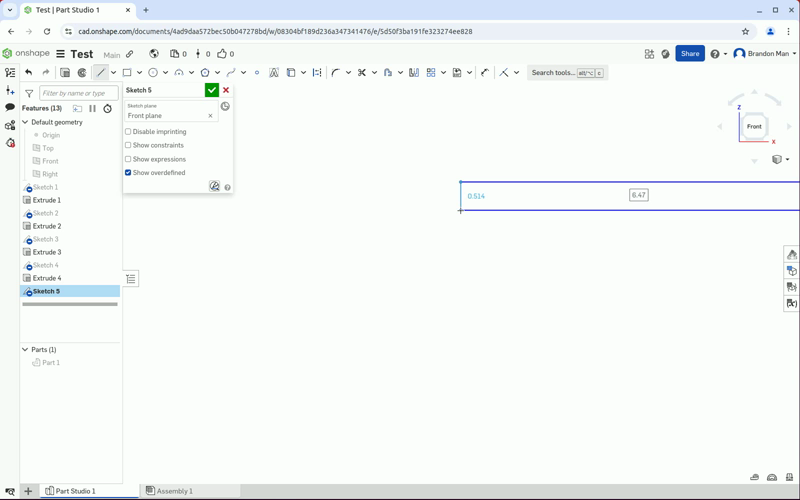
scroll(-6)
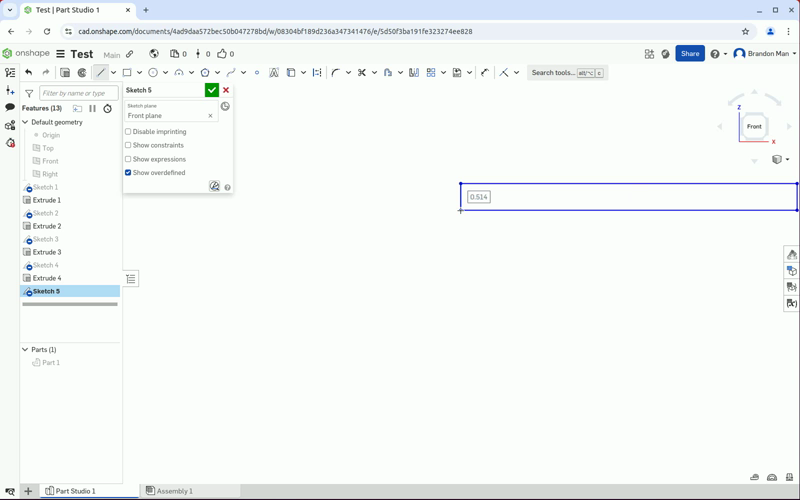
scroll(-6)
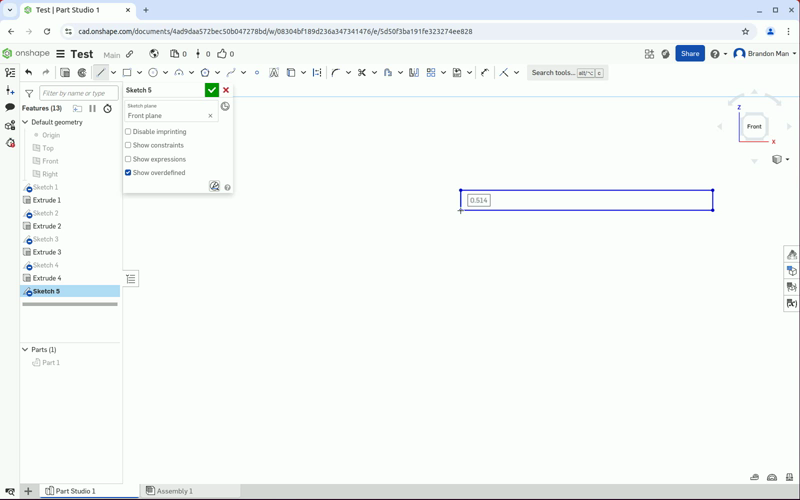
scroll(-6)
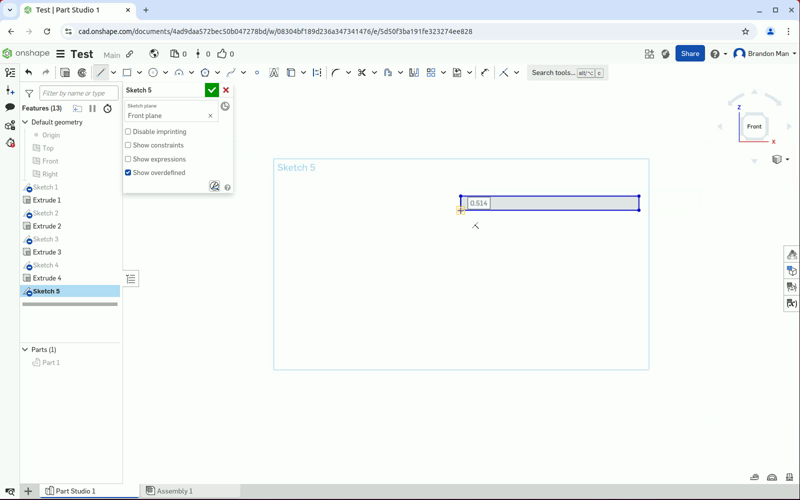
scroll(-6)
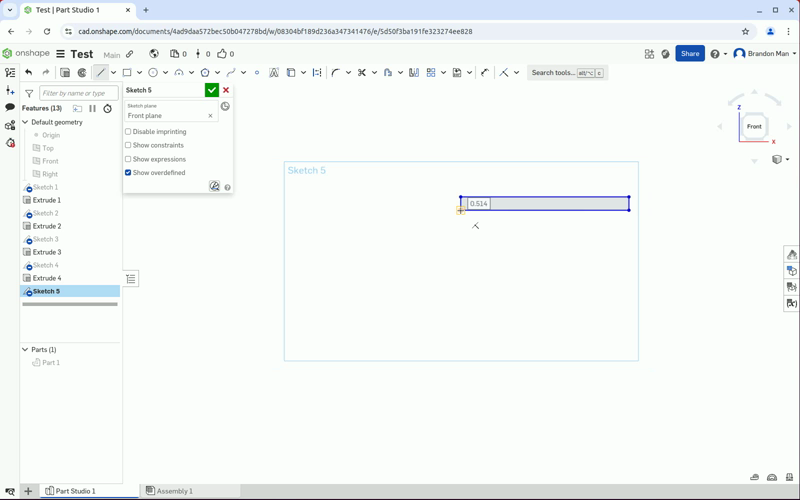
scroll(-6)
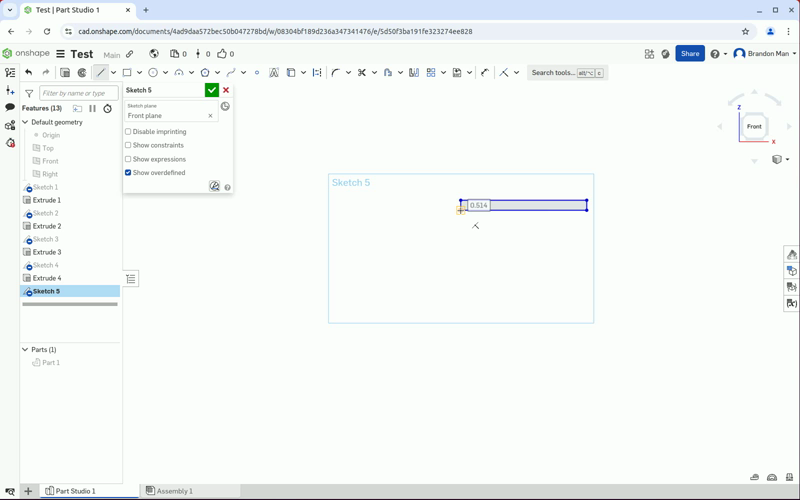
scroll(-6)
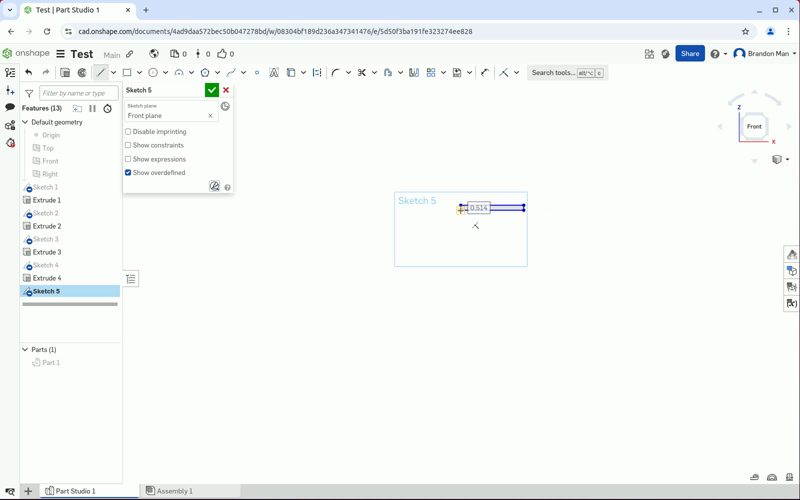
scroll(-6)
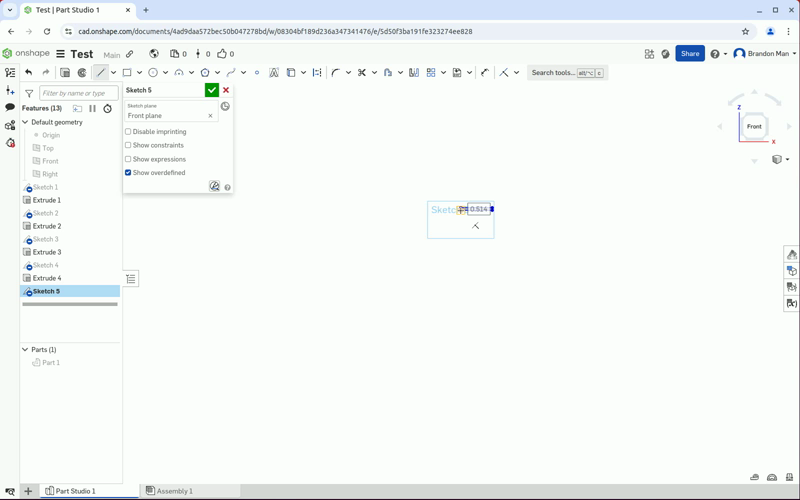
key(esc)
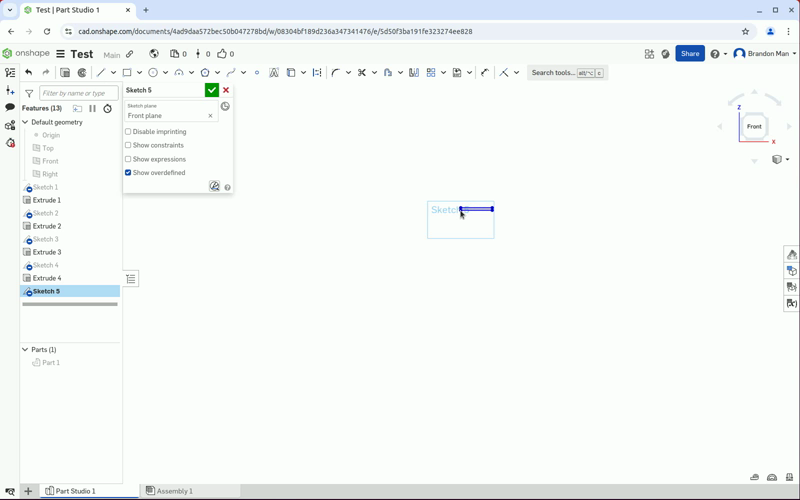
mouse_move(464, 209)
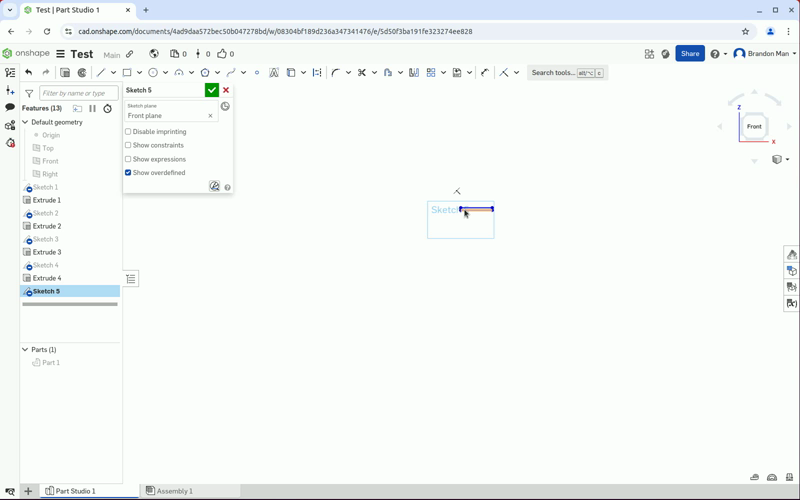
scroll(6)
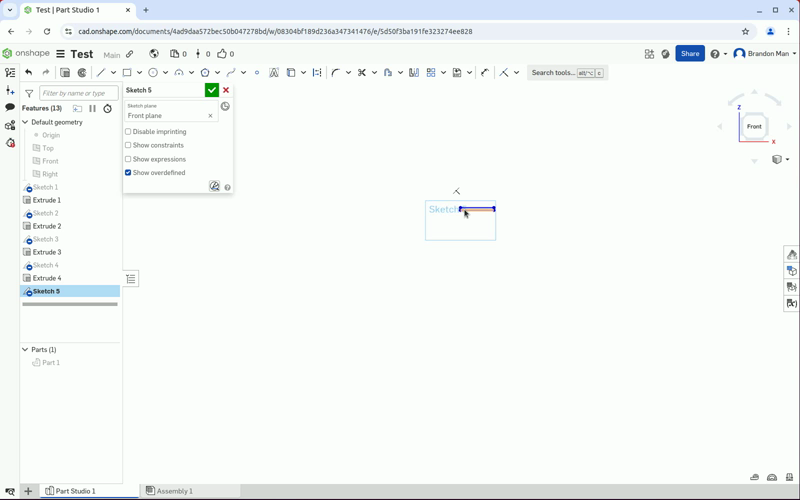
scroll(6)
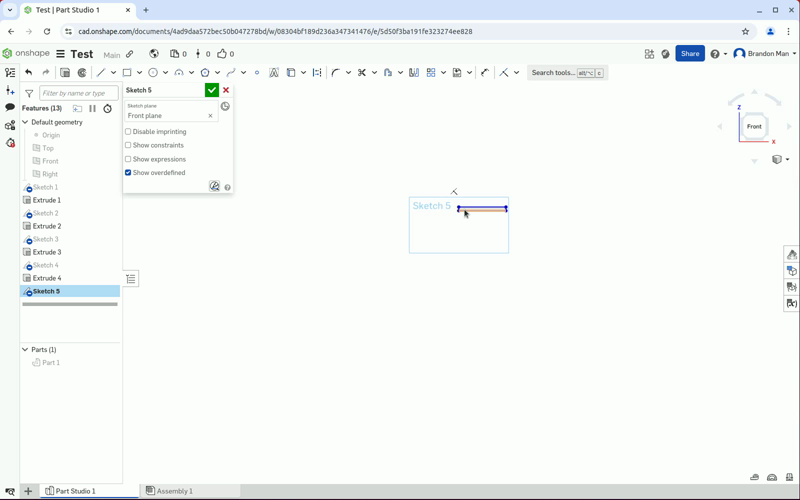
scroll(6)
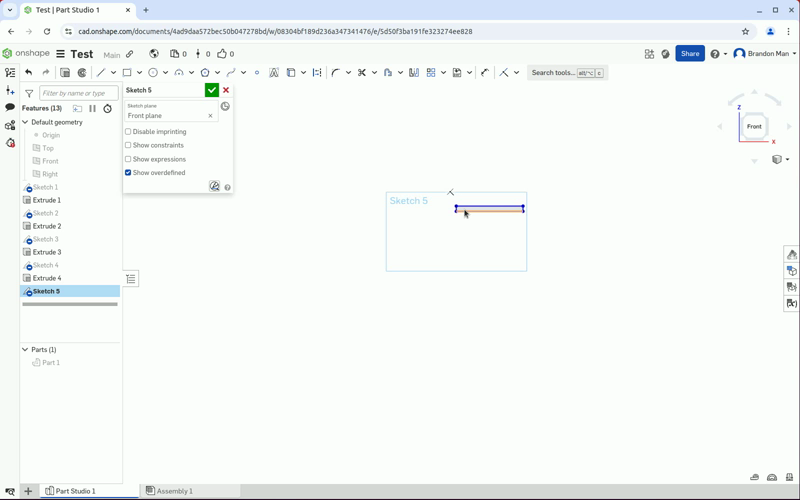
scroll(6)
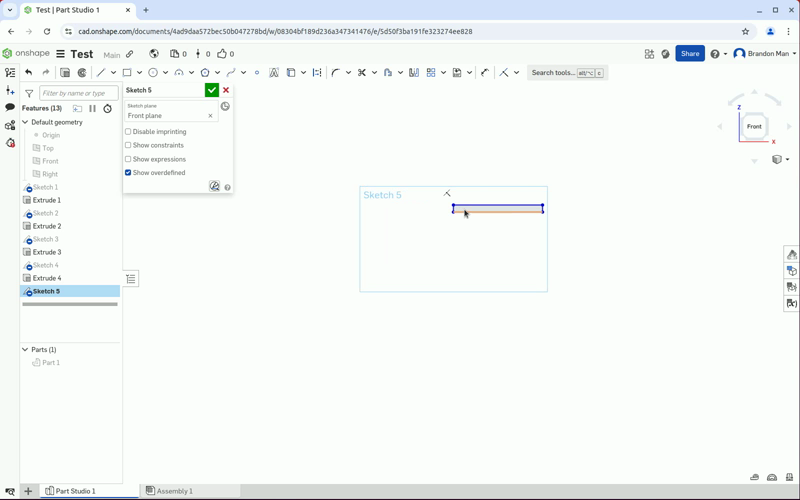
scroll(6)
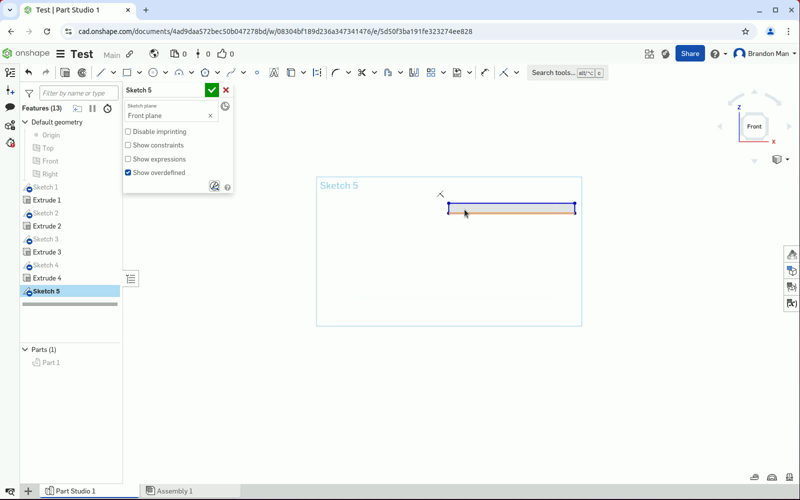
scroll(6)
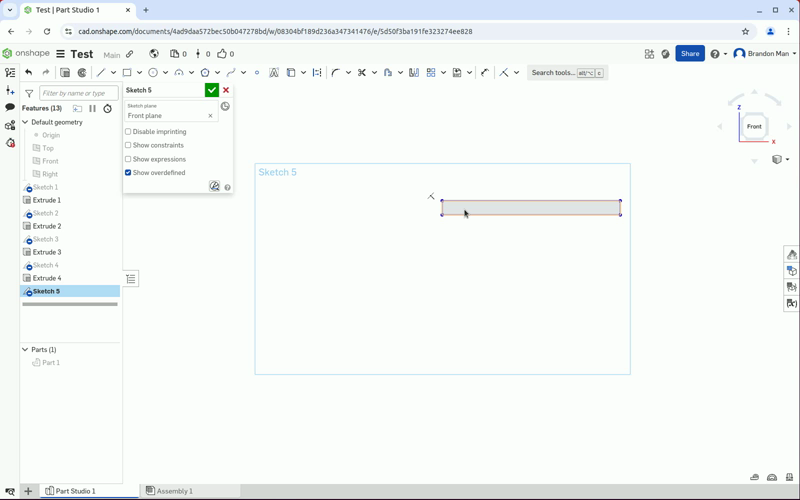
scroll(6)
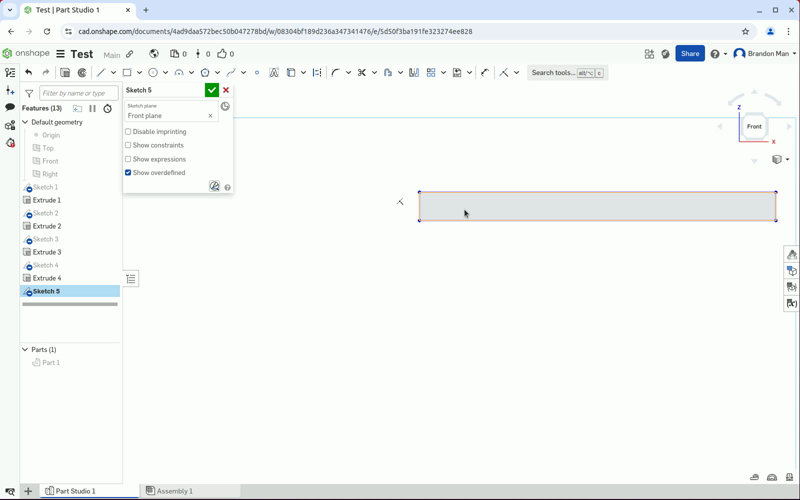
click(464, 209)
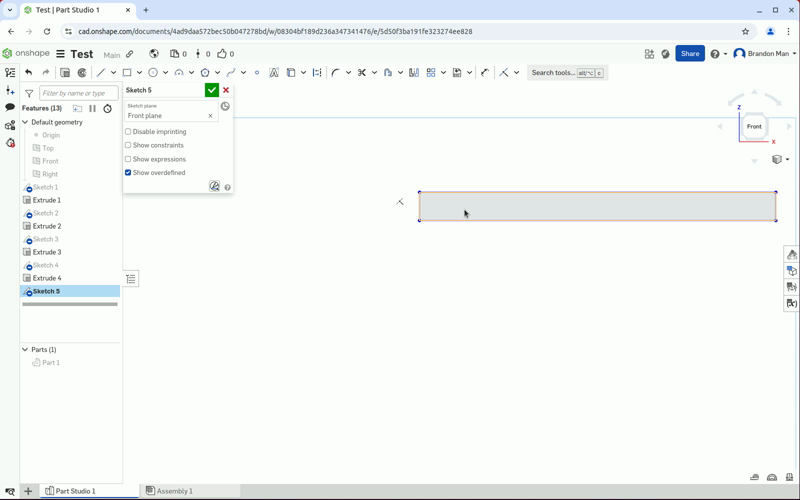
scroll(-6)
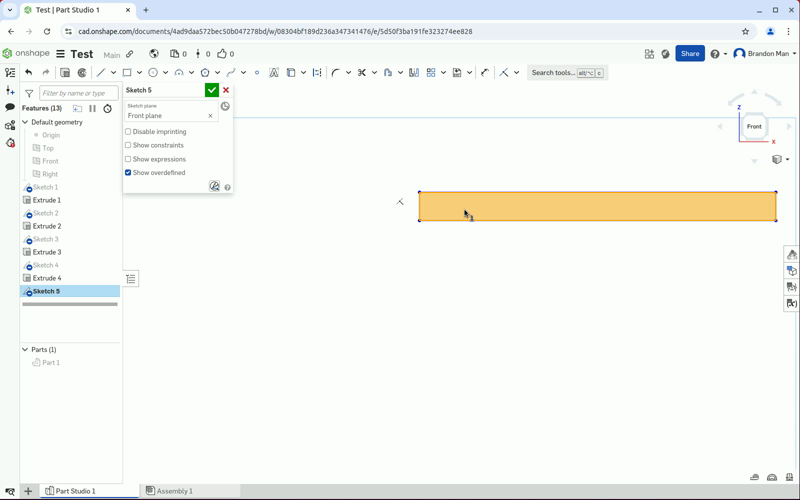
scroll(-6)
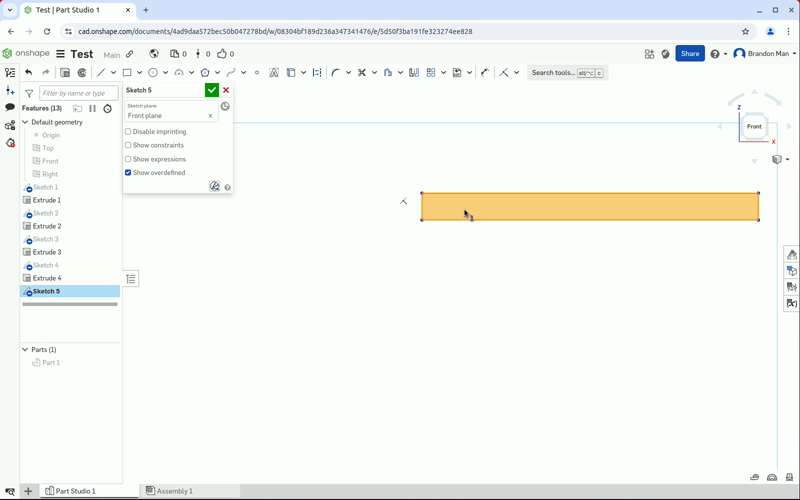
scroll(-6)
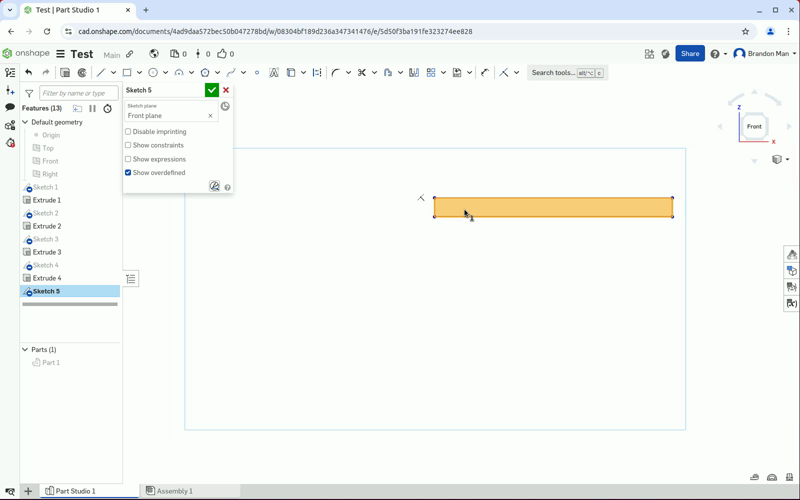
scroll(-6)
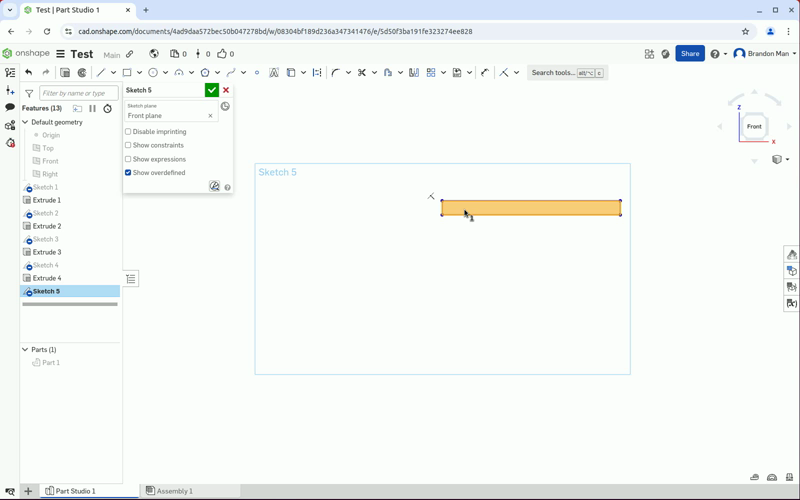
scroll(-6)
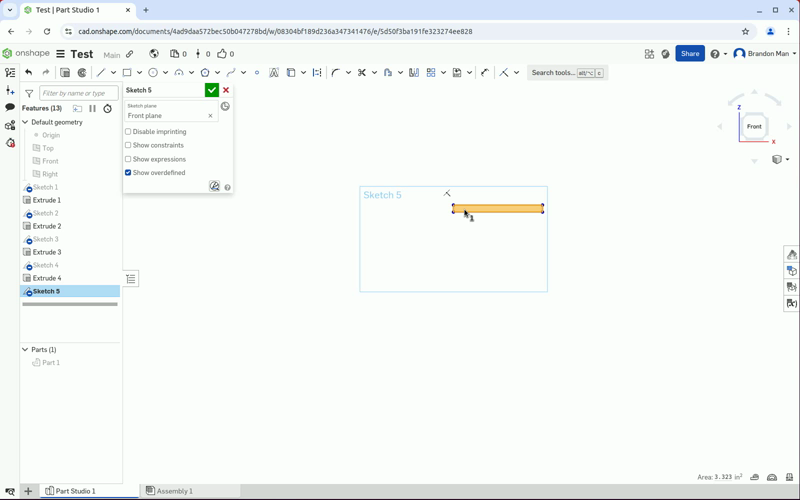
scroll(-6)
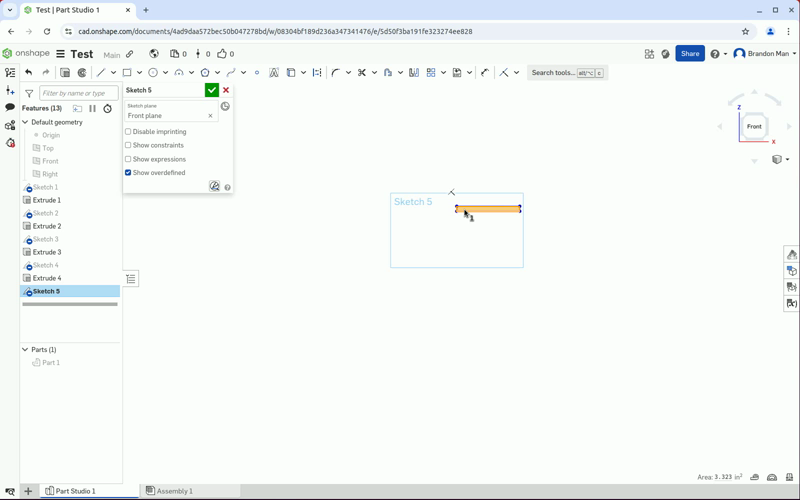
scroll(-6)
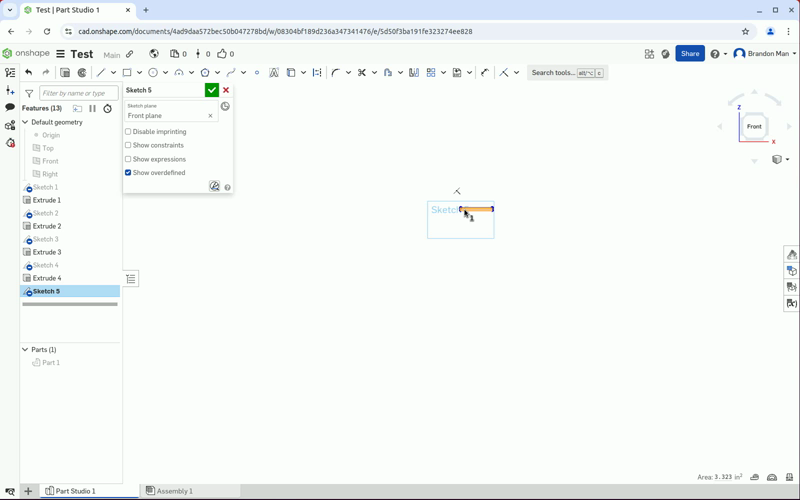
mouse_move(73, 352)
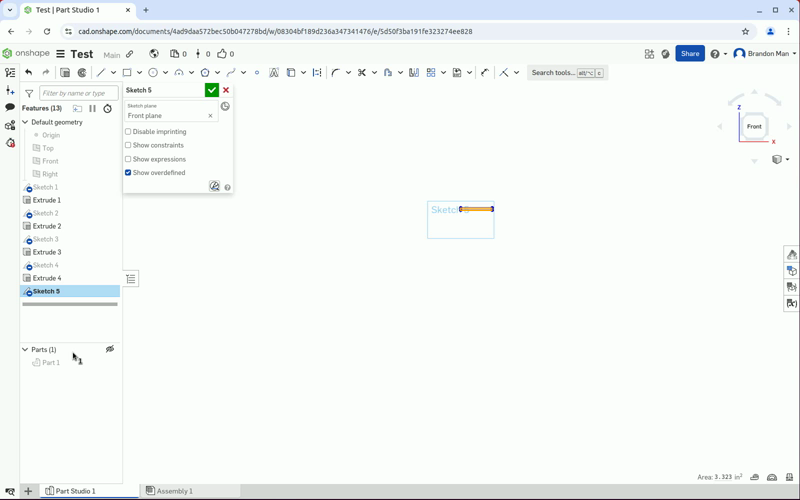
key(shift+y)
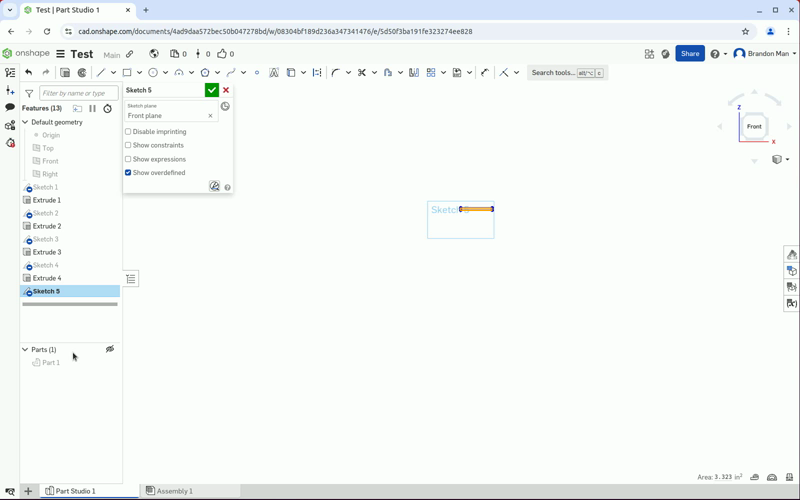
key(shift+e)
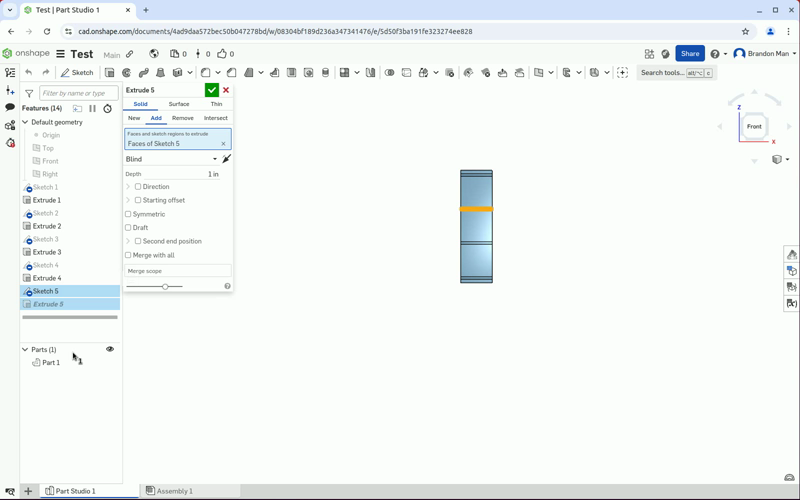
mouse_move(143, 106)
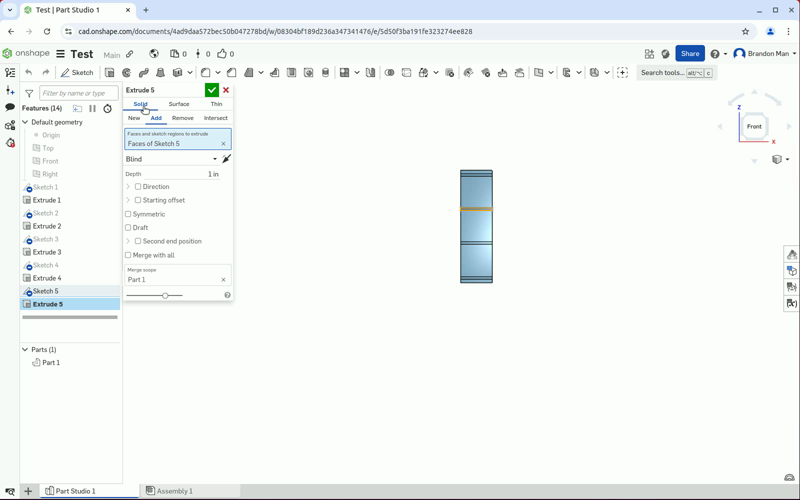
click(143, 106)
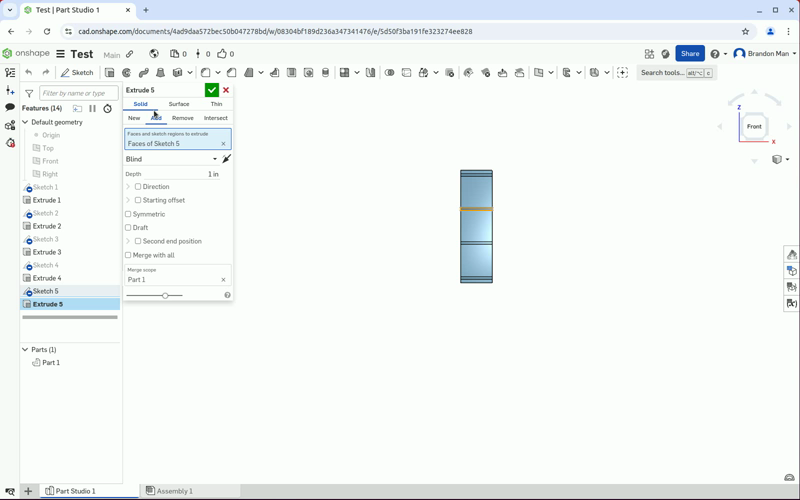
mouse_move(186, 120)
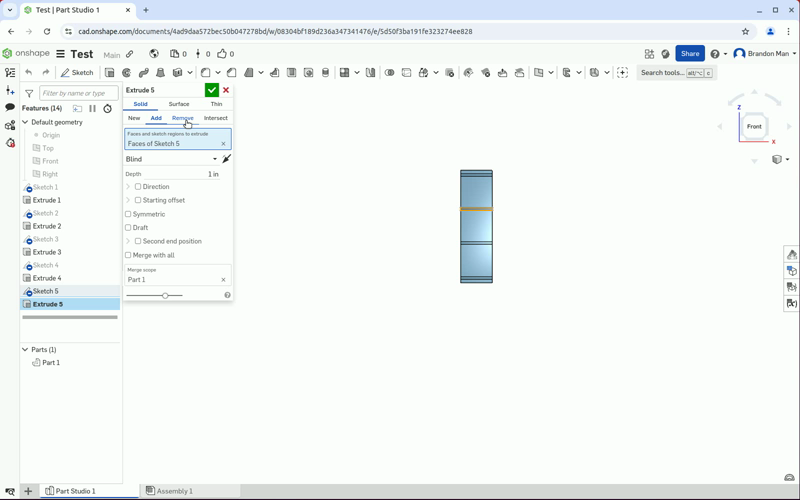
click(186, 120)
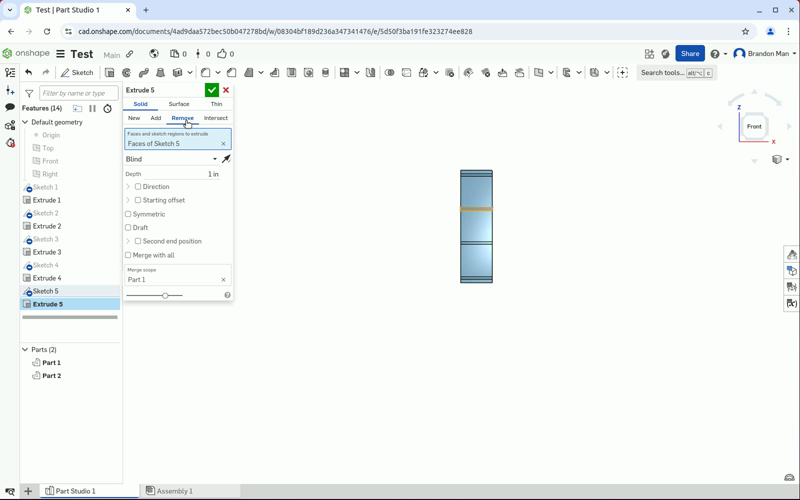
key(tab, 4)
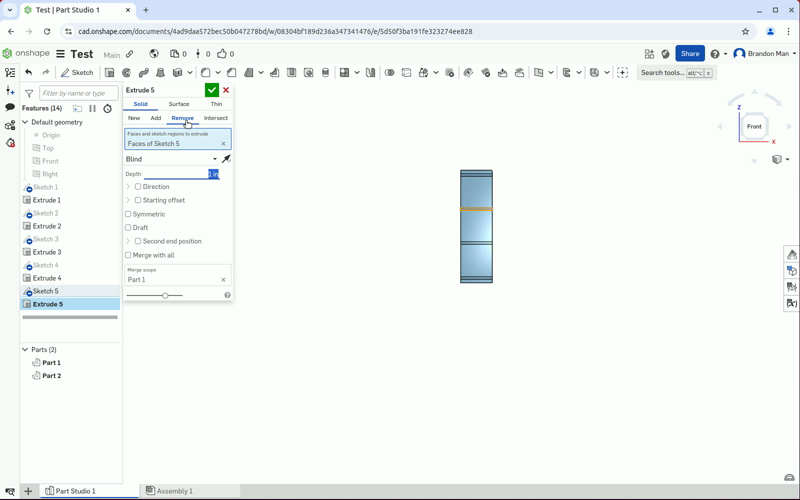
text(0.241)
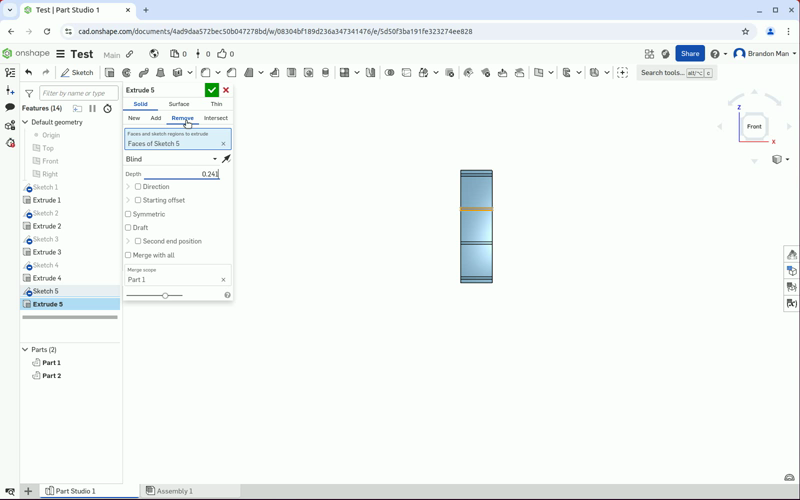
key(tab, 6)
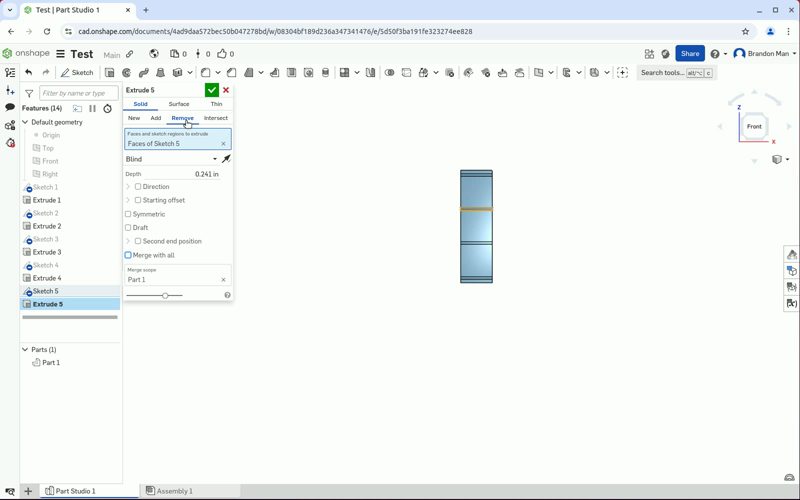
key(space)
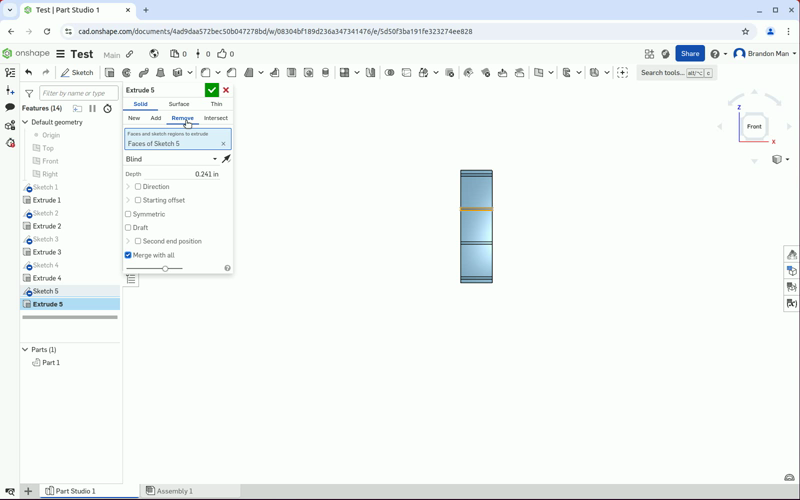
key(enter)
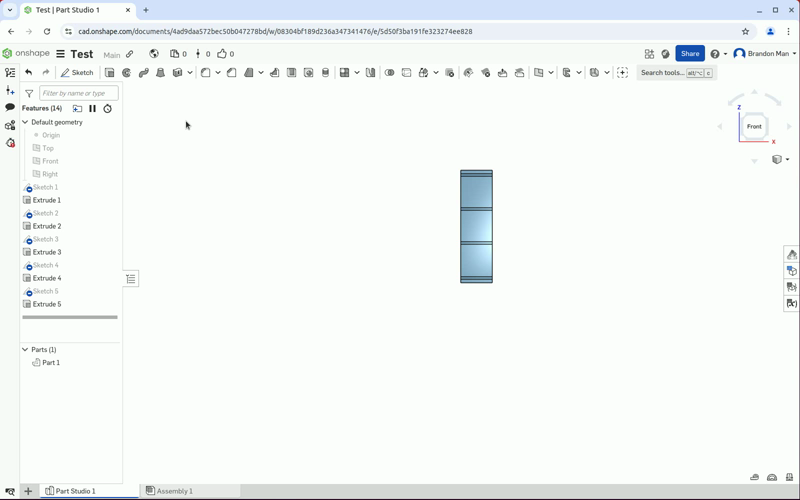
key(shift+h)
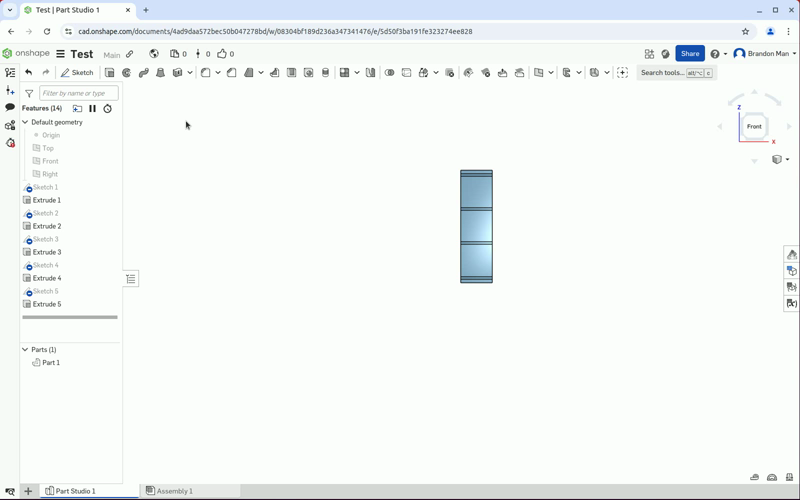
key(shift+h)
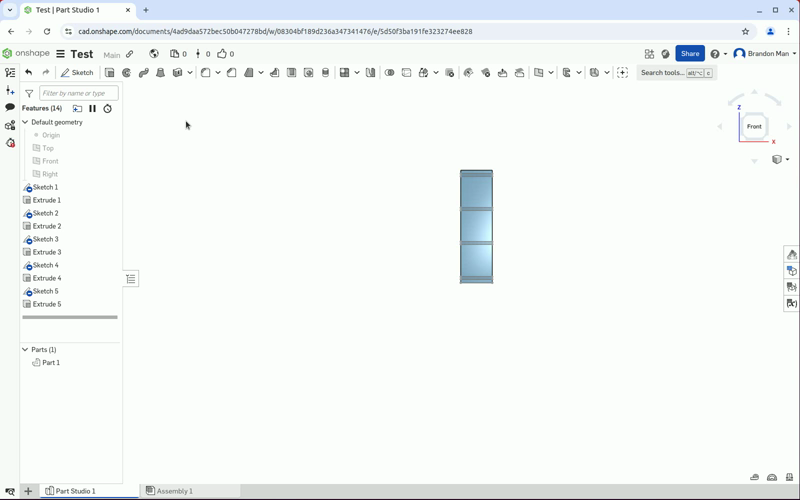
key(shift+7)
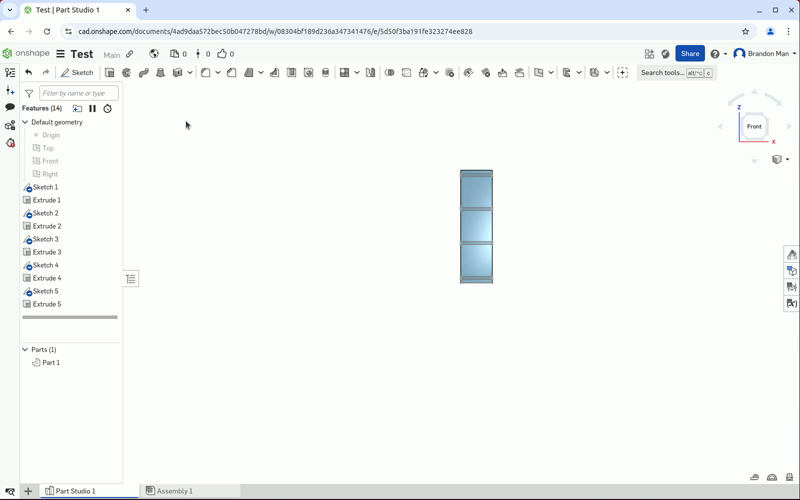
key(left, 2)
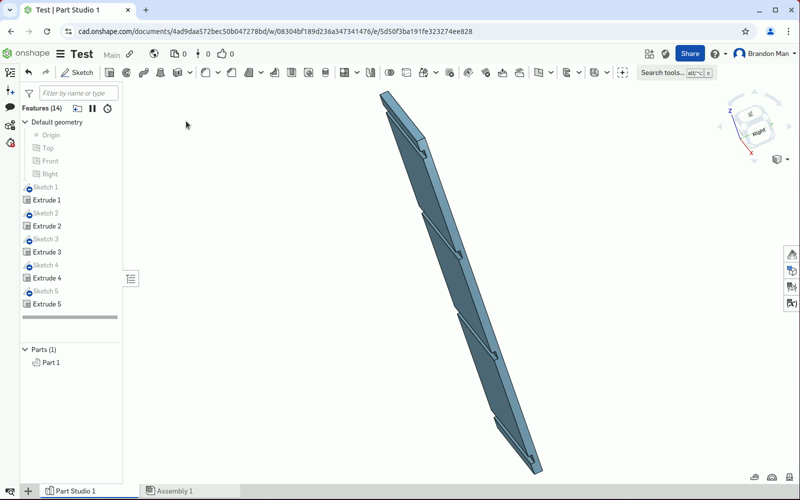
key(down, 2)
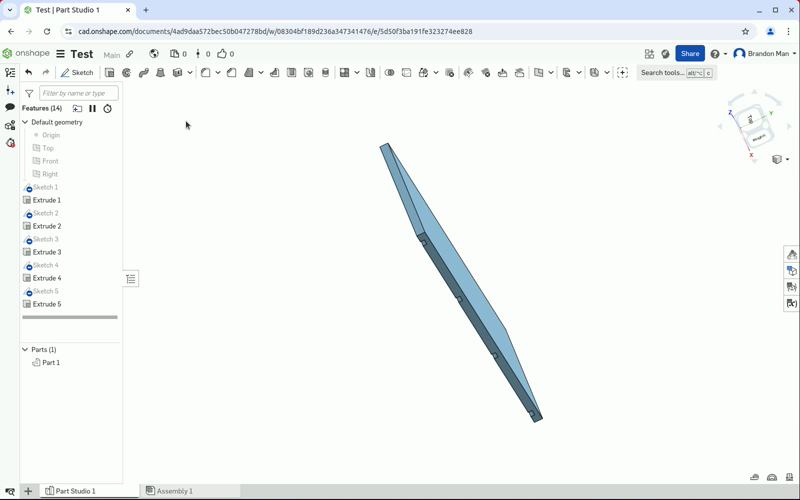
key(up, 2)
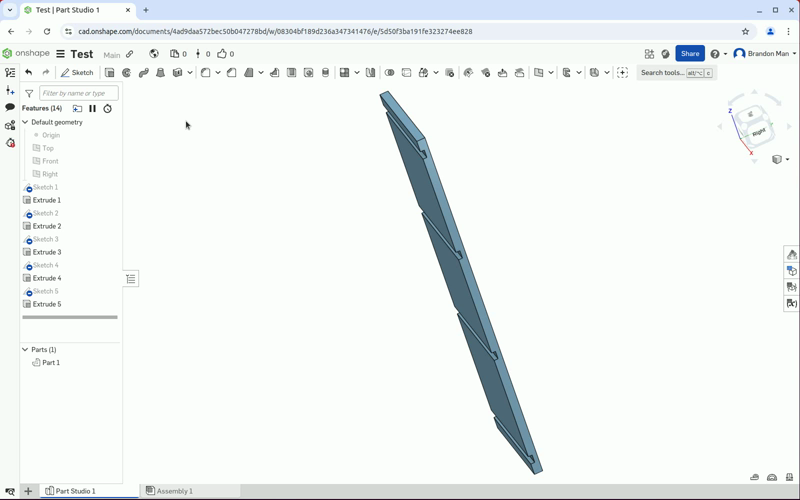
key(right, 2)
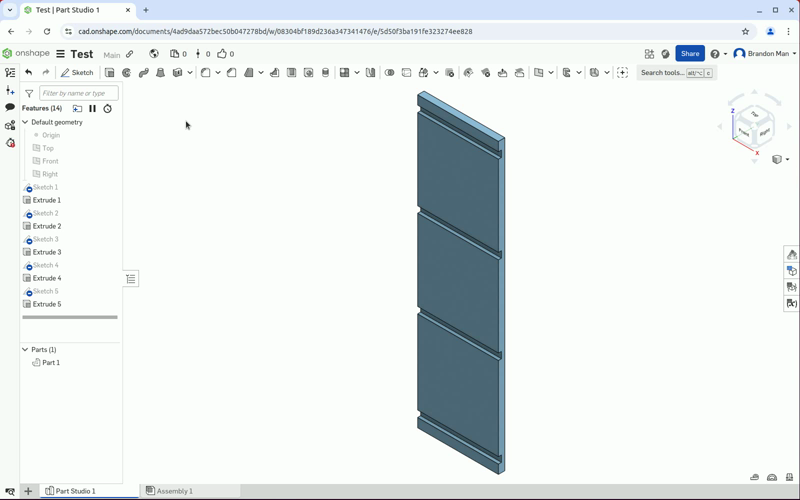
mouse_move(73, 189)
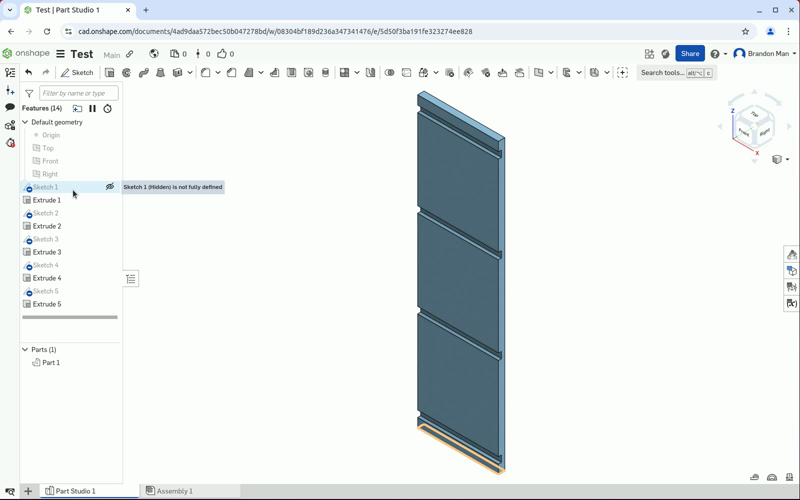
click(73, 189)